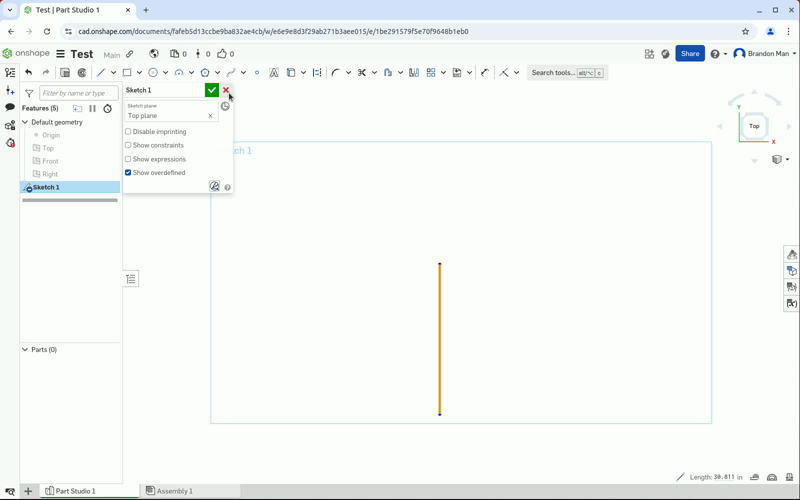
key(shift+h)
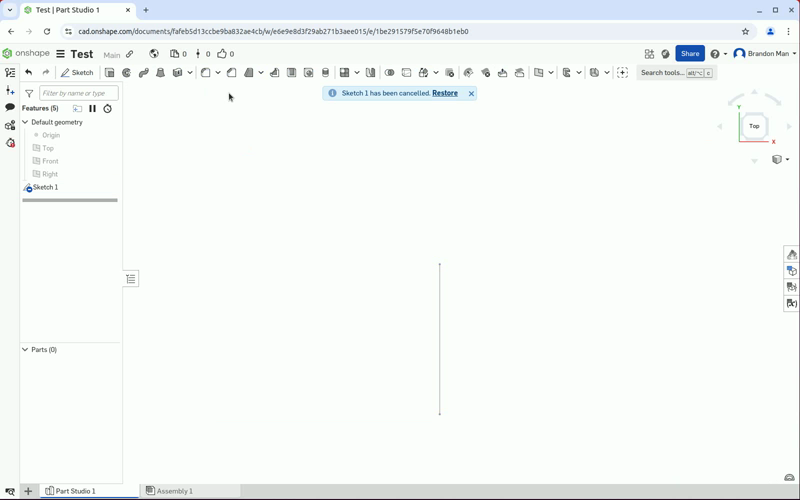
key(shift+s)
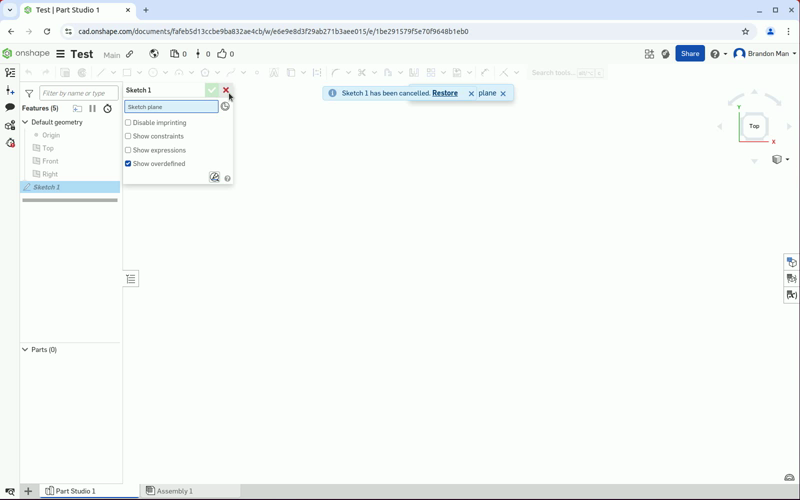
mouse_move(73, 150)
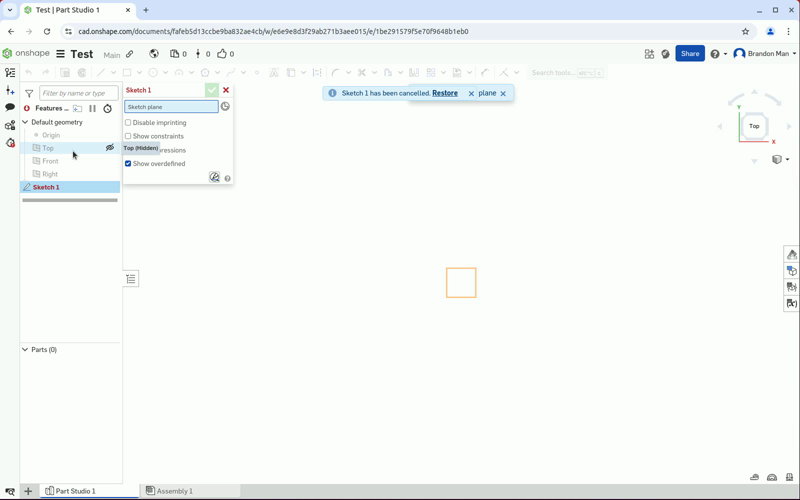
click(73, 150)
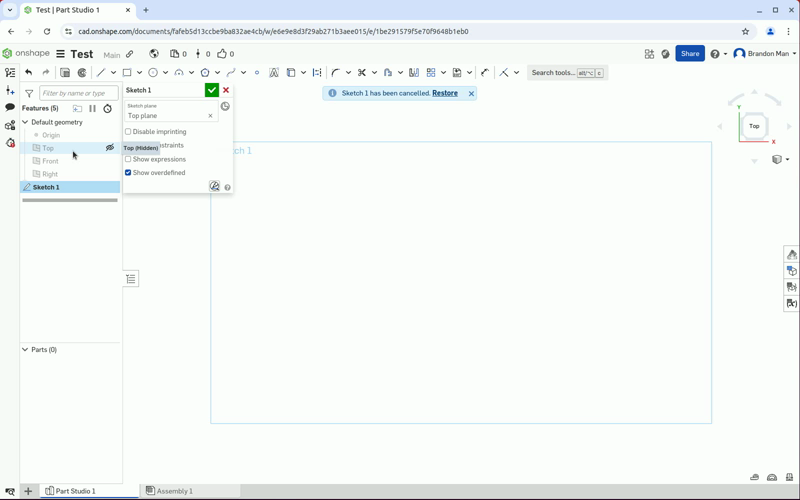
mouse_move(73, 352)
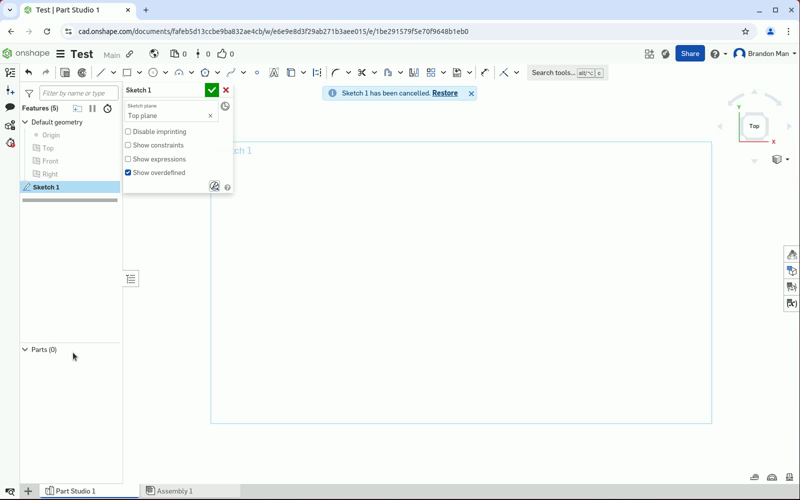
key(y)
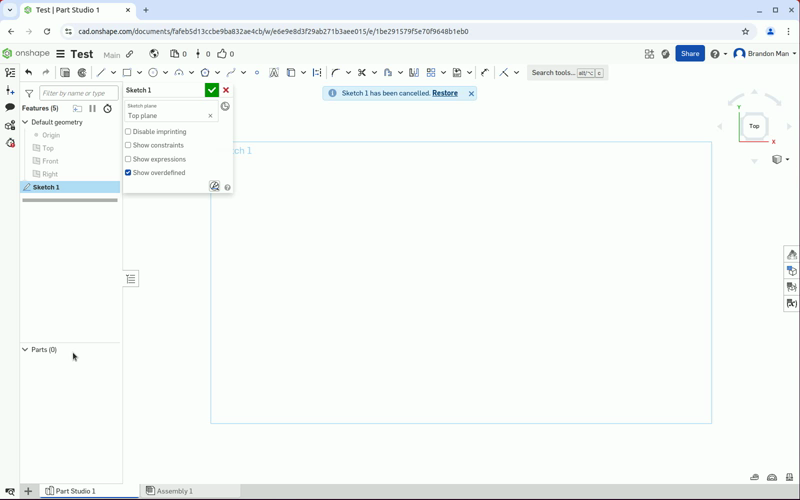
key(l)
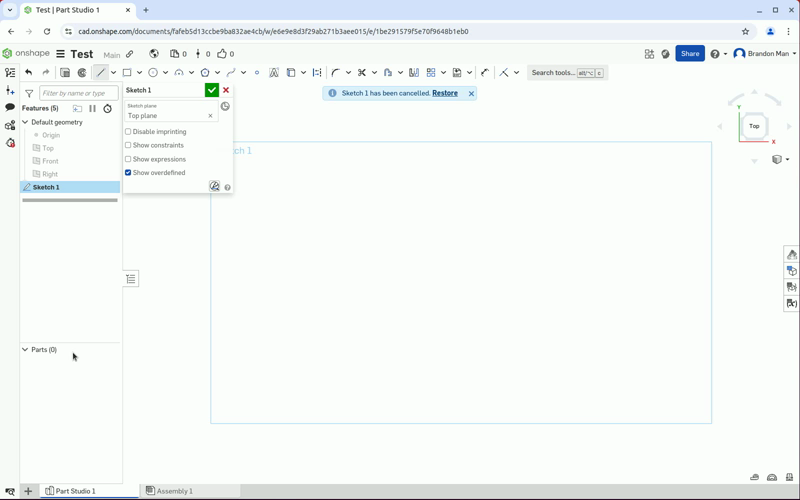
key_down(shift)
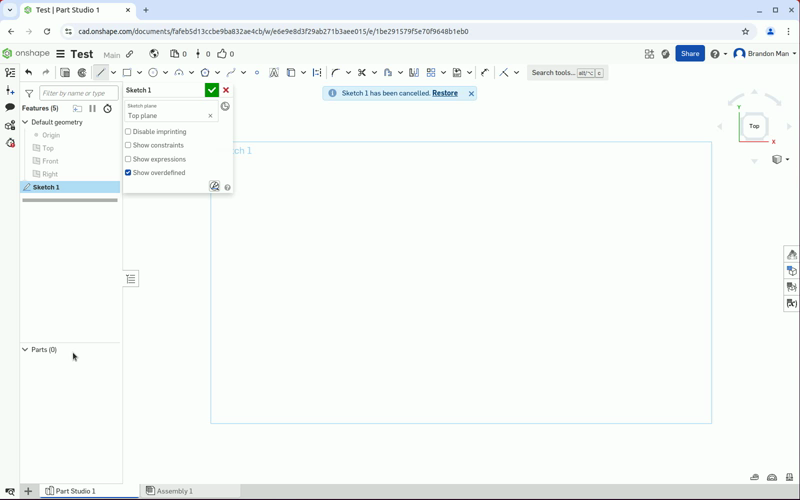
mouse_move(371, 361)
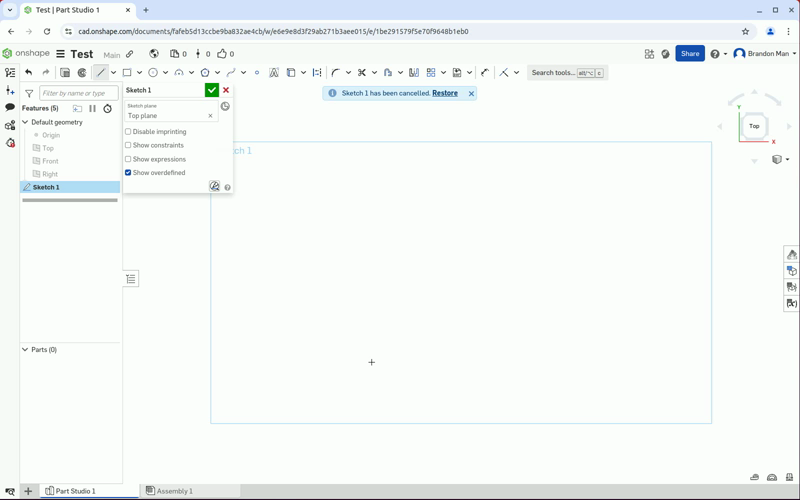
click(371, 361)
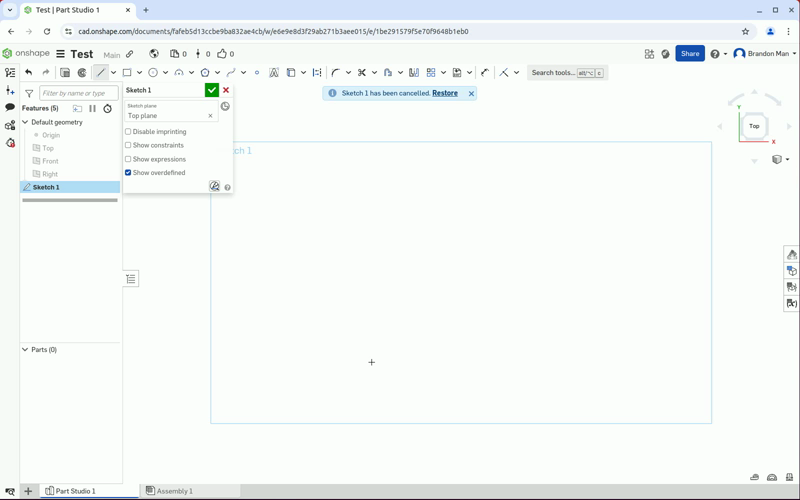
key_up(shift)
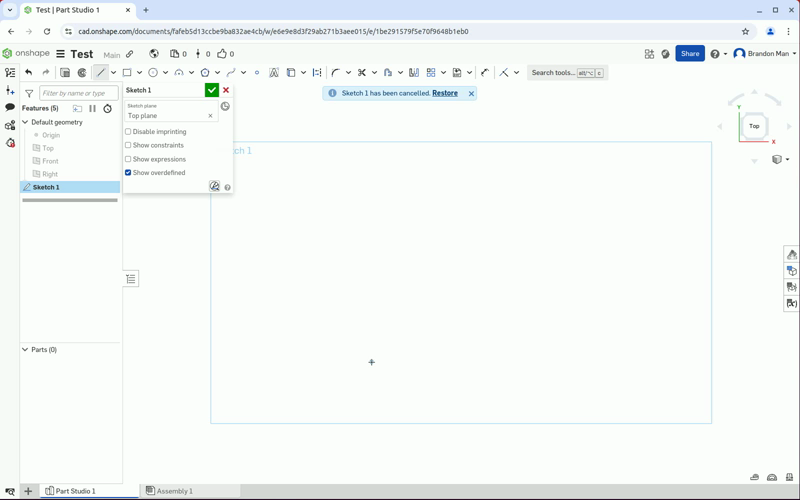
key_down(shift)
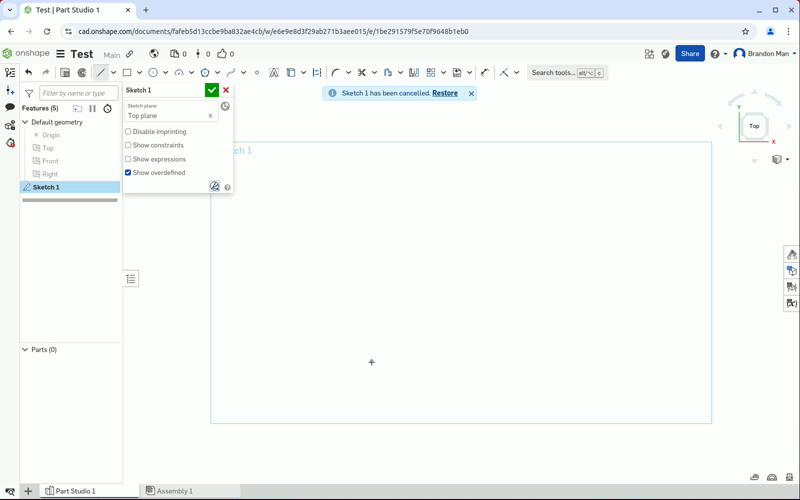
mouse_move(401, 361)
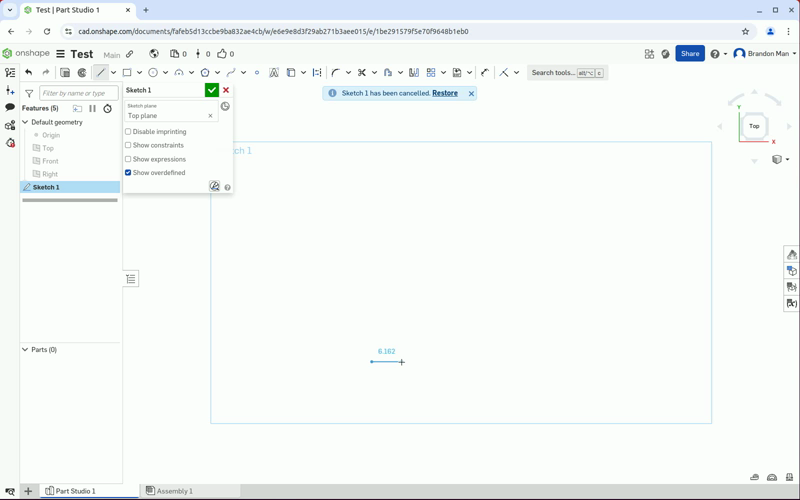
mouse_move(400, 361)
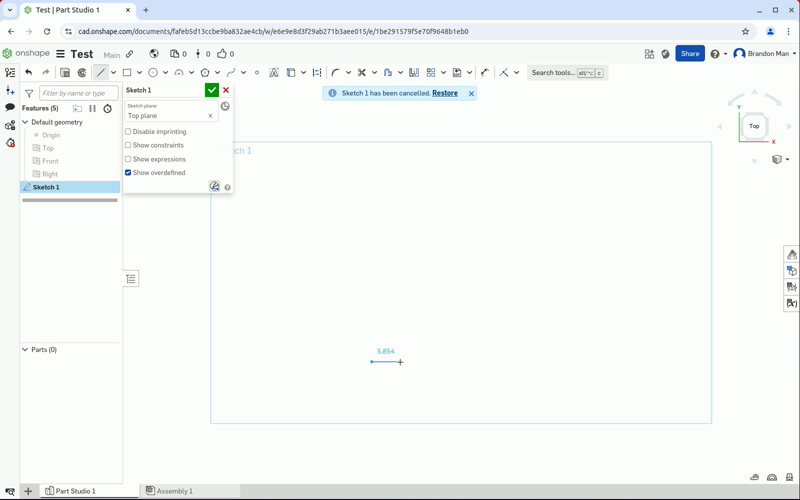
click(400, 361)
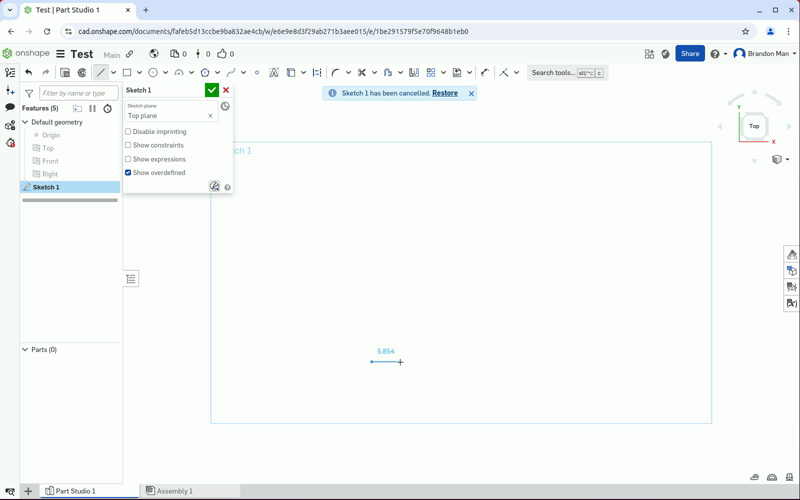
key_up(shift)
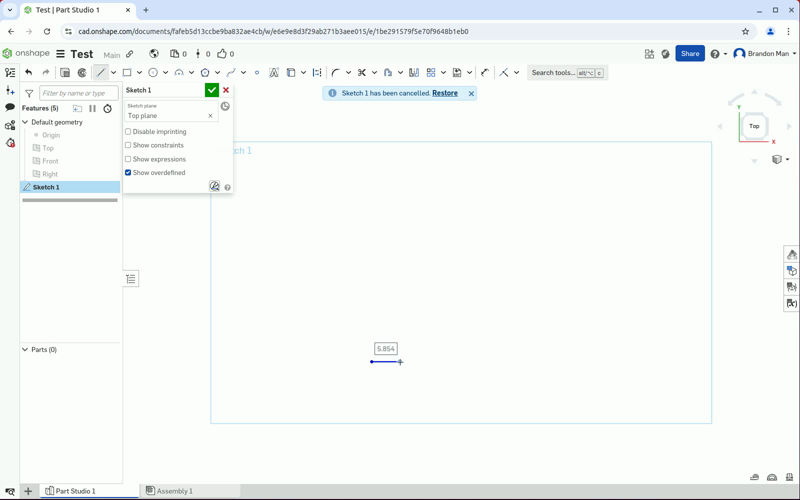
key_down(shift)
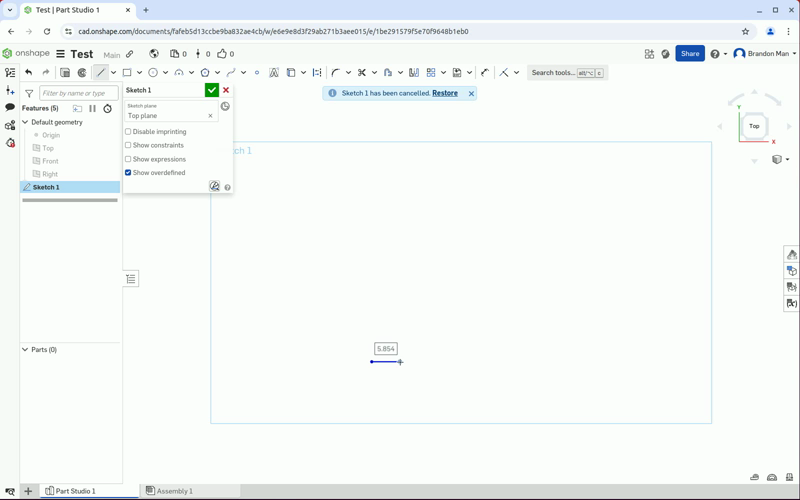
mouse_move(371, 275)
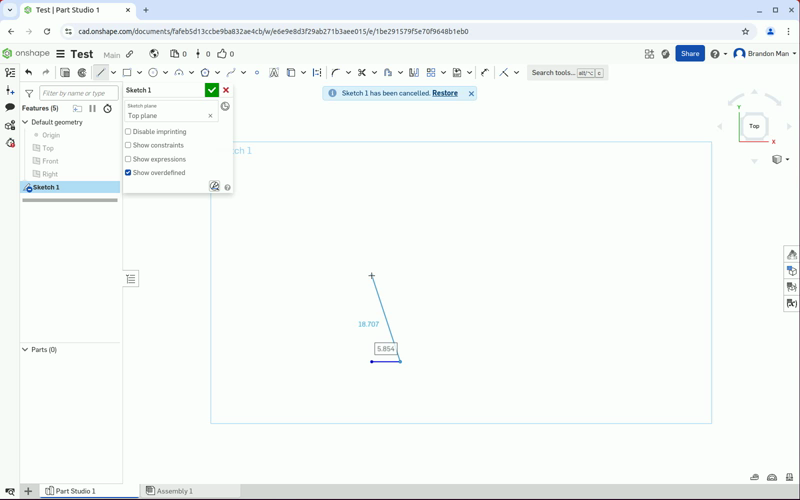
click(371, 275)
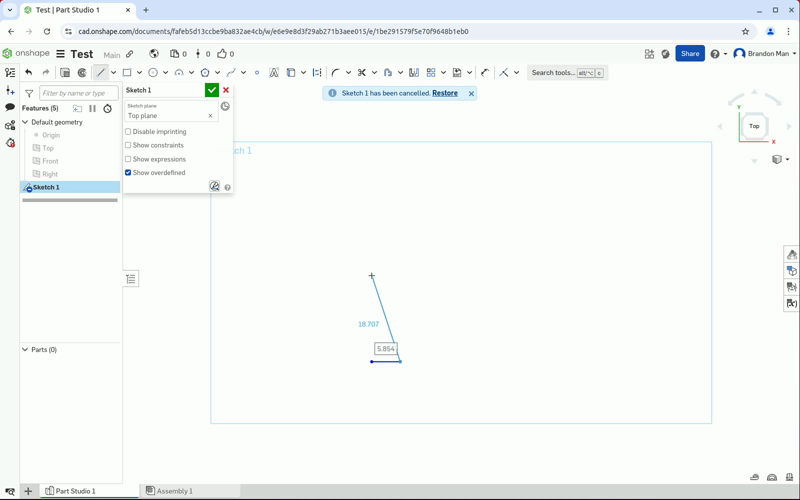
key_up(shift)
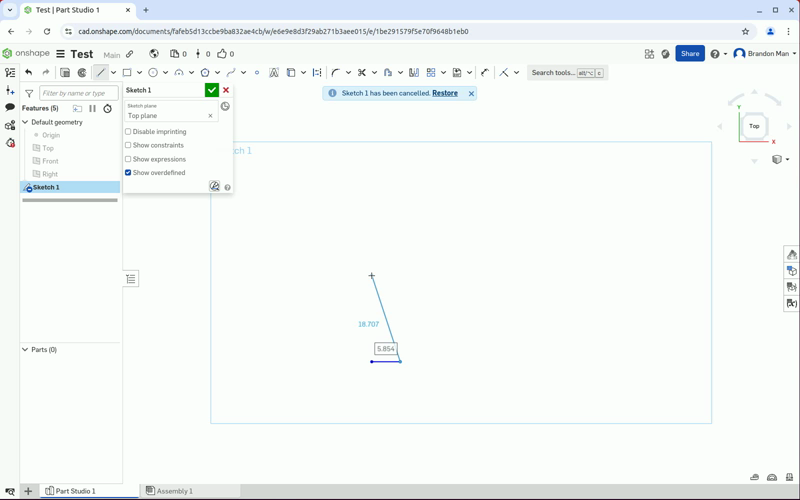
key_down(shift)
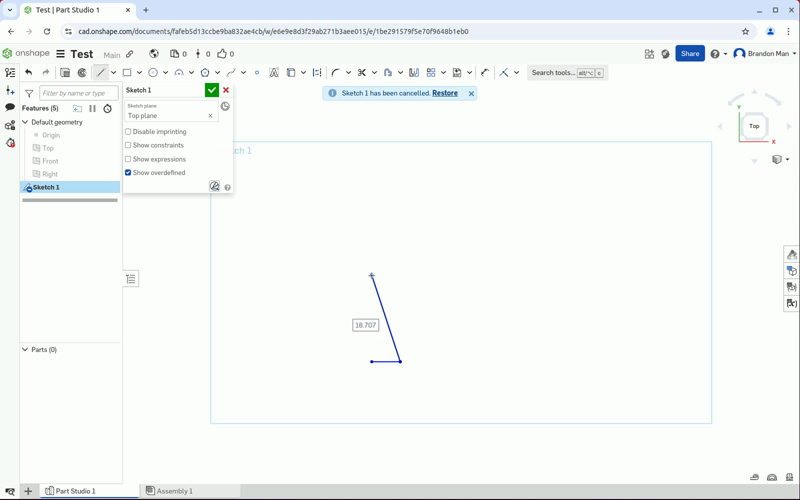
mouse_move(371, 361)
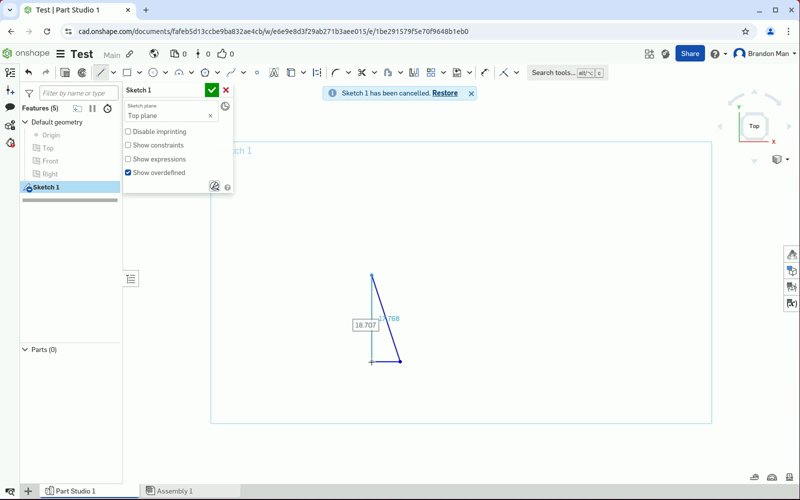
key_up(shift)
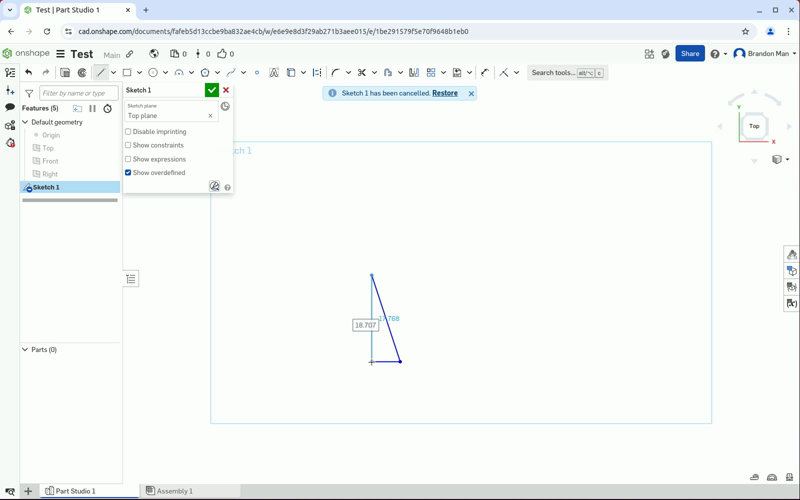
click(371, 361)
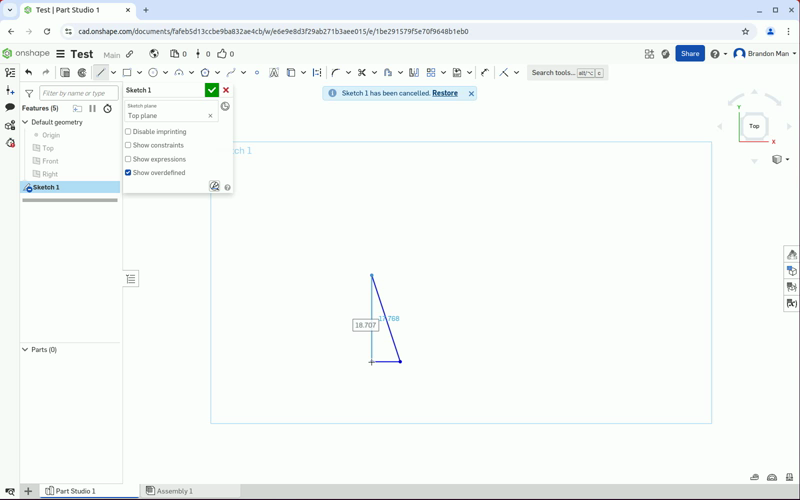
key(esc)
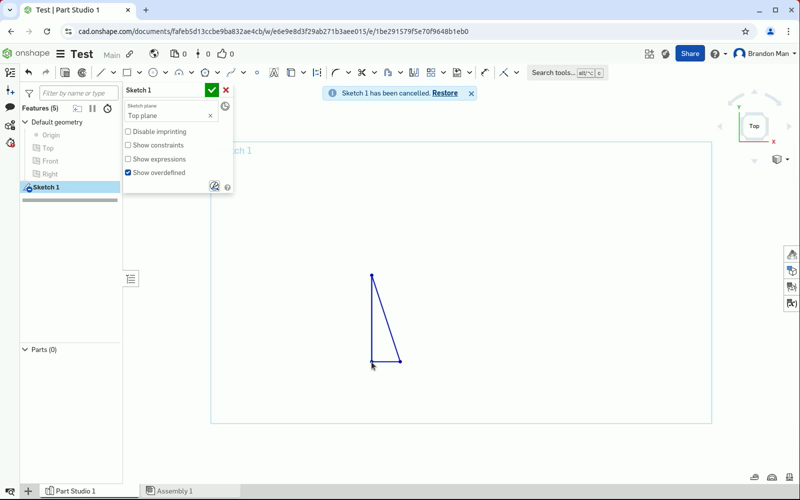
mouse_move(395, 359)
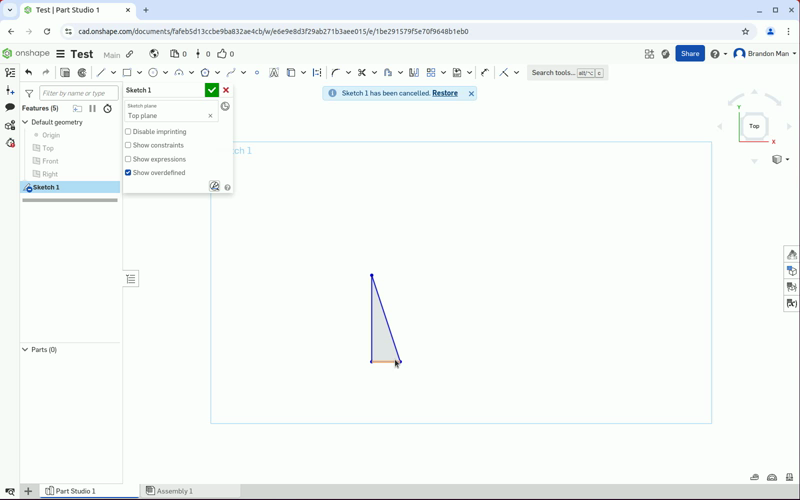
scroll(6)
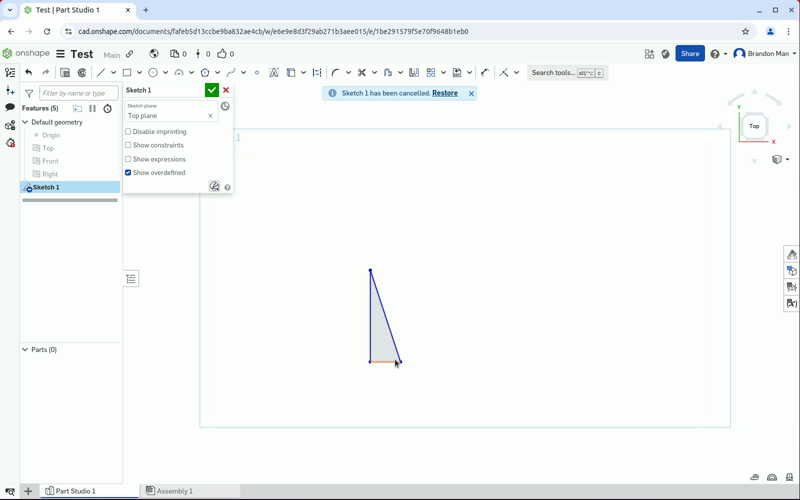
scroll(6)
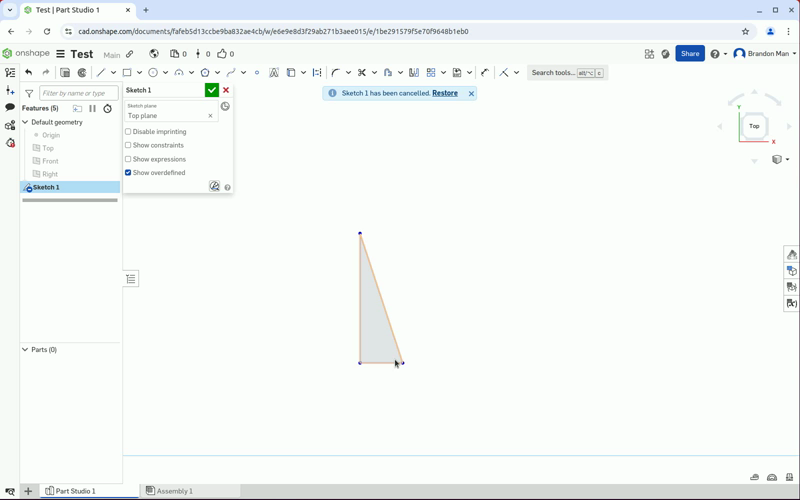
scroll(6)
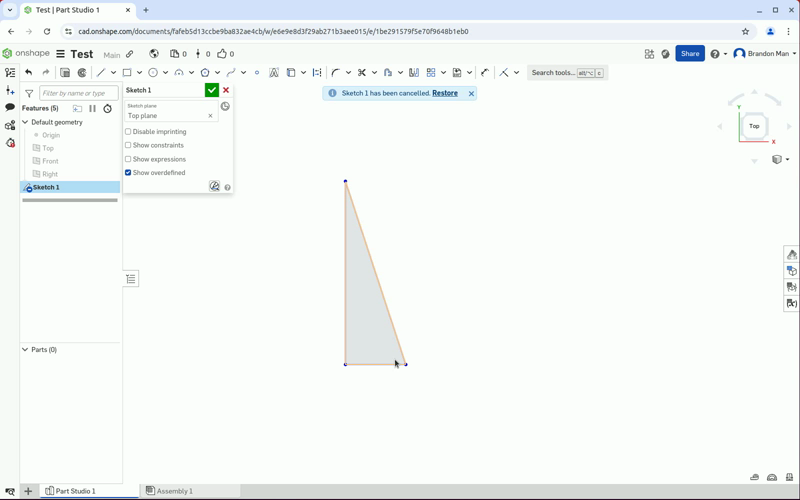
scroll(6)
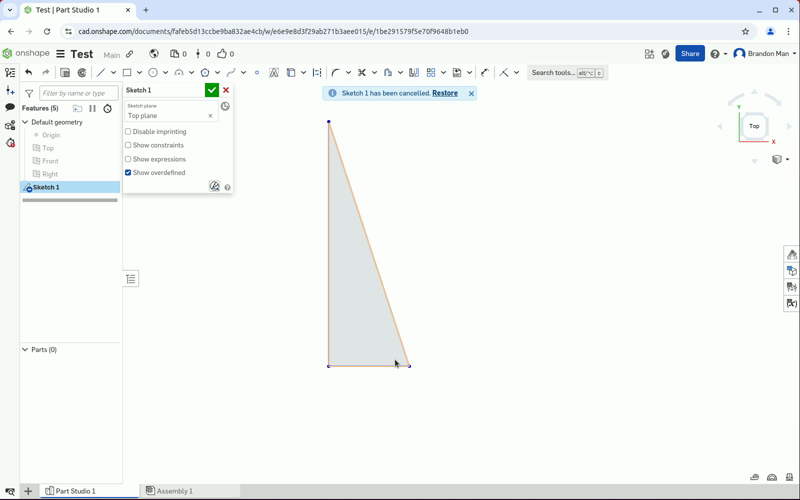
scroll(6)
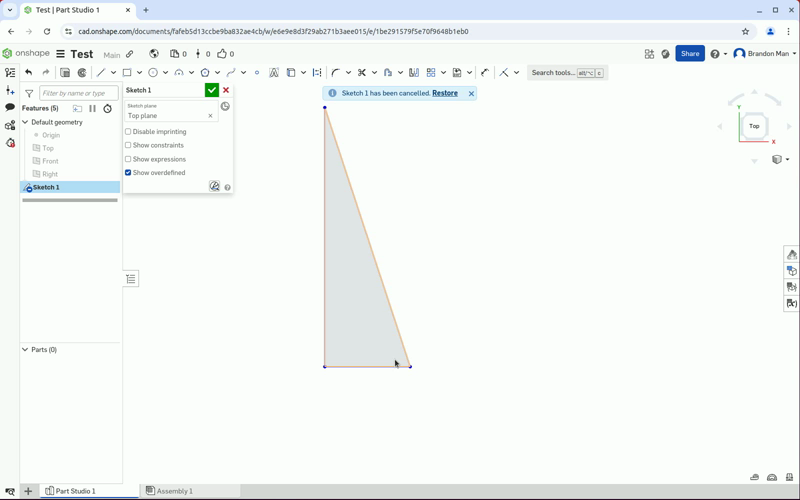
scroll(6)
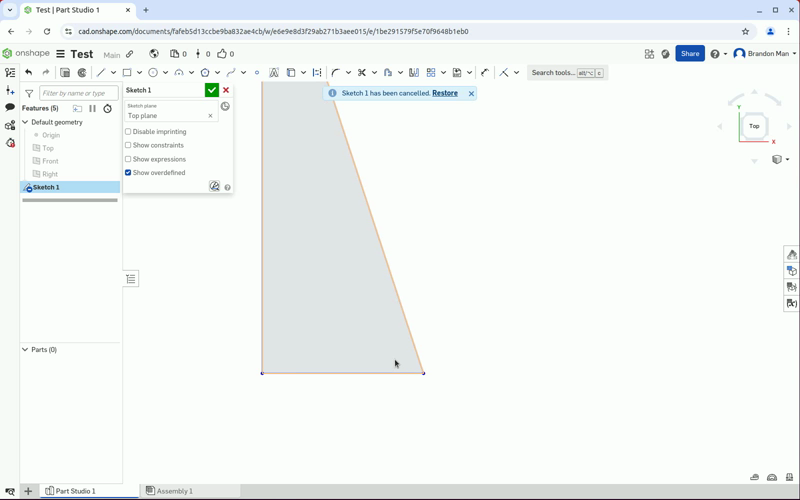
scroll(6)
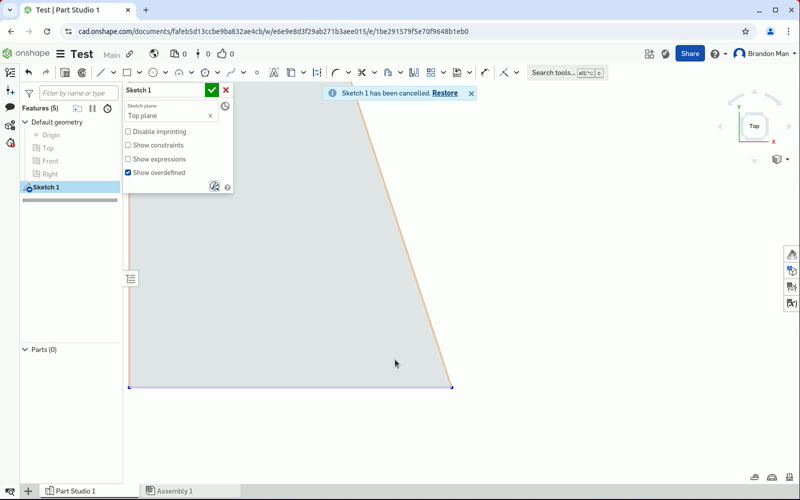
click(395, 359)
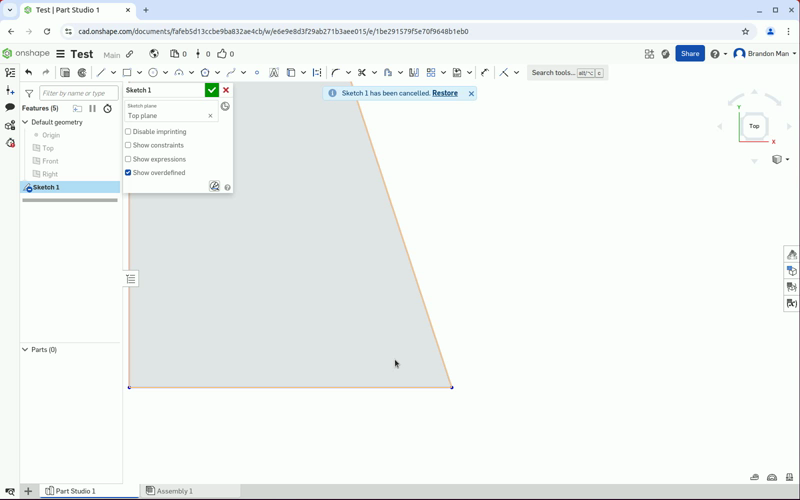
scroll(-6)
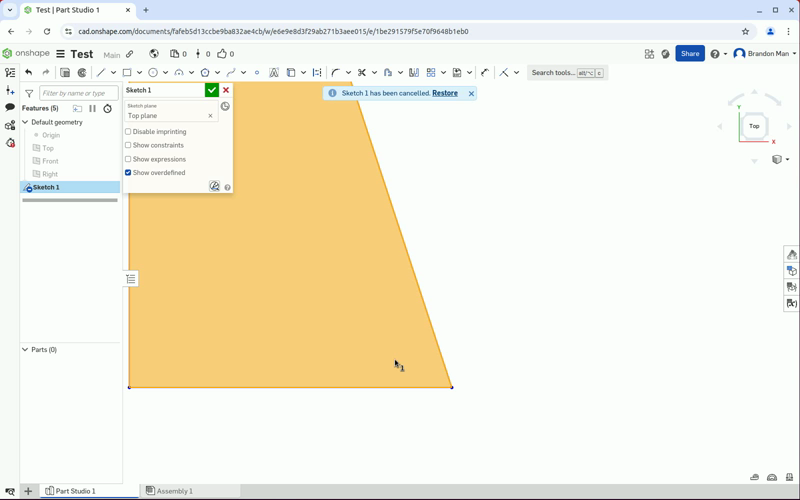
scroll(-6)
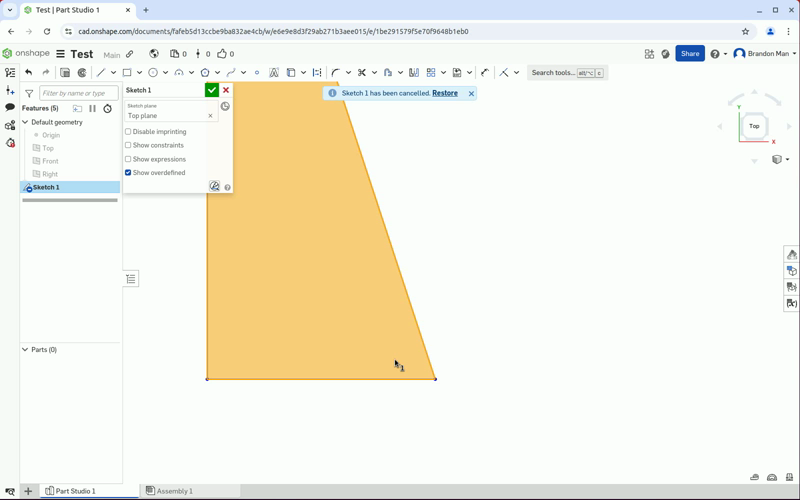
scroll(-6)
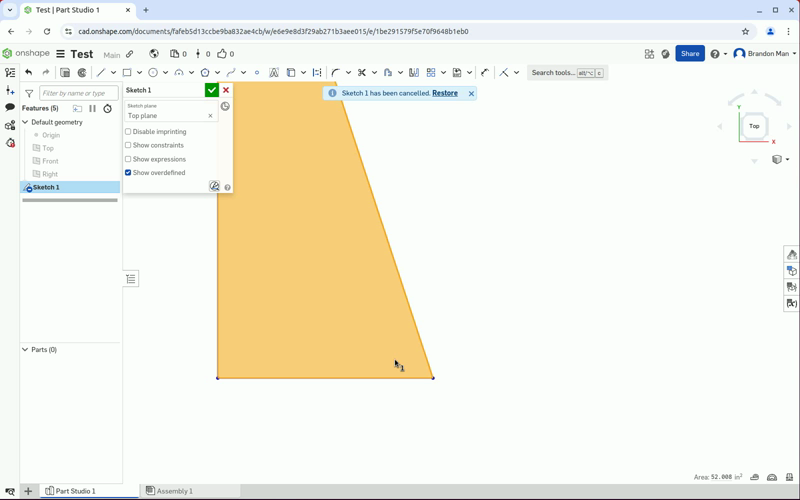
scroll(-6)
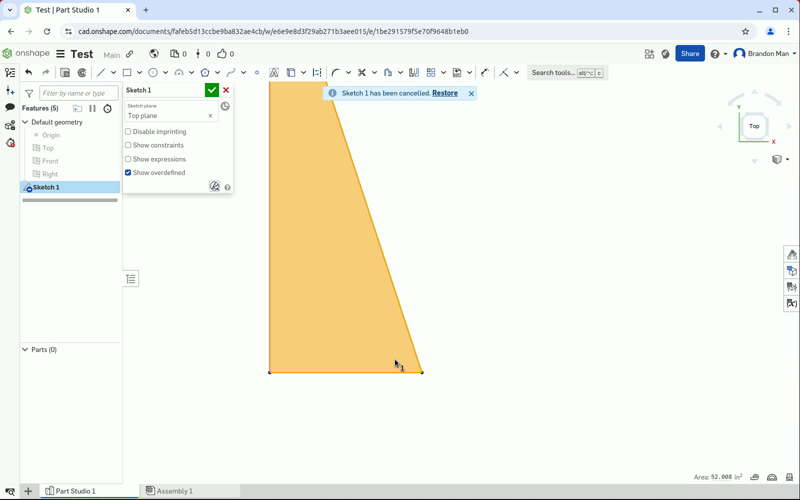
scroll(-6)
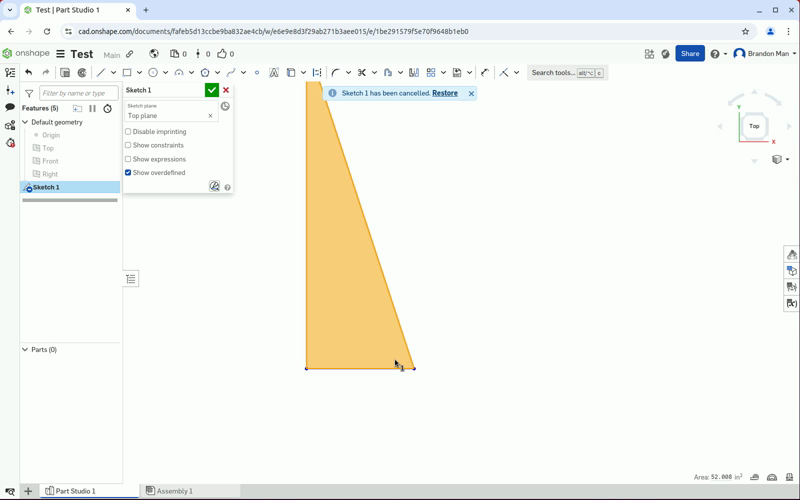
scroll(-6)
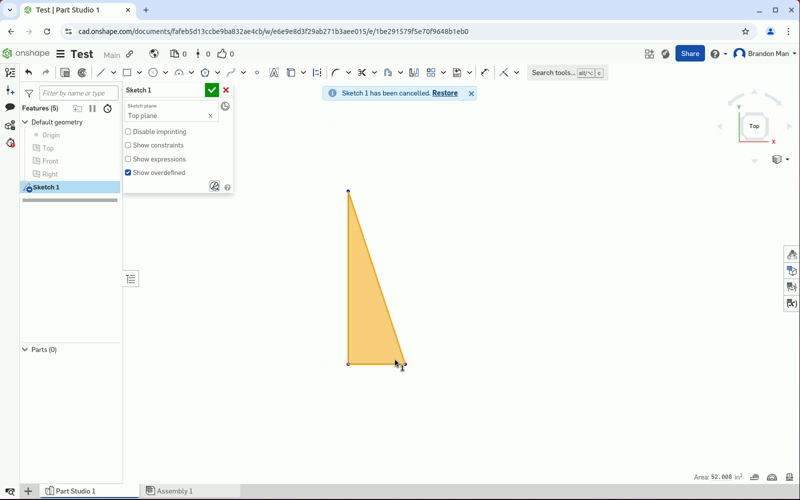
scroll(-6)
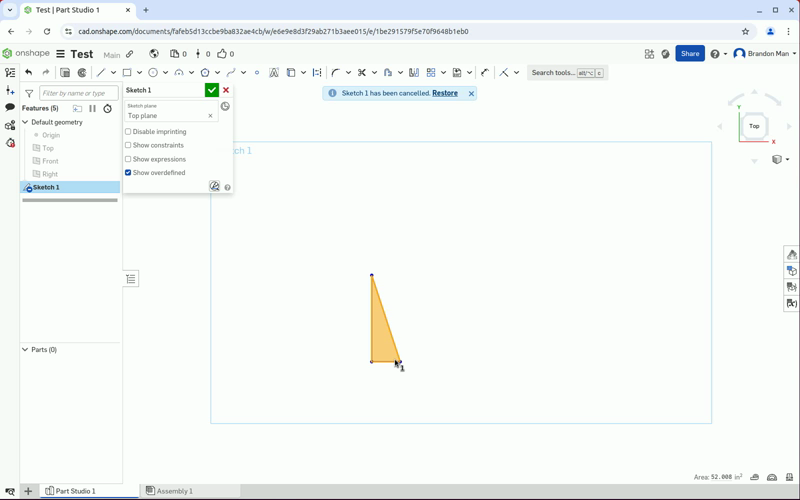
mouse_move(73, 352)
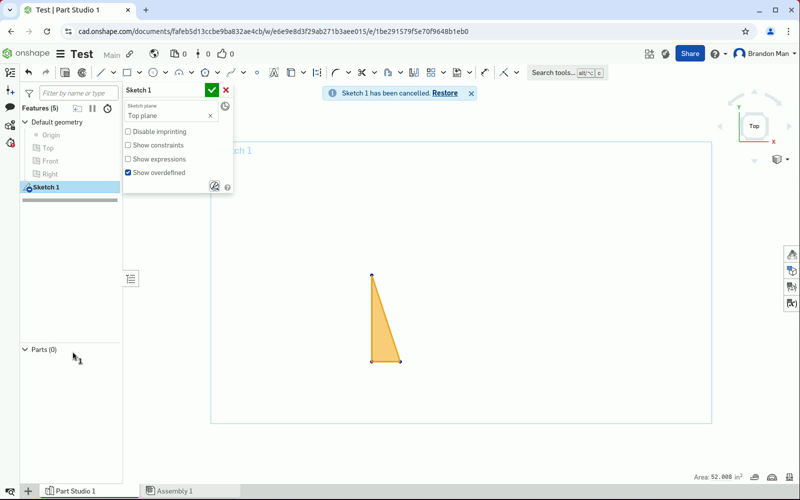
key(shift+y)
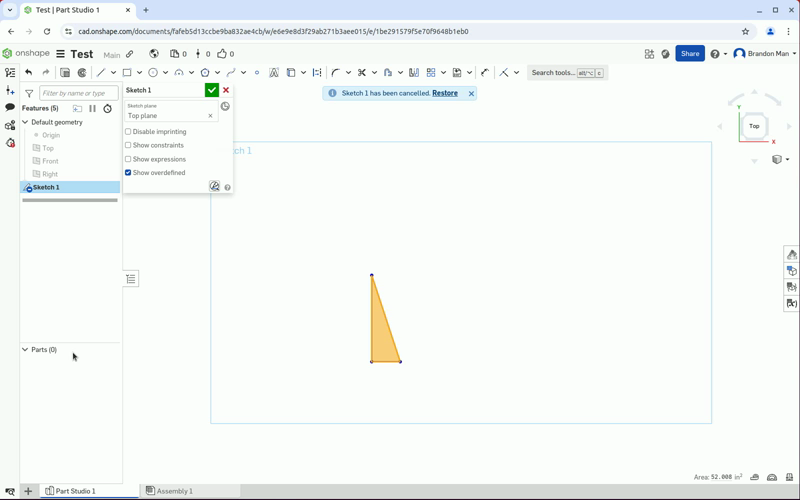
key(shift+e)
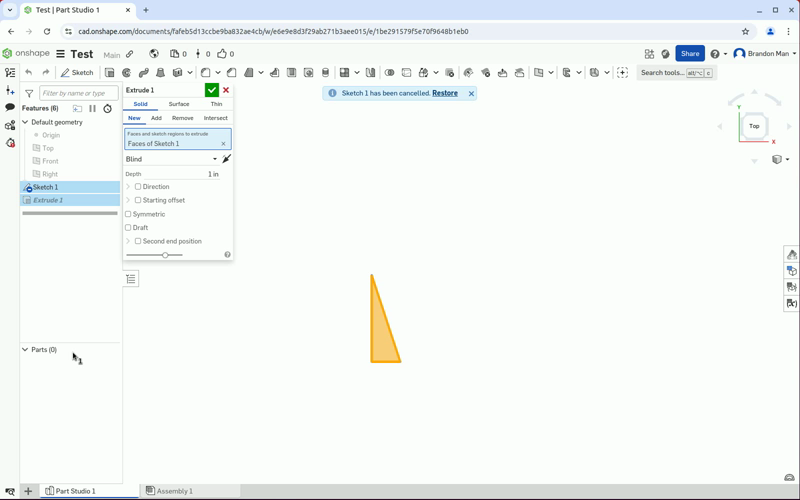
mouse_move(143, 106)
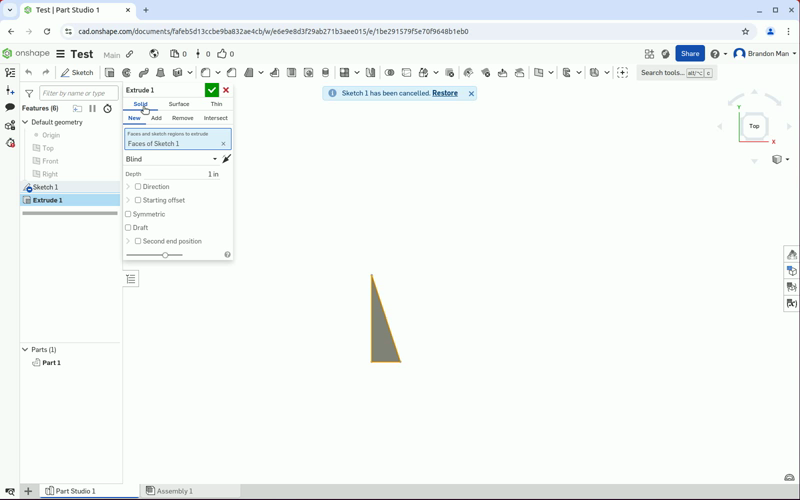
click(143, 106)
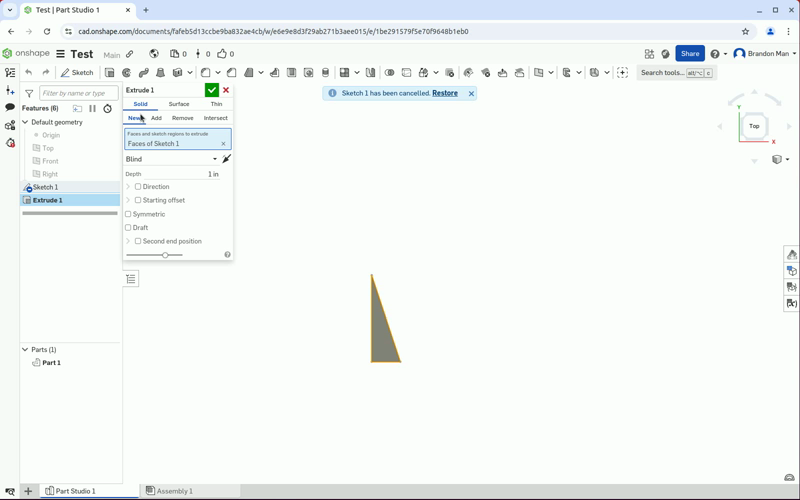
mouse_move(137, 120)
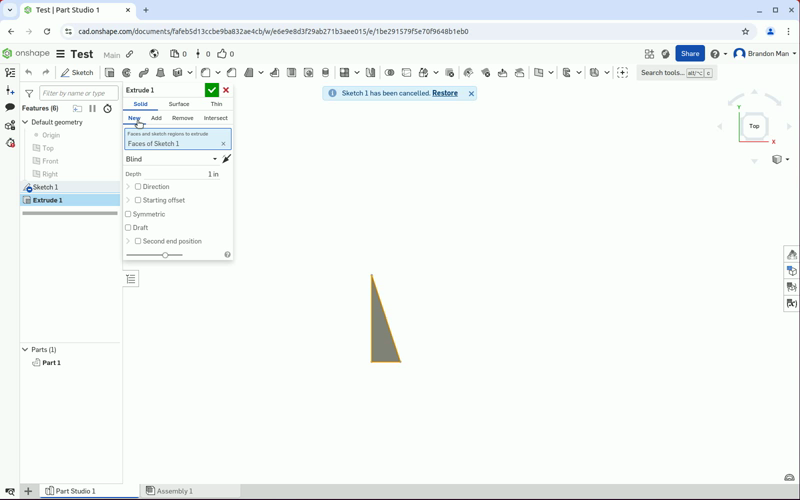
click(137, 120)
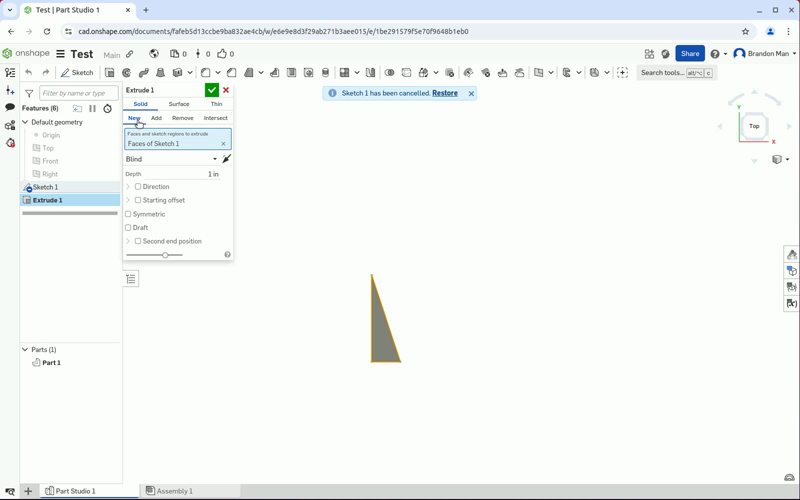
key(tab, 4)
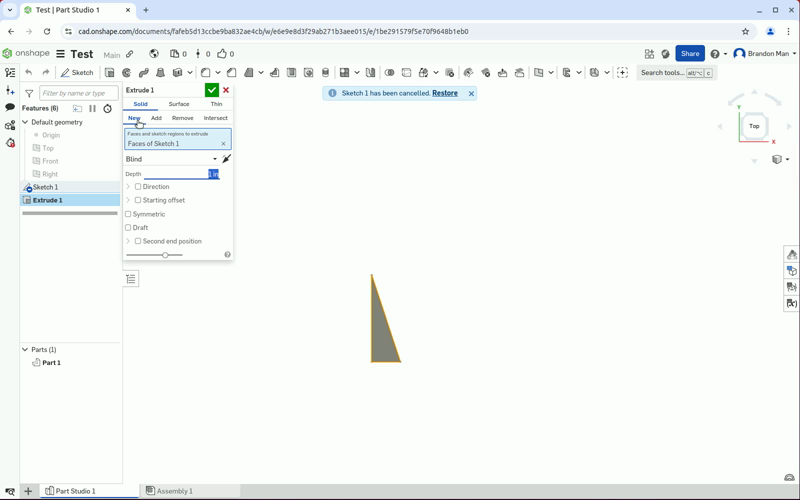
text(11.554)
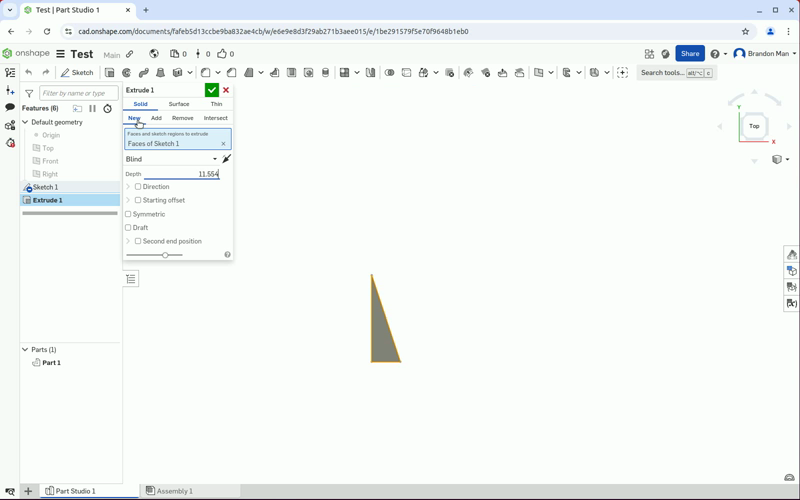
key(enter)
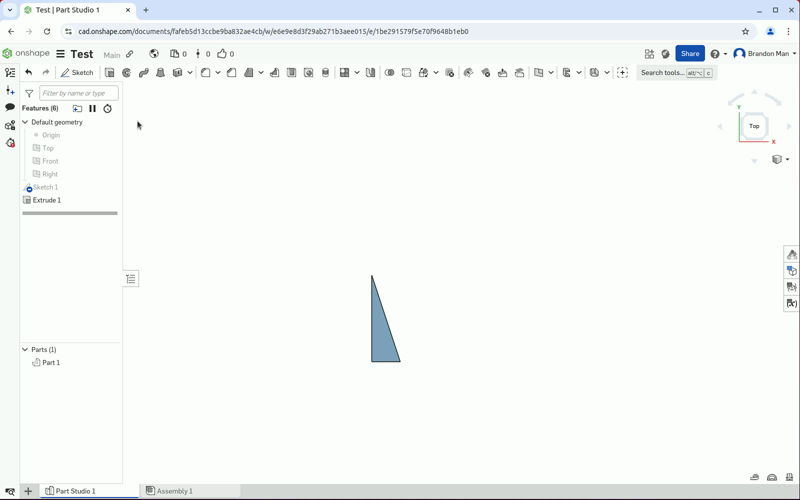
key(shift+h)
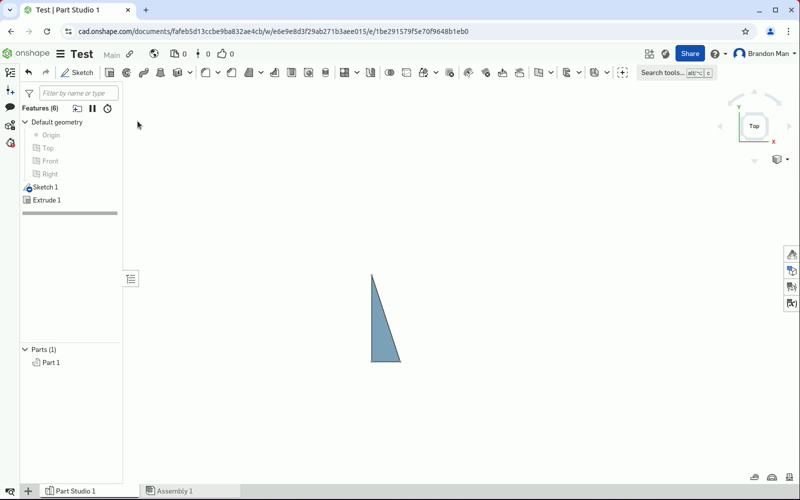
key(shift+h)
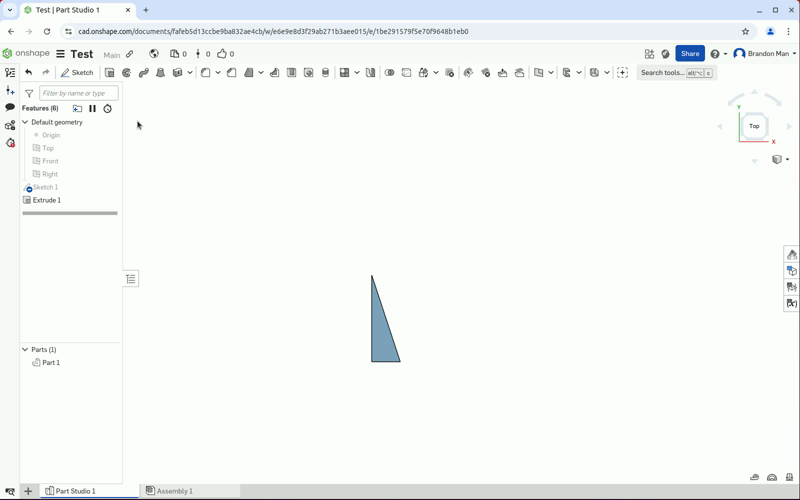
mouse_move(73, 189)
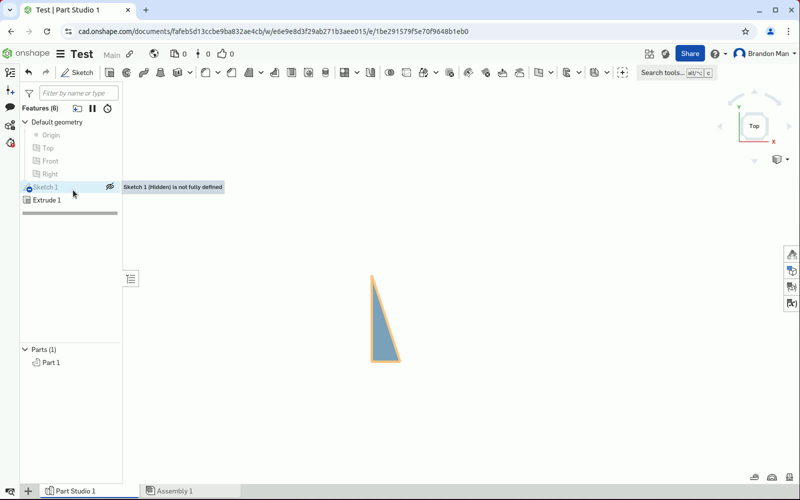
click(73, 189)
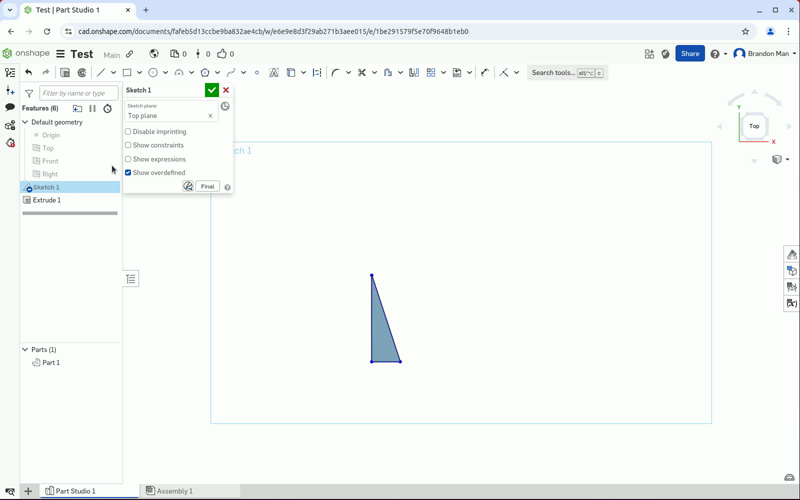
mouse_move(229, 92)
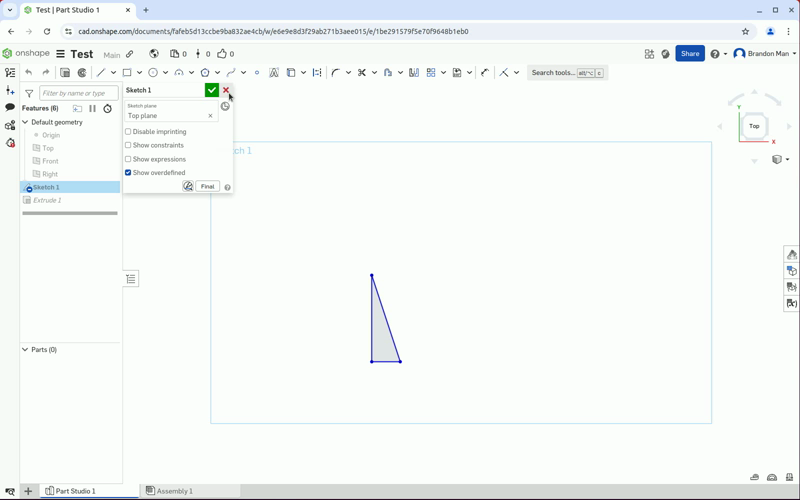
click(229, 92)
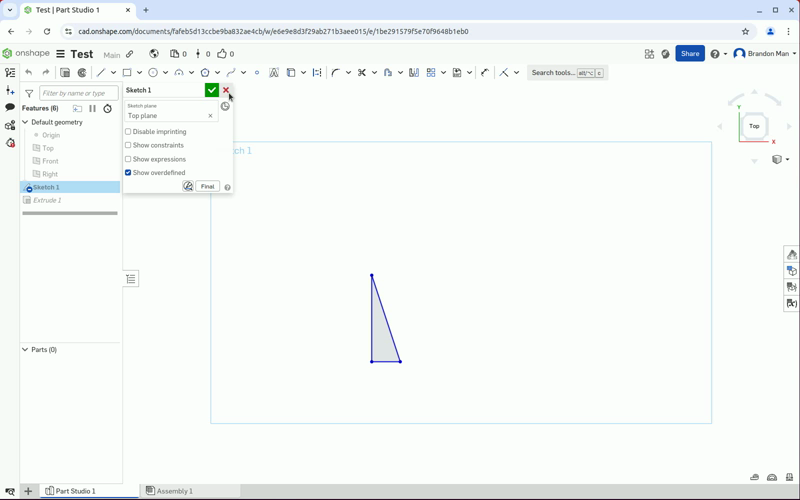
key(shift+s)
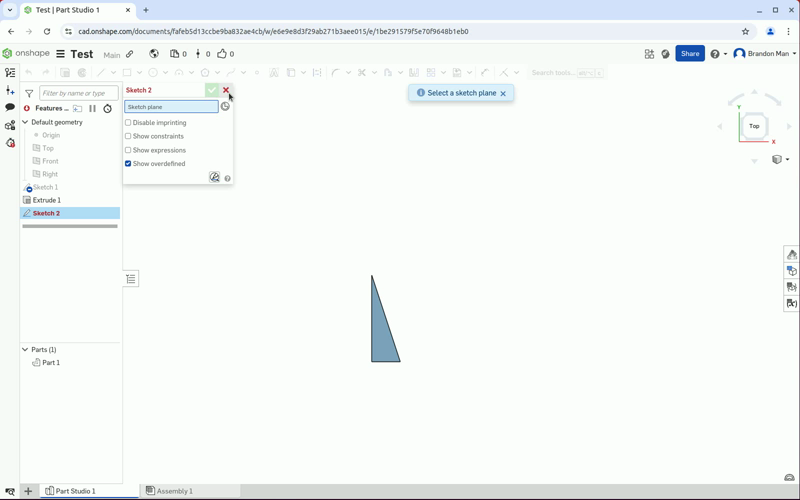
mouse_move(73, 150)
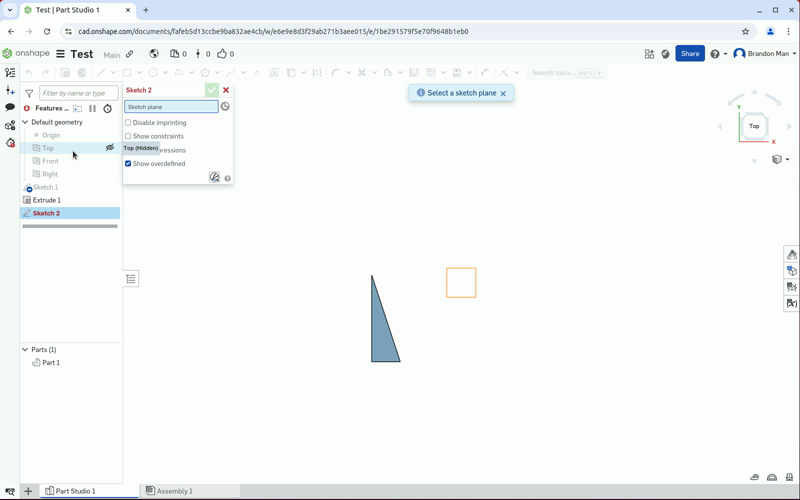
click(73, 150)
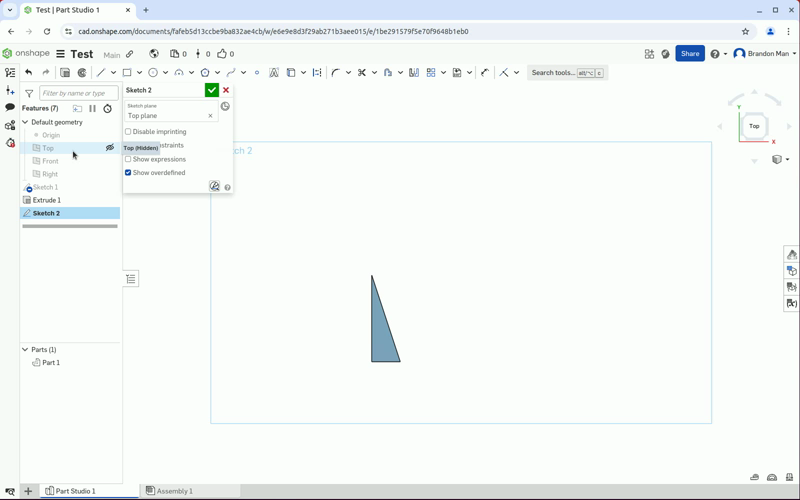
mouse_move(73, 352)
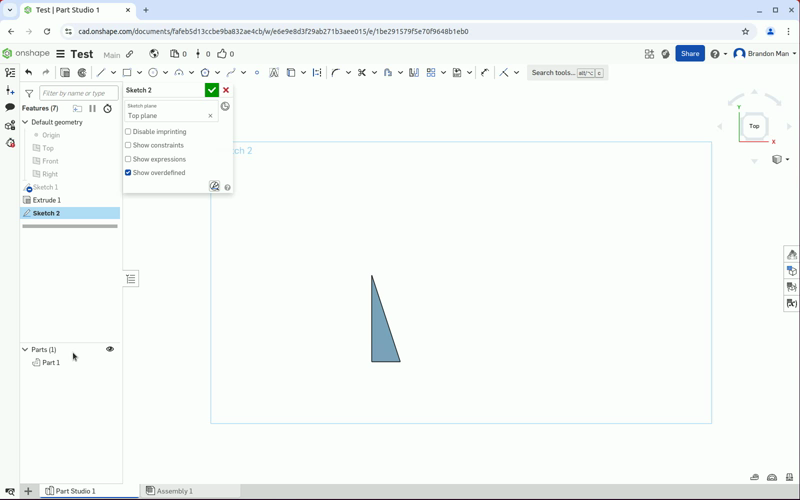
key(y)
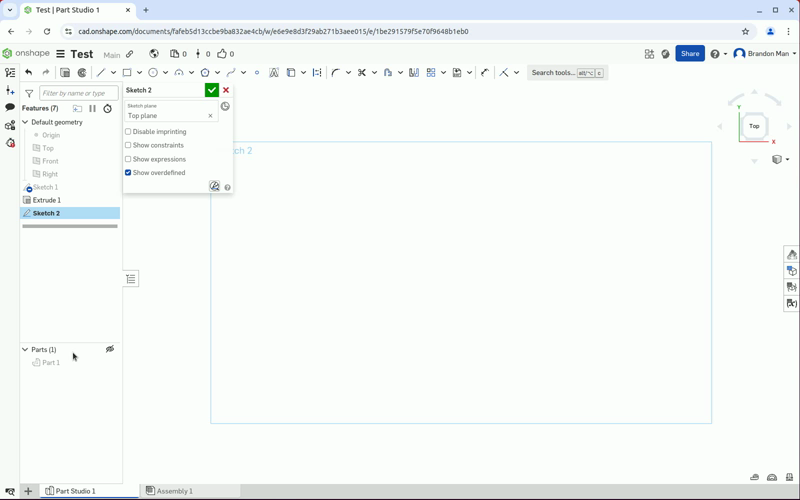
key(l)
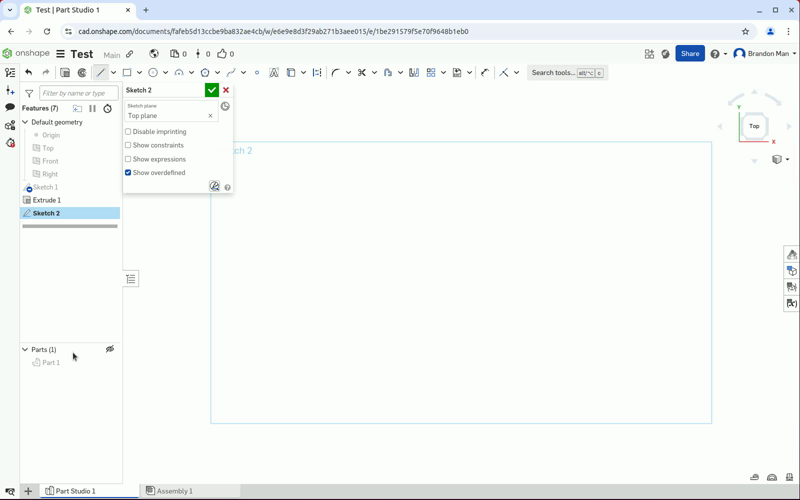
key_down(shift)
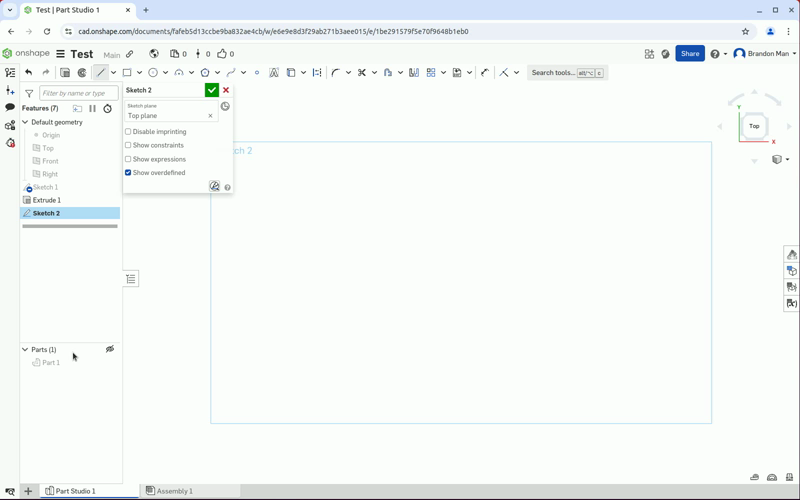
mouse_move(371, 275)
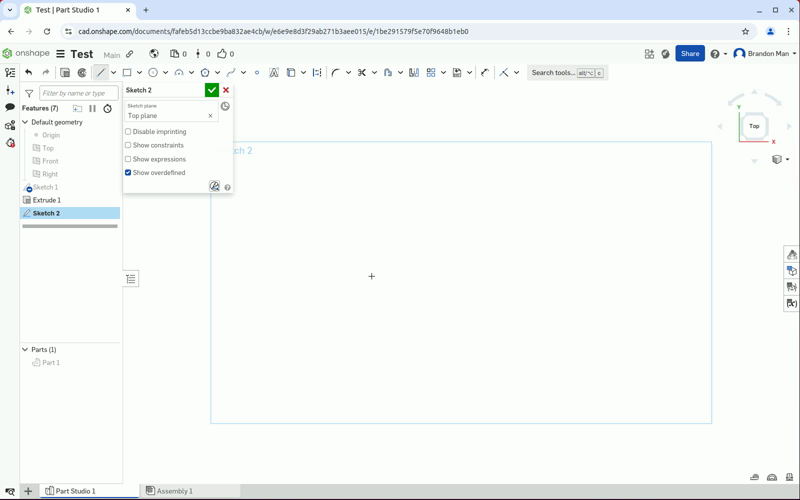
click(371, 275)
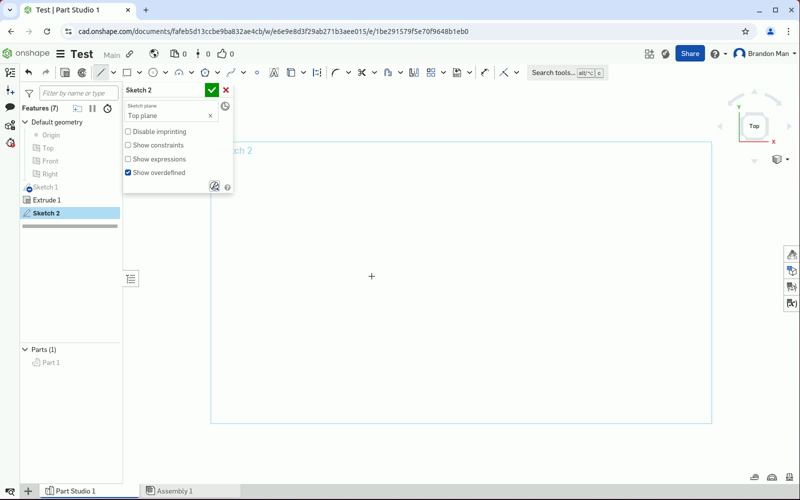
key_up(shift)
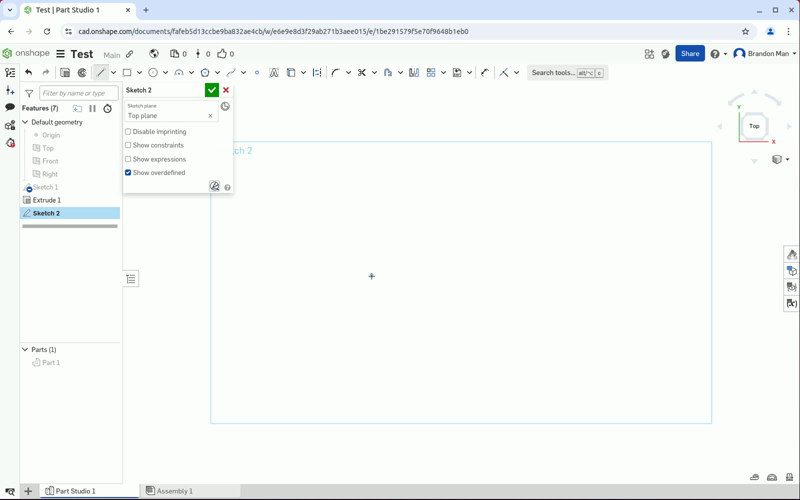
key_down(shift)
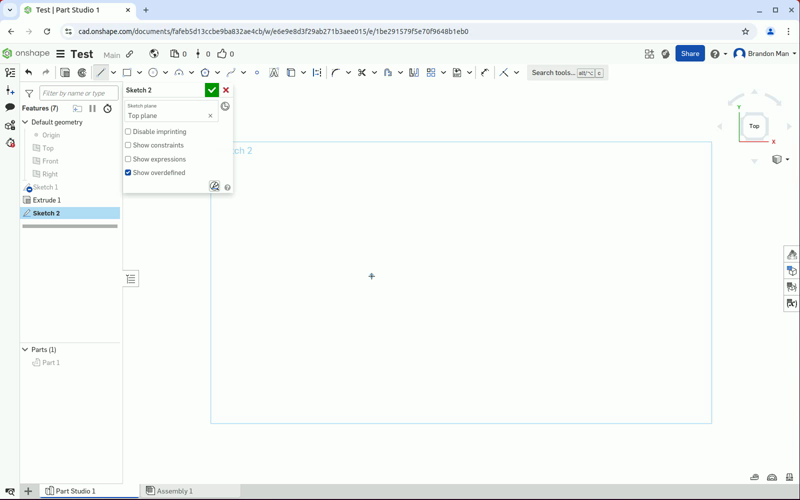
mouse_move(400, 361)
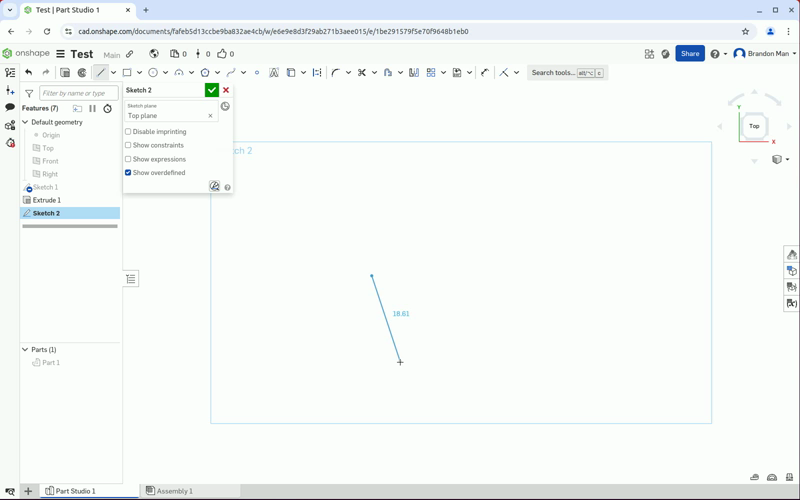
click(400, 361)
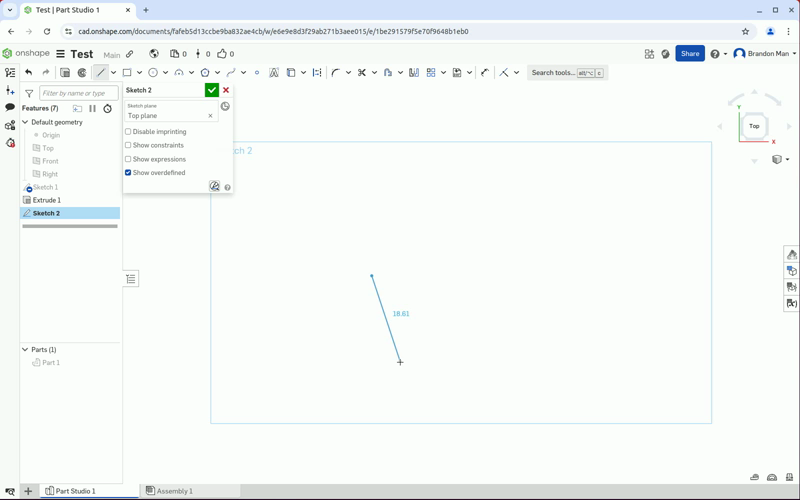
key_up(shift)
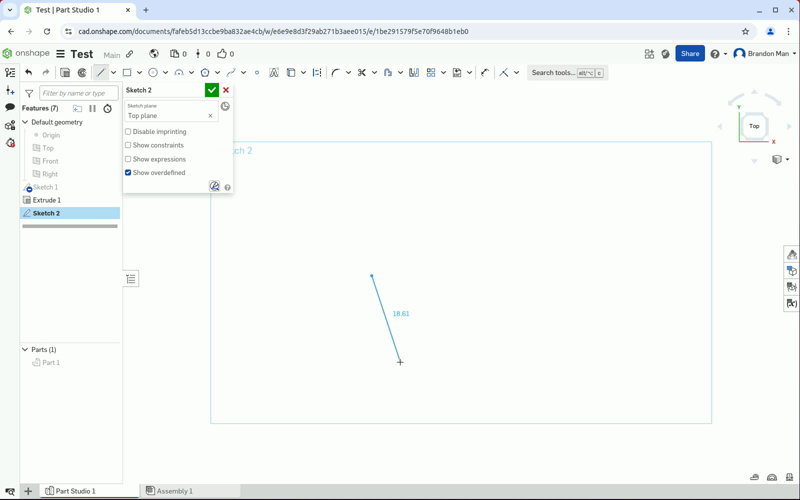
key_down(shift)
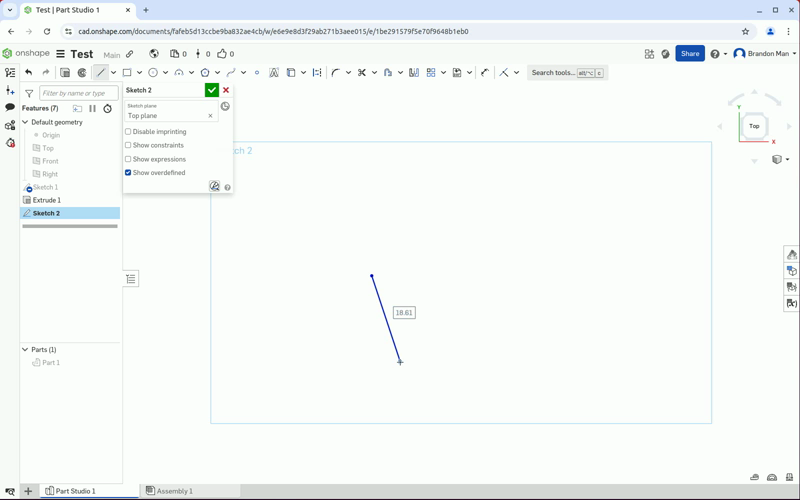
mouse_move(430, 361)
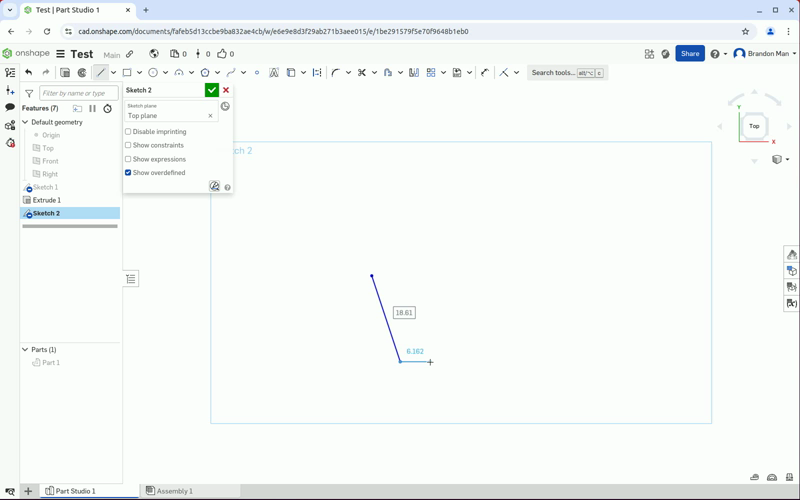
mouse_move(428, 361)
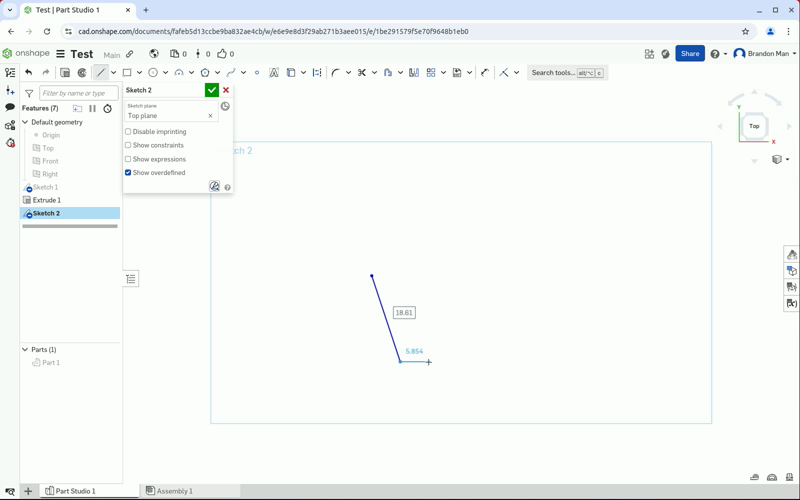
click(428, 361)
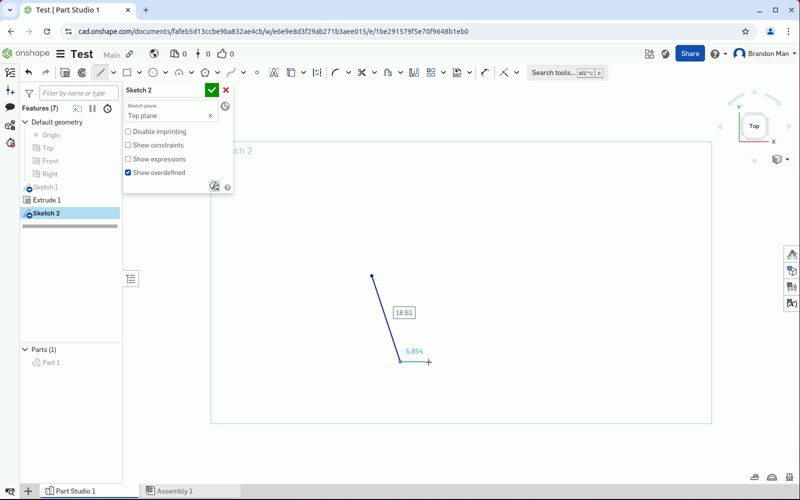
key_up(shift)
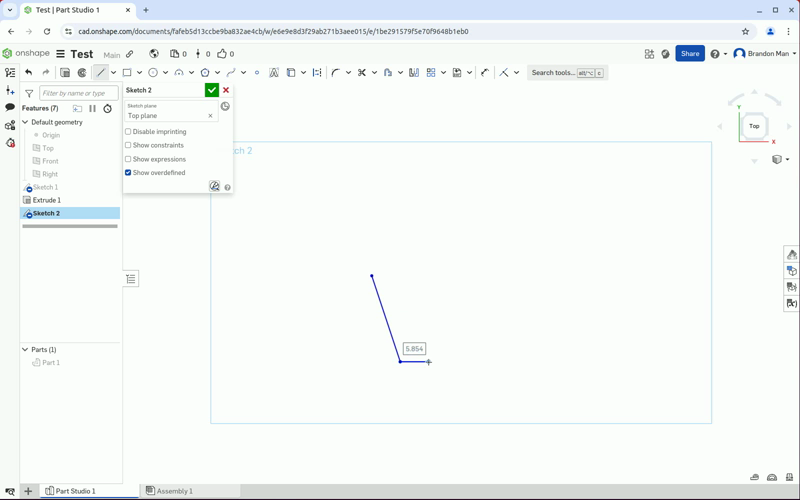
key_down(shift)
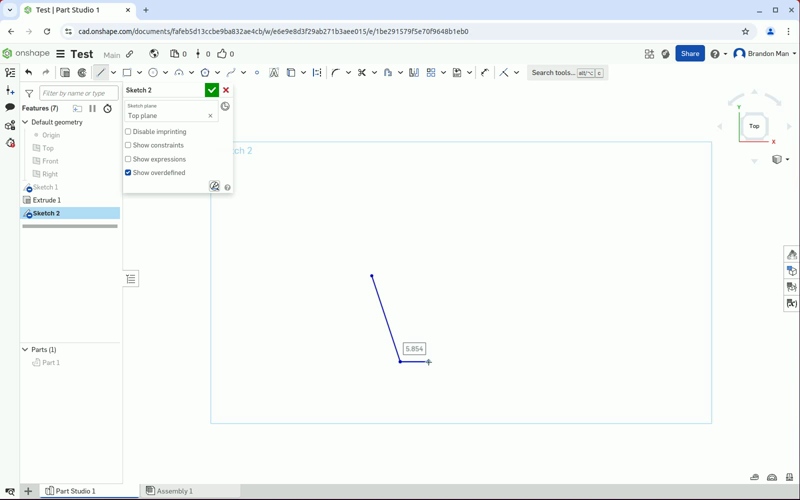
mouse_move(371, 219)
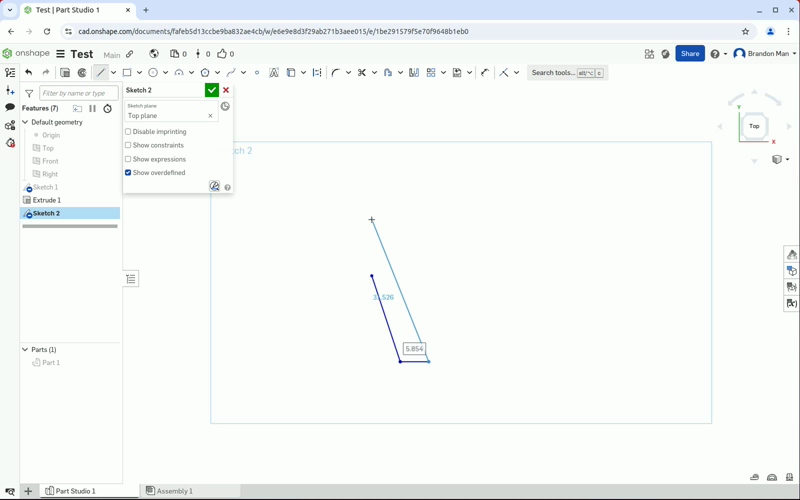
click(371, 219)
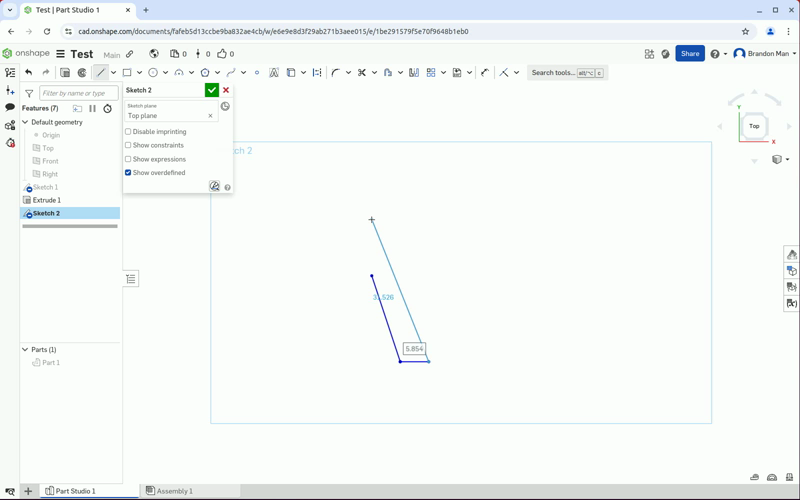
key_up(shift)
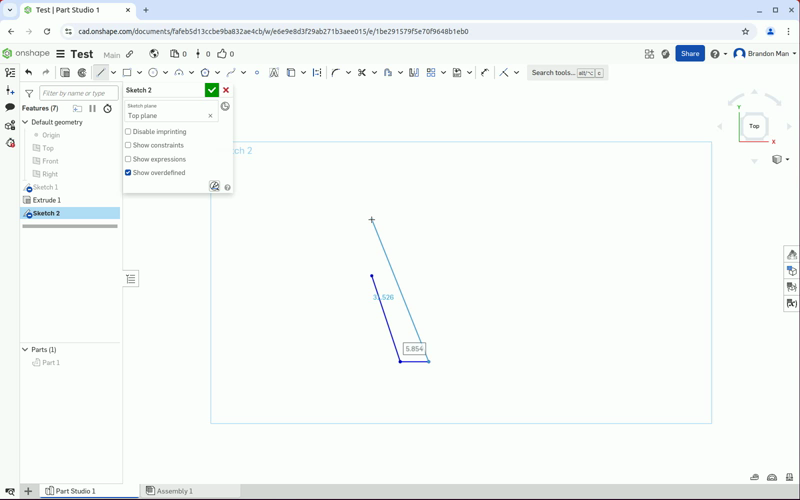
mouse_move(401, 219)
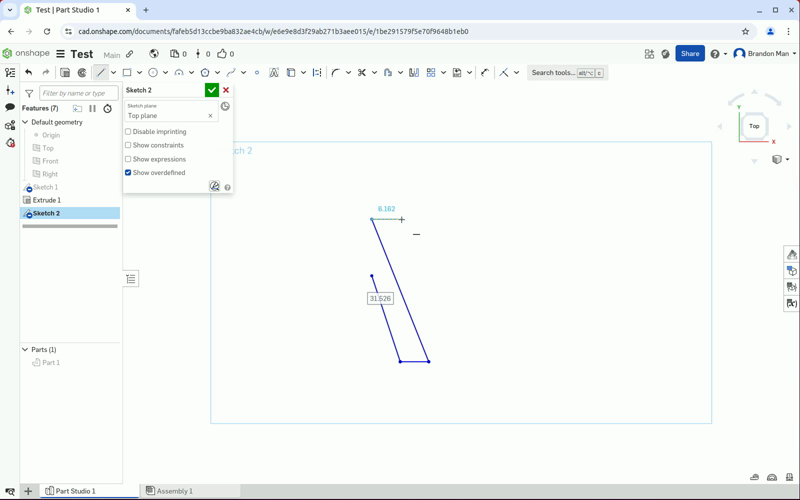
key_down(shift)
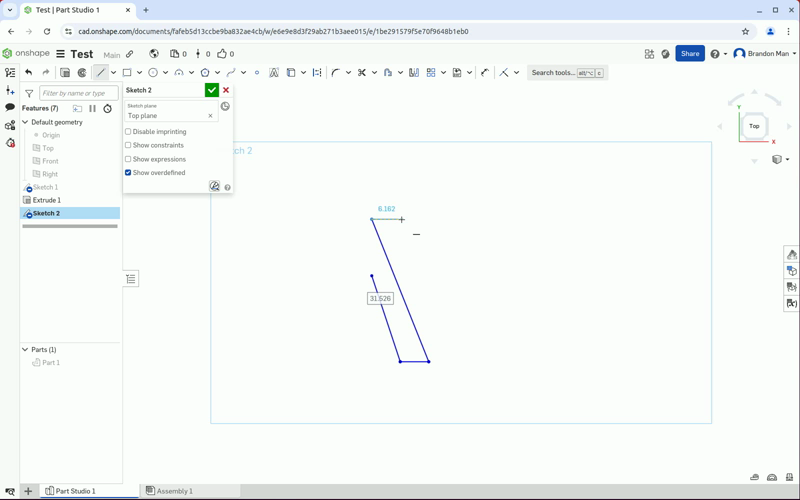
mouse_move(371, 275)
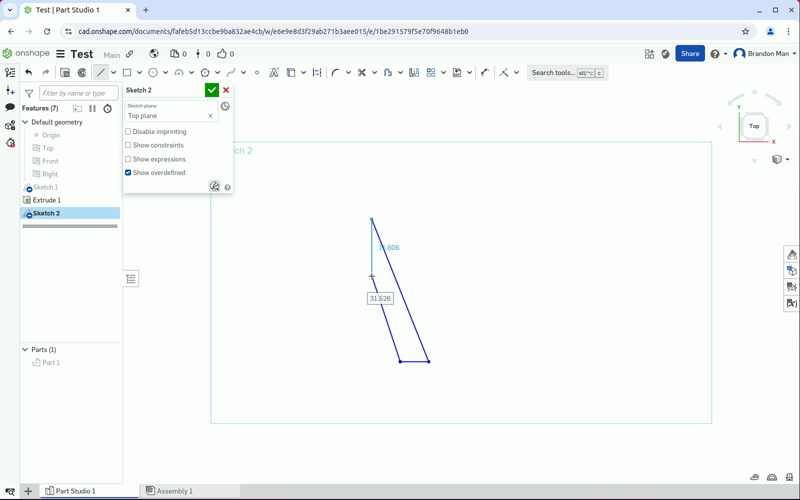
key_up(shift)
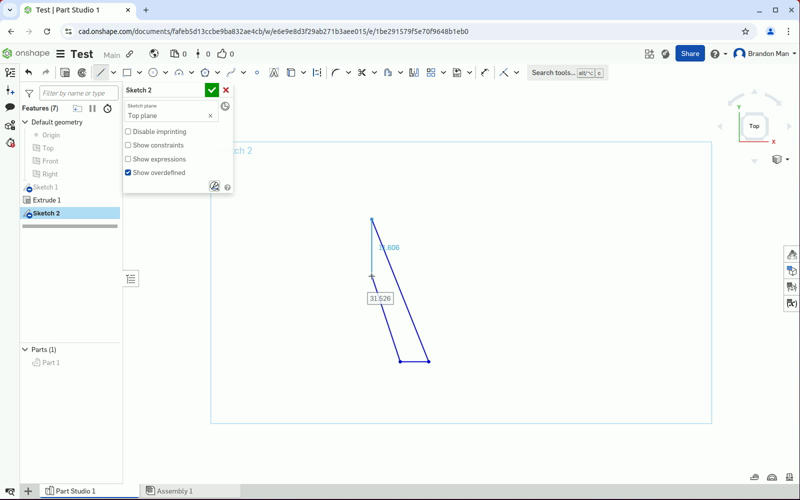
click(371, 275)
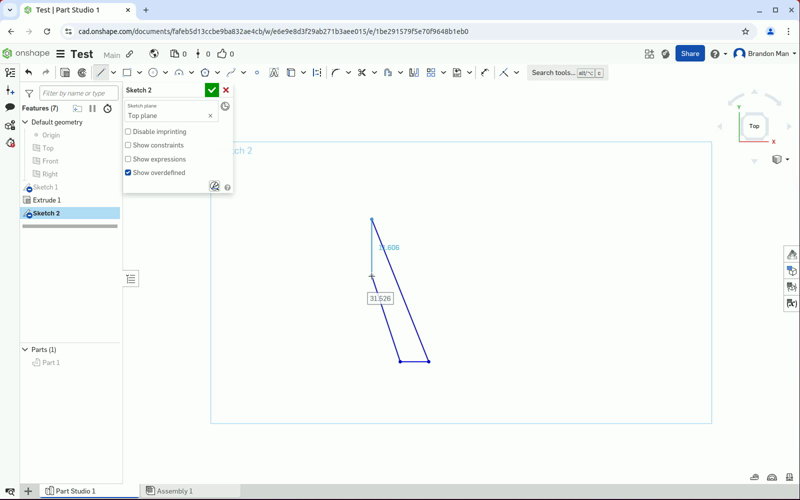
key(esc)
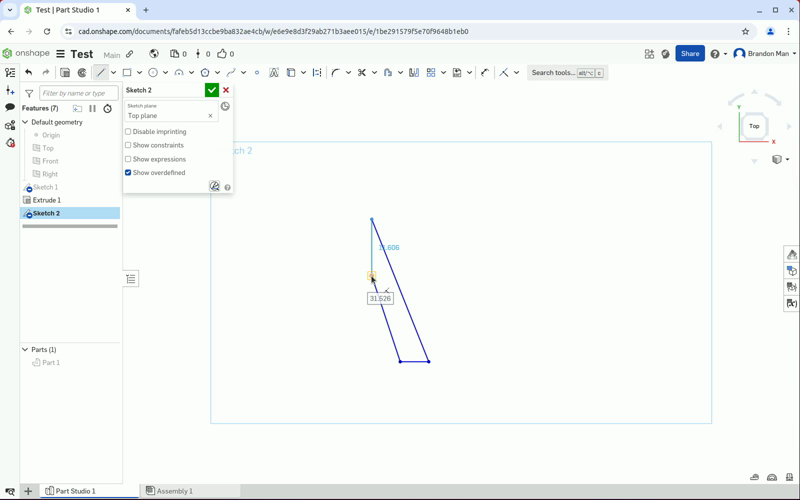
mouse_move(419, 356)
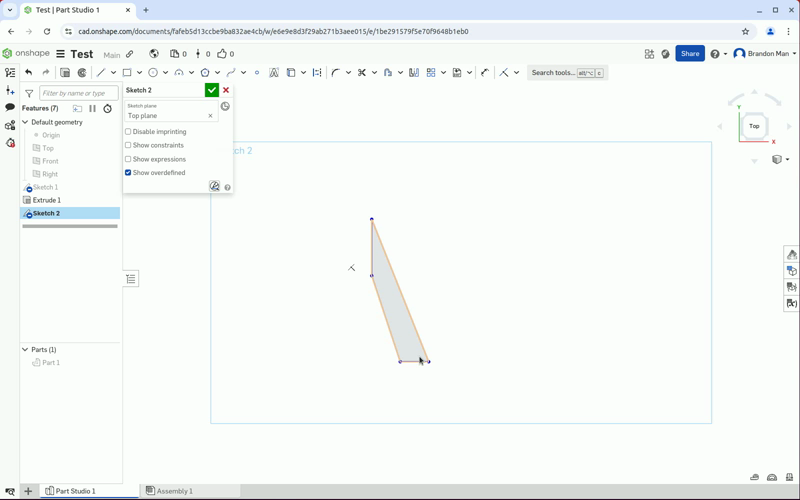
click(419, 356)
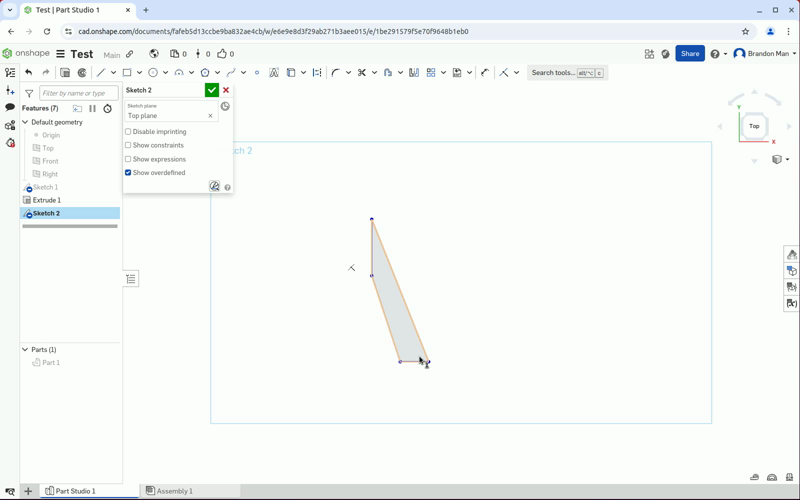
mouse_move(73, 352)
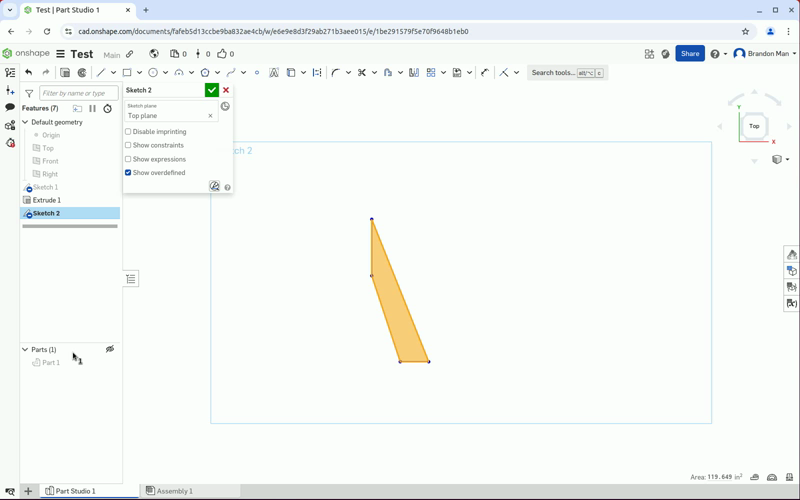
key(shift+y)
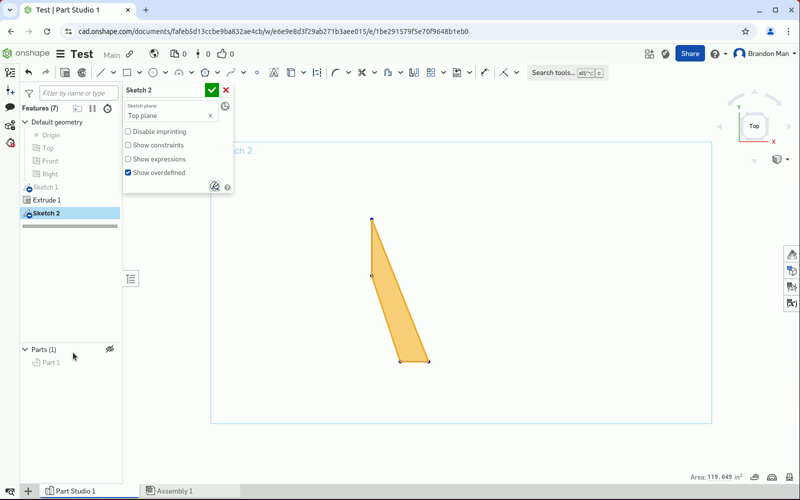
key(shift+e)
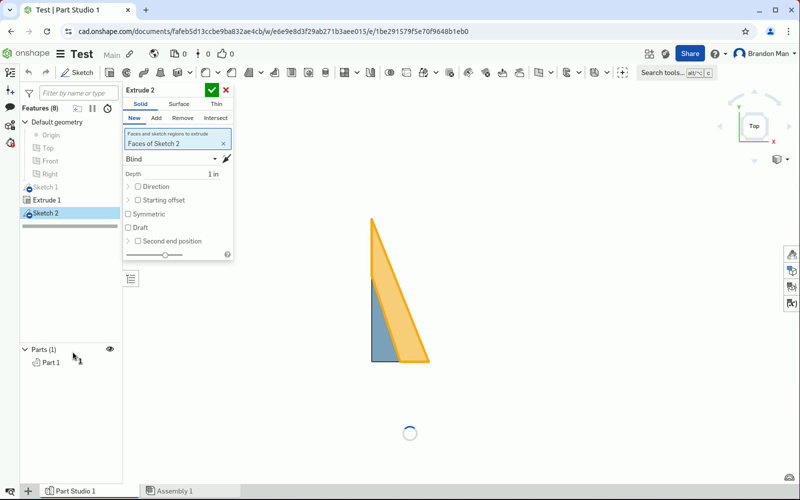
mouse_move(143, 106)
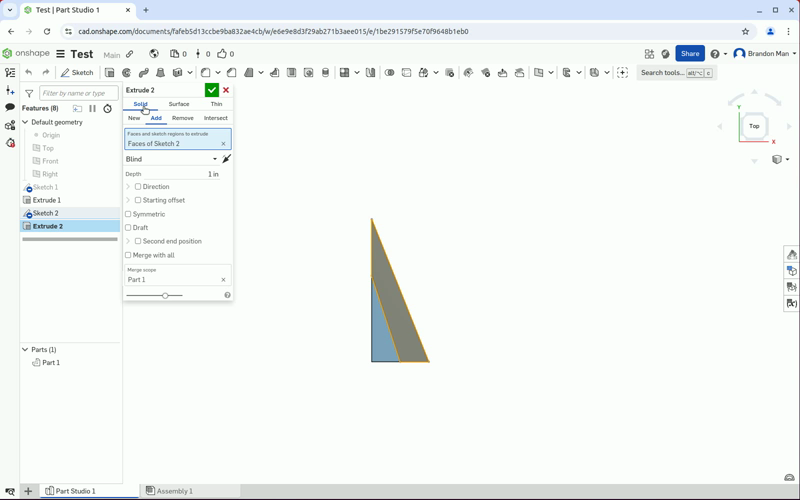
click(143, 106)
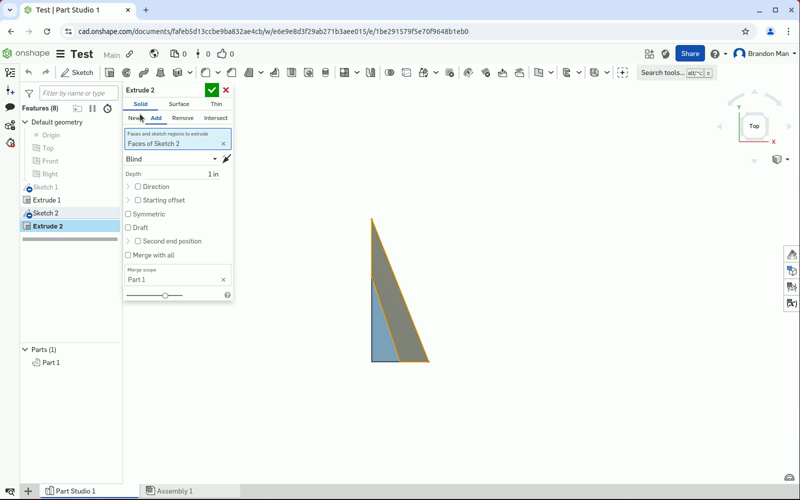
mouse_move(137, 120)
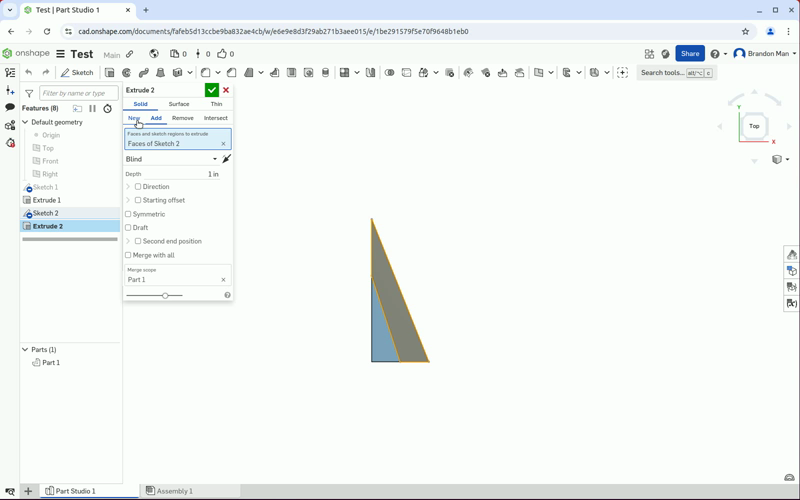
click(137, 120)
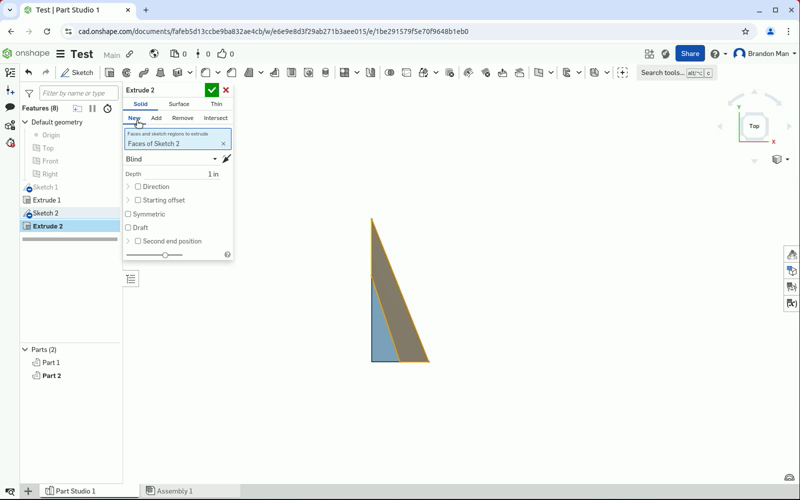
key(tab, 4)
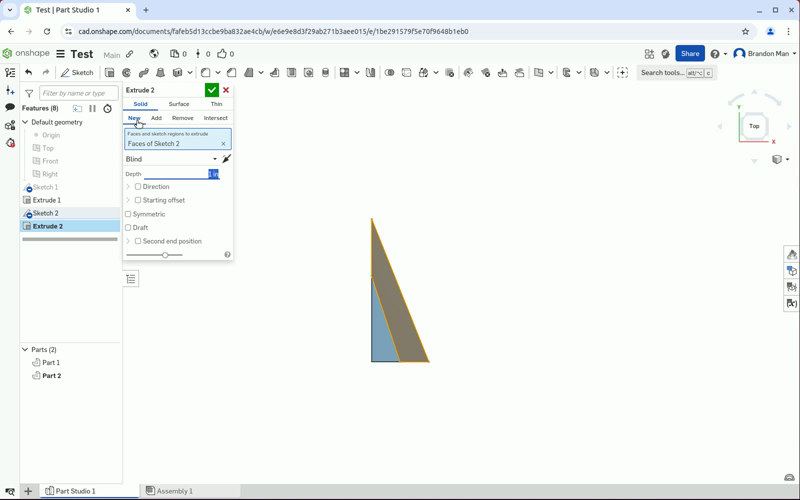
text(11.554)
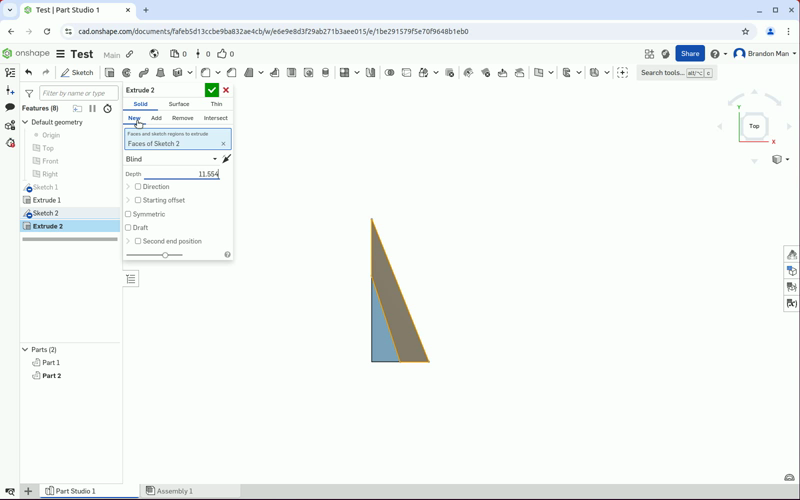
key(enter)
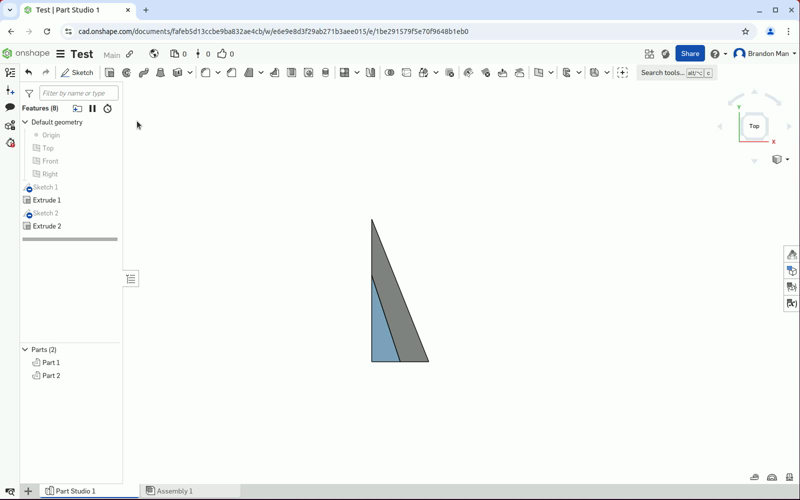
key(shift+h)
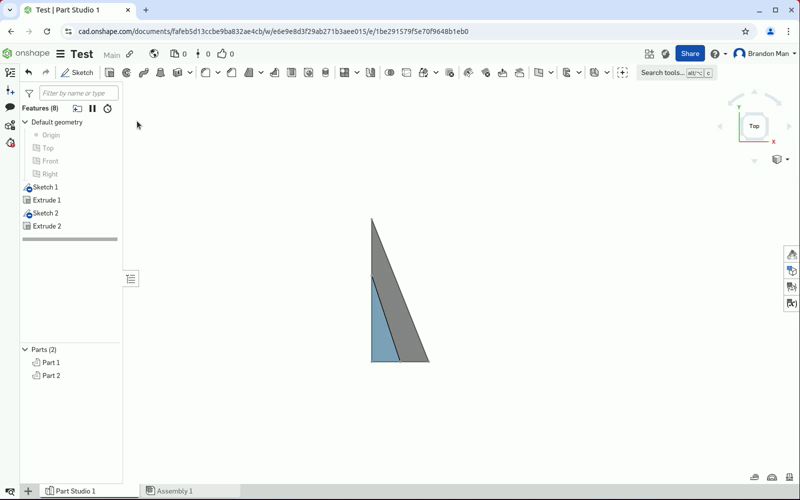
key(shift+h)
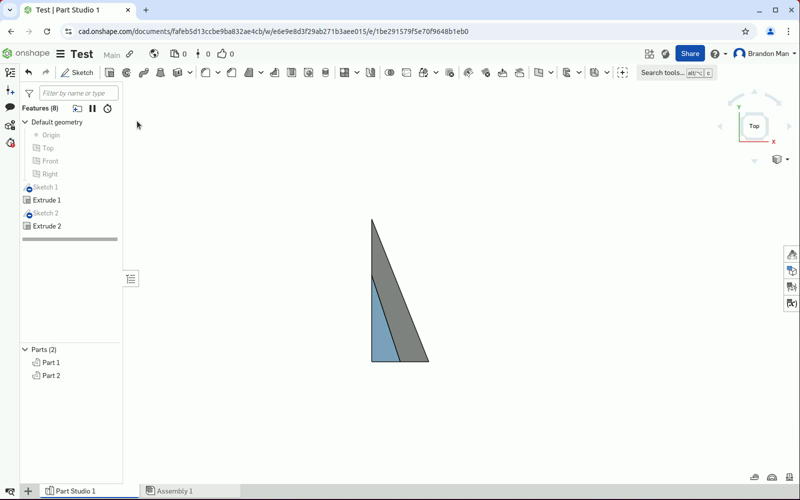
mouse_move(73, 189)
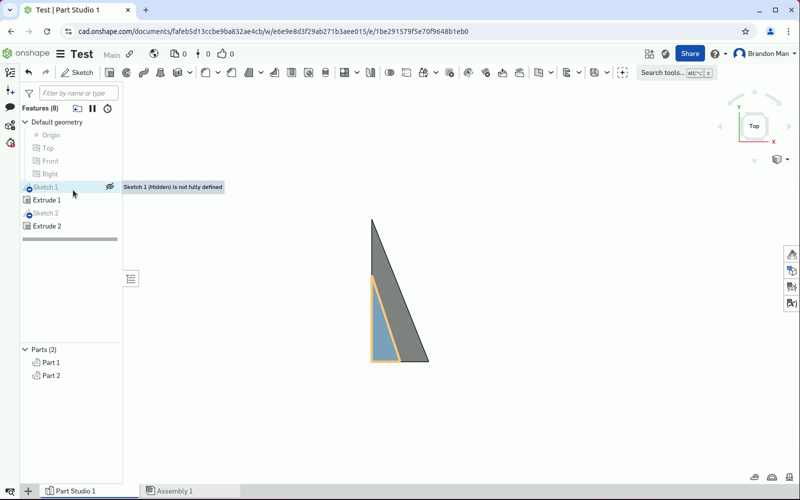
click(73, 189)
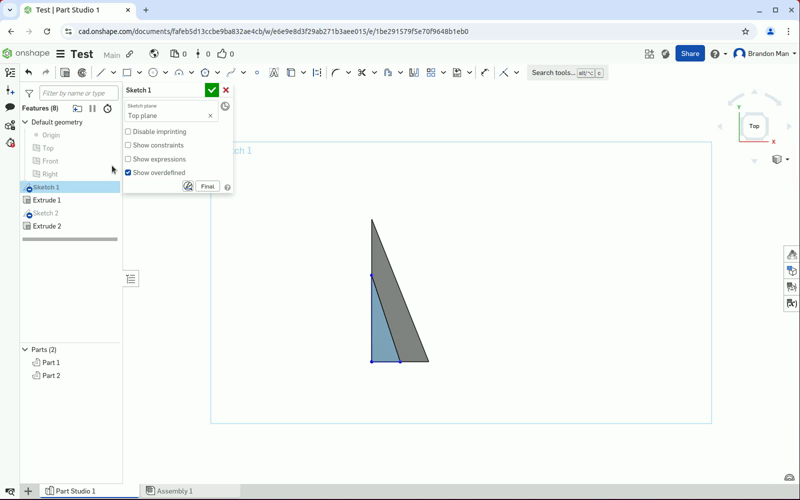
mouse_move(229, 92)
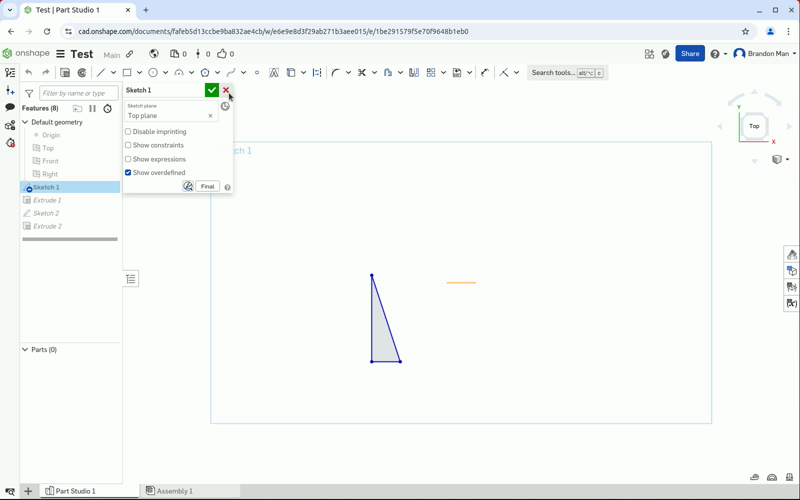
click(229, 92)
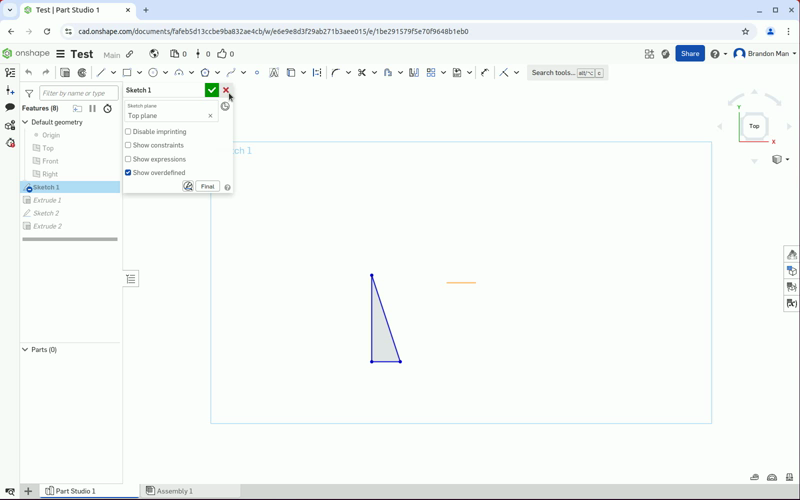
key(shift+s)
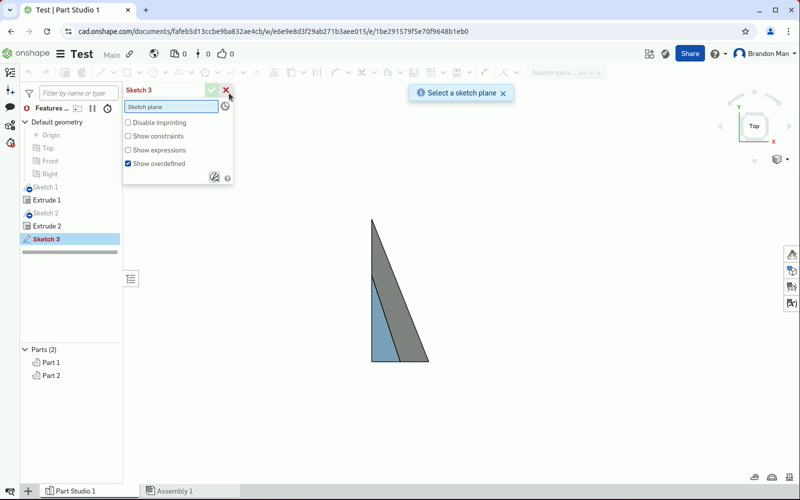
mouse_move(73, 150)
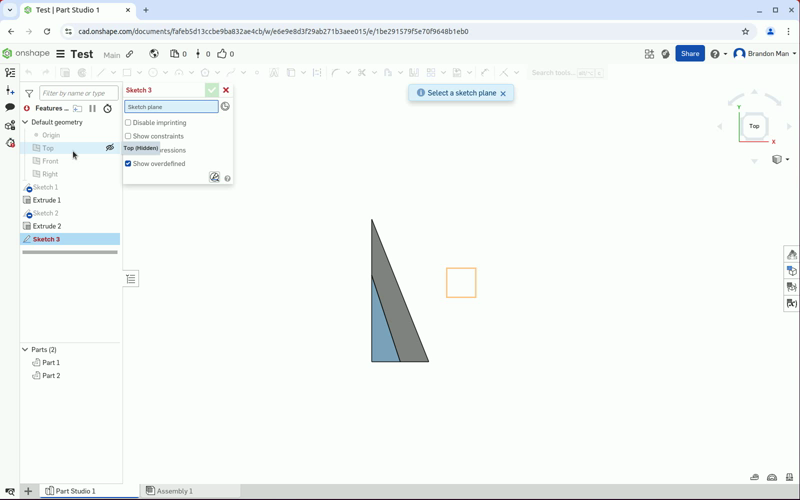
click(73, 150)
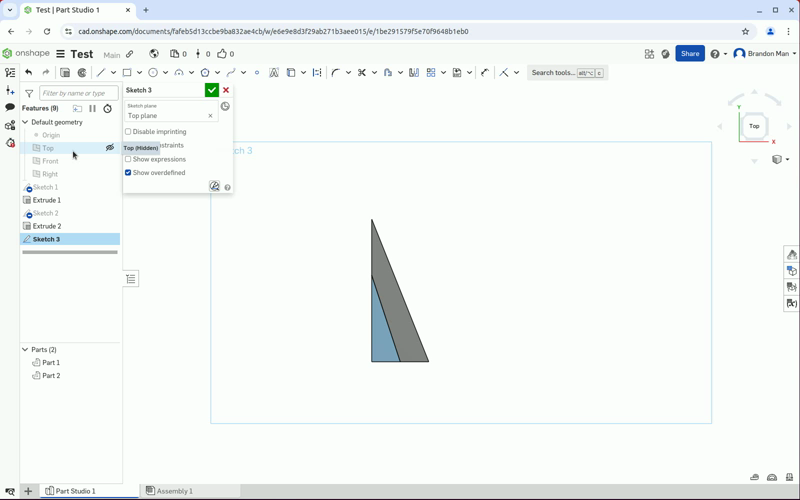
mouse_move(73, 352)
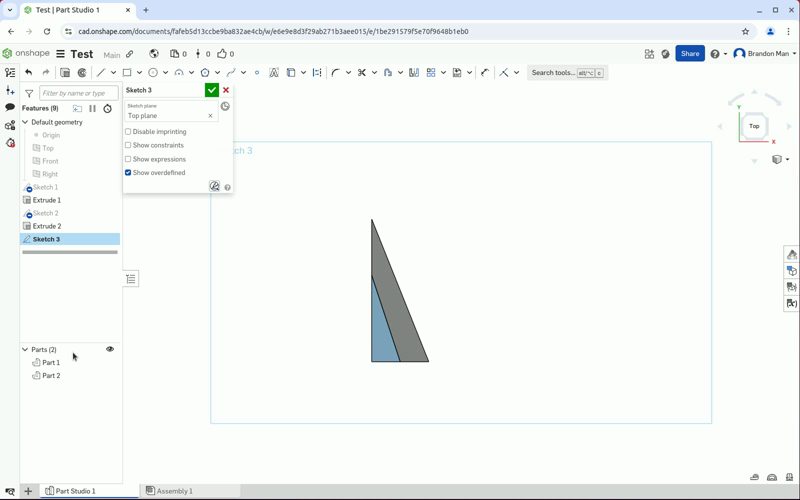
key(y)
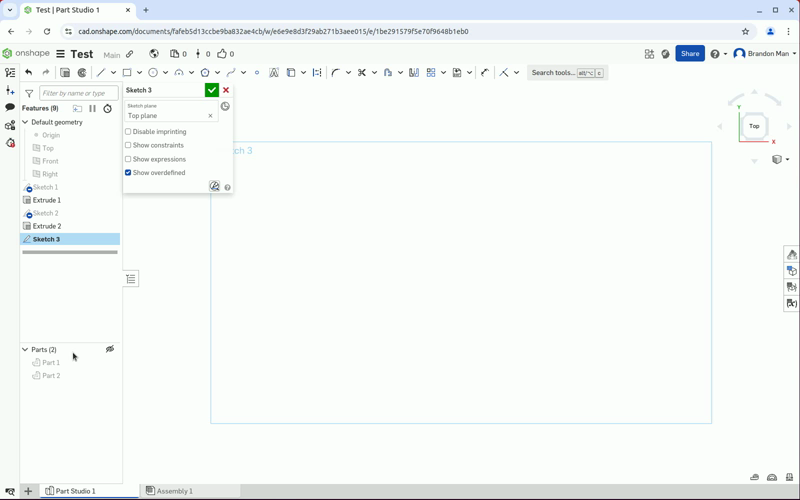
key(l)
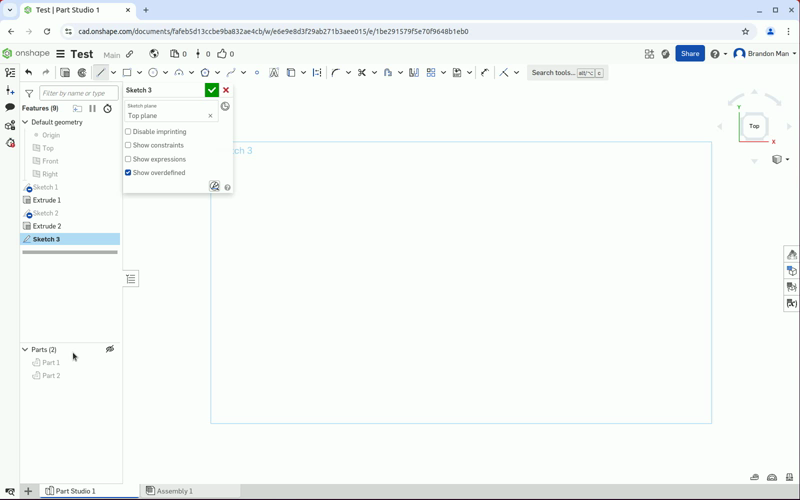
key_down(shift)
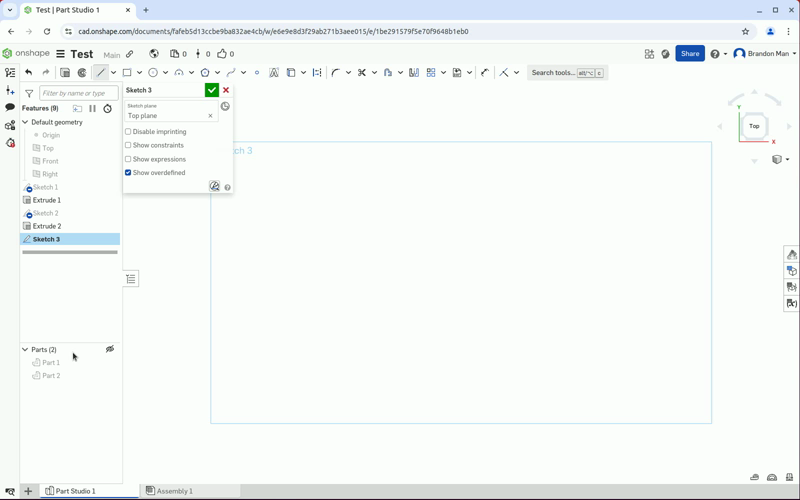
mouse_move(485, 361)
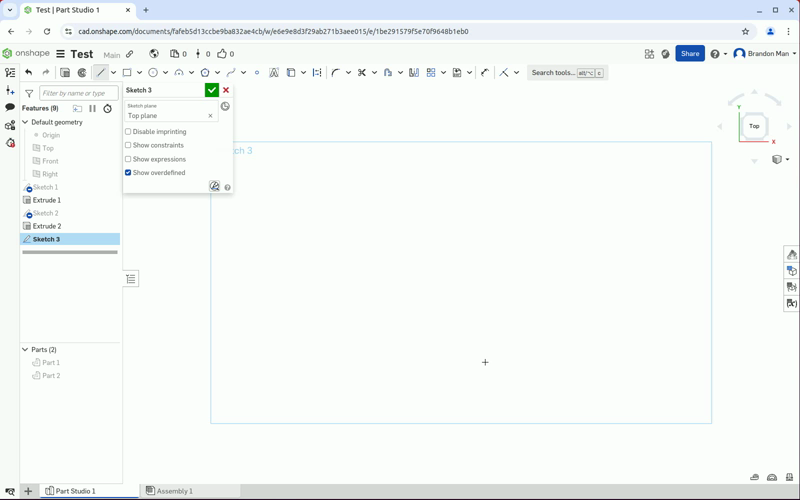
click(485, 361)
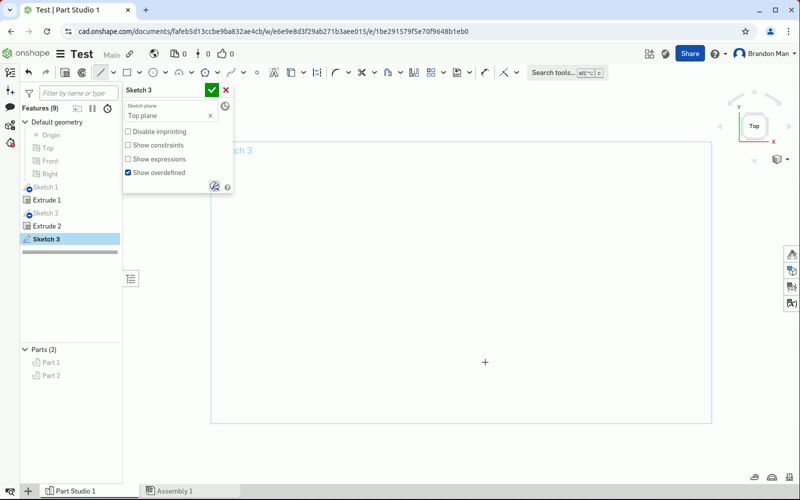
key_up(shift)
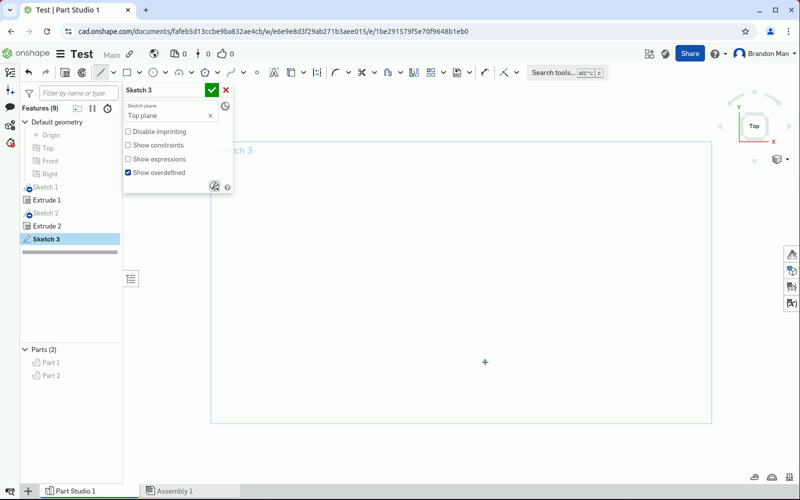
key_down(shift)
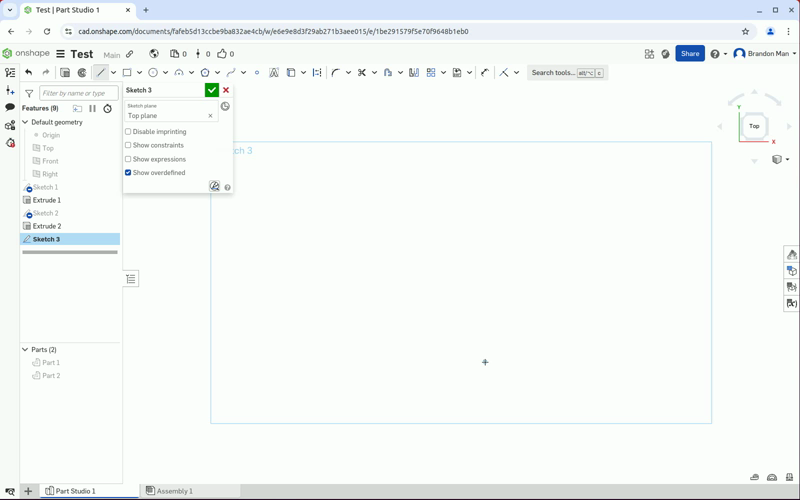
mouse_move(515, 361)
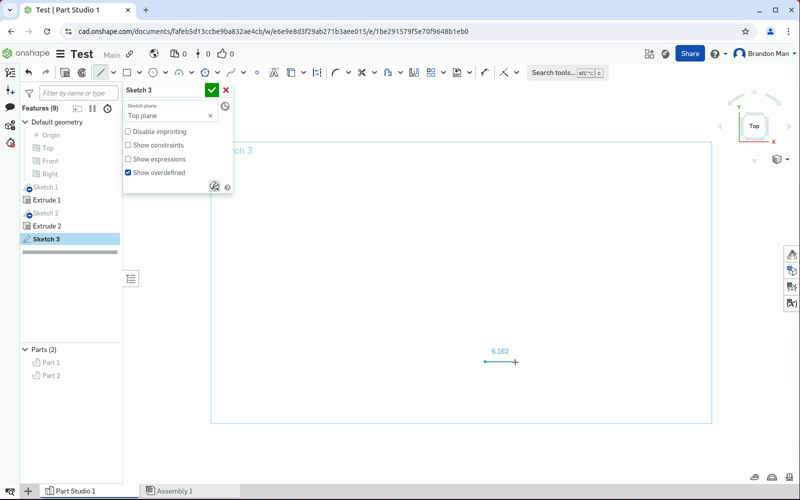
mouse_move(513, 361)
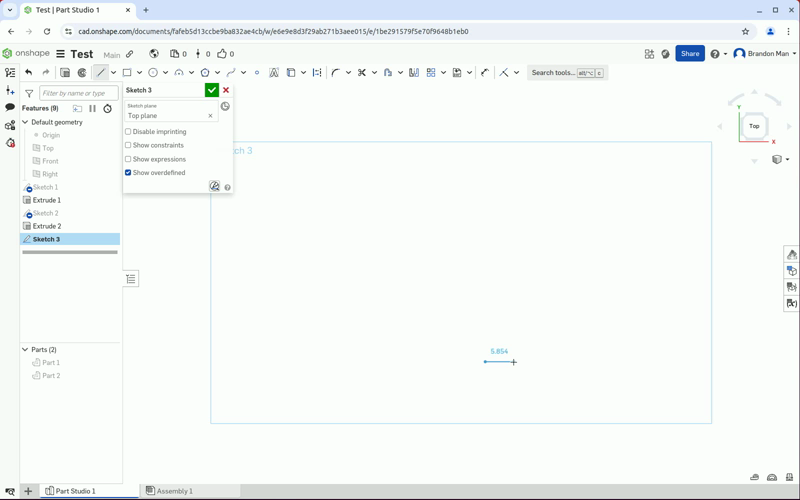
click(513, 361)
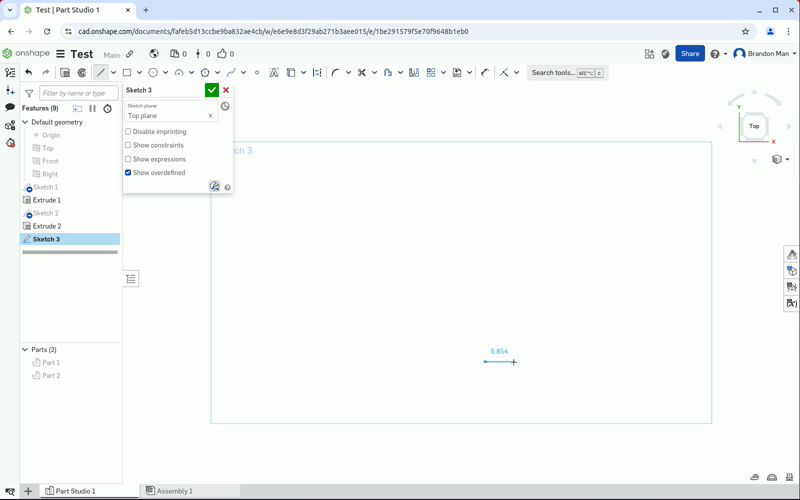
key_up(shift)
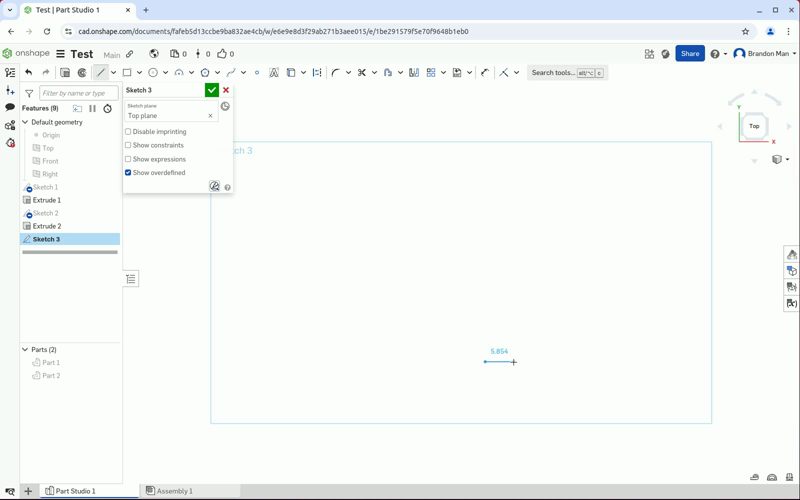
key_down(shift)
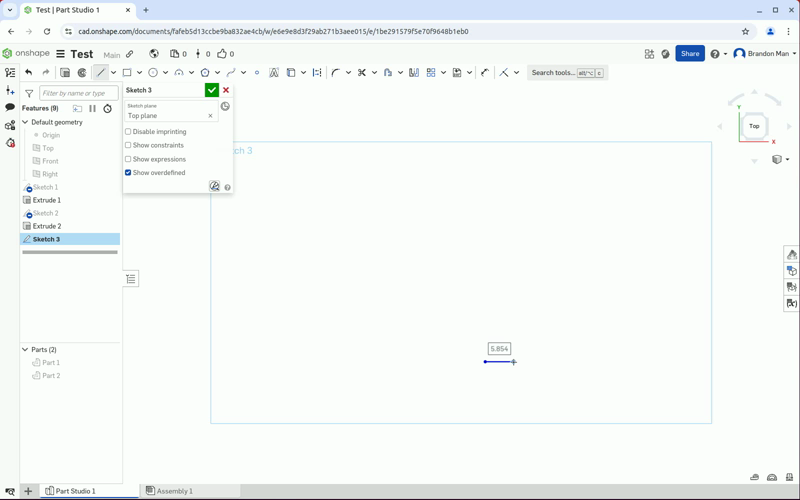
mouse_move(542, 276)
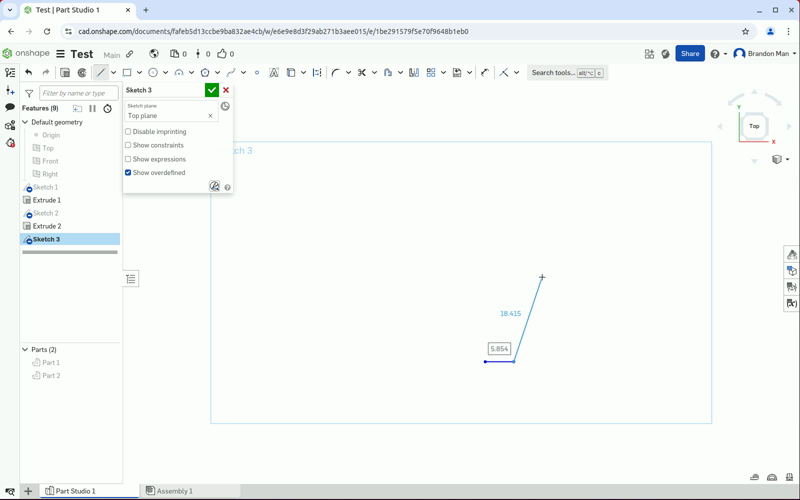
click(542, 276)
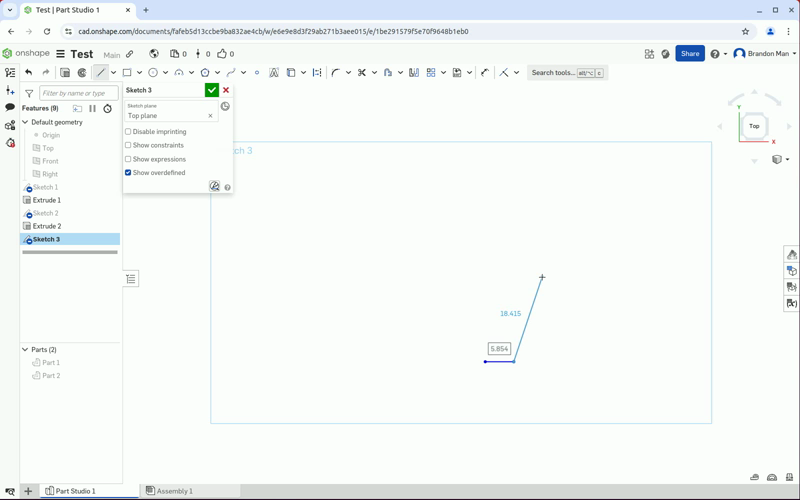
key_up(shift)
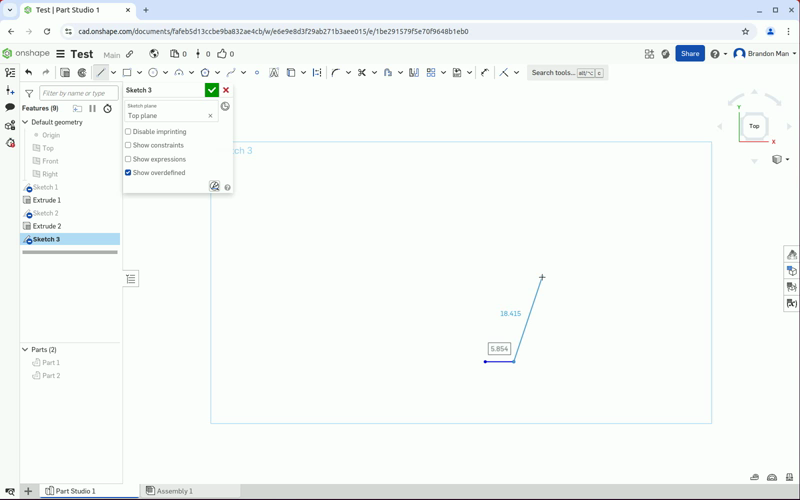
key_down(shift)
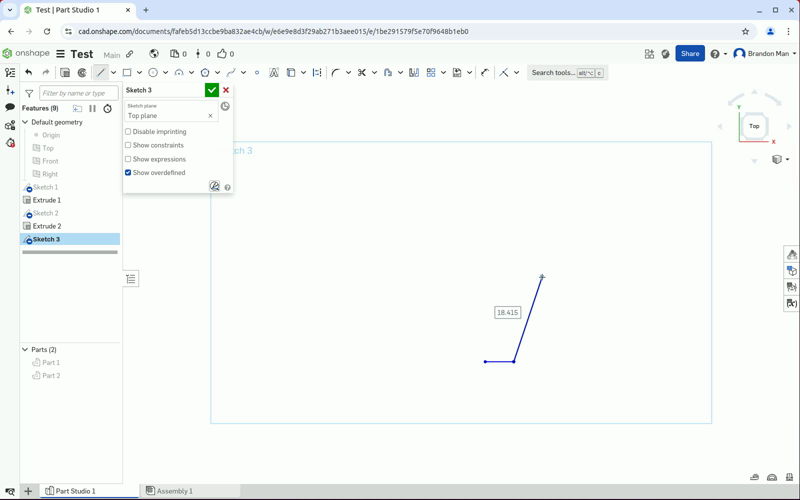
mouse_move(572, 276)
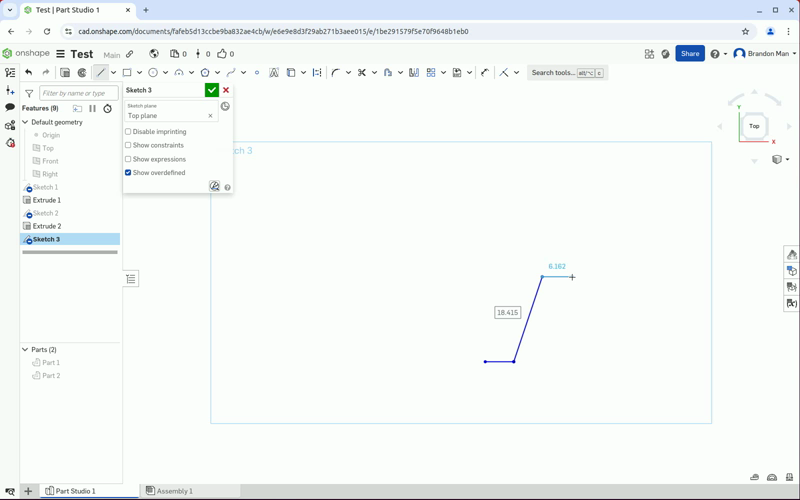
mouse_move(542, 219)
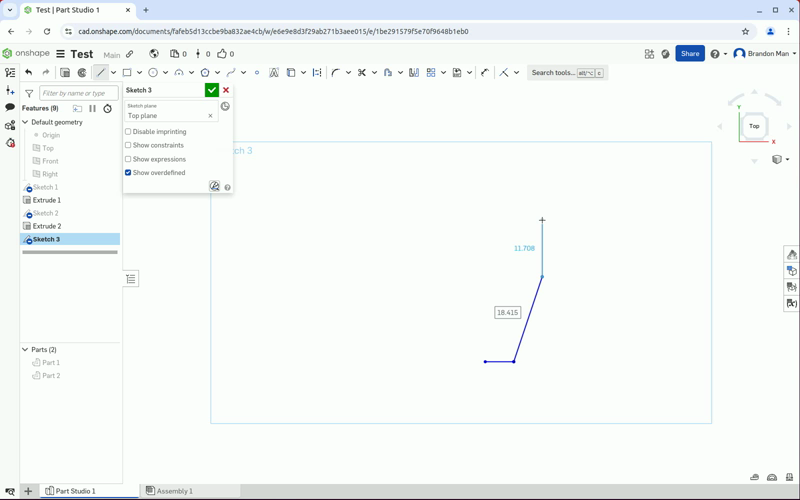
click(542, 219)
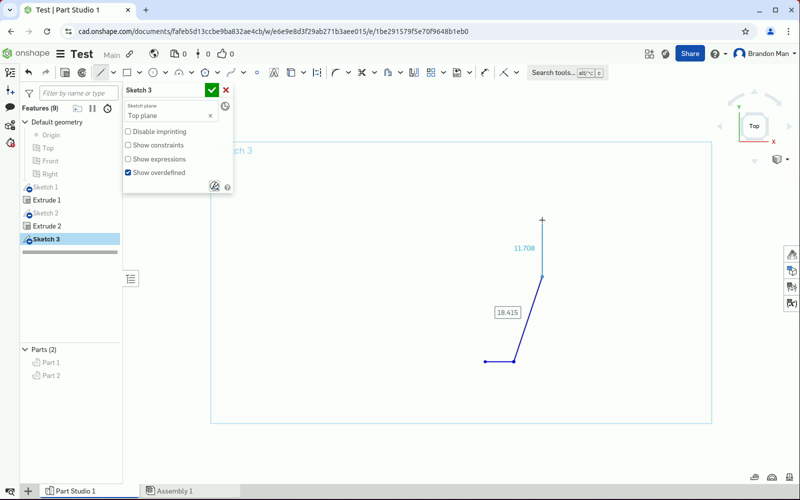
key_up(shift)
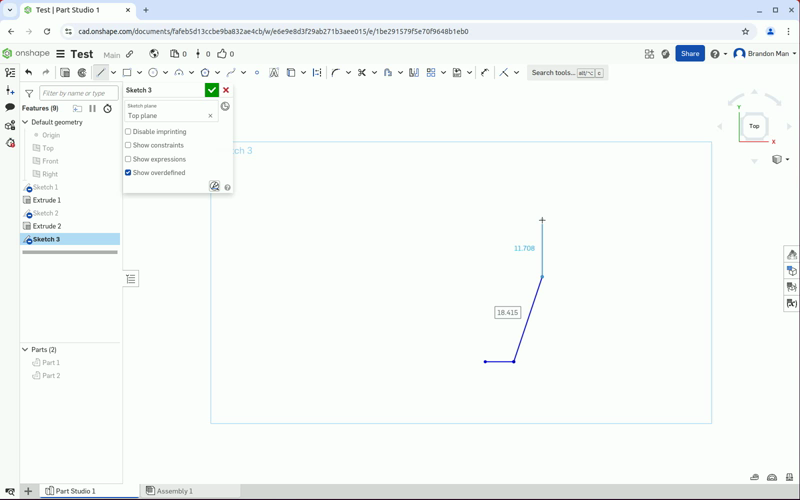
key_down(shift)
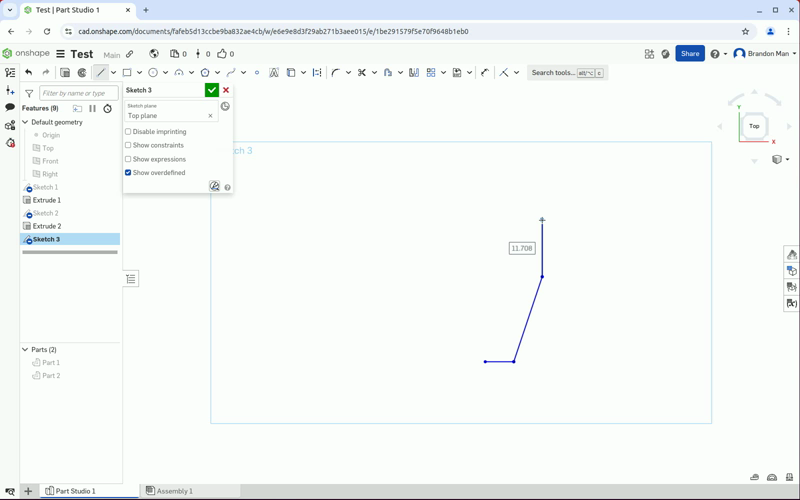
mouse_move(485, 361)
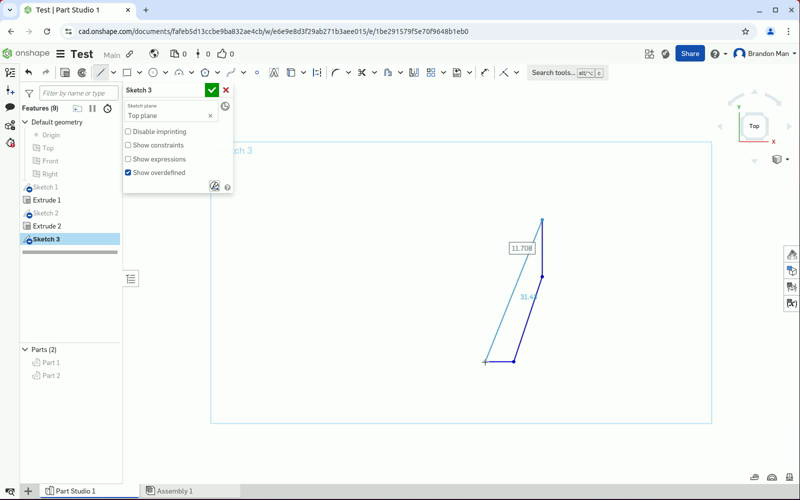
key_up(shift)
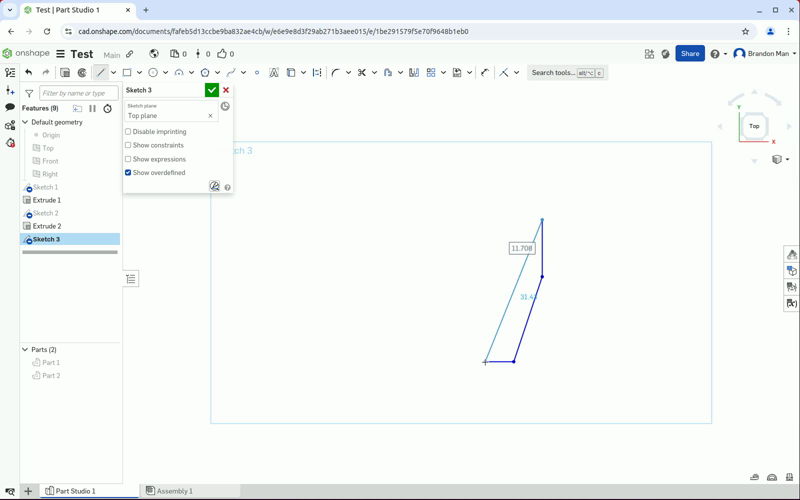
click(485, 361)
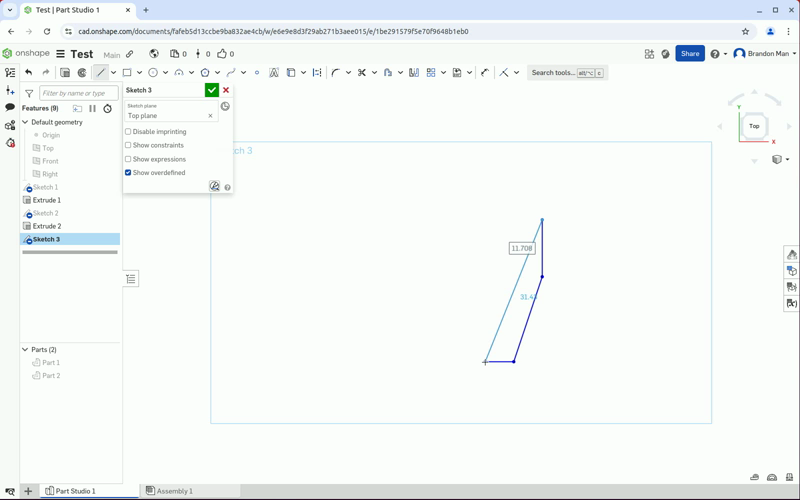
key(esc)
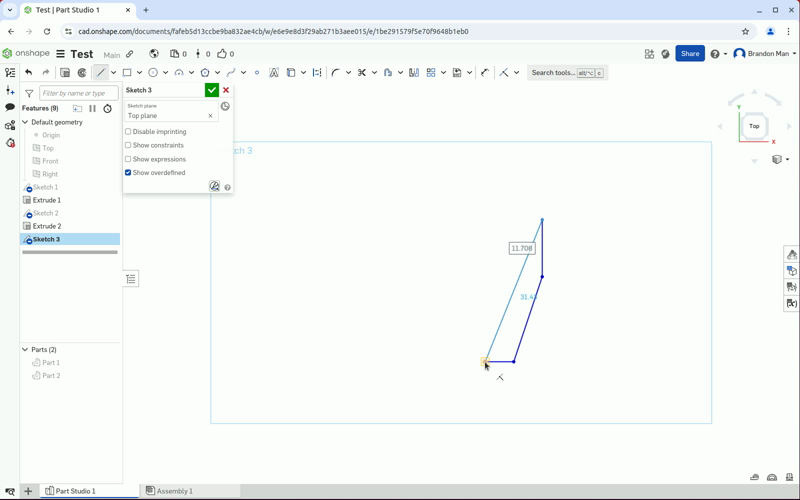
mouse_move(506, 345)
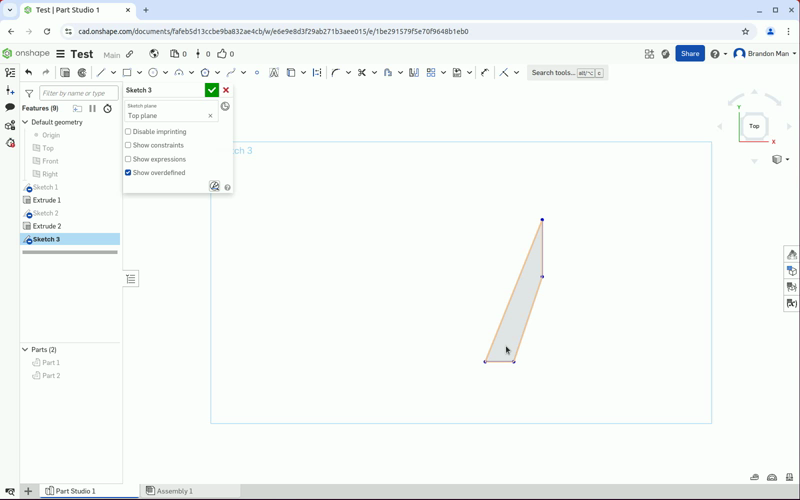
click(506, 345)
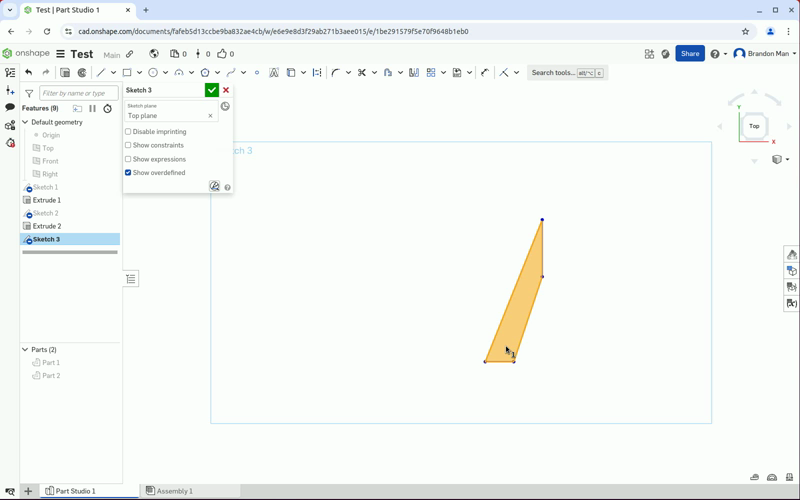
mouse_move(73, 352)
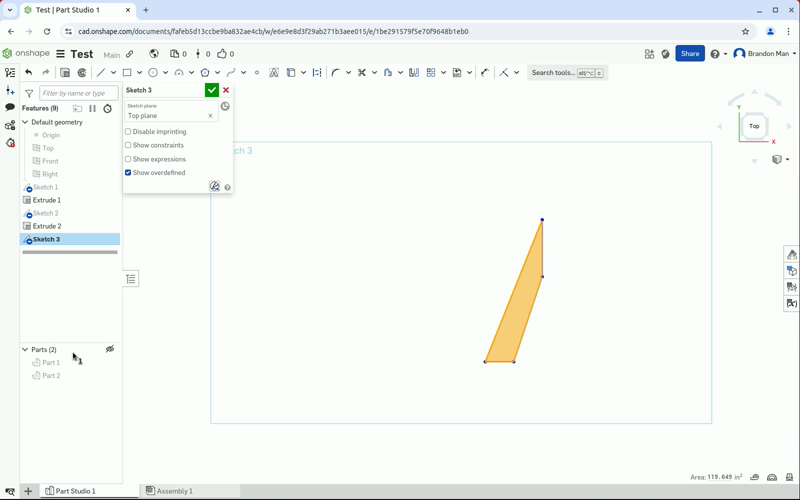
key(shift+y)
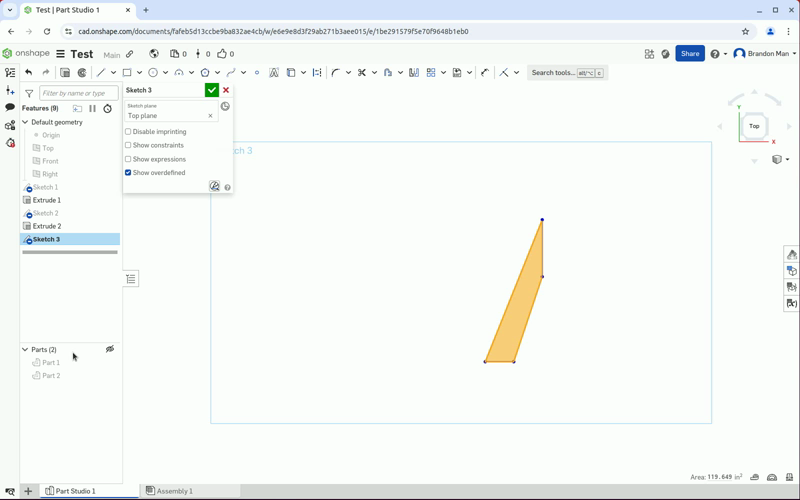
key(shift+e)
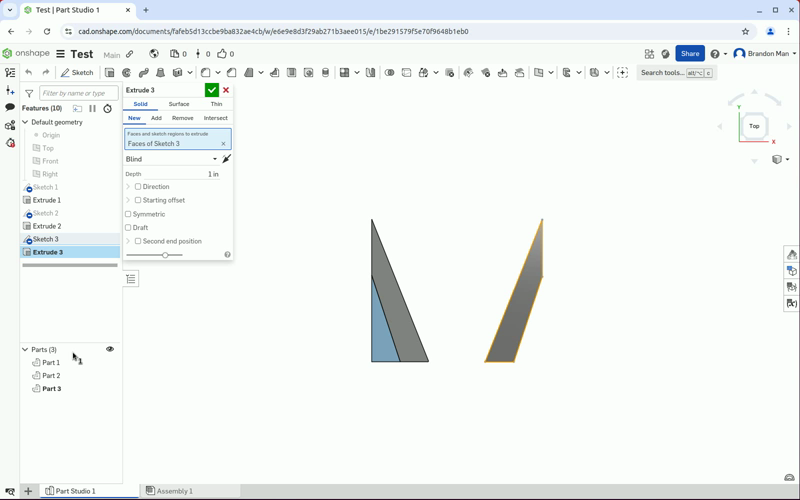
mouse_move(143, 106)
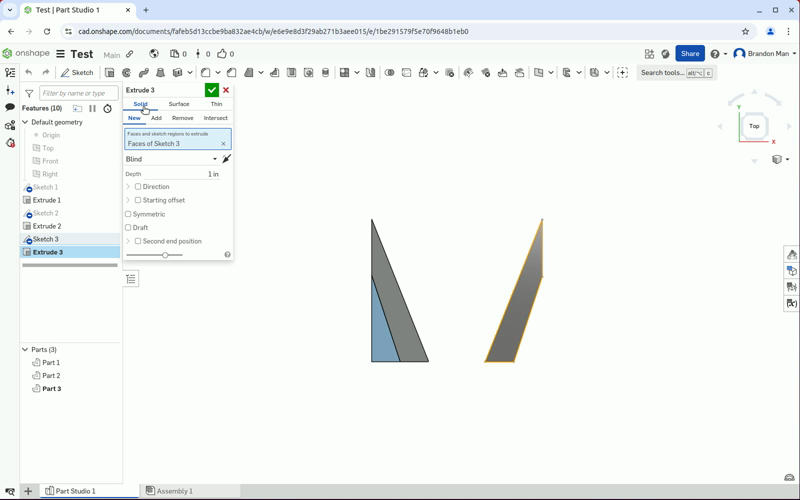
click(143, 106)
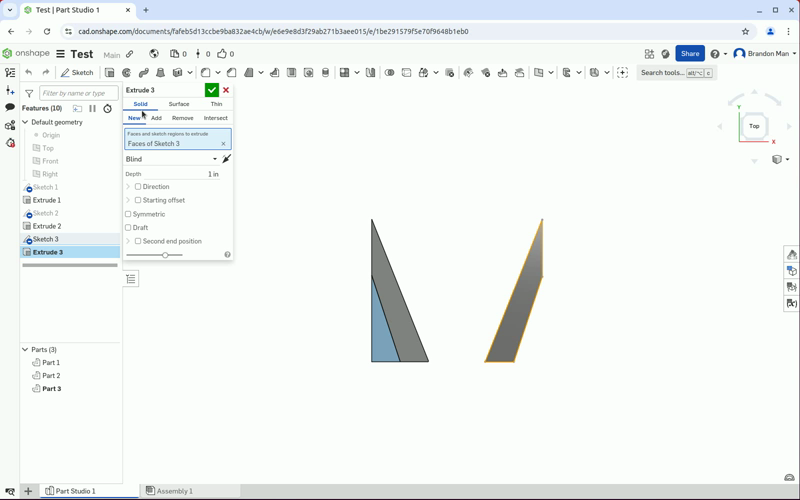
mouse_move(137, 120)
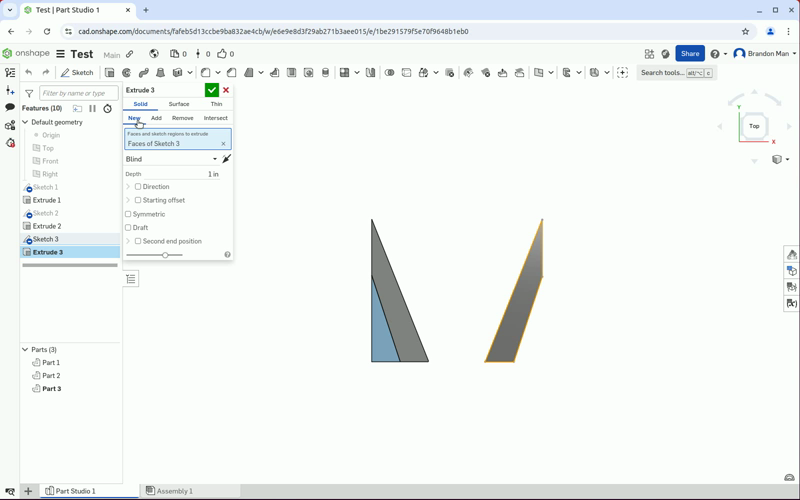
click(137, 120)
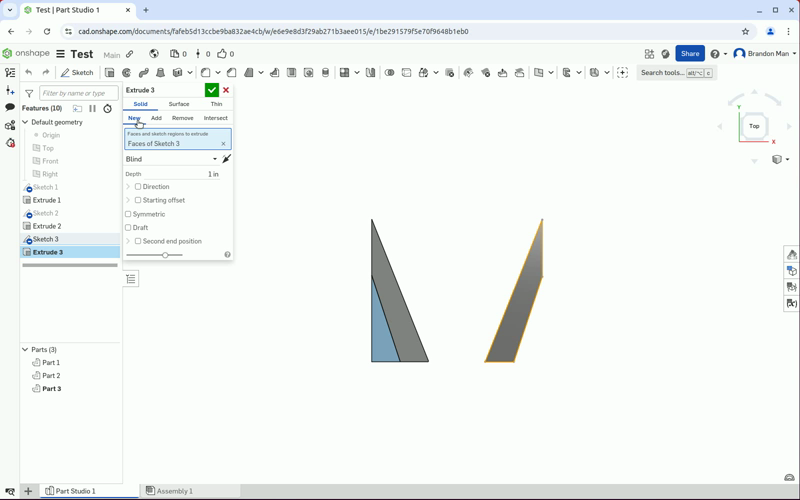
key(tab, 4)
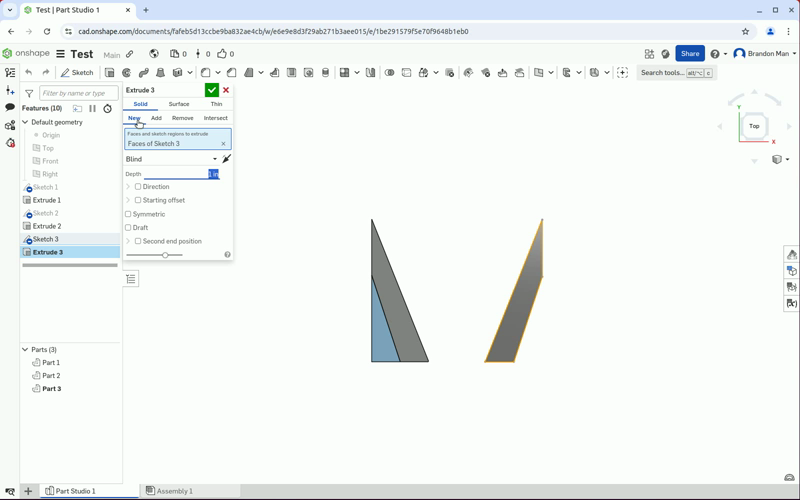
text(11.554)
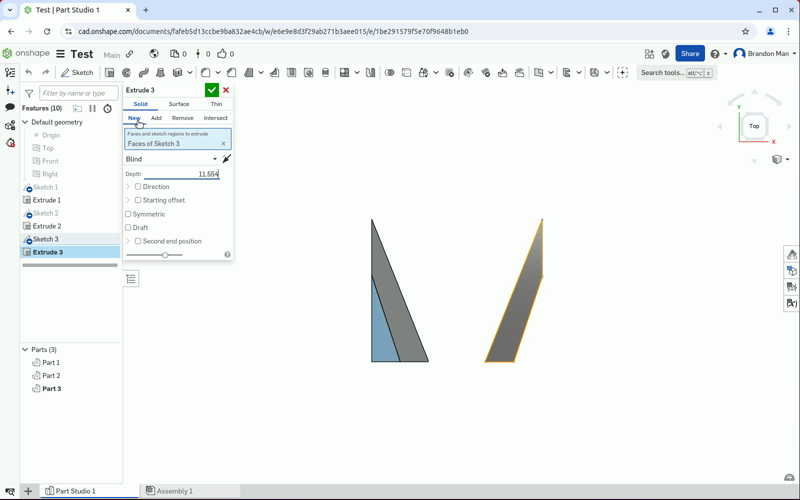
key(enter)
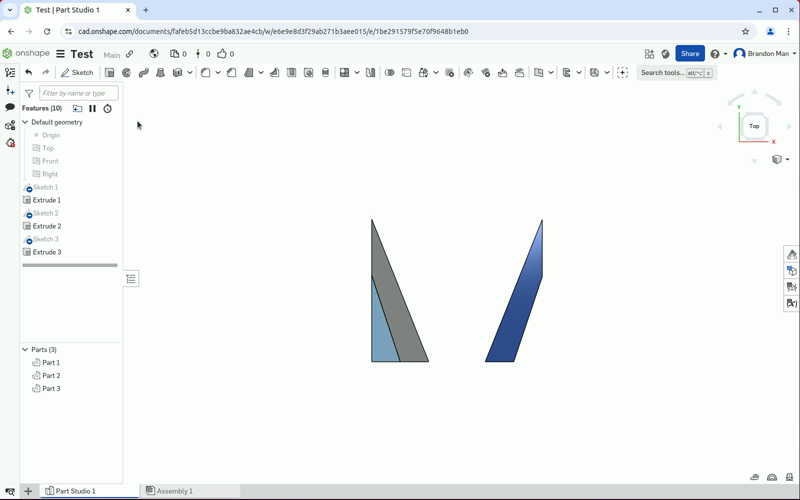
key(shift+h)
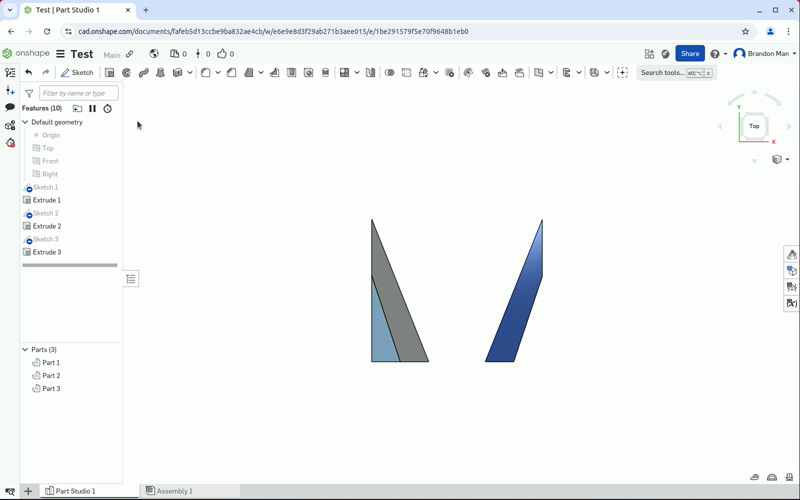
key(shift+h)
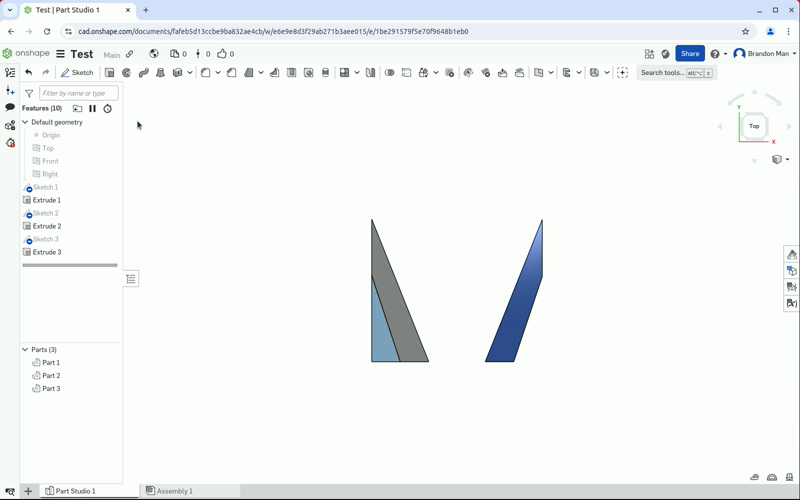
mouse_move(73, 189)
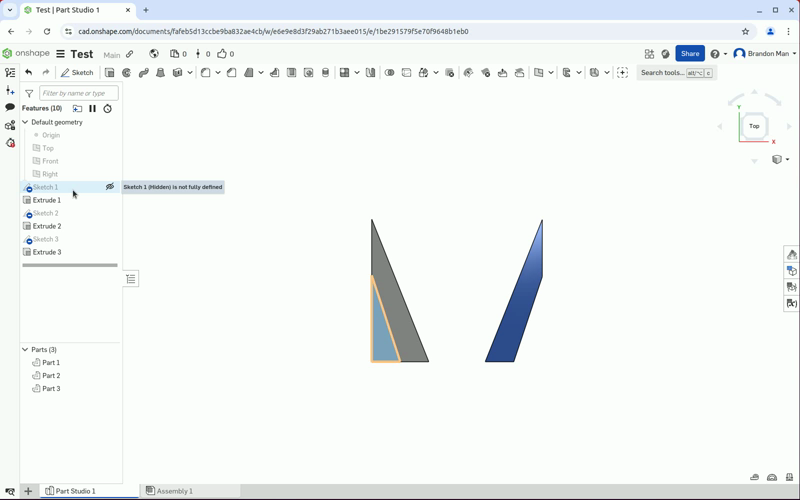
click(73, 189)
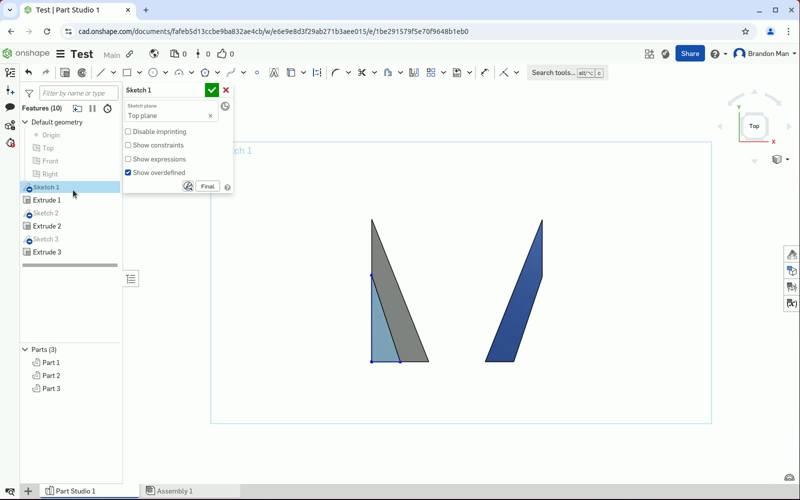
mouse_move(229, 92)
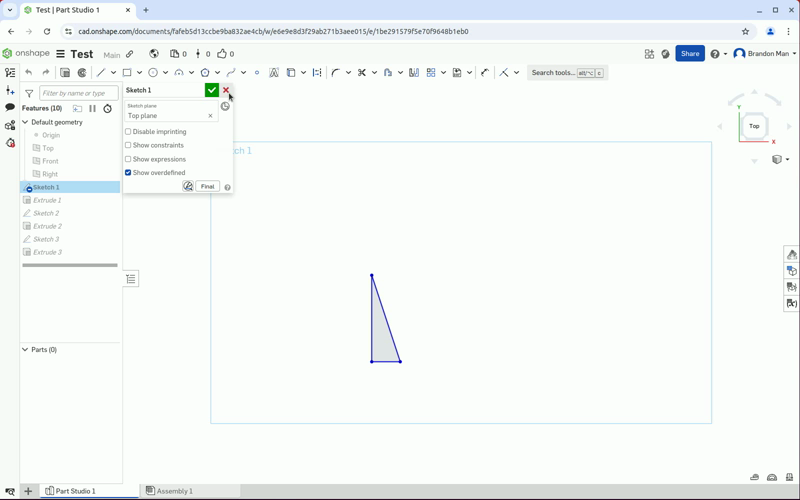
click(229, 92)
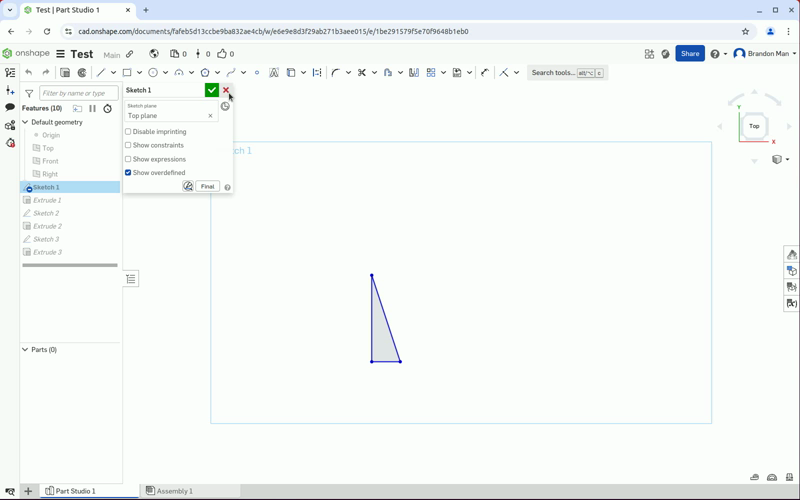
key(shift+s)
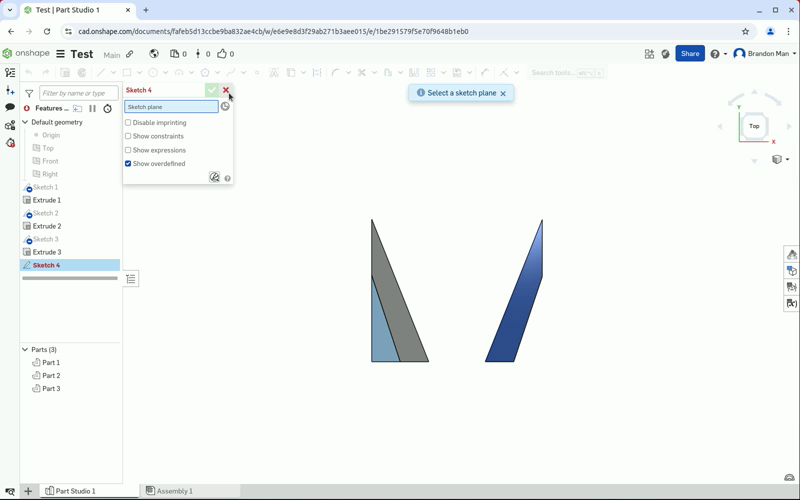
mouse_move(73, 150)
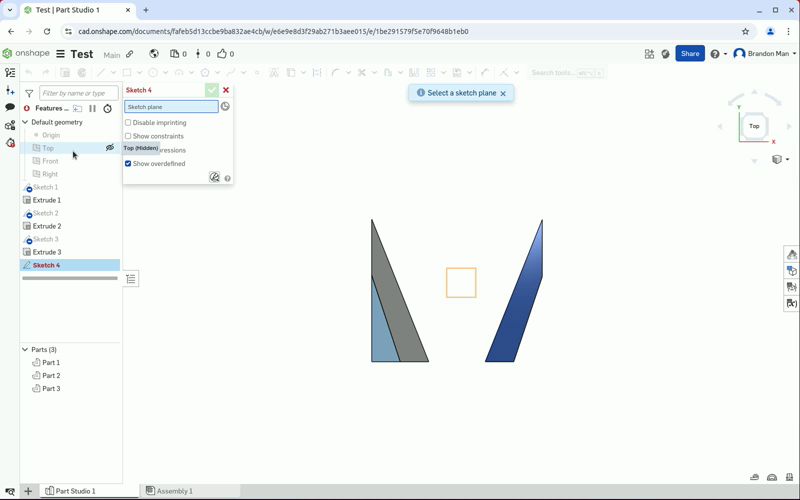
click(73, 150)
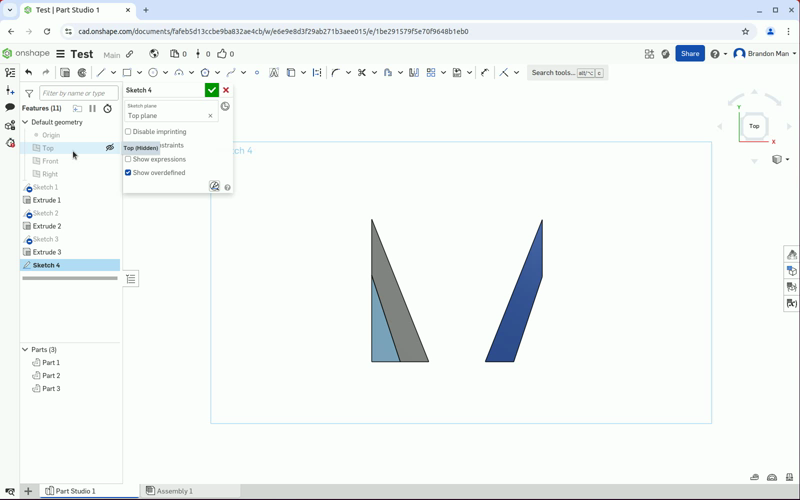
mouse_move(73, 352)
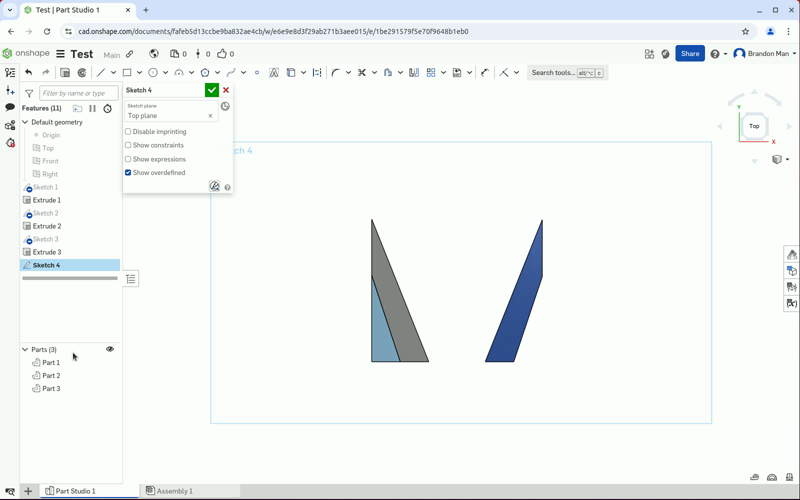
key(y)
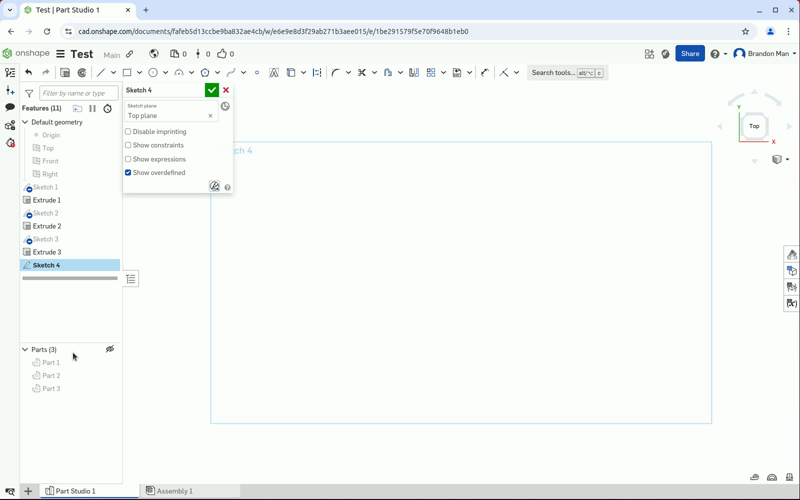
key(l)
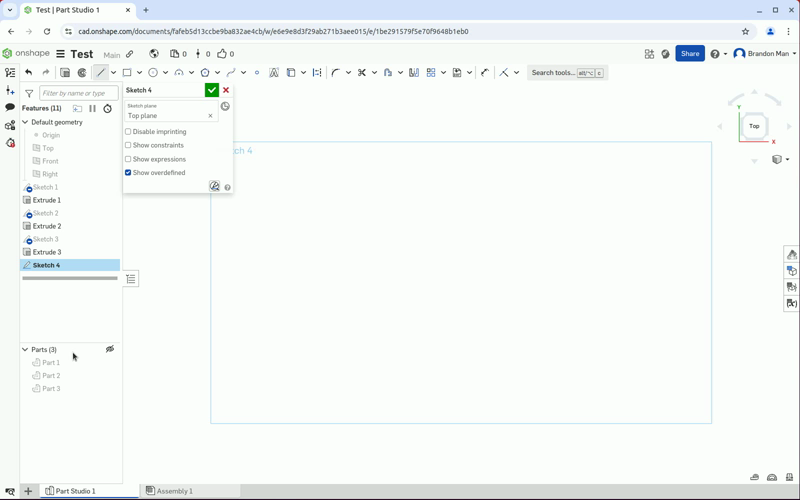
key_down(shift)
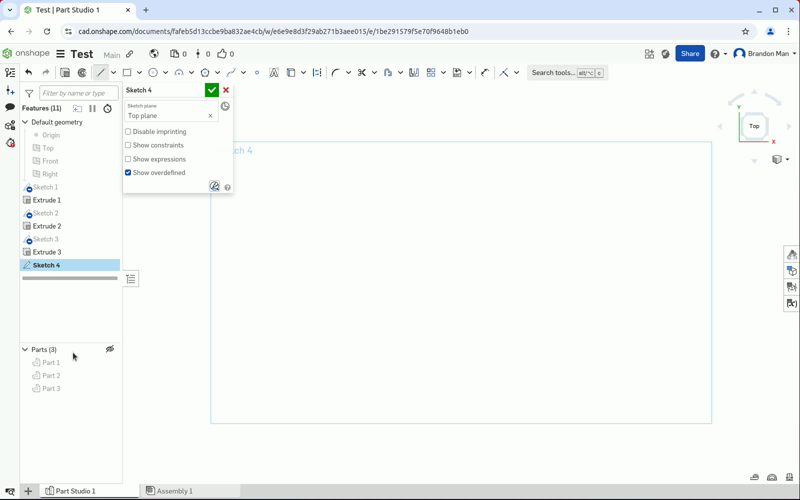
mouse_move(513, 361)
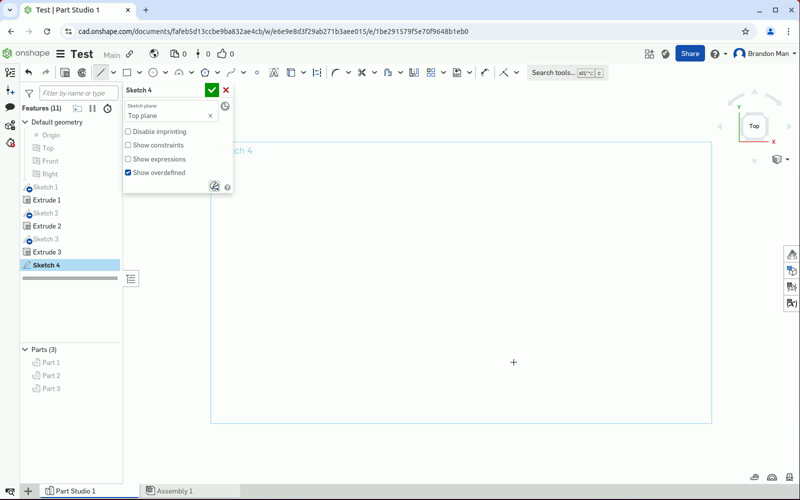
click(513, 361)
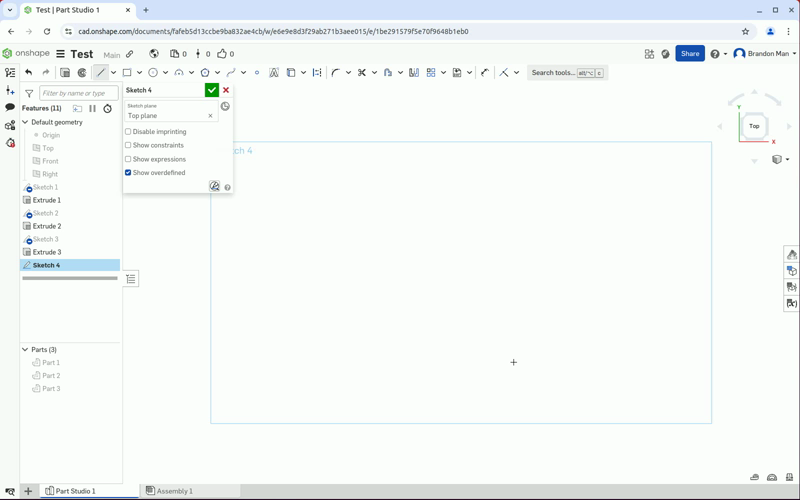
key_up(shift)
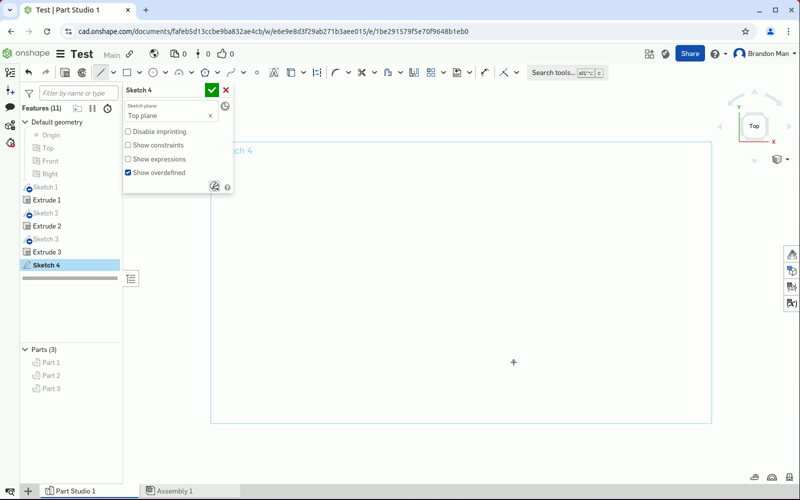
key_down(shift)
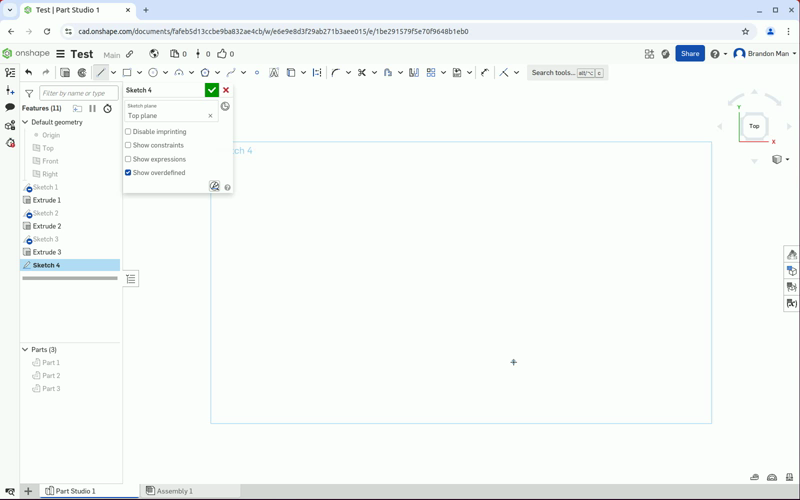
mouse_move(543, 361)
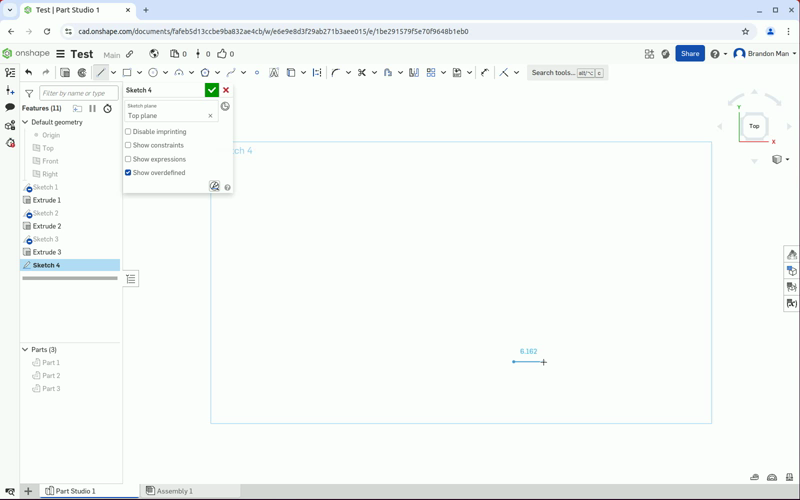
mouse_move(542, 361)
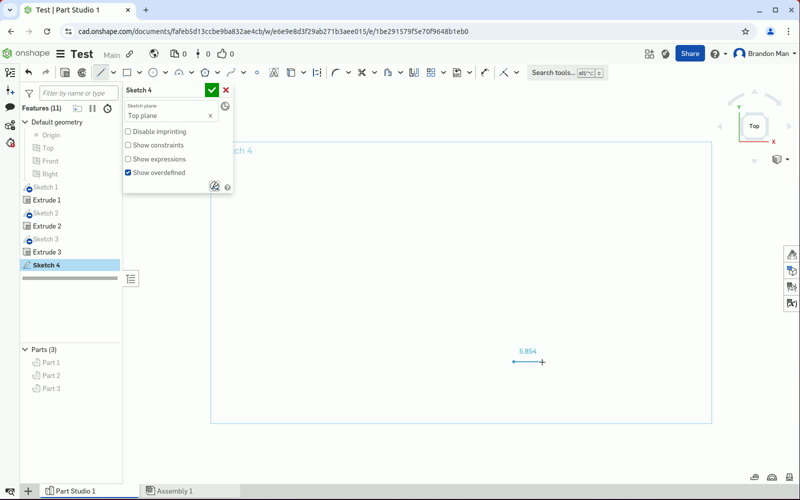
click(542, 361)
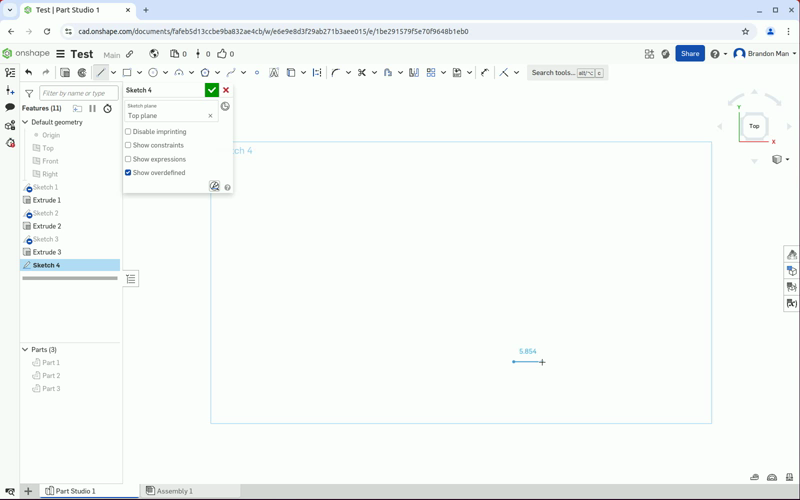
key_up(shift)
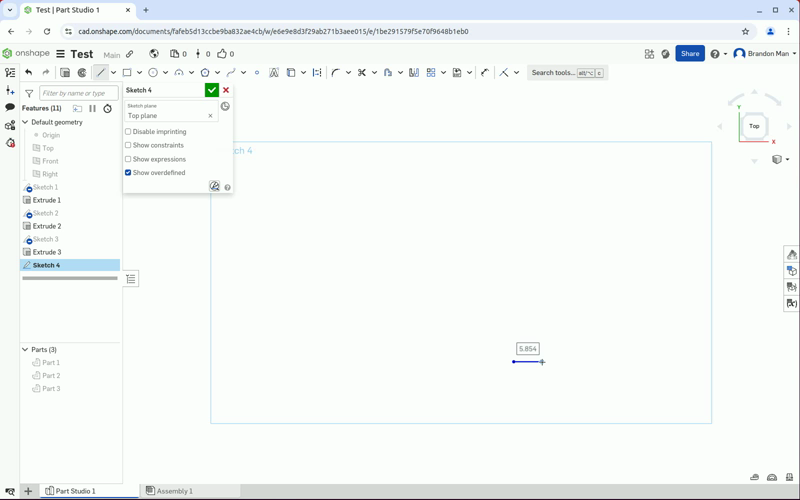
key_down(shift)
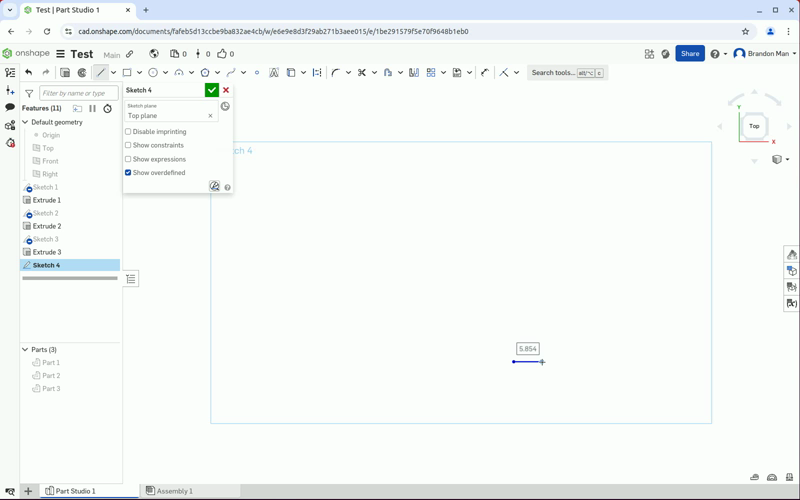
mouse_move(542, 275)
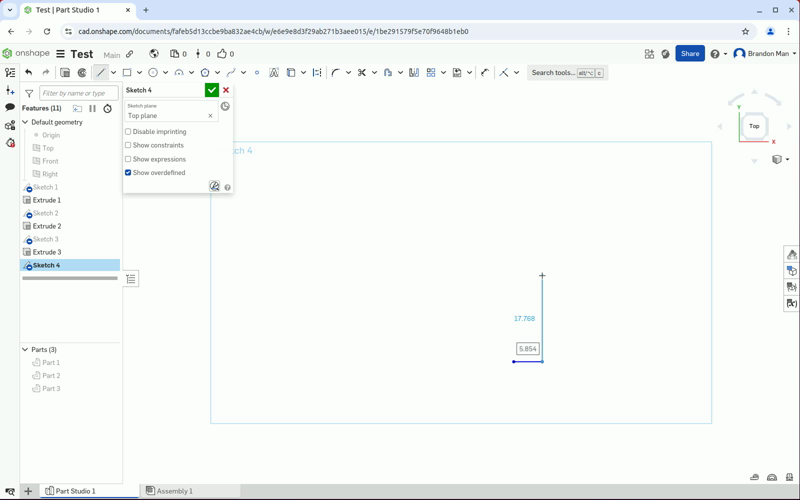
click(542, 275)
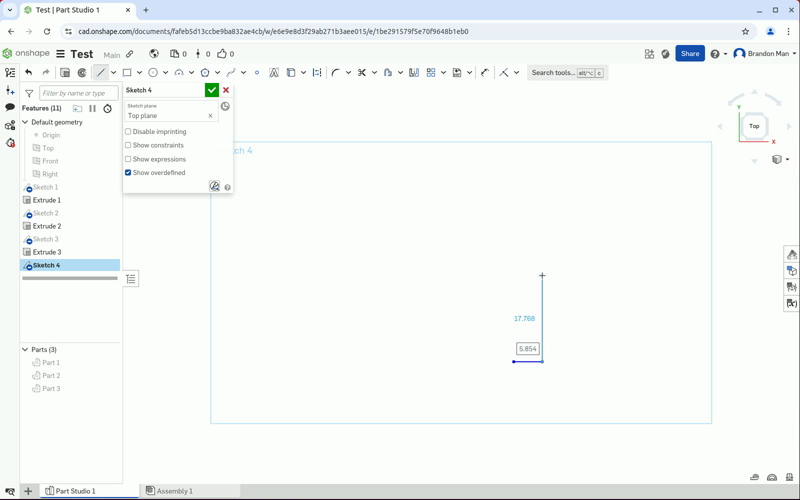
key_up(shift)
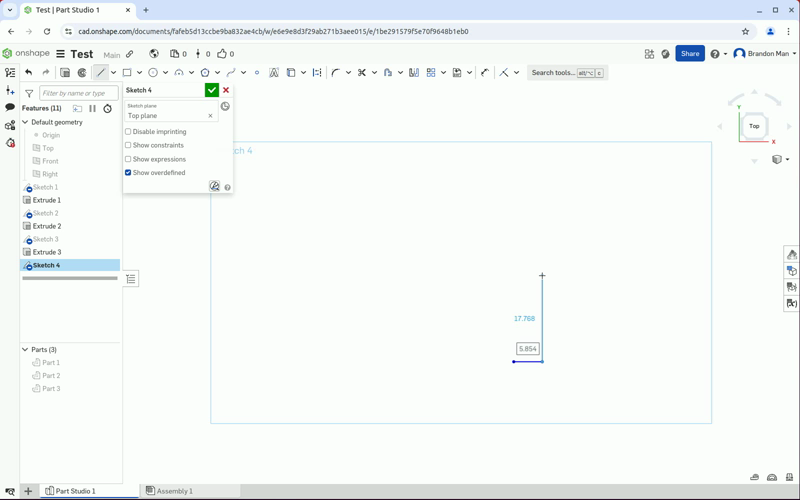
key_down(shift)
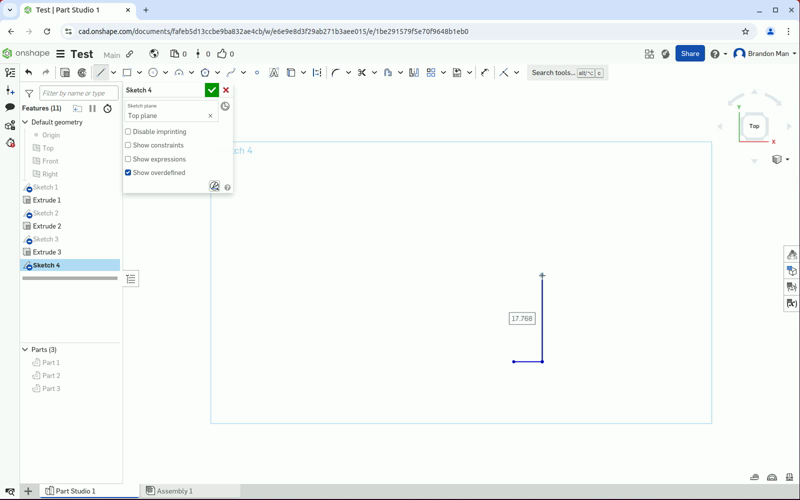
mouse_move(513, 361)
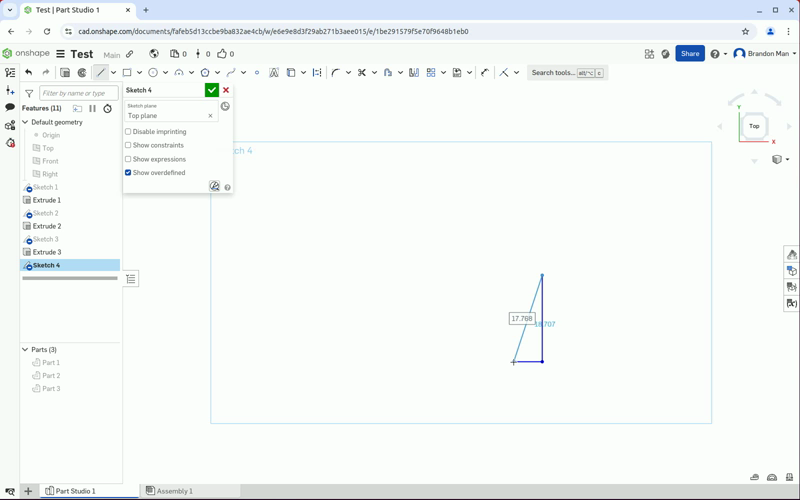
key_up(shift)
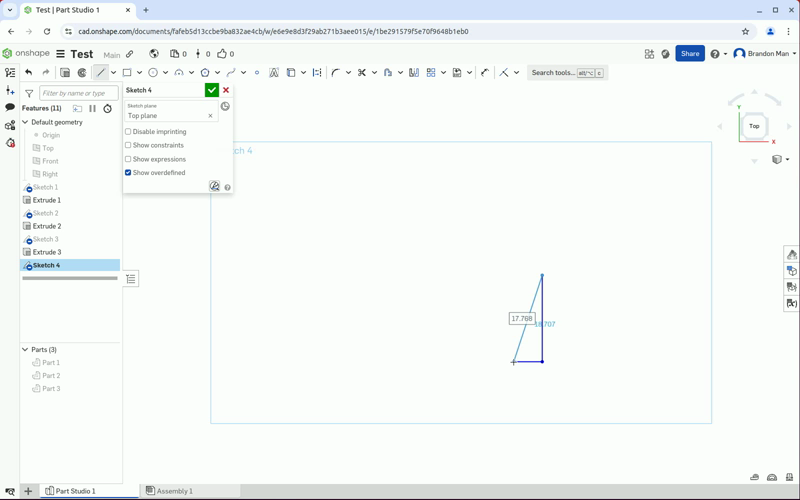
click(513, 361)
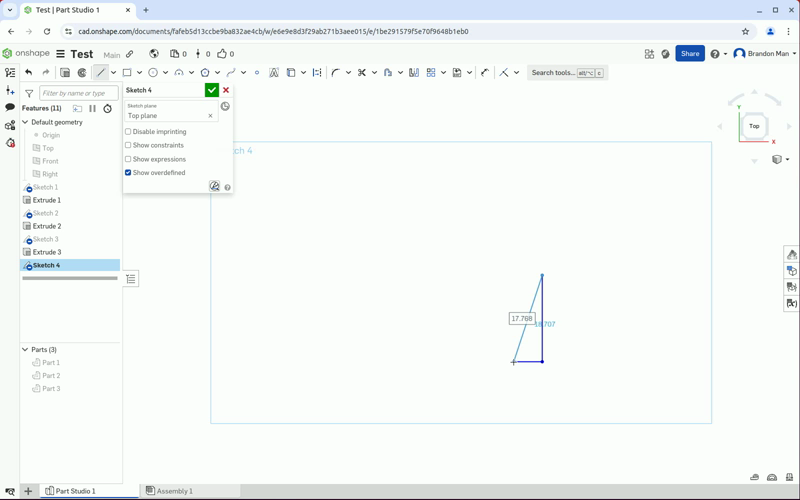
key(esc)
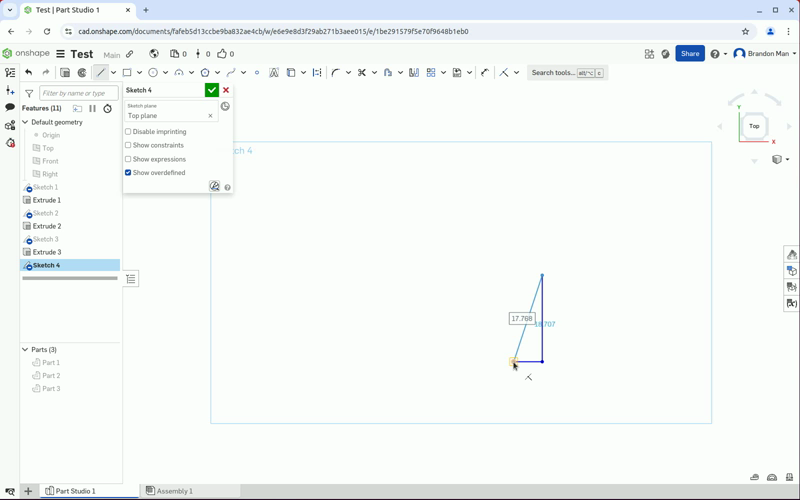
mouse_move(539, 311)
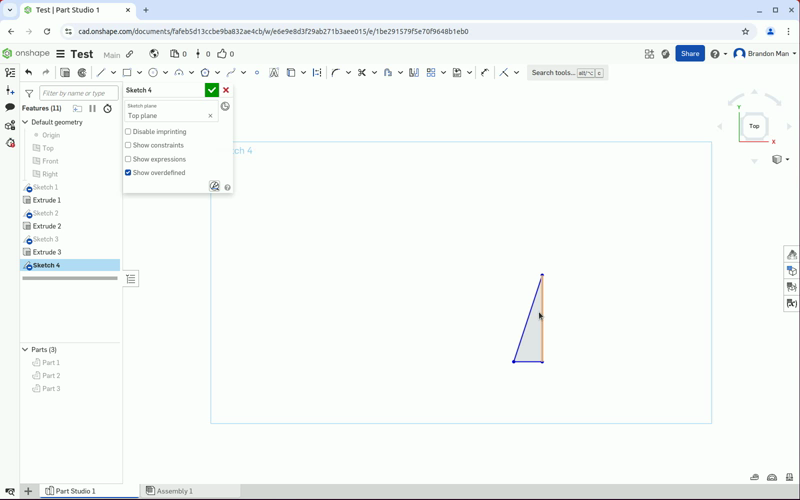
scroll(6)
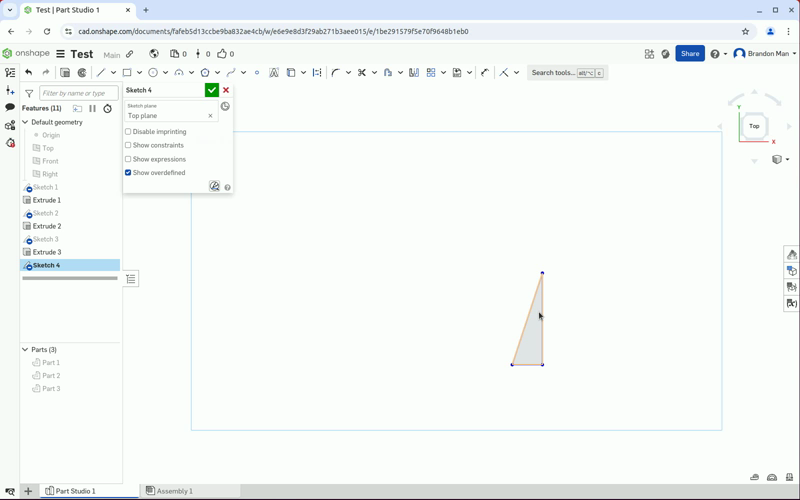
scroll(6)
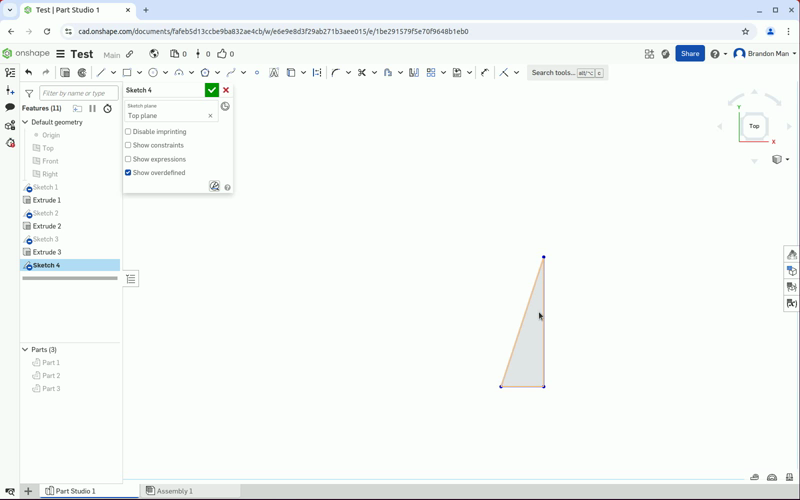
scroll(6)
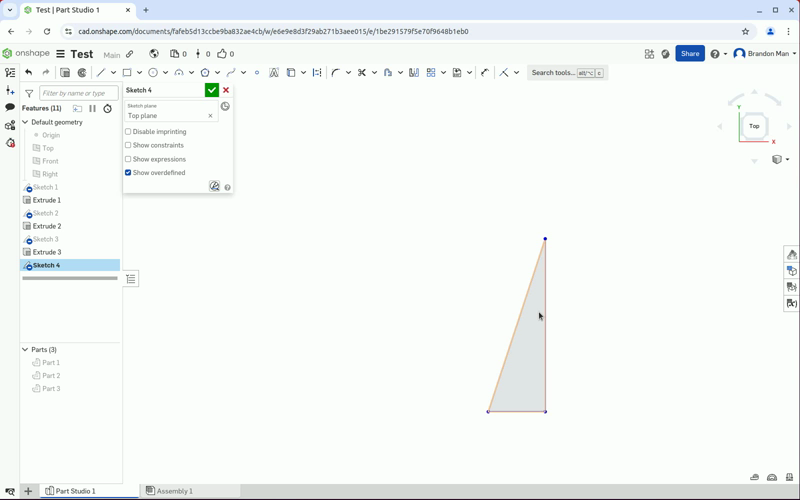
scroll(6)
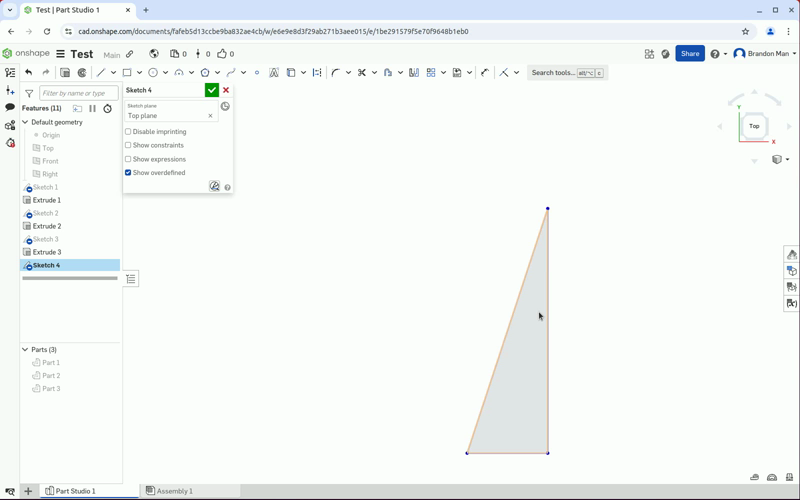
scroll(6)
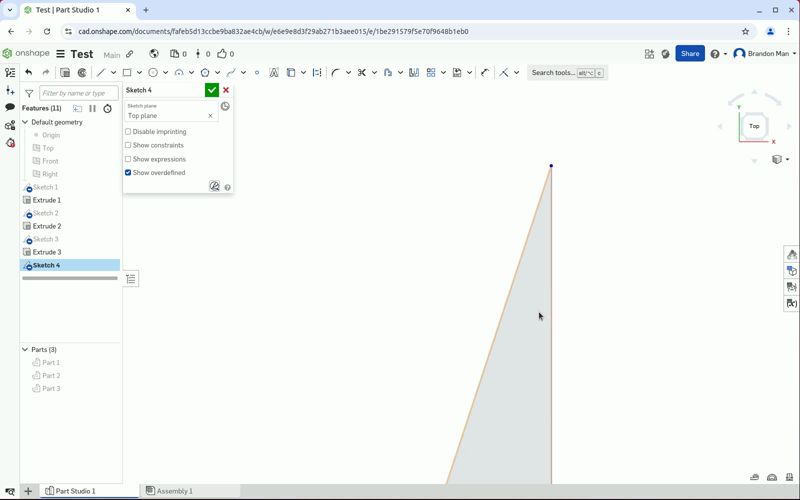
scroll(6)
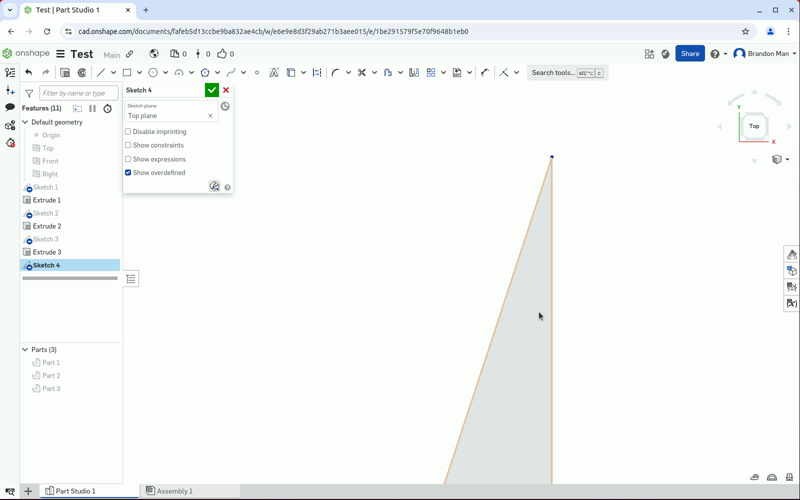
scroll(6)
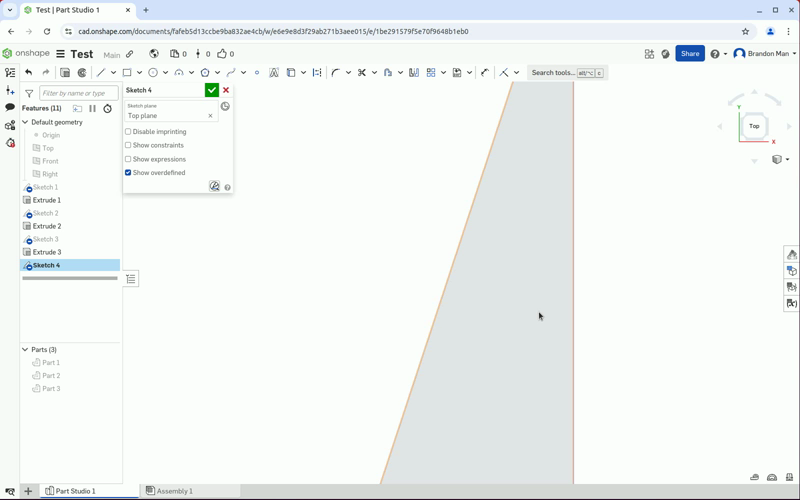
click(539, 311)
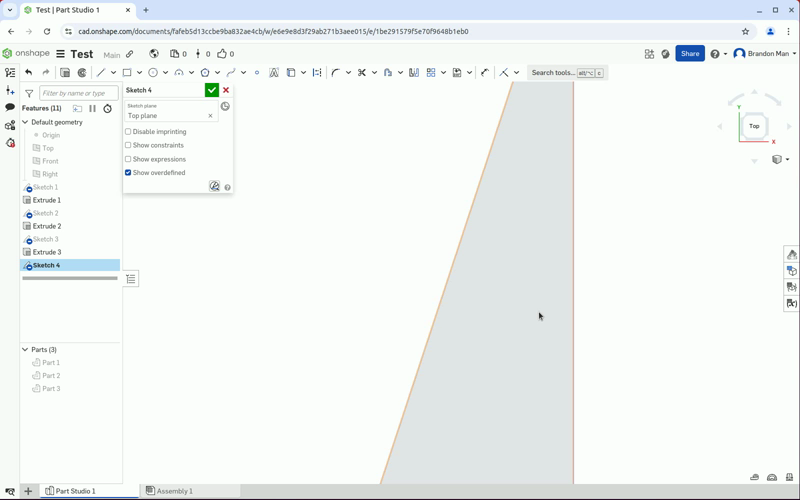
scroll(-6)
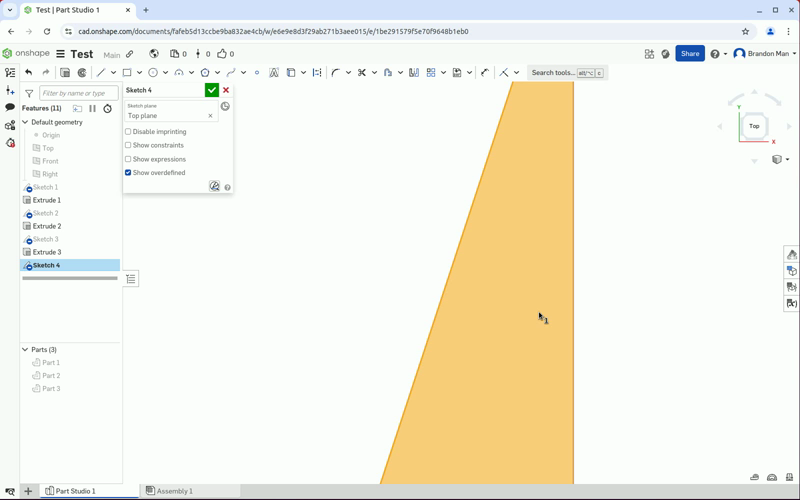
scroll(-6)
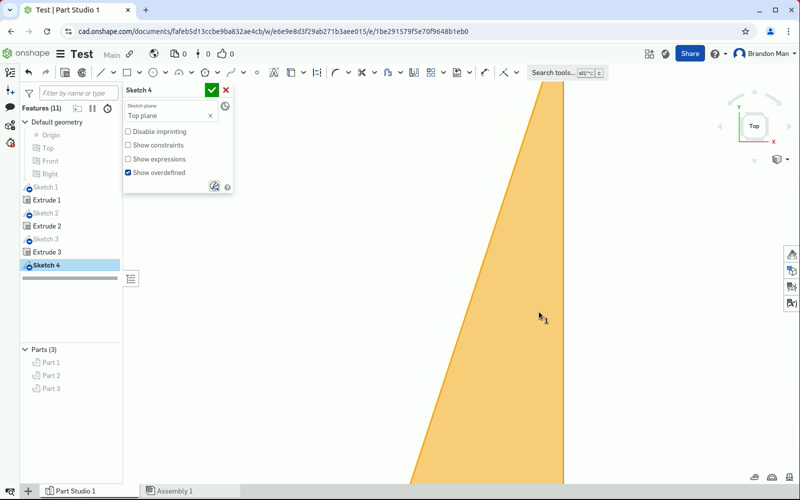
scroll(-6)
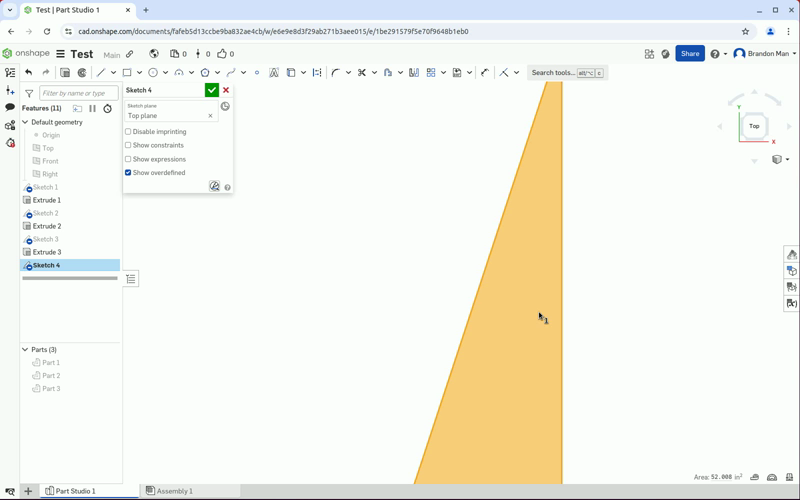
scroll(-6)
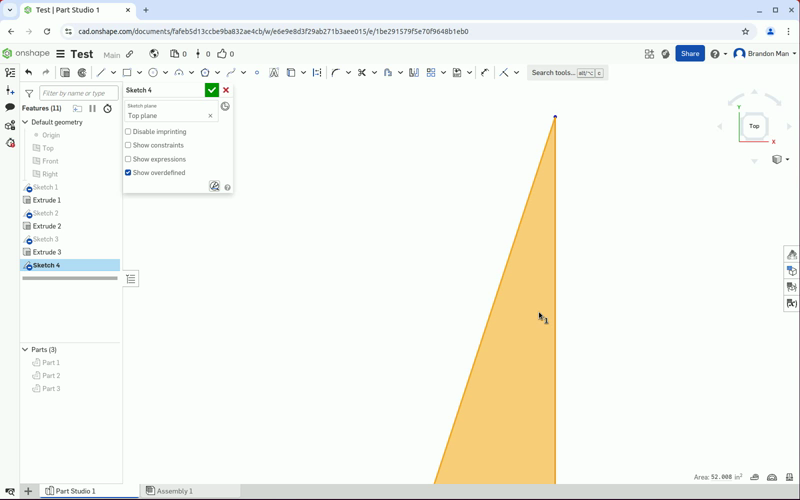
scroll(-6)
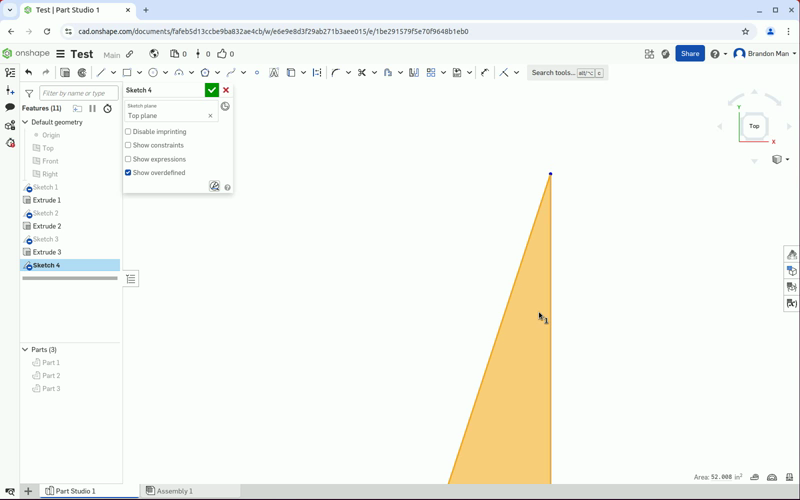
scroll(-6)
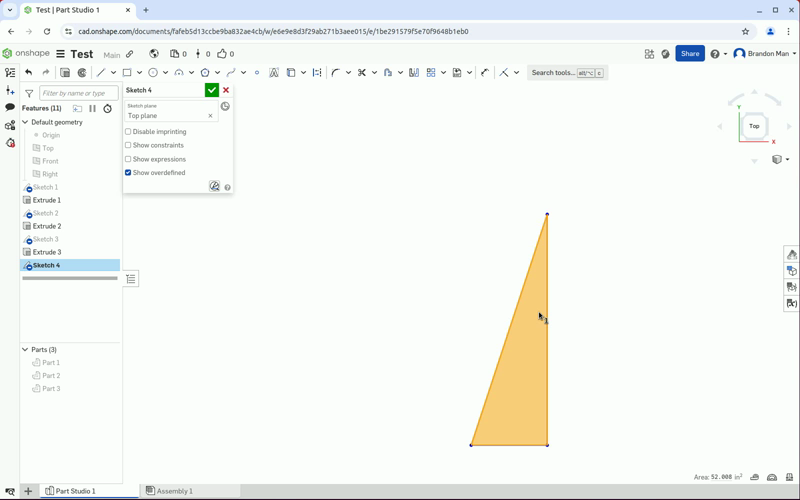
scroll(-6)
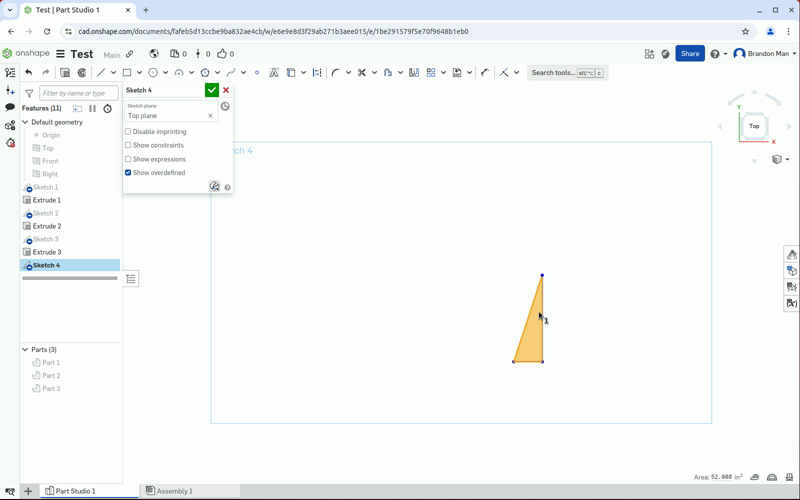
mouse_move(73, 352)
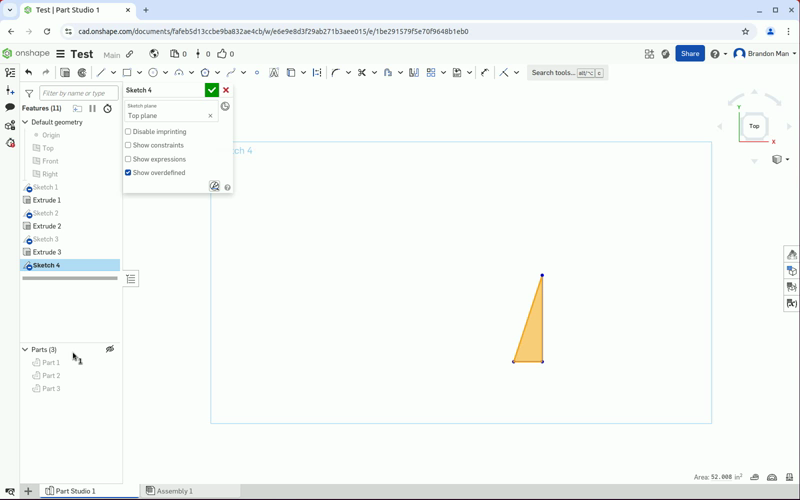
key(shift+y)
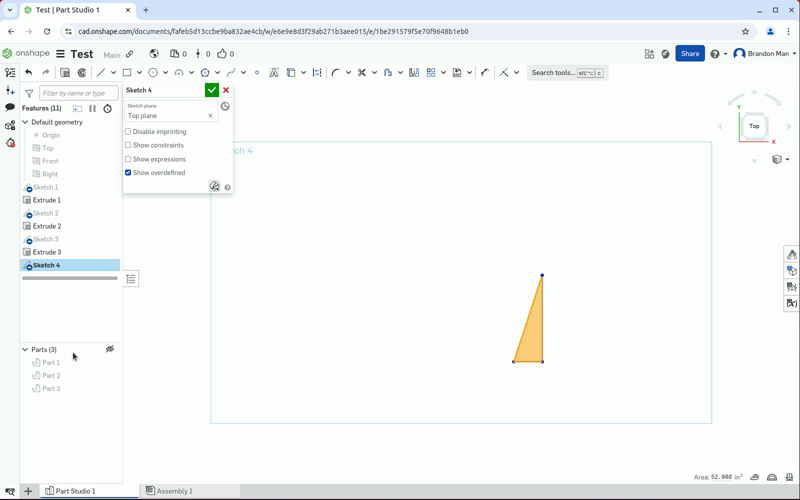
key(shift+e)
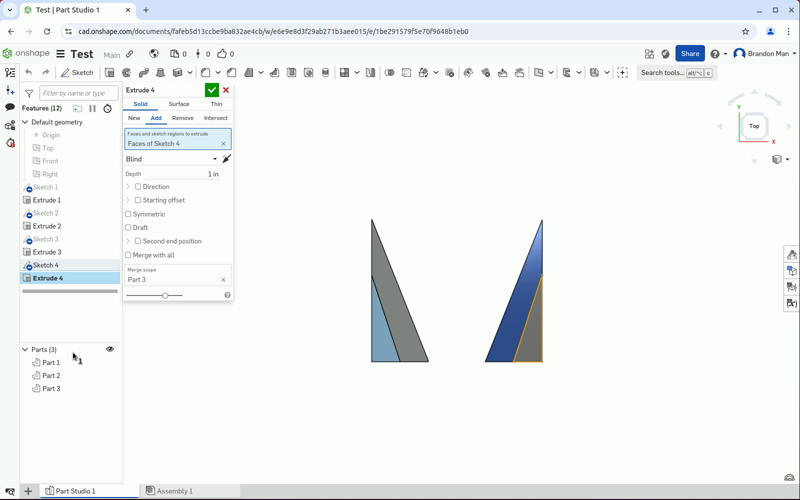
mouse_move(143, 106)
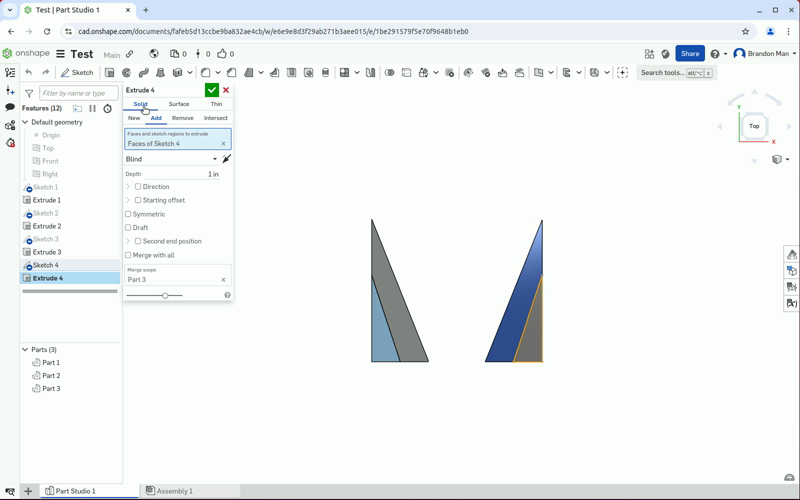
click(143, 106)
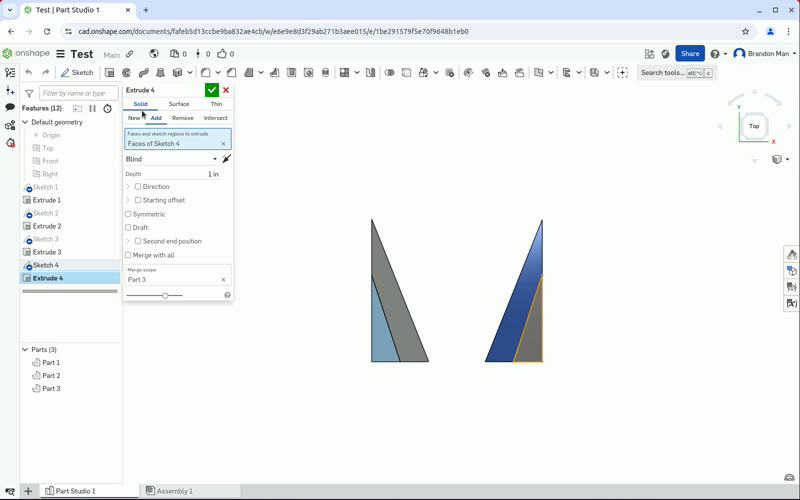
mouse_move(137, 120)
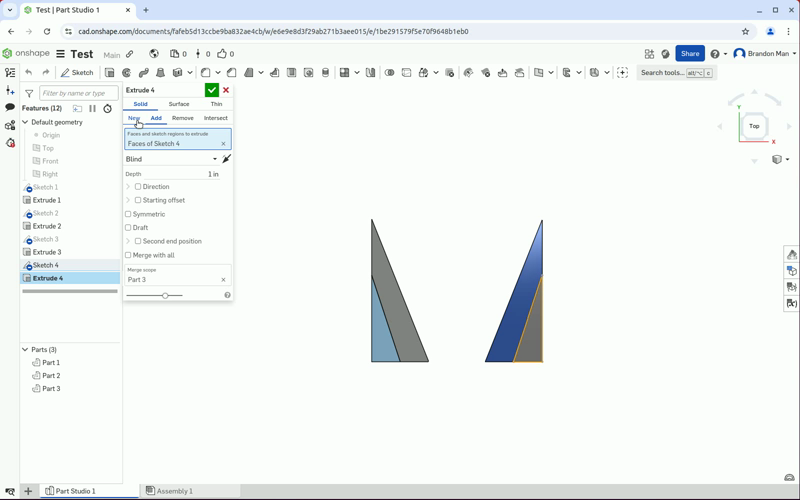
click(137, 120)
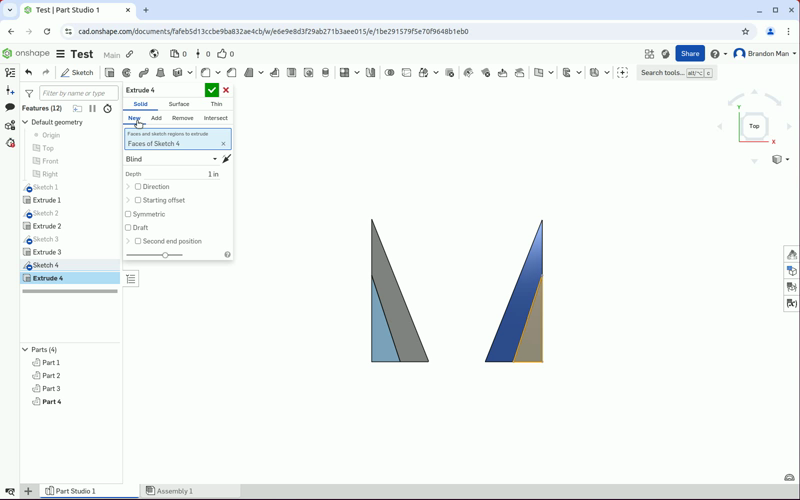
key(tab, 4)
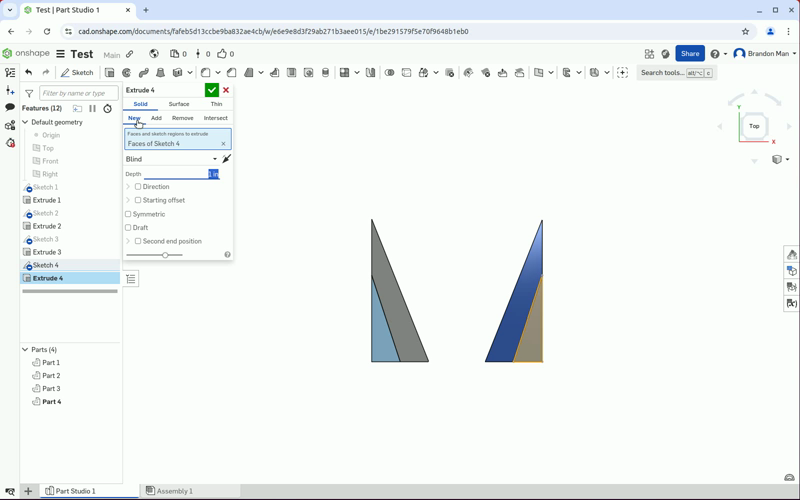
text(11.554)
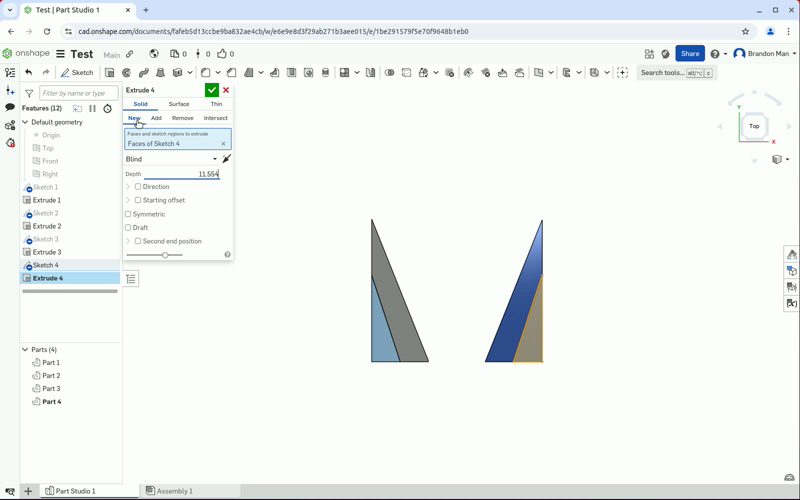
key(enter)
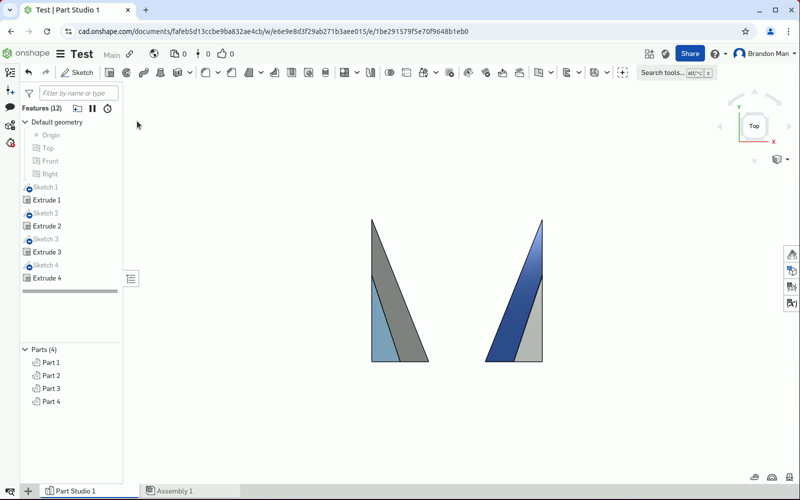
key(shift+h)
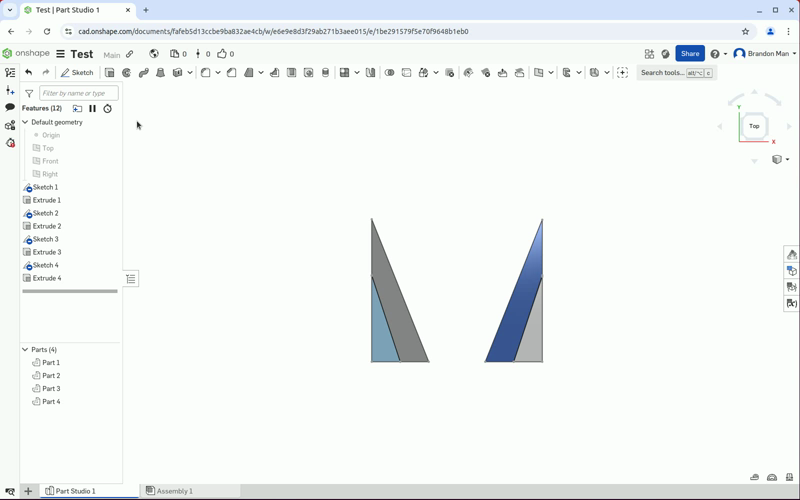
key(shift+h)
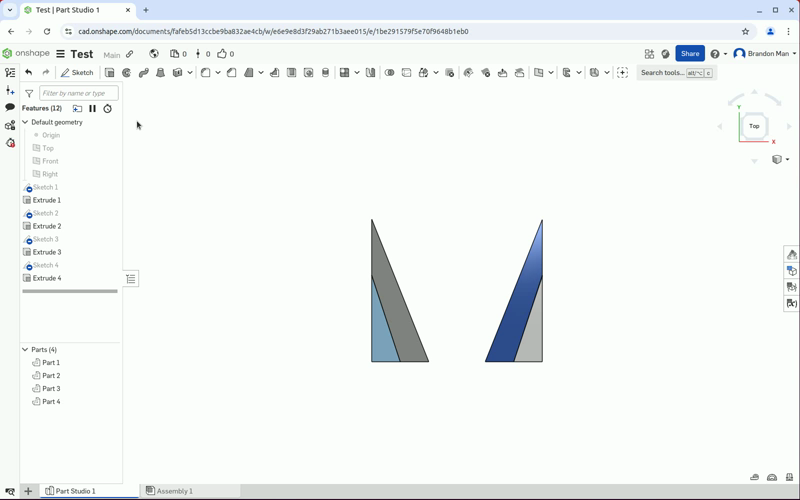
mouse_move(73, 189)
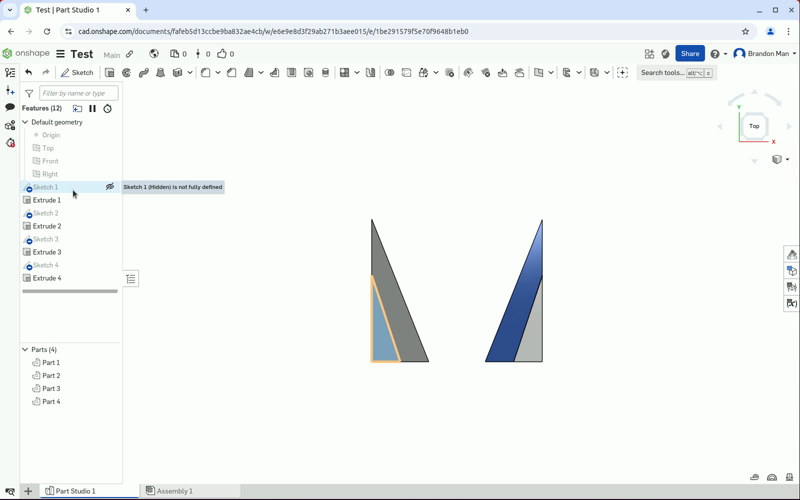
click(73, 189)
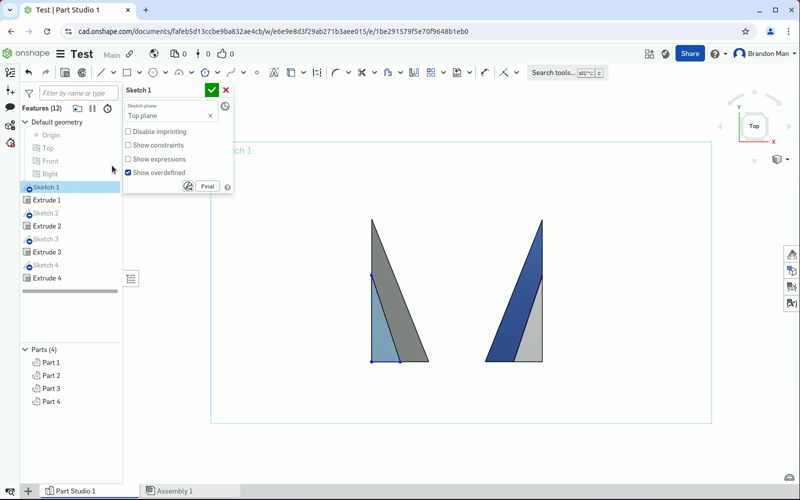
mouse_move(229, 92)
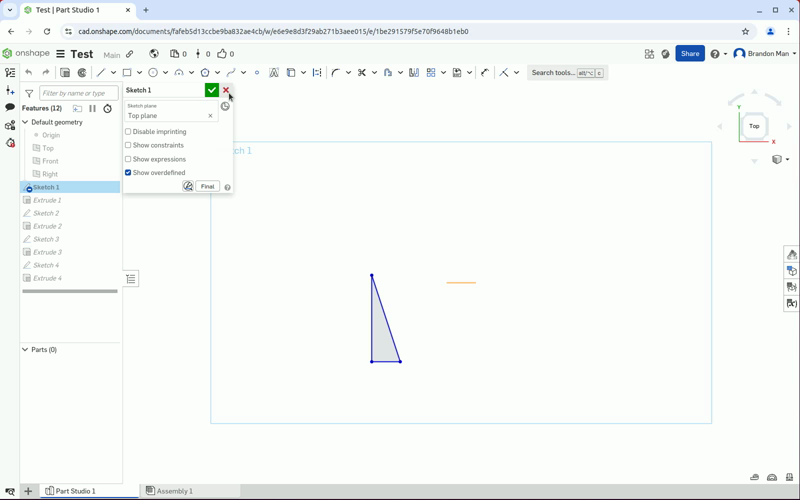
click(229, 92)
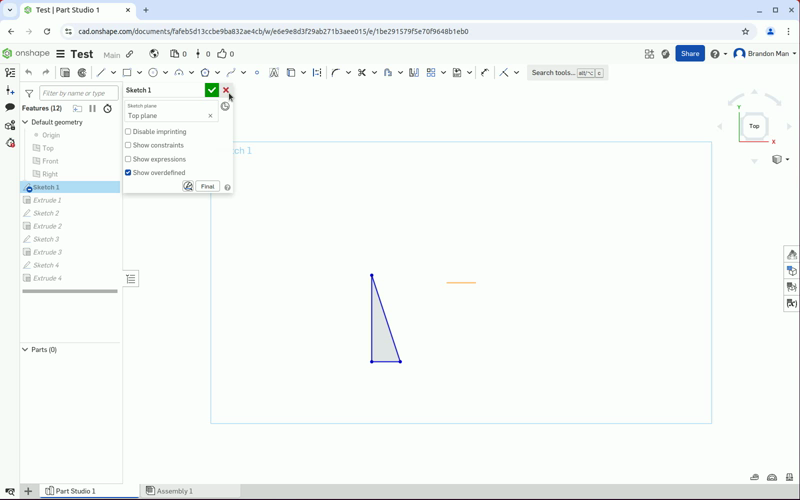
key(shift+s)
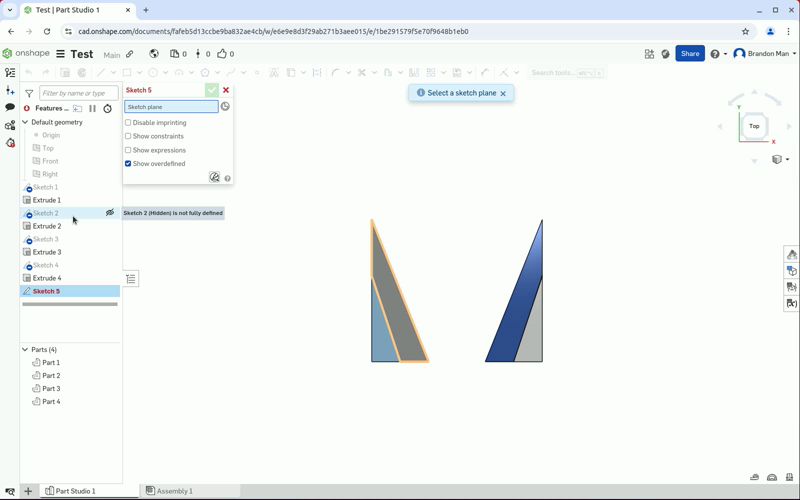
scroll(3)
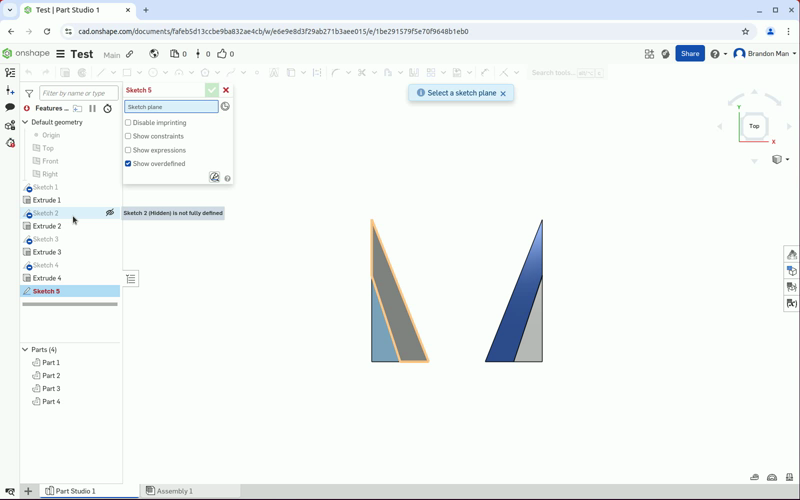
mouse_move(73, 150)
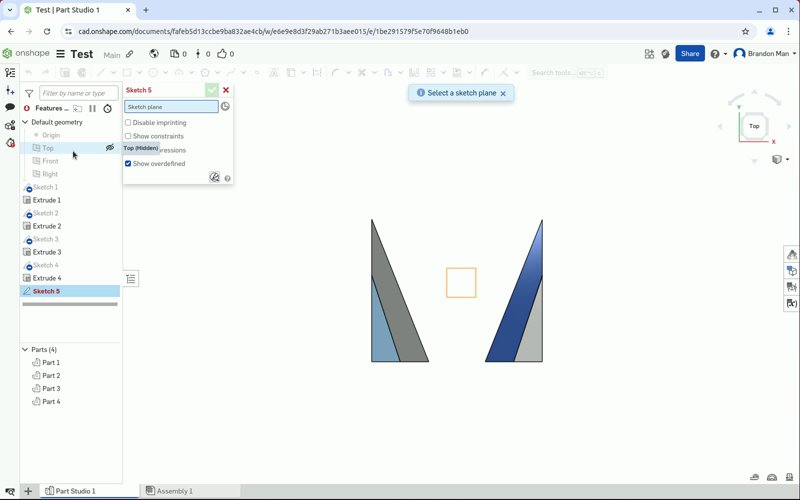
click(73, 150)
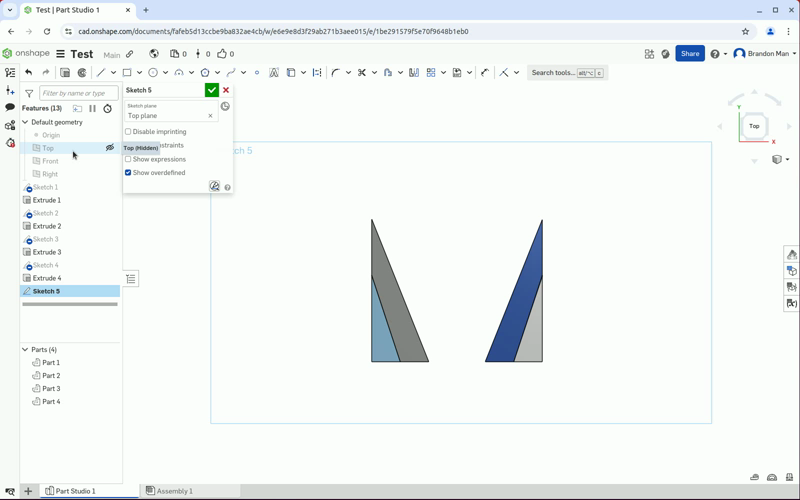
mouse_move(73, 352)
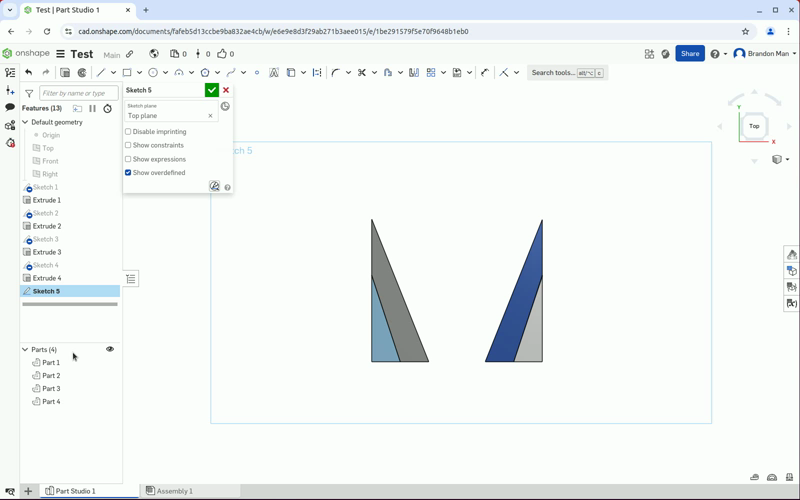
key(y)
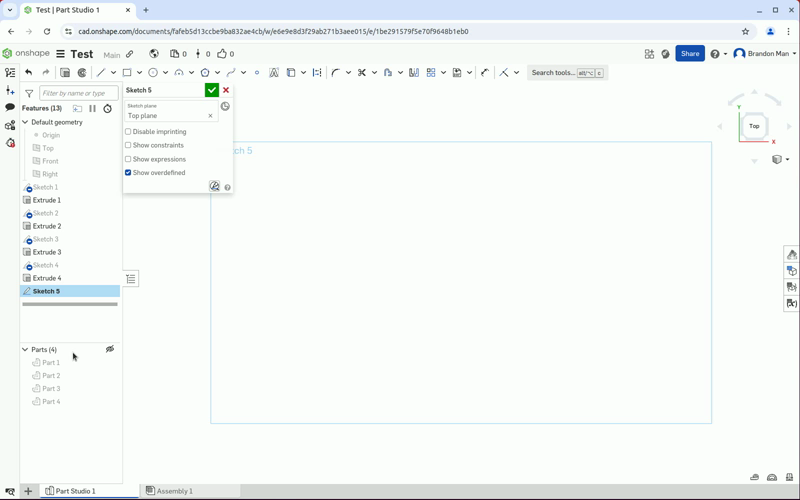
key(l)
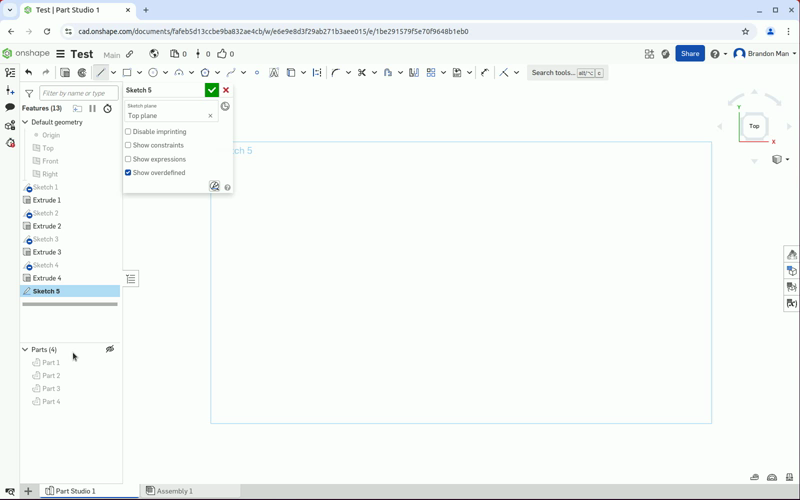
key_down(shift)
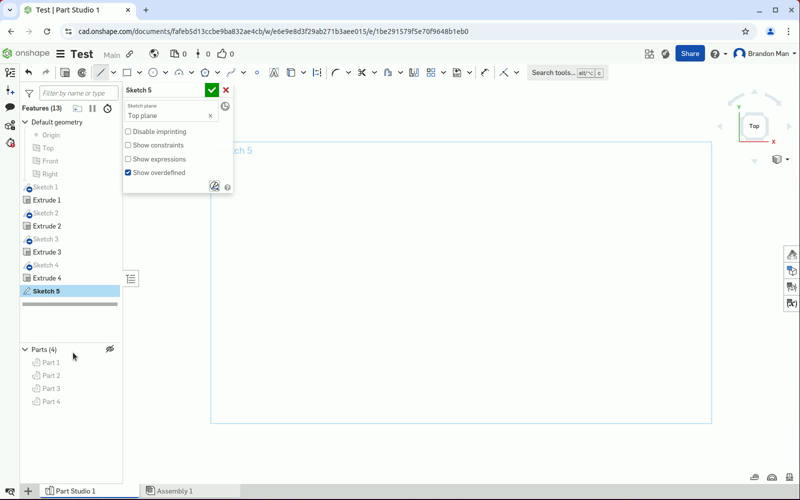
mouse_move(371, 395)
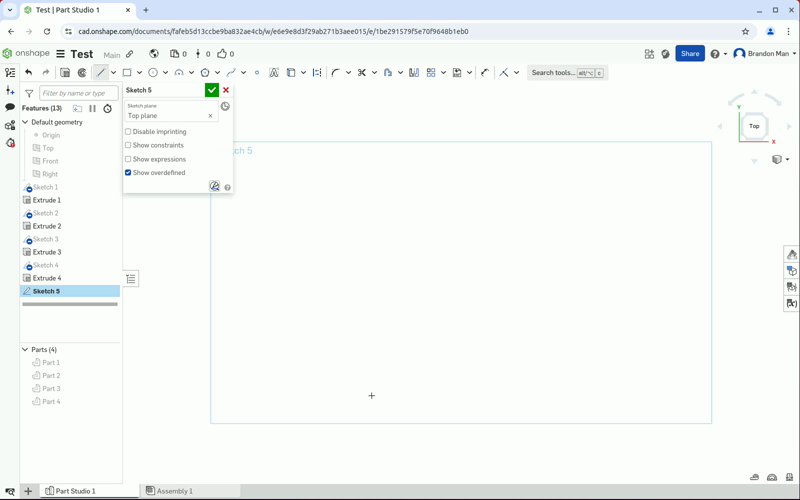
click(371, 395)
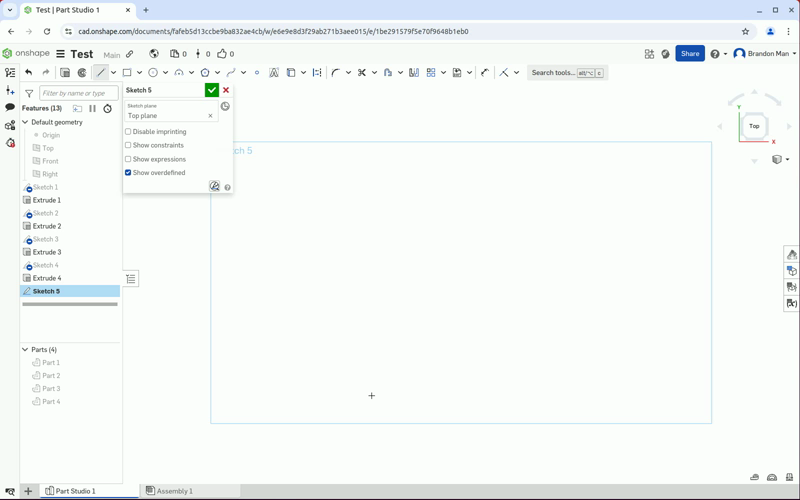
key_up(shift)
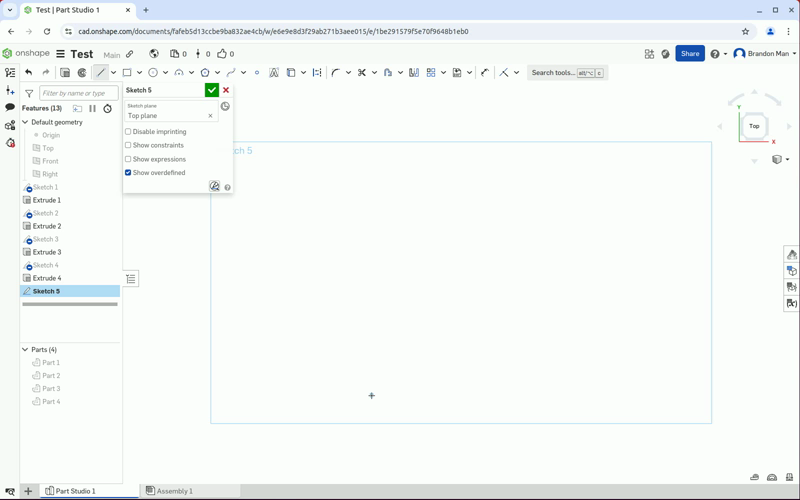
key_down(shift)
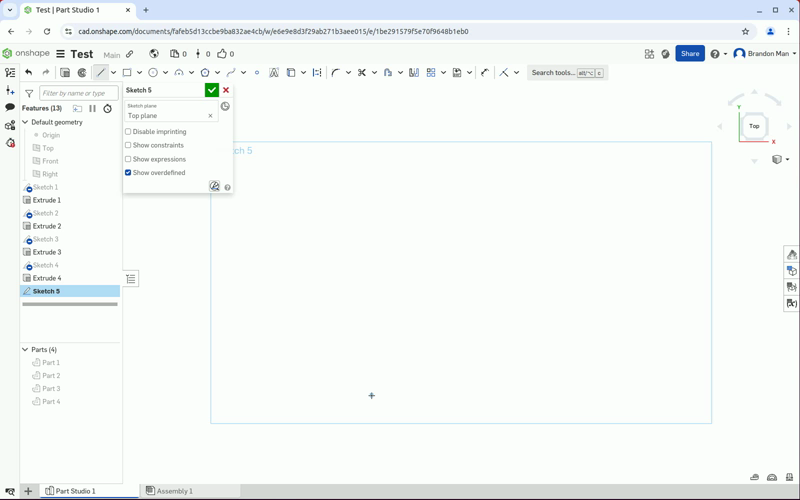
mouse_move(542, 395)
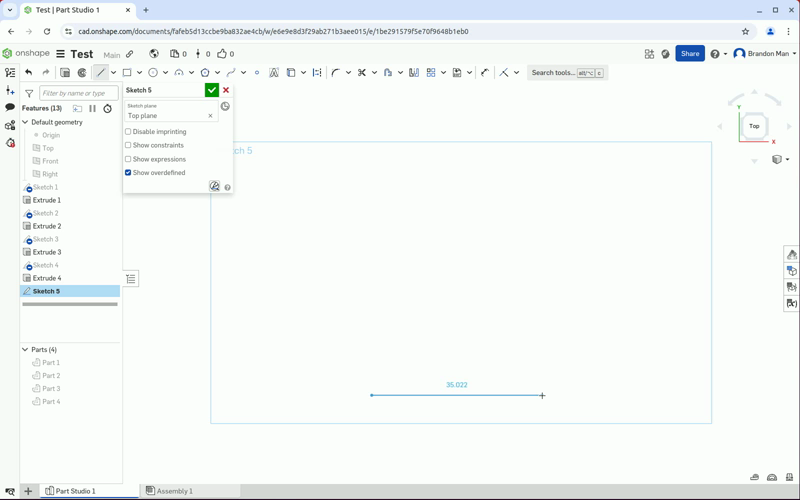
click(542, 395)
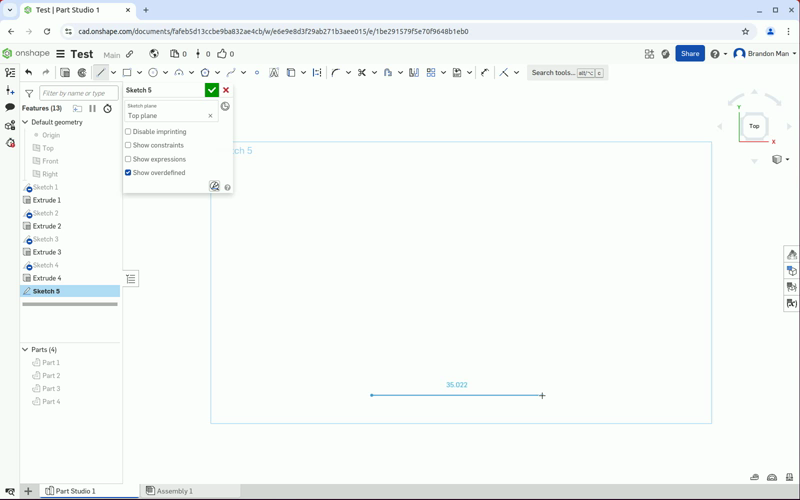
key_up(shift)
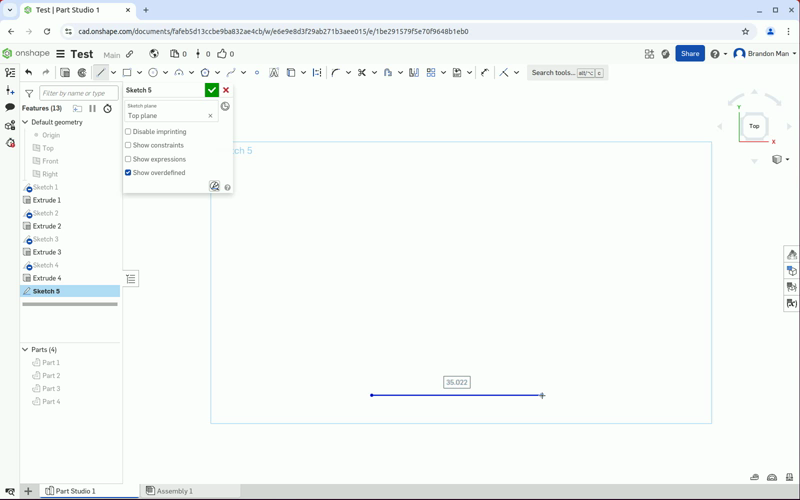
key_down(shift)
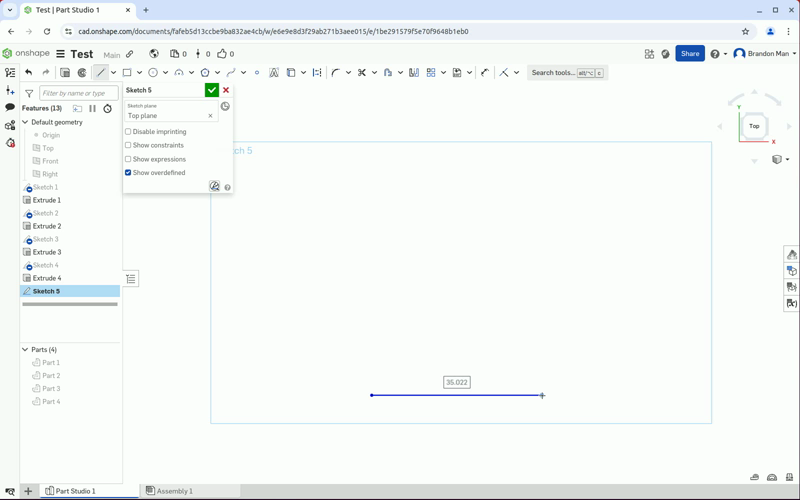
mouse_move(572, 395)
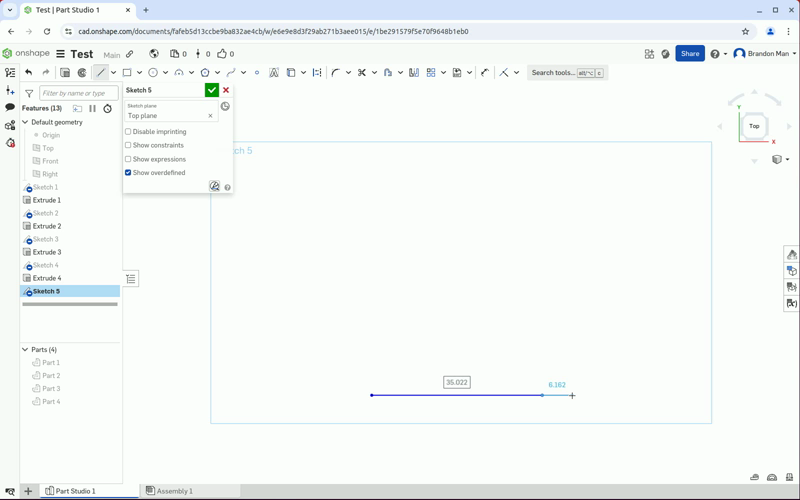
mouse_move(542, 361)
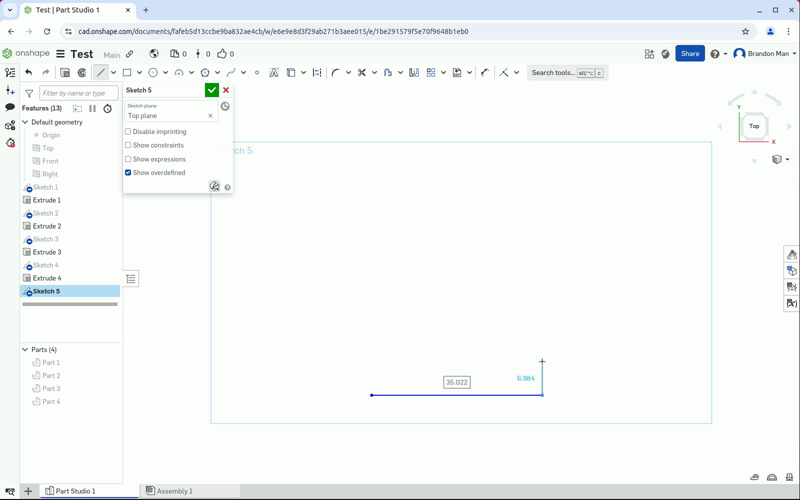
click(542, 361)
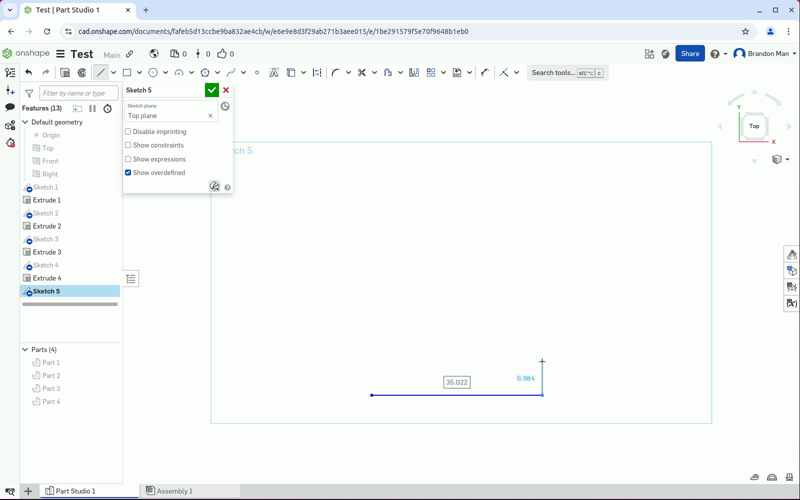
key_up(shift)
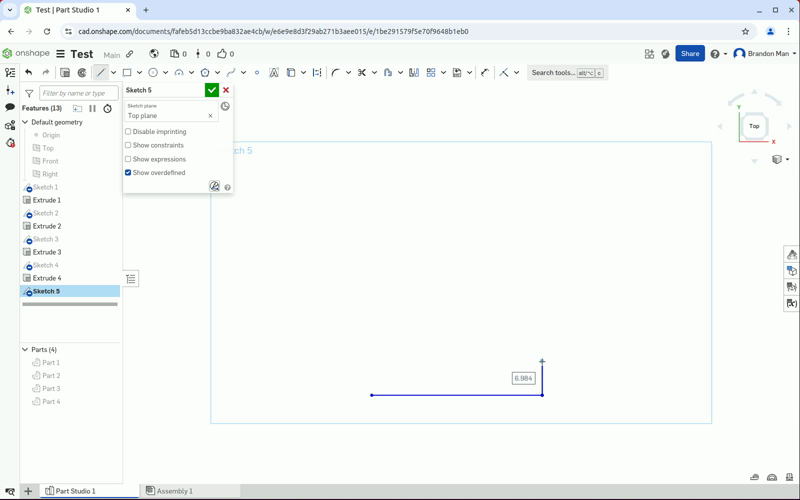
key_down(shift)
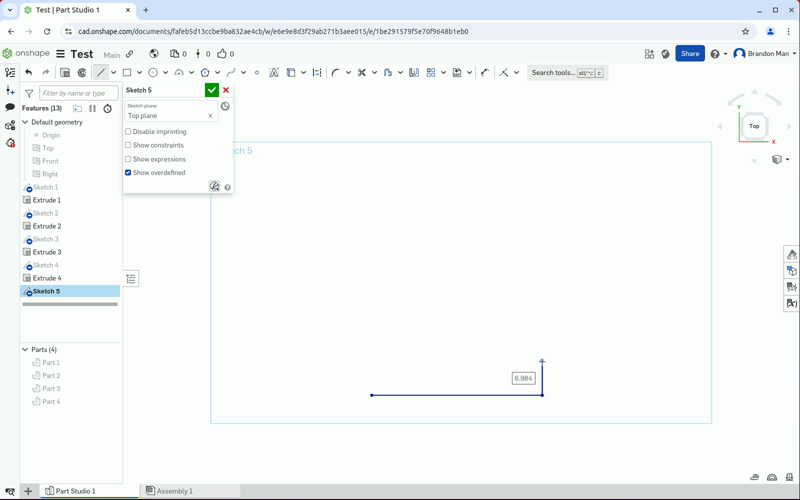
mouse_move(572, 361)
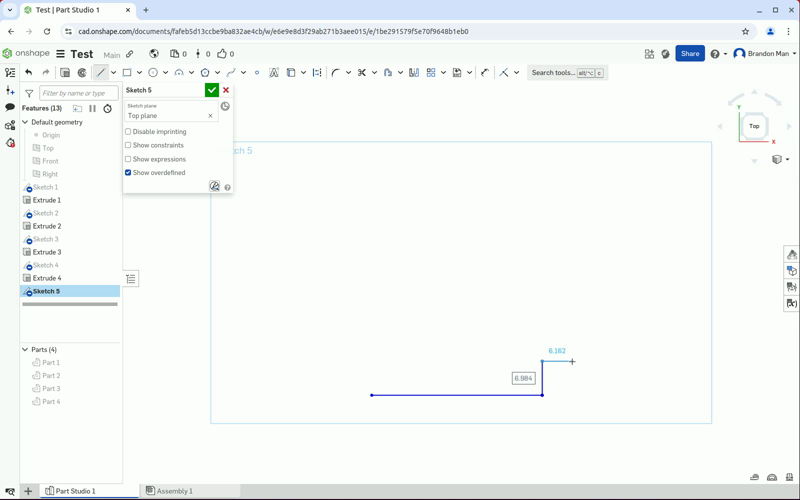
mouse_move(513, 361)
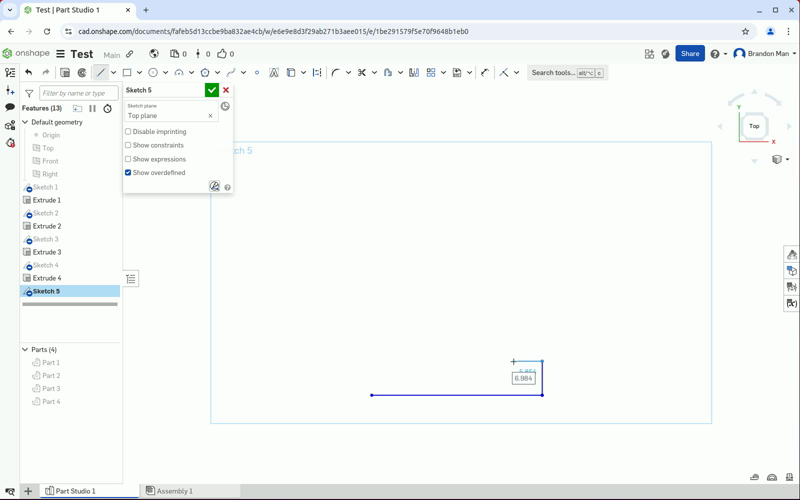
click(513, 361)
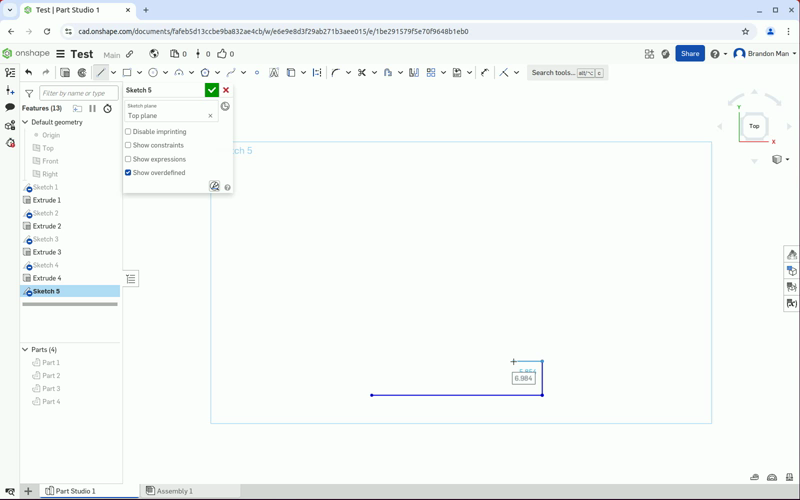
key_up(shift)
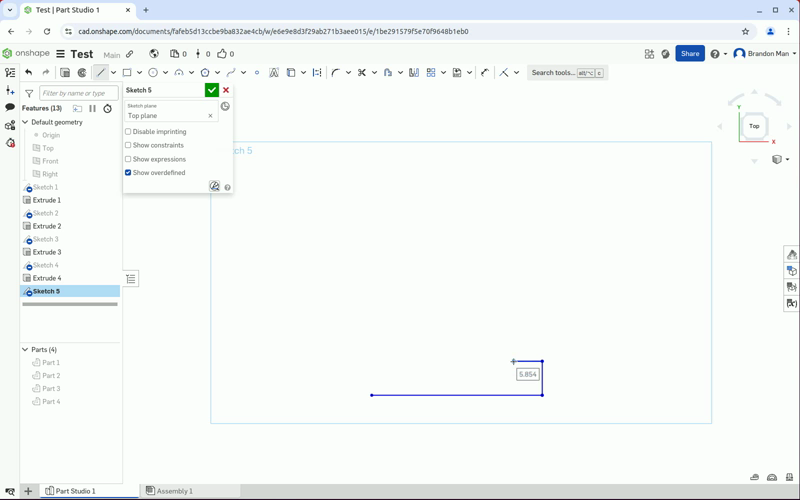
key_down(shift)
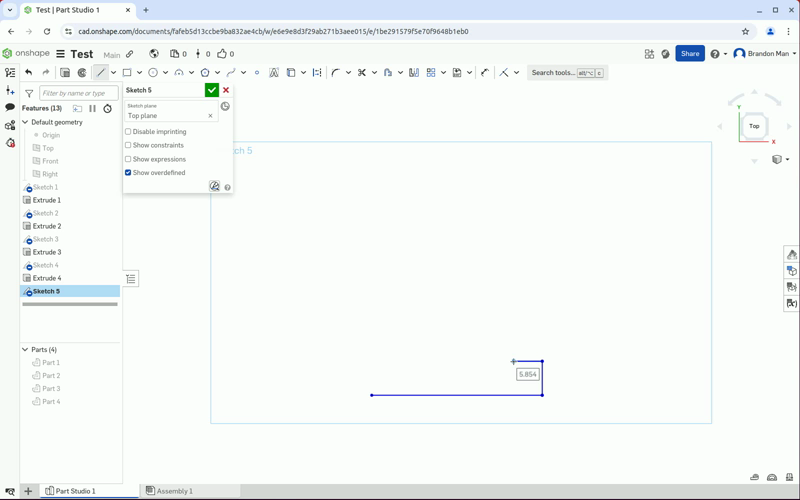
mouse_move(543, 361)
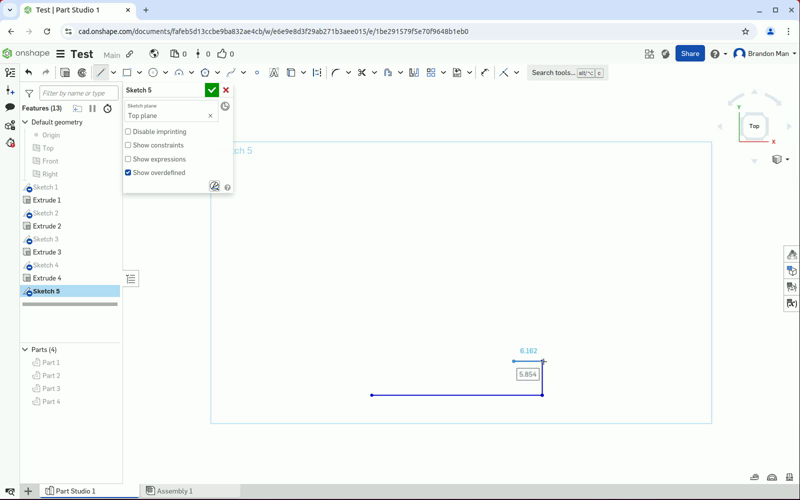
mouse_move(484, 361)
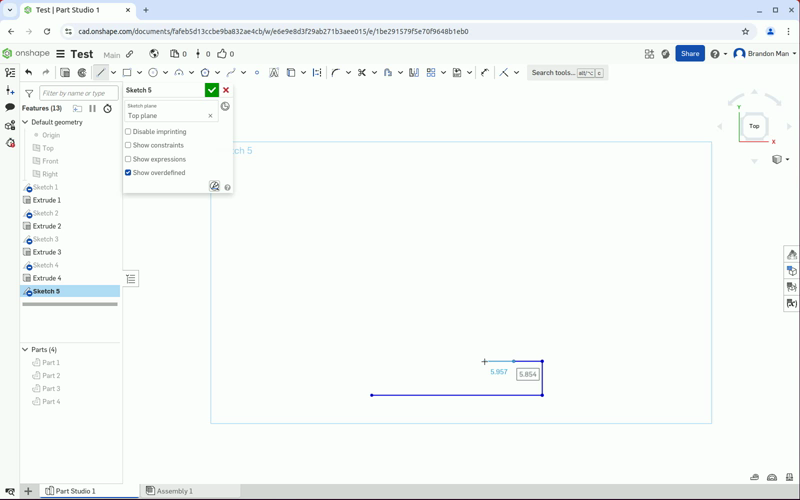
click(484, 361)
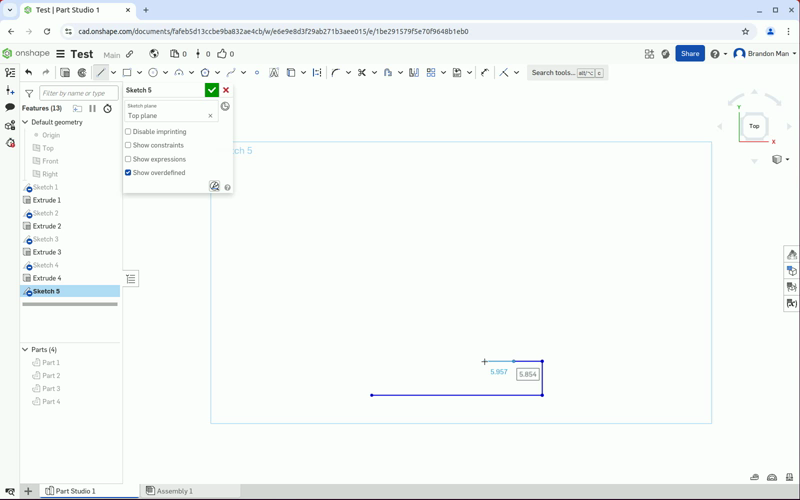
key_up(shift)
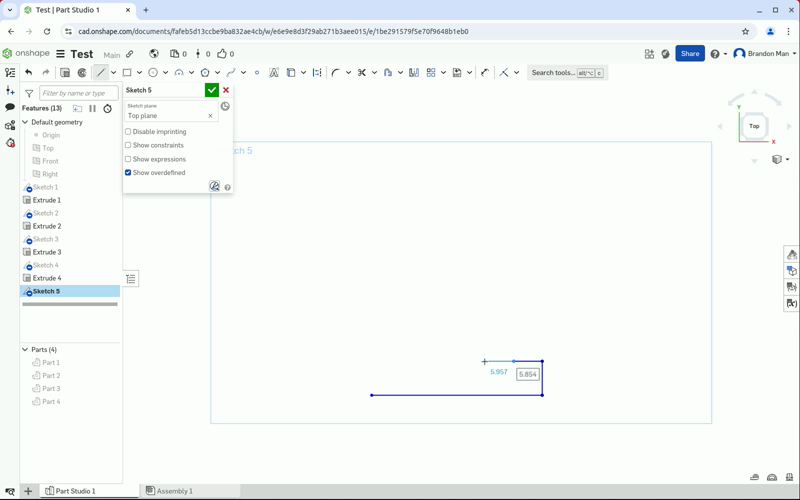
key_down(shift)
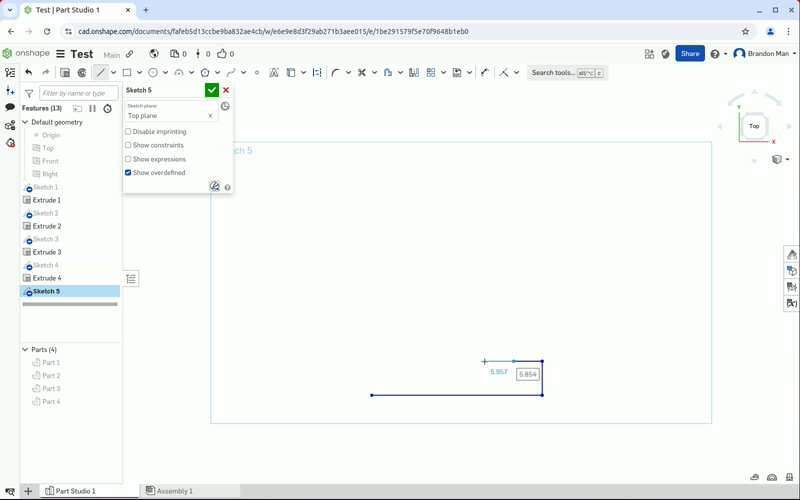
mouse_move(514, 361)
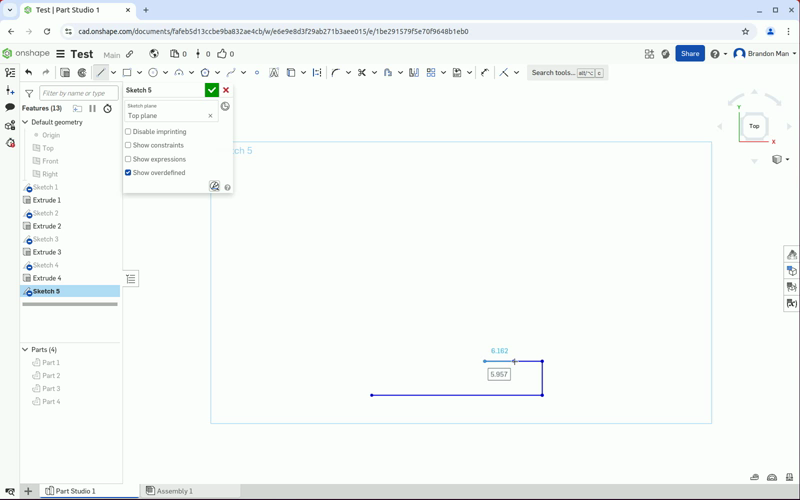
mouse_move(429, 361)
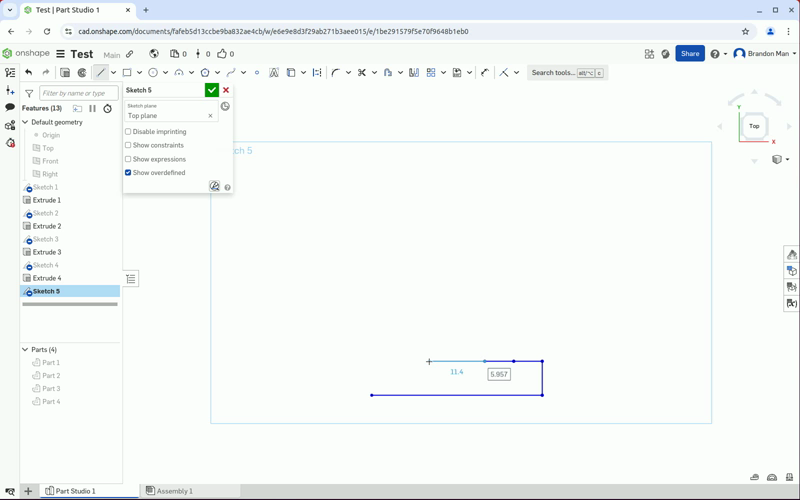
click(429, 361)
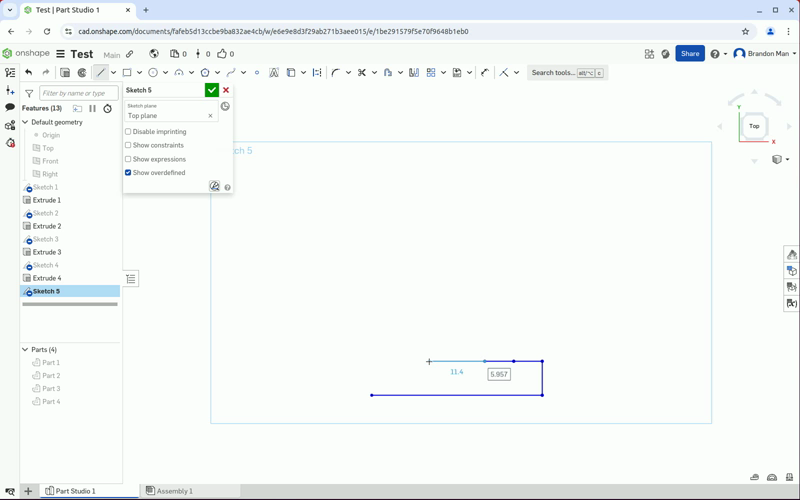
key_up(shift)
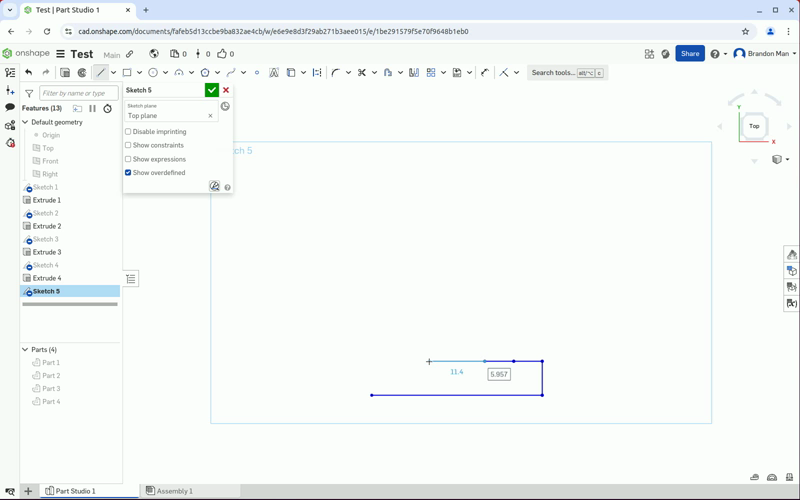
key_down(shift)
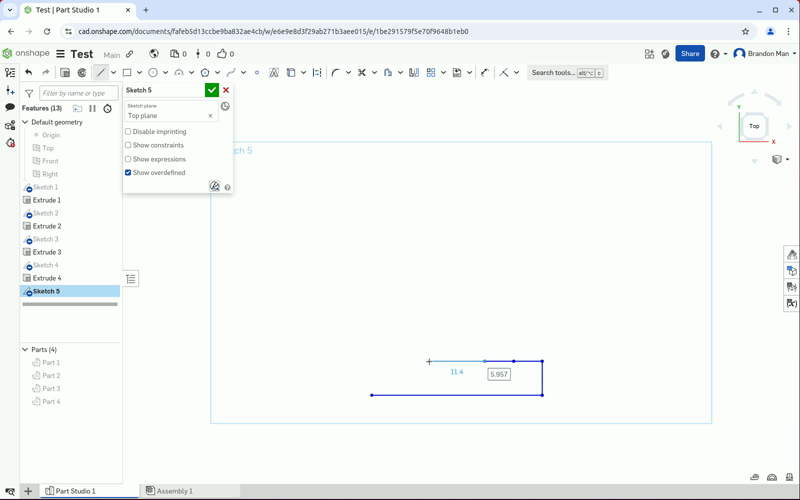
mouse_move(459, 361)
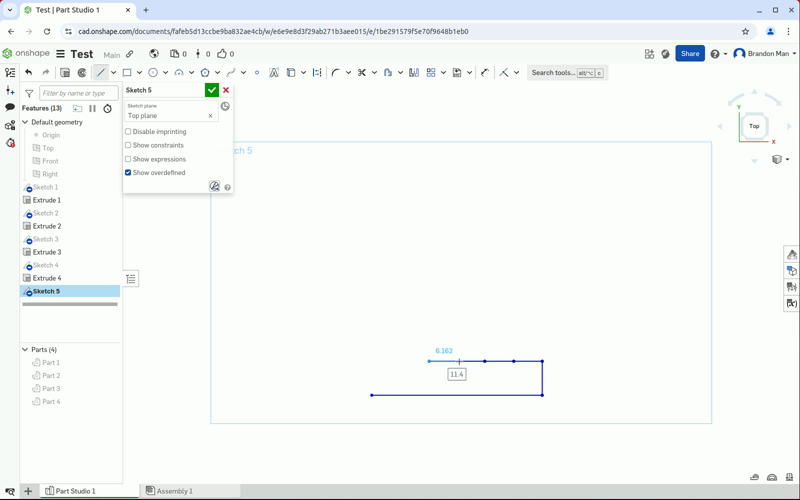
mouse_move(400, 361)
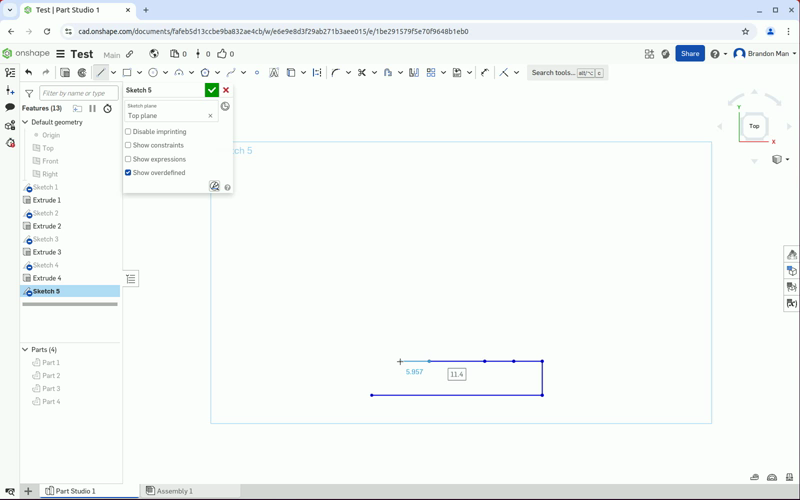
click(400, 361)
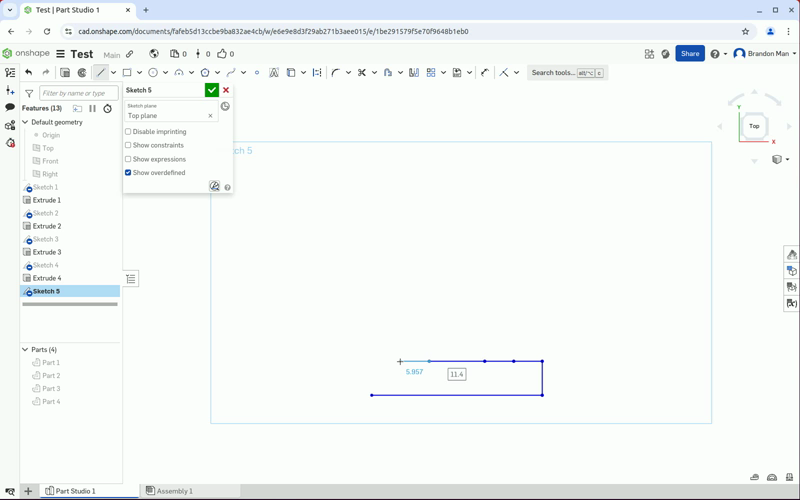
key_up(shift)
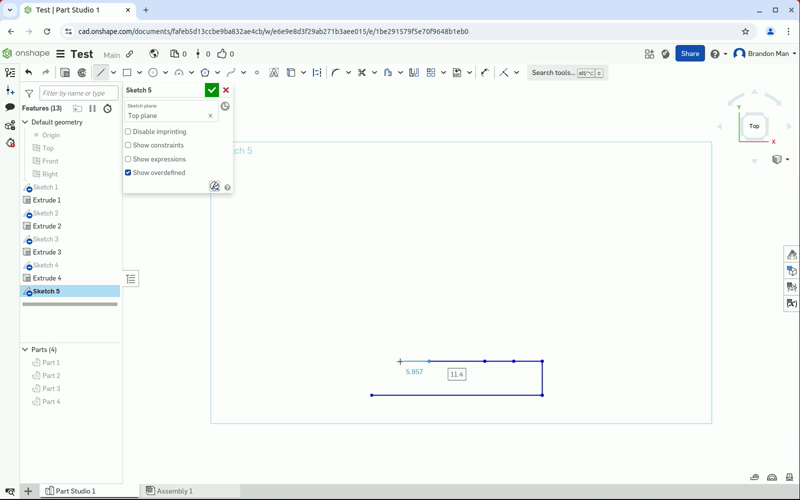
key_down(shift)
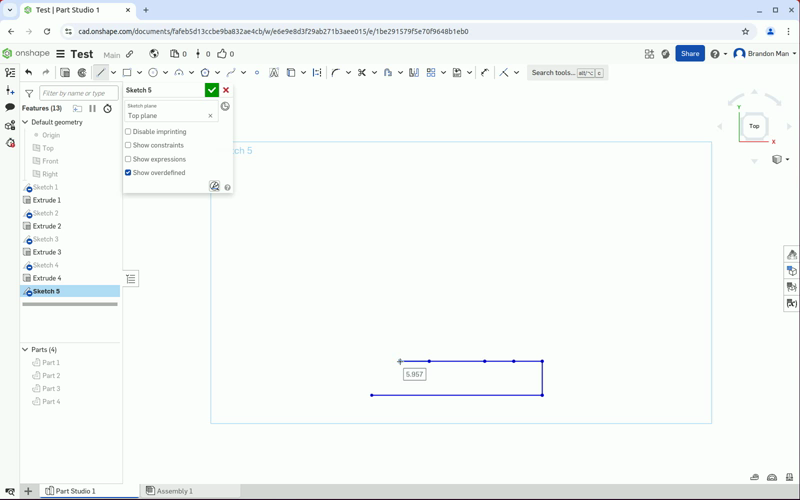
mouse_move(430, 361)
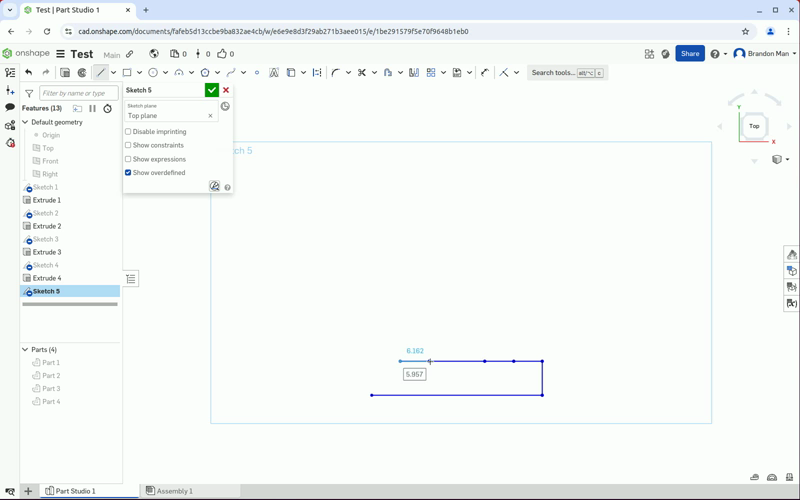
mouse_move(371, 361)
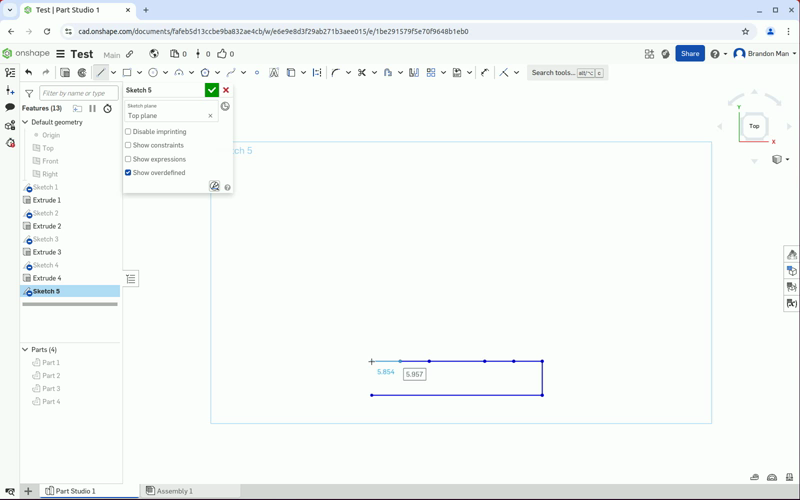
click(371, 361)
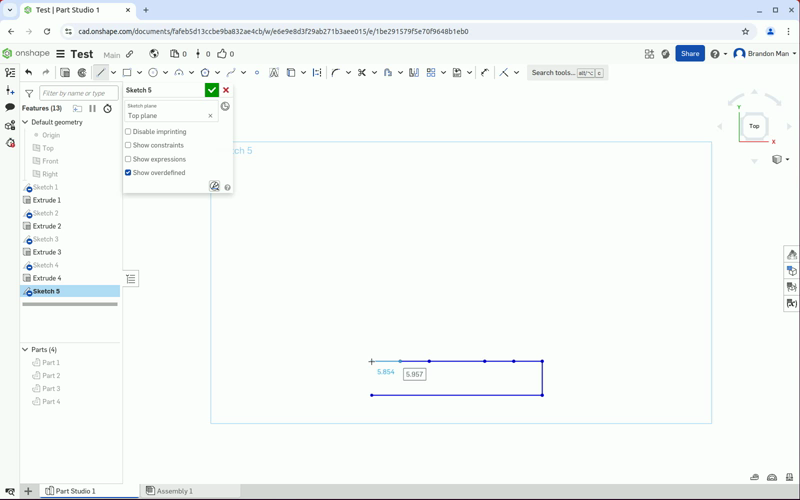
key_up(shift)
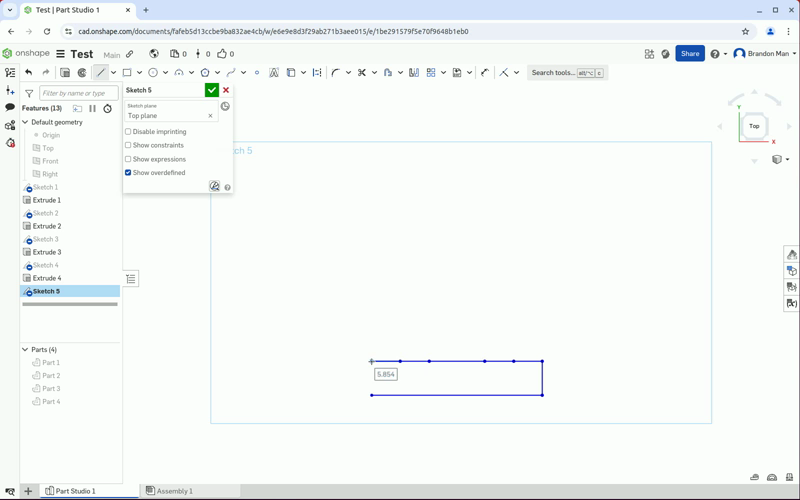
mouse_move(401, 361)
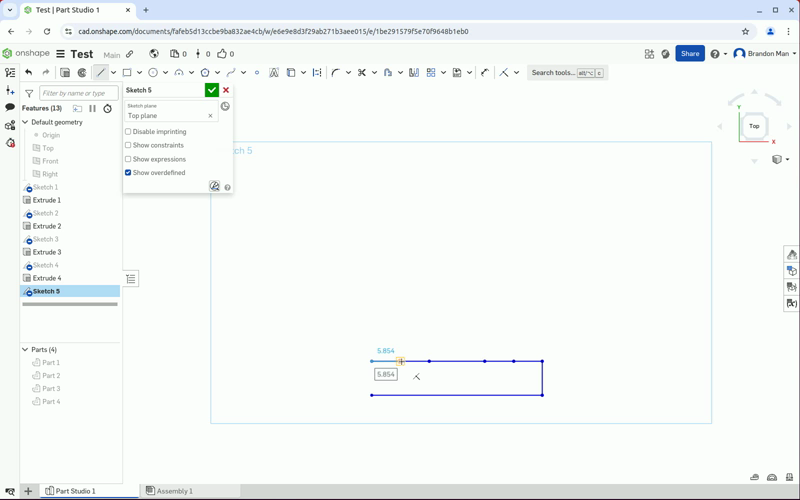
key_down(shift)
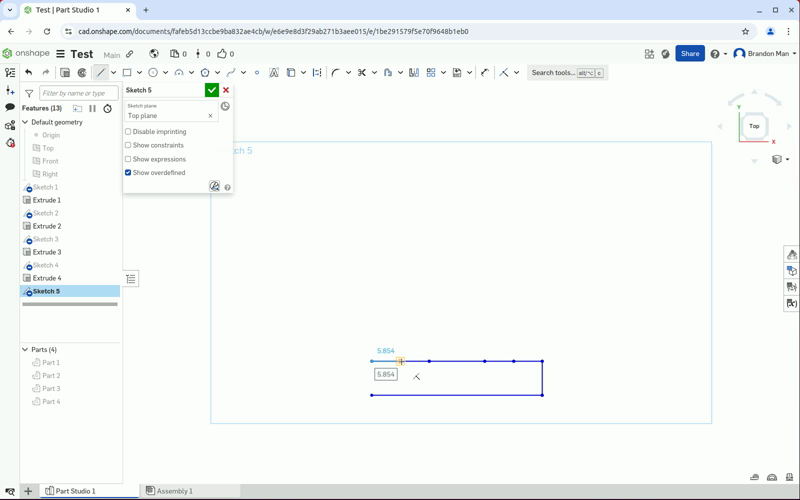
mouse_move(371, 395)
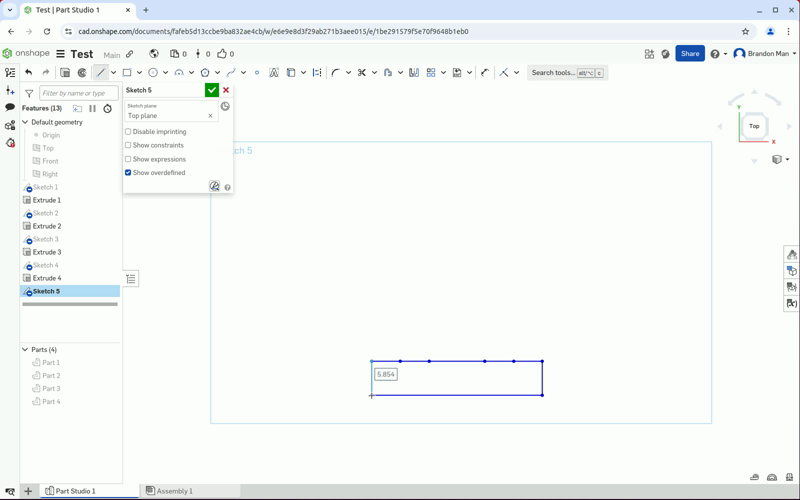
key_up(shift)
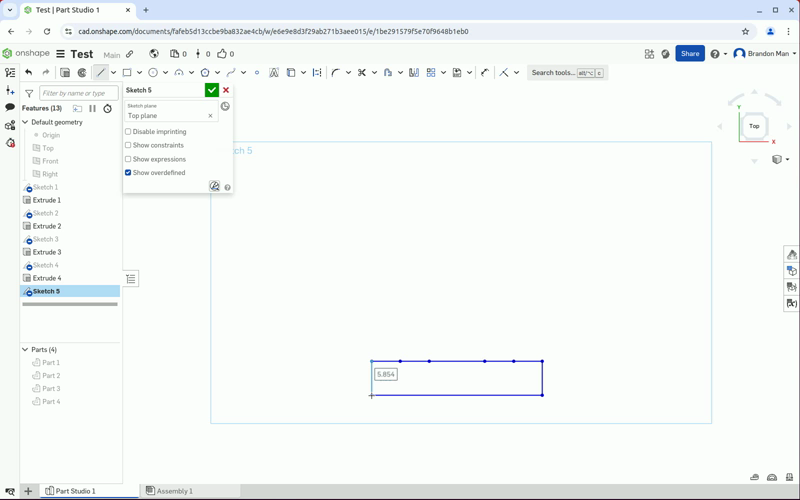
click(371, 395)
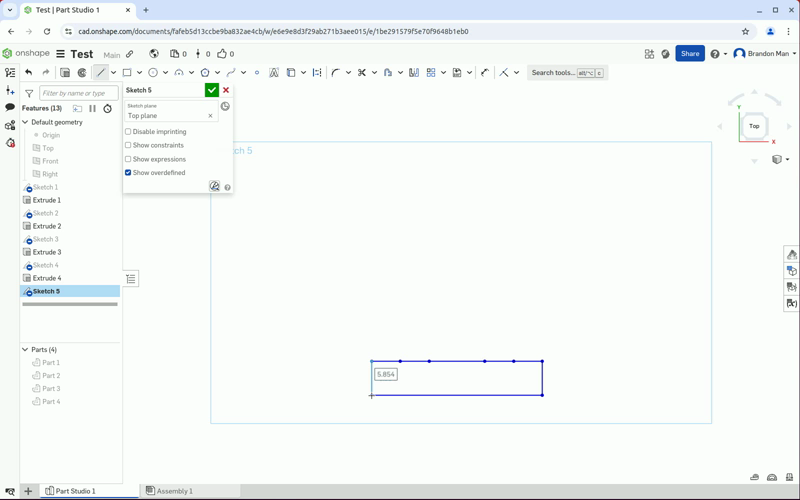
key(esc)
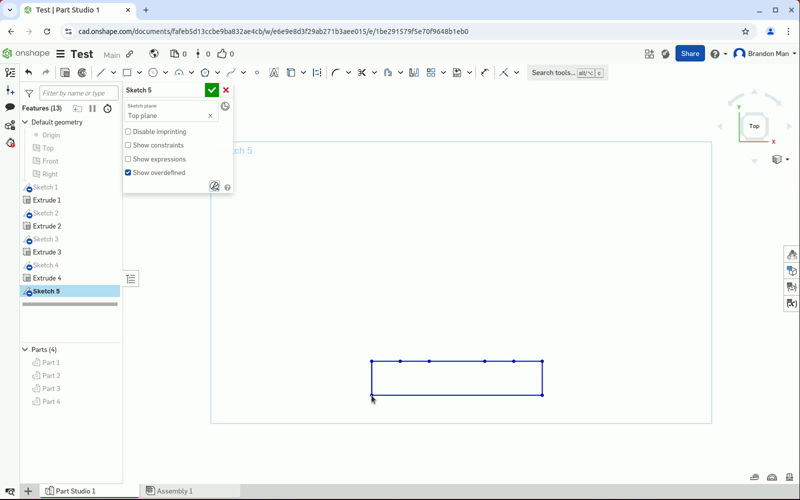
mouse_move(435, 372)
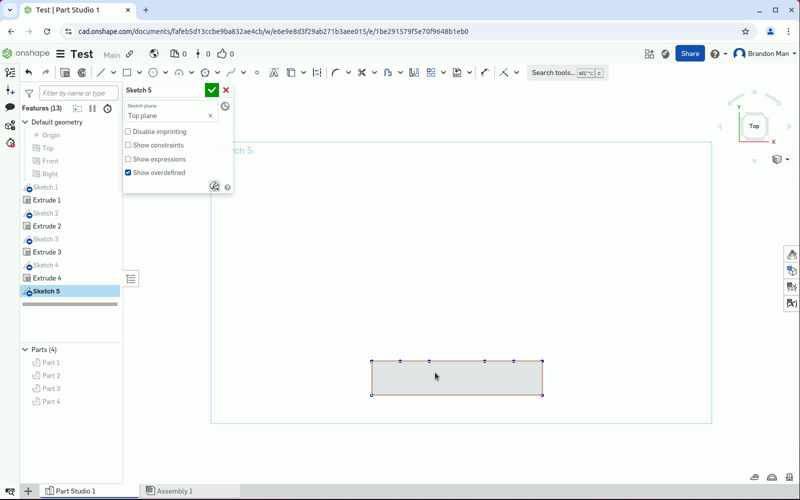
click(435, 372)
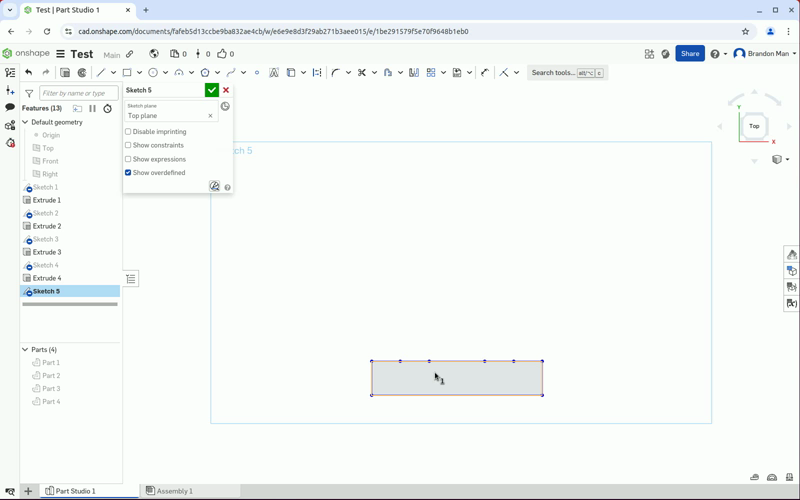
mouse_move(73, 352)
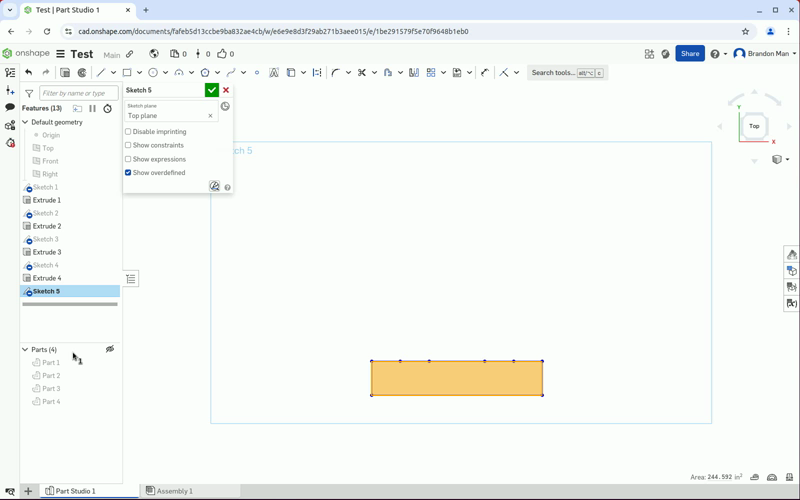
key(shift+y)
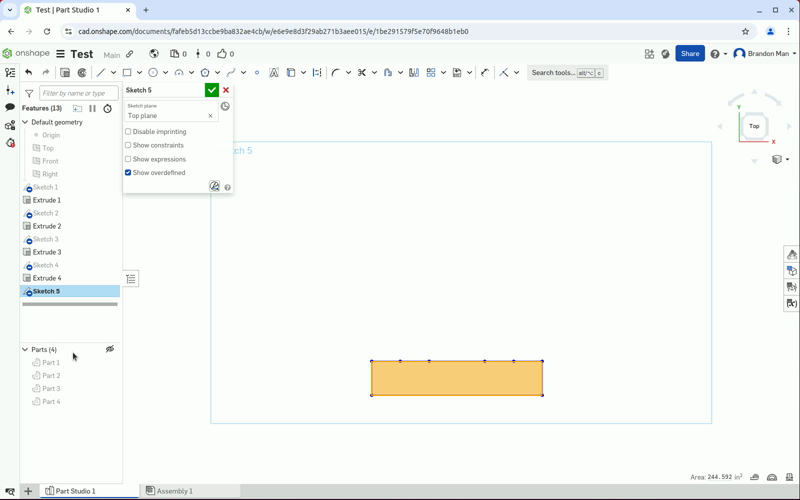
key(shift+e)
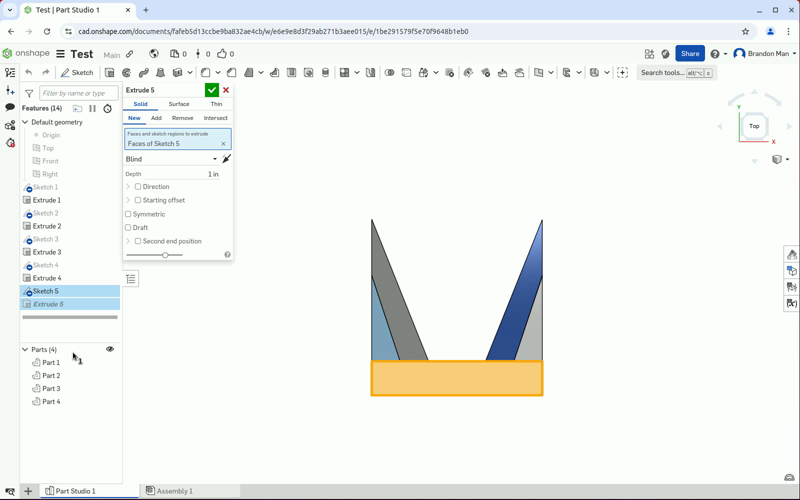
mouse_move(143, 106)
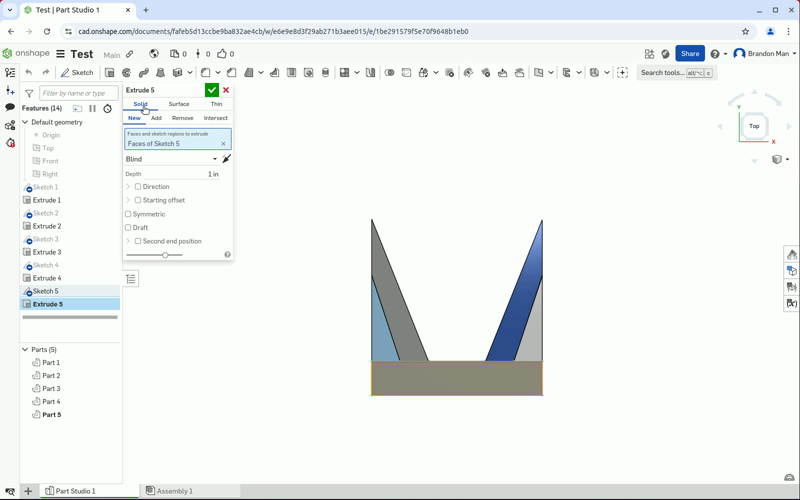
click(143, 106)
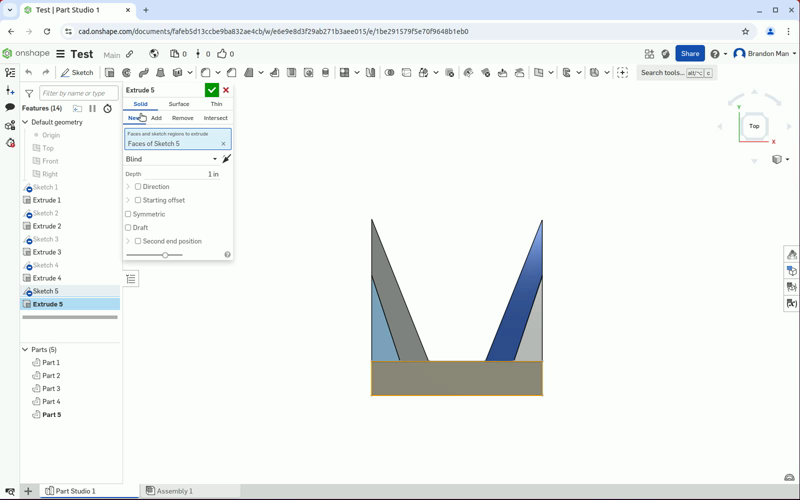
mouse_move(137, 120)
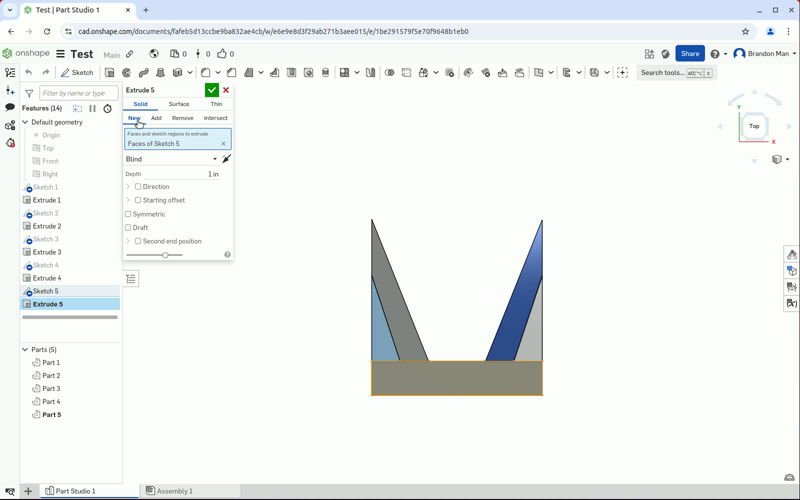
click(137, 120)
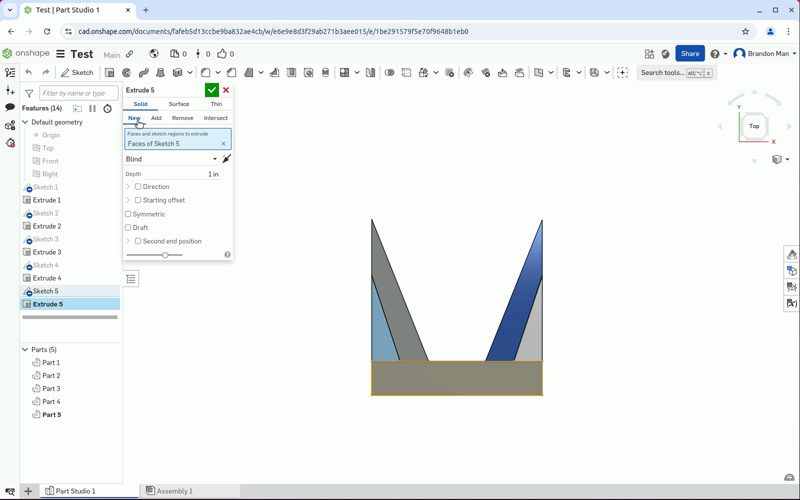
key(tab, 4)
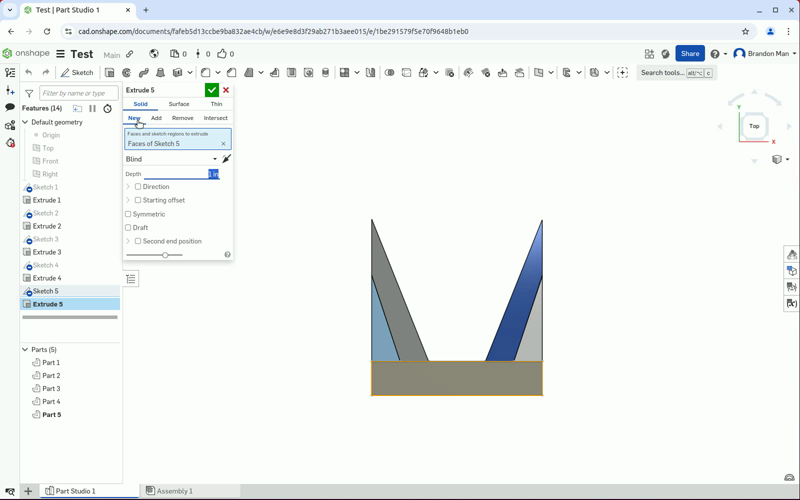
text(11.554)
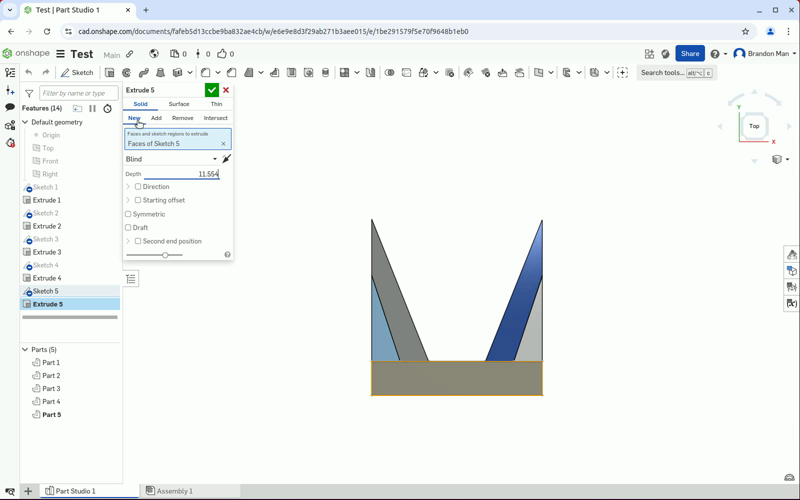
key(enter)
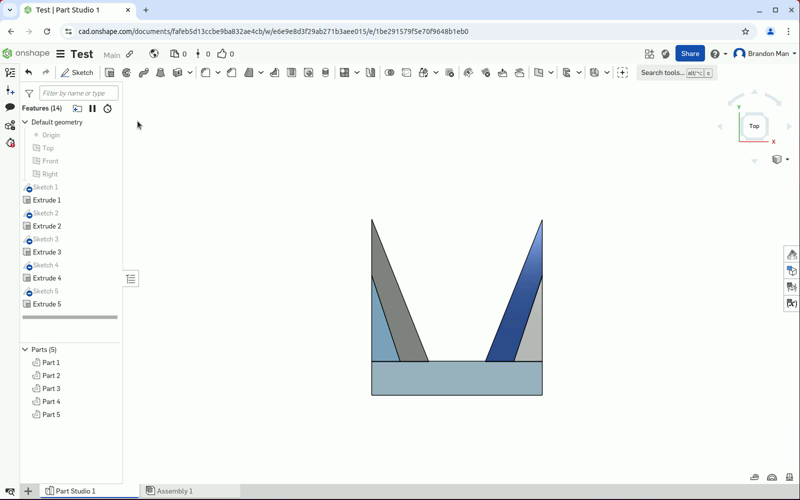
key(shift+h)
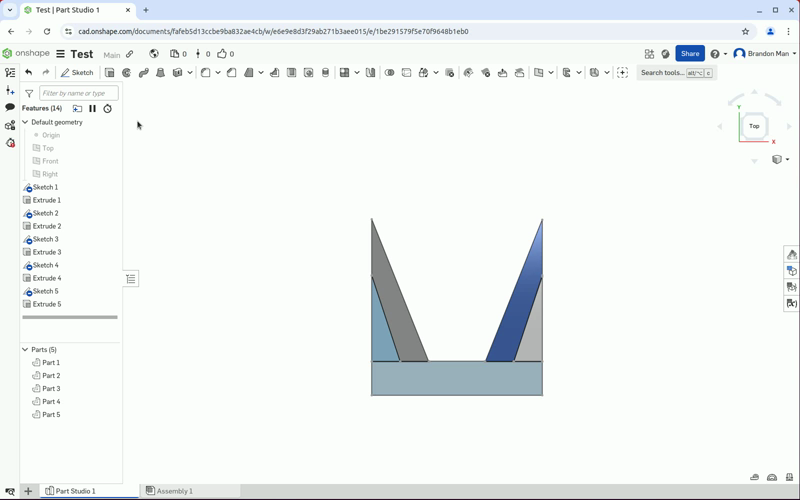
key(shift+h)
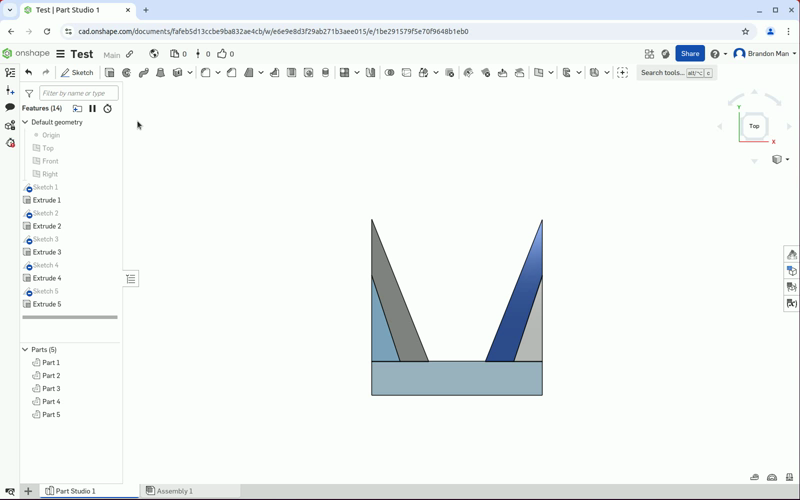
mouse_move(73, 189)
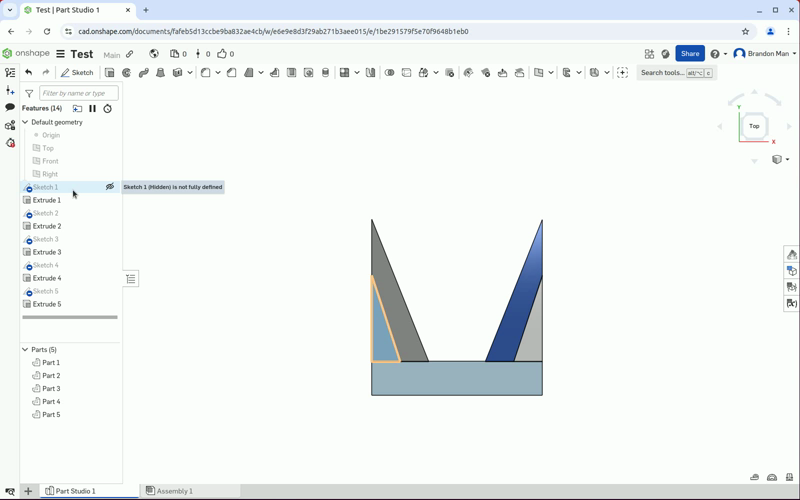
click(73, 189)
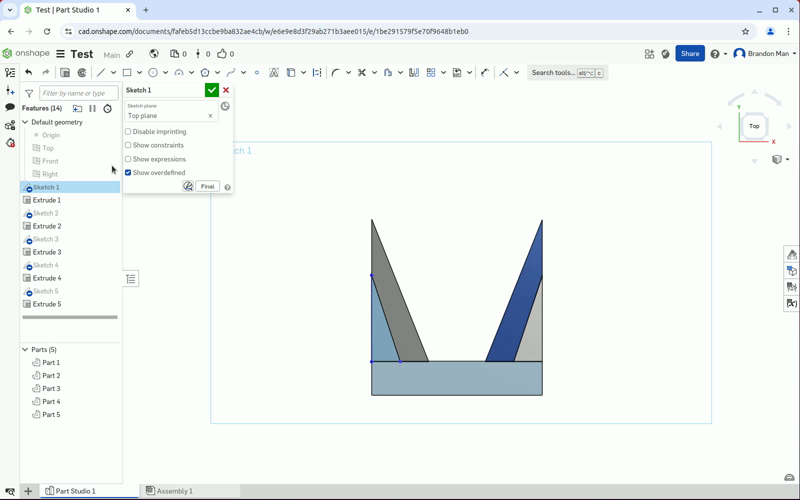
mouse_move(229, 92)
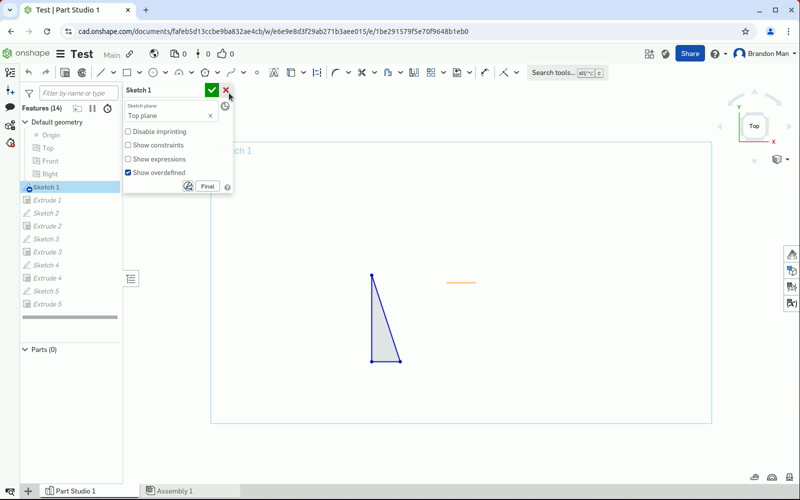
click(229, 92)
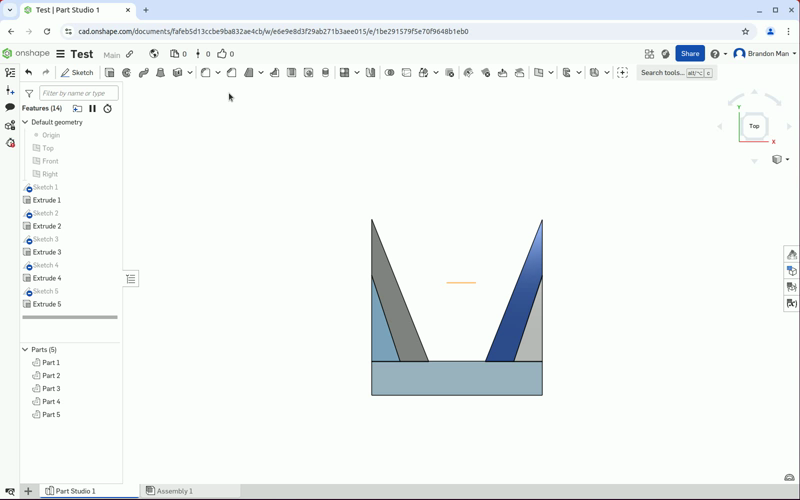
mouse_move(73, 352)
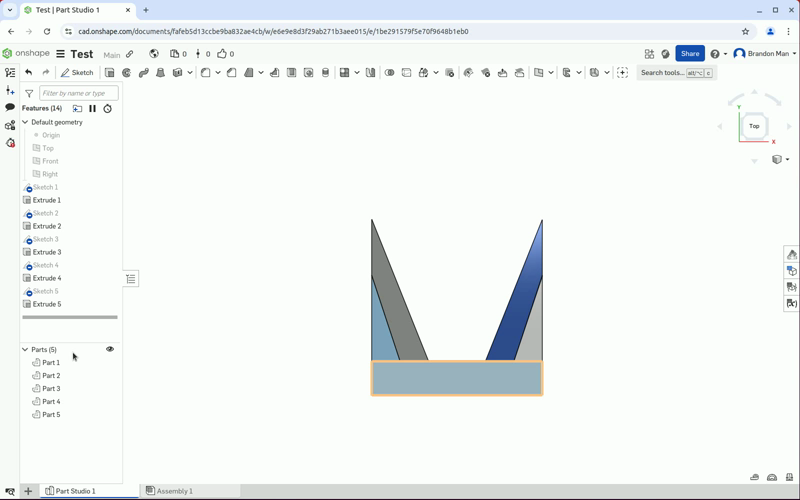
key(y)
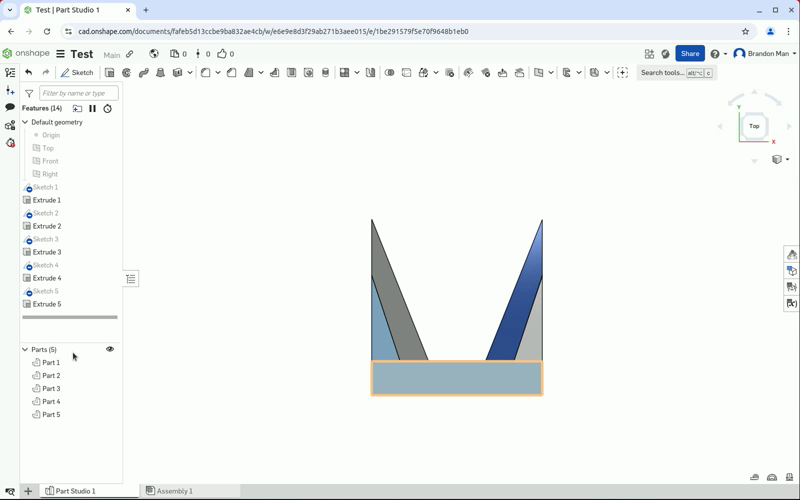
key(shift+p)
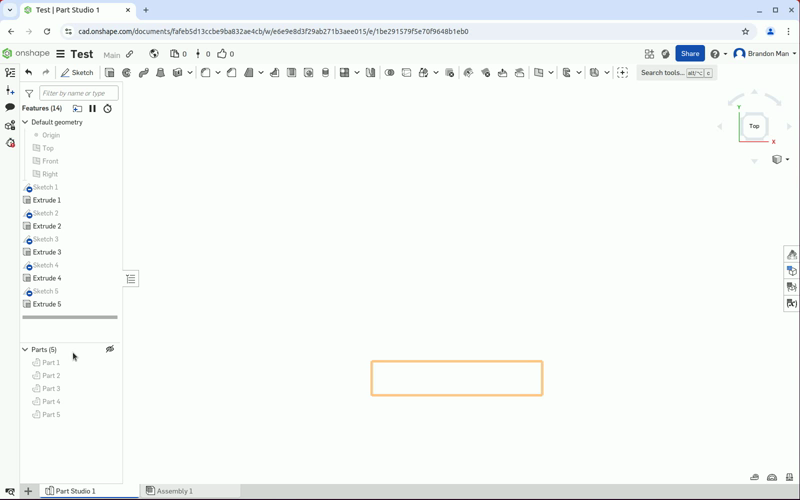
key(space)
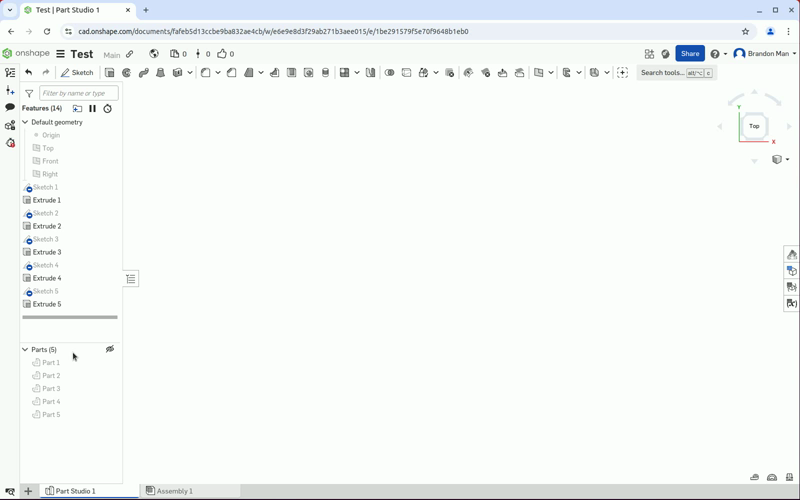
key_down(shift)
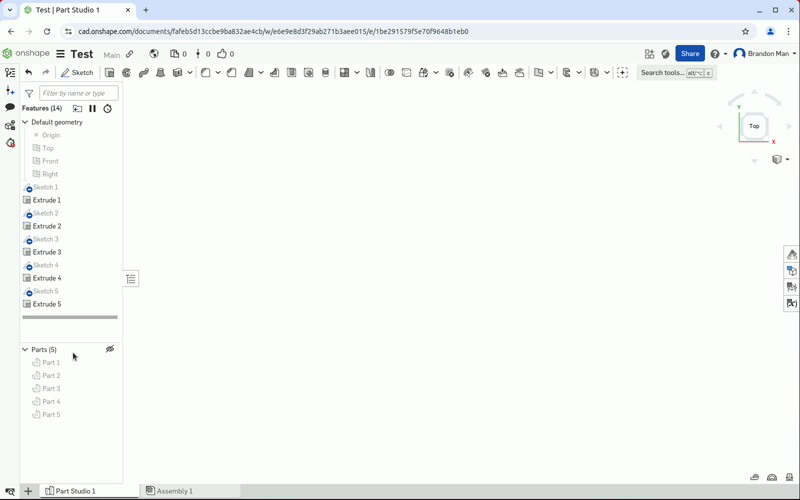
key(up)
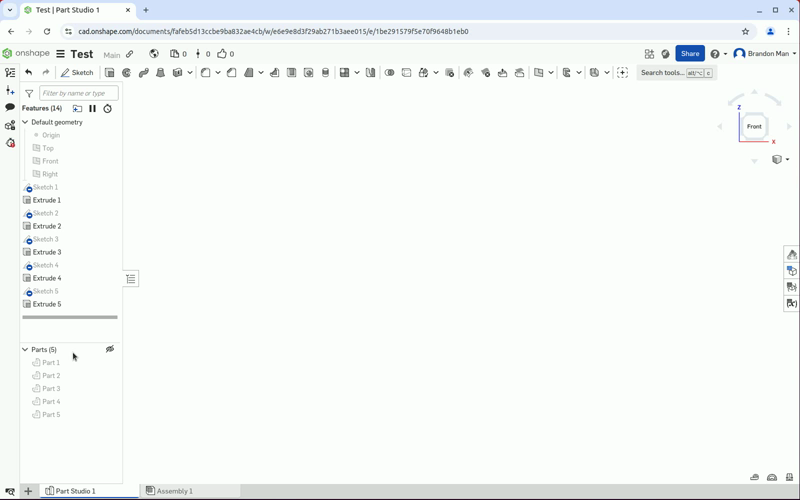
key_up(shift)
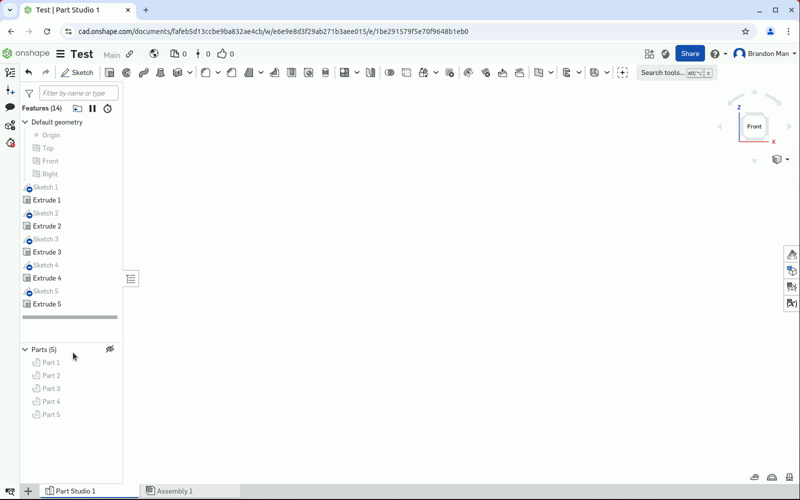
mouse_move(73, 352)
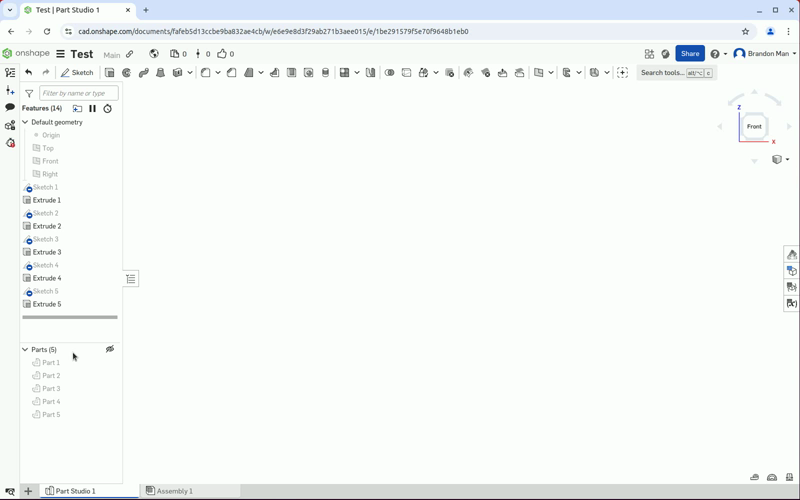
key(shift+y)
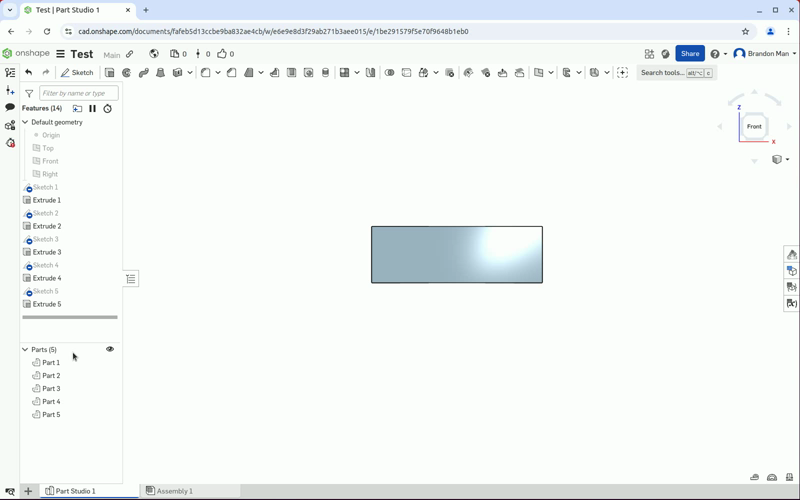
mouse_move(541, 75)
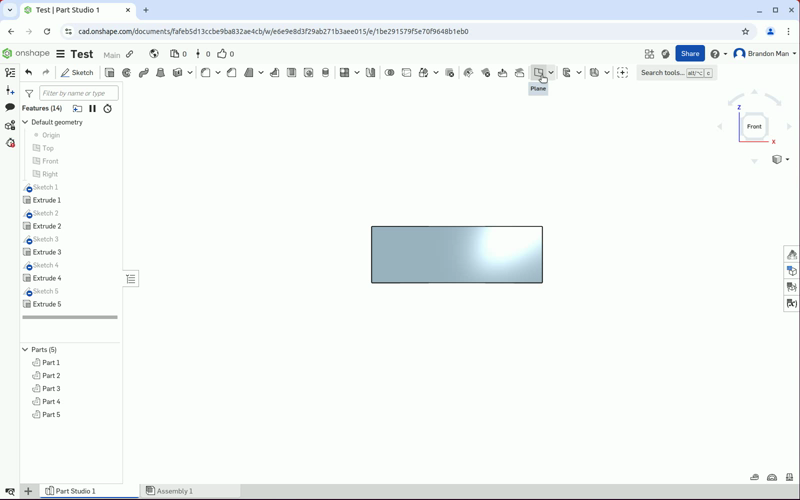
click(541, 75)
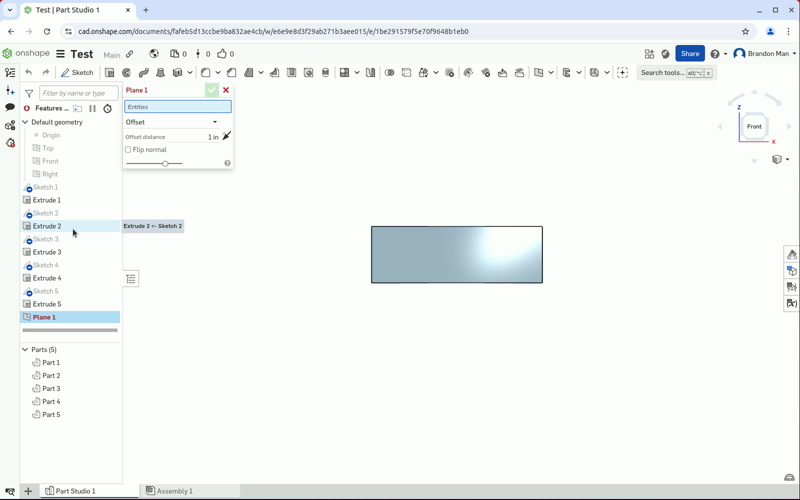
scroll(3)
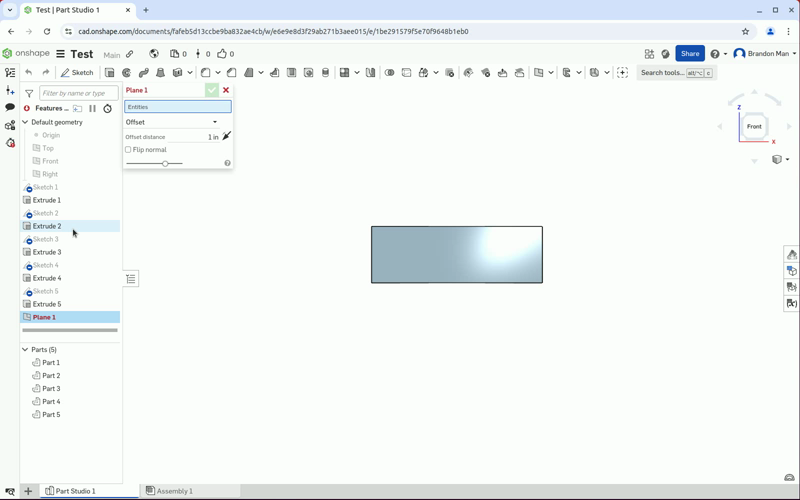
mouse_move(73, 163)
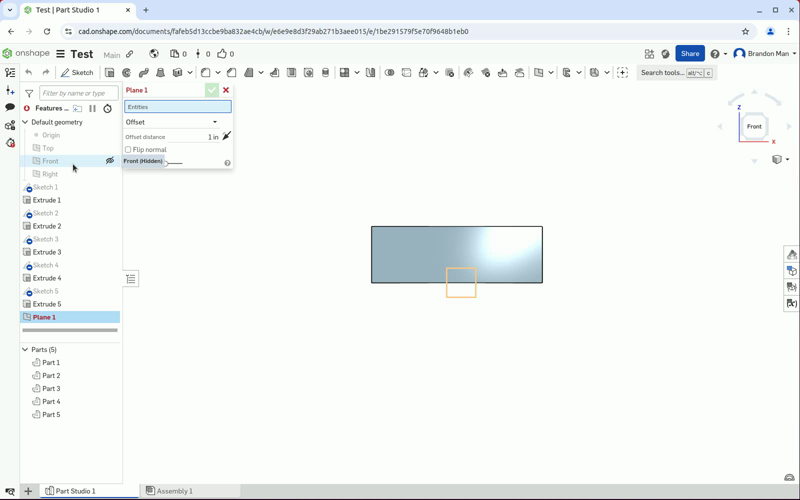
click(73, 163)
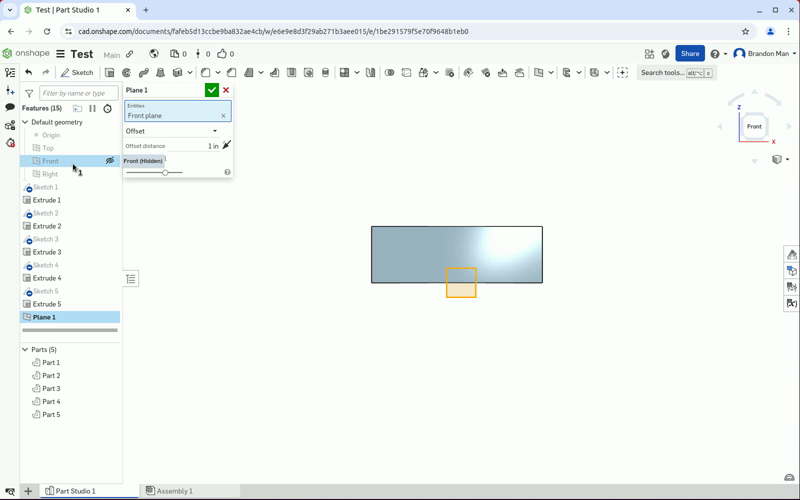
key(tab, 2)
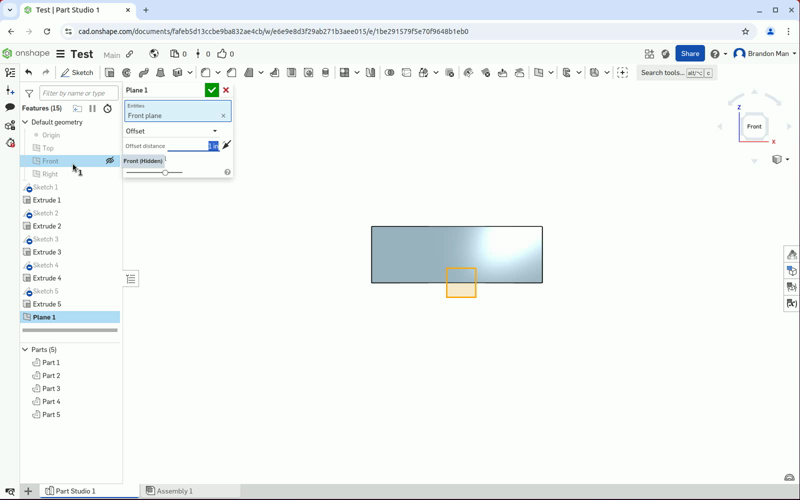
text(23.108)
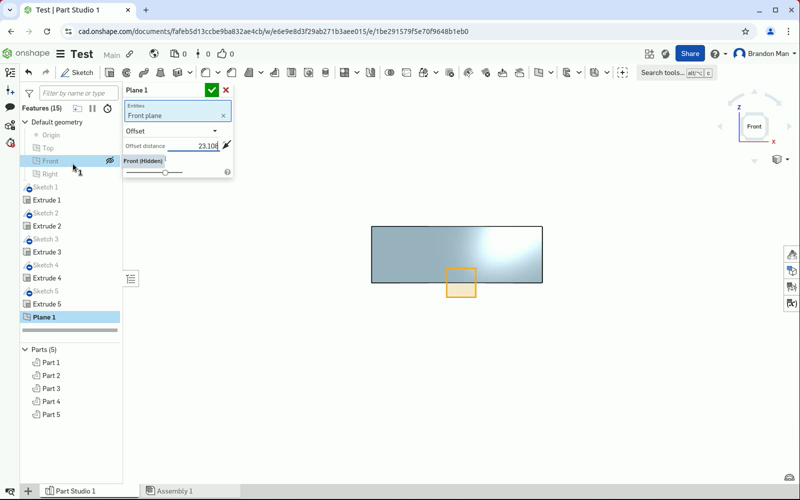
key(enter, 2)
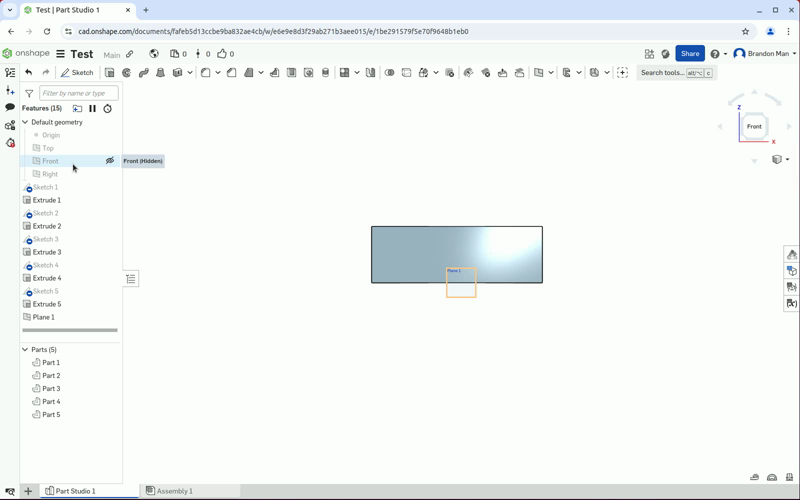
key(shift+s)
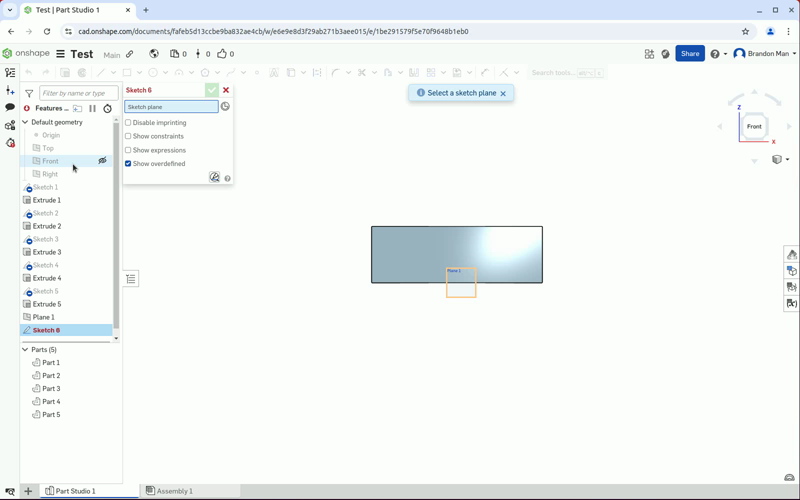
mouse_move(69, 319)
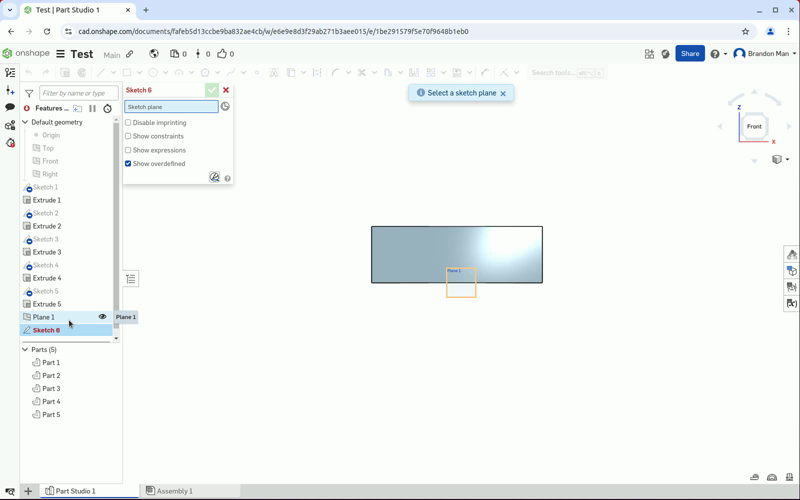
click(69, 319)
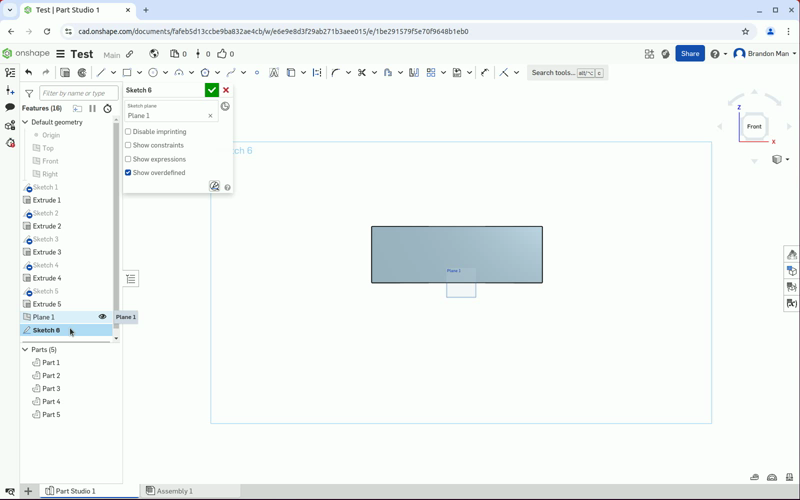
mouse_move(73, 352)
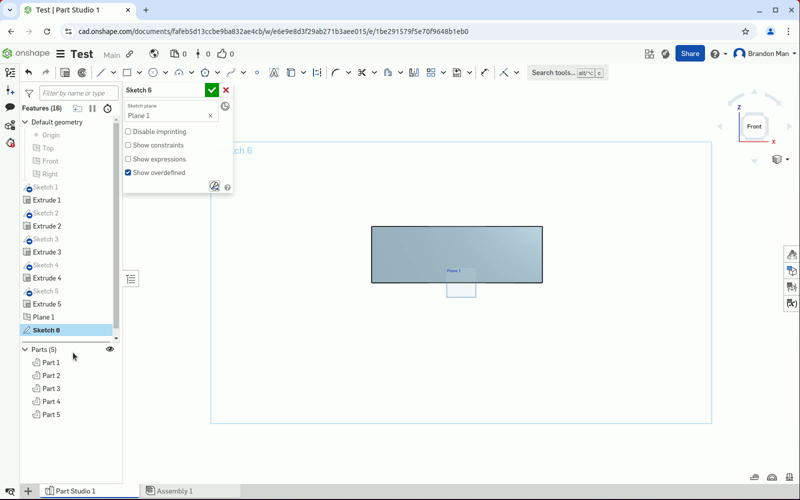
key(y)
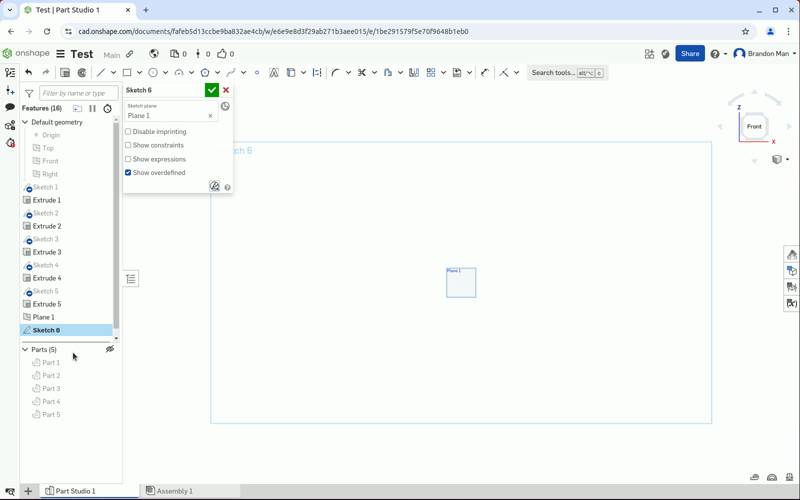
key(a)
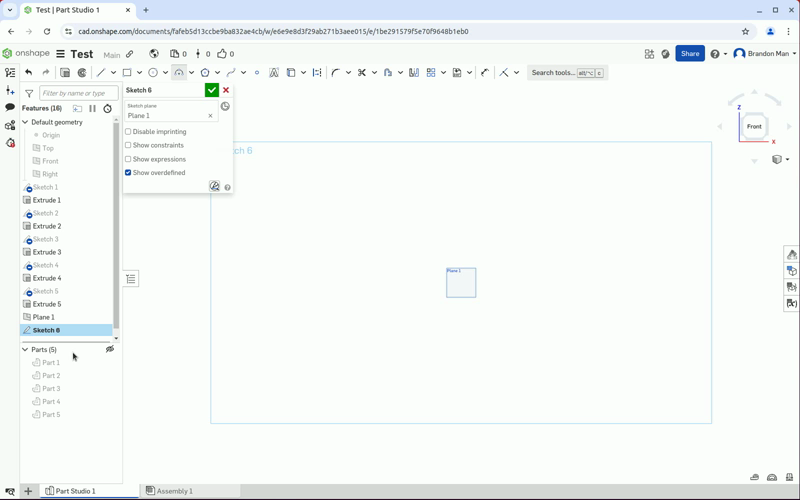
key_down(shift)
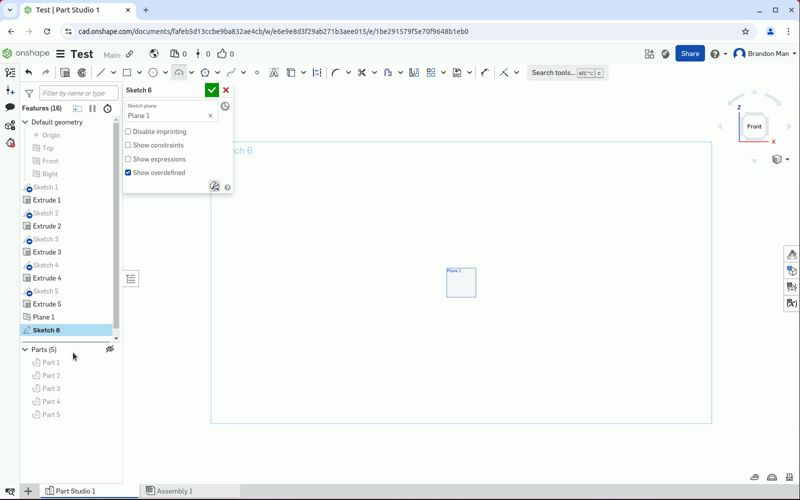
mouse_move(457, 262)
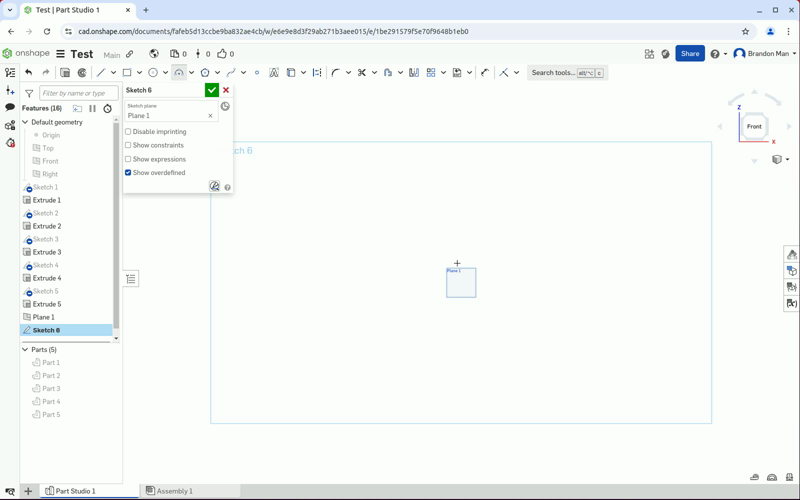
click(457, 262)
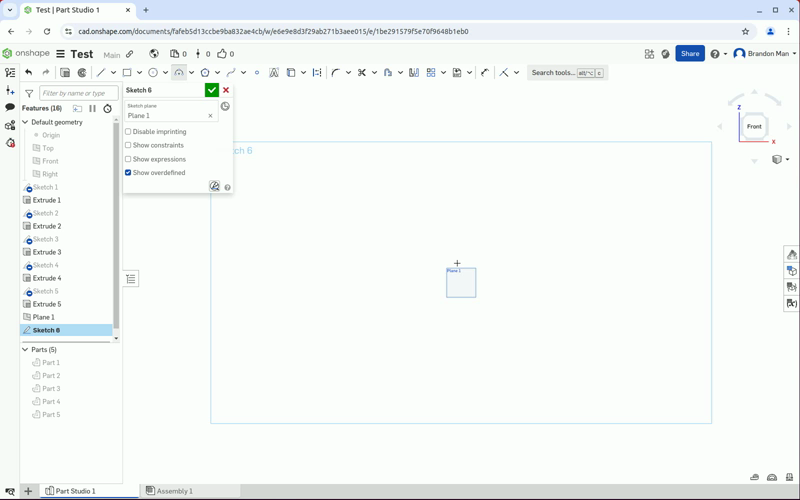
key_up(shift)
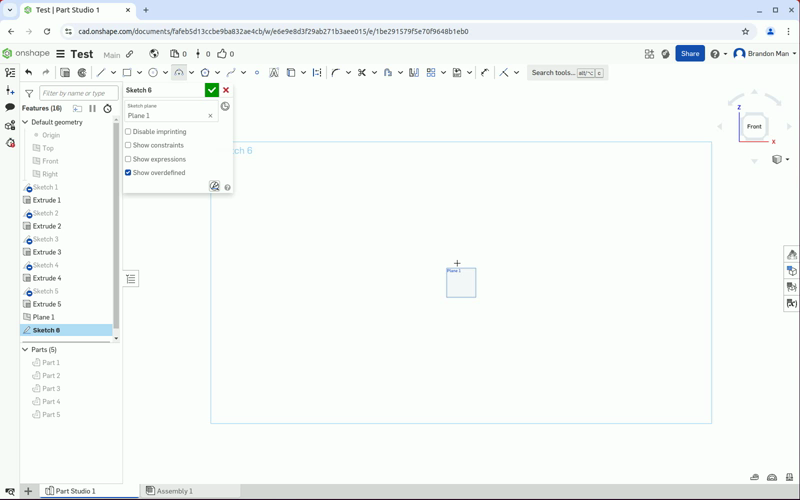
key_down(shift)
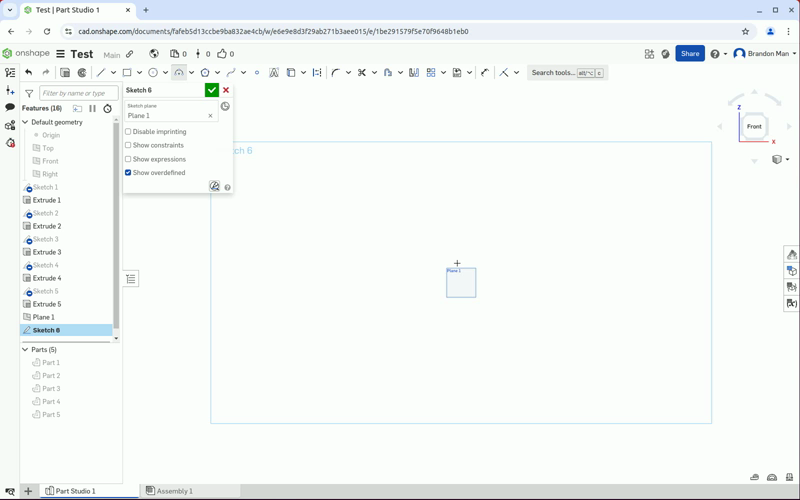
mouse_move(457, 244)
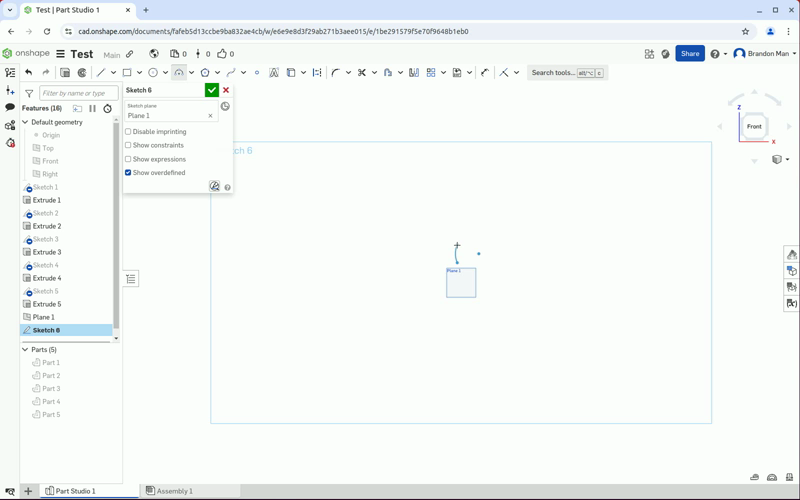
click(457, 244)
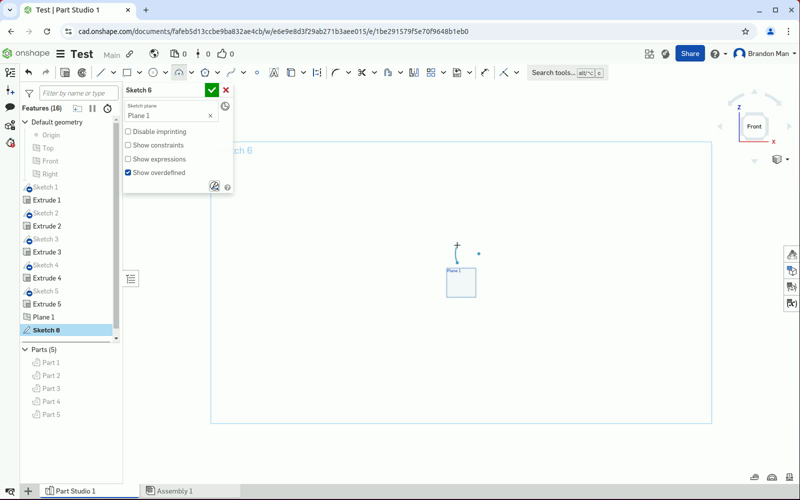
mouse_move(466, 253)
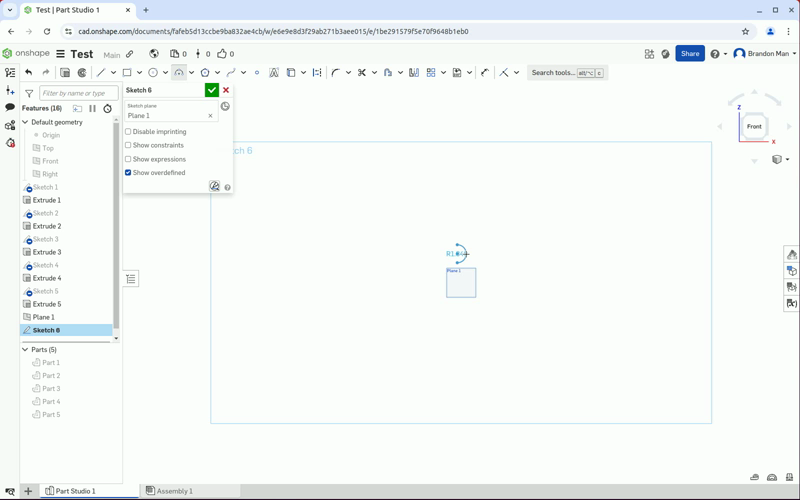
click(466, 253)
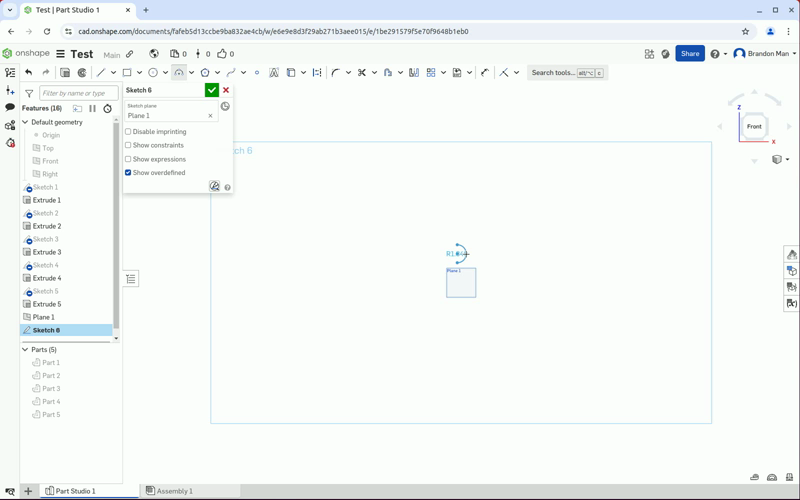
key_up(shift)
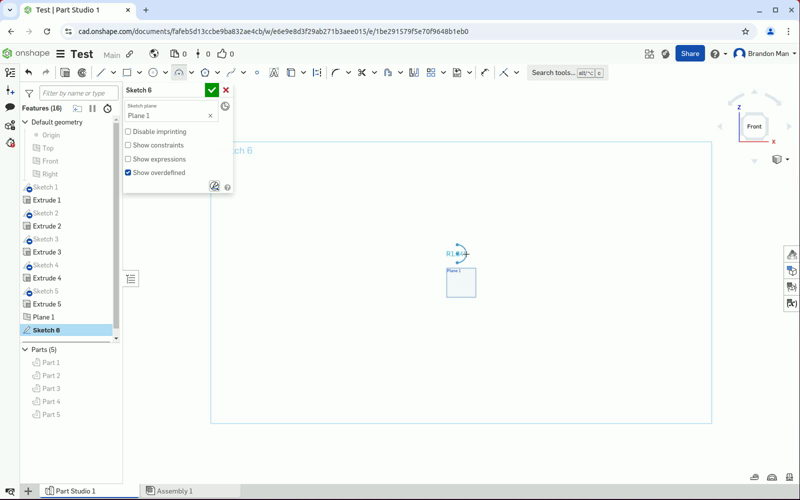
key(esc)
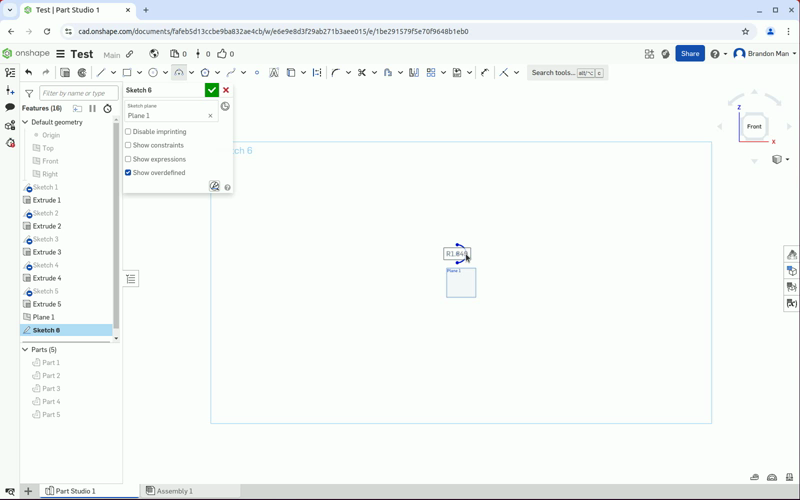
key(l)
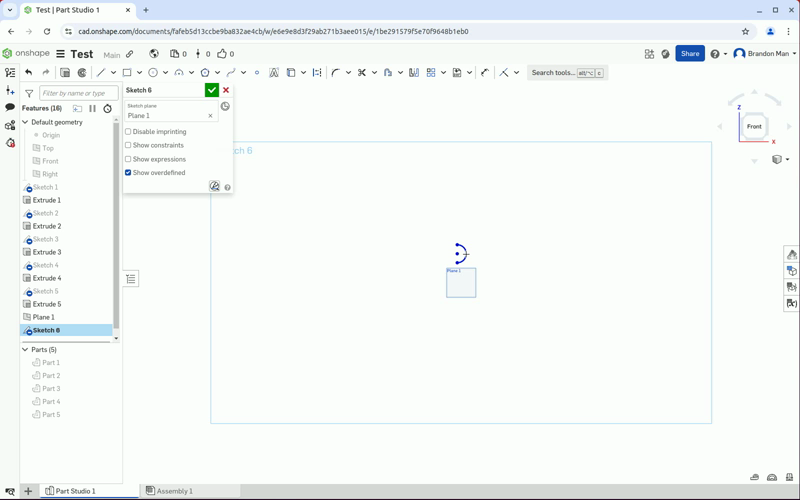
mouse_move(457, 244)
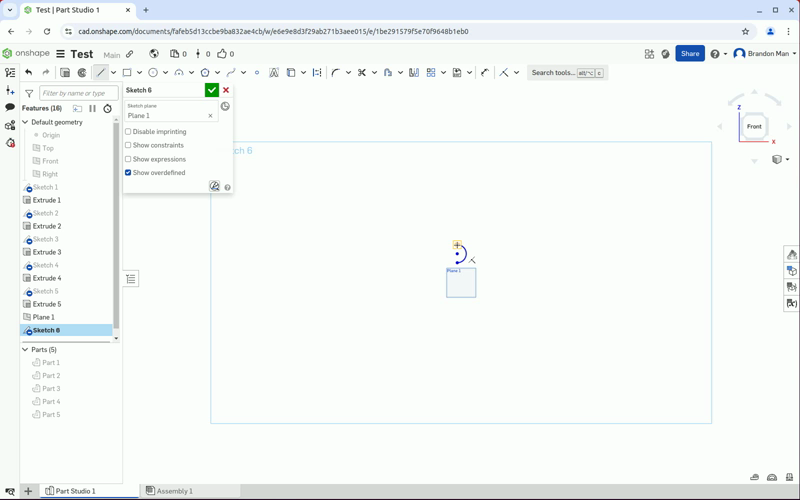
click(457, 244)
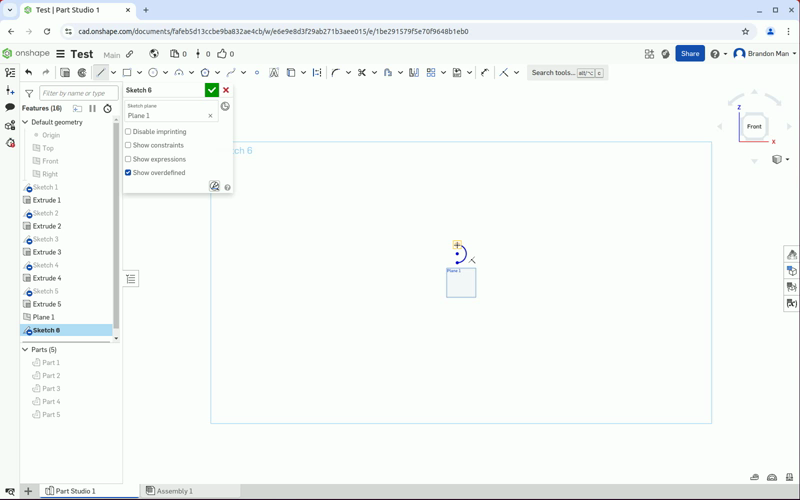
mouse_move(487, 244)
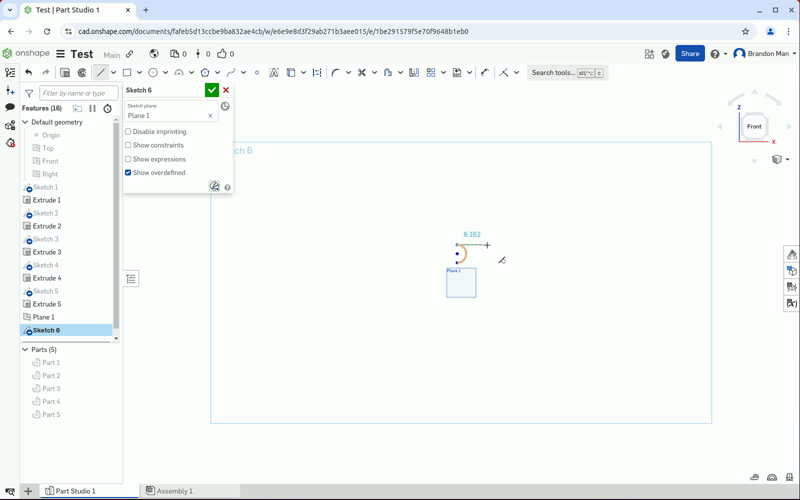
key_down(shift)
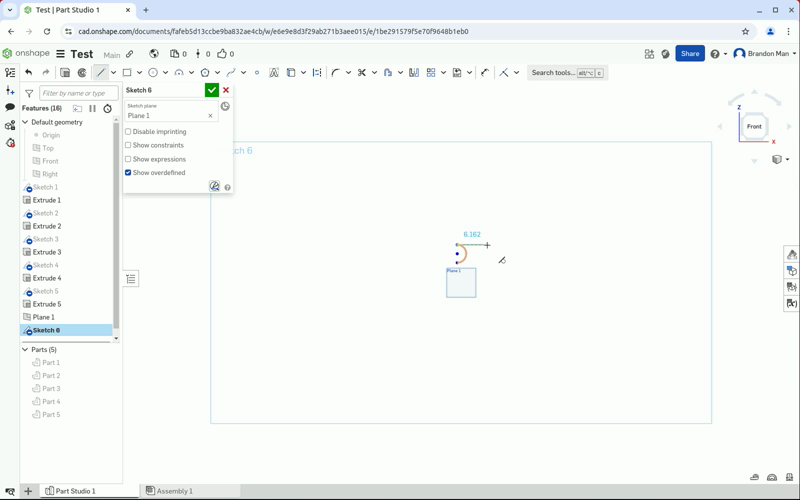
mouse_move(457, 262)
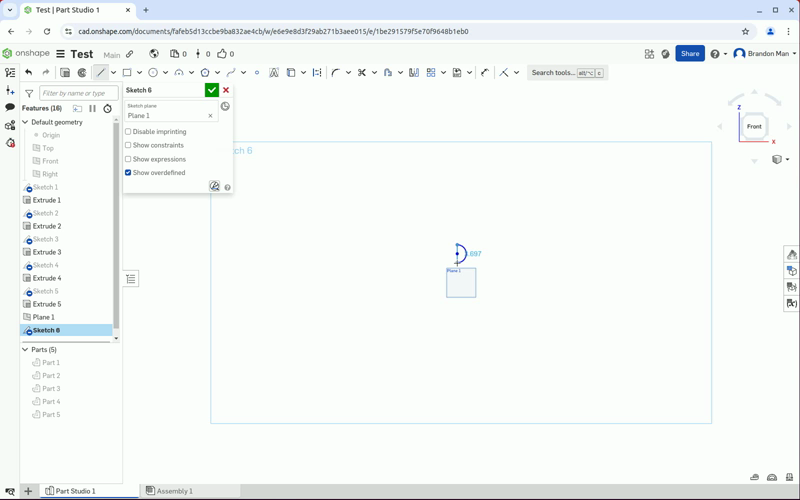
key_up(shift)
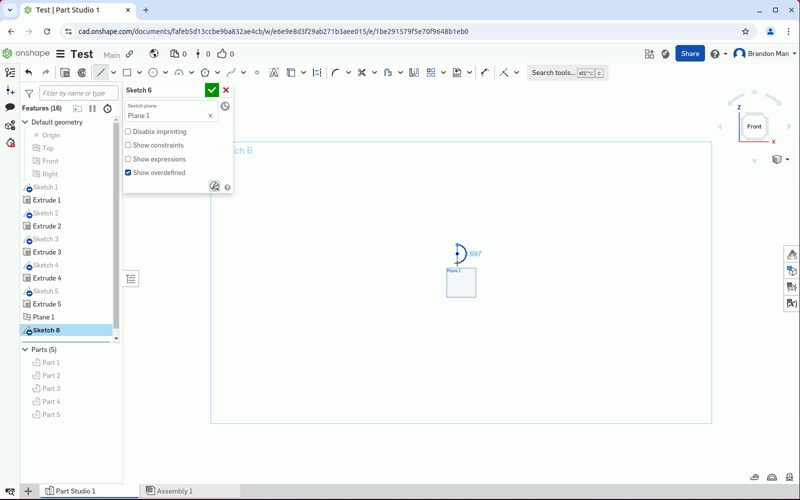
click(457, 262)
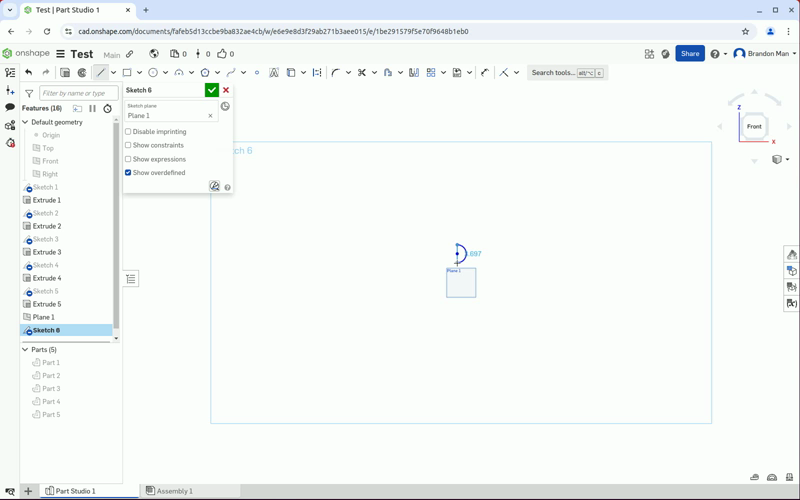
key(esc)
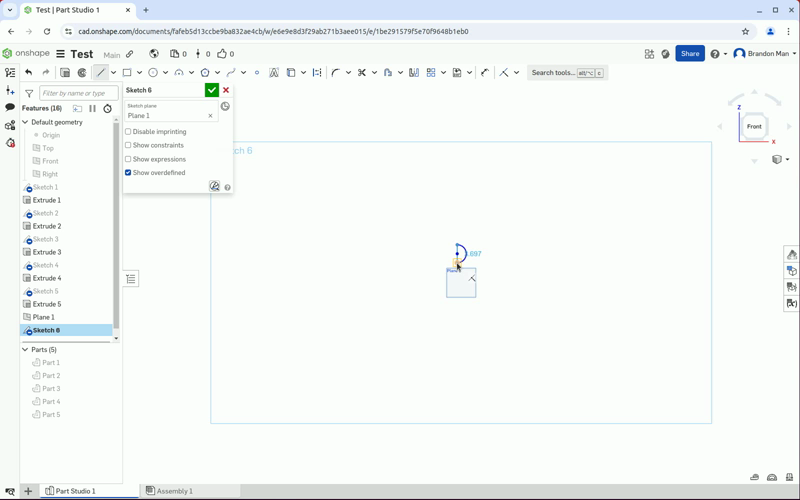
mouse_move(459, 255)
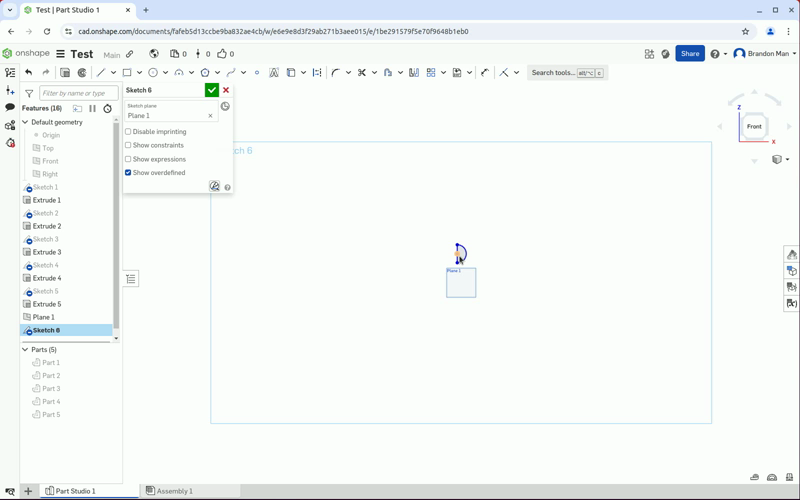
scroll(6)
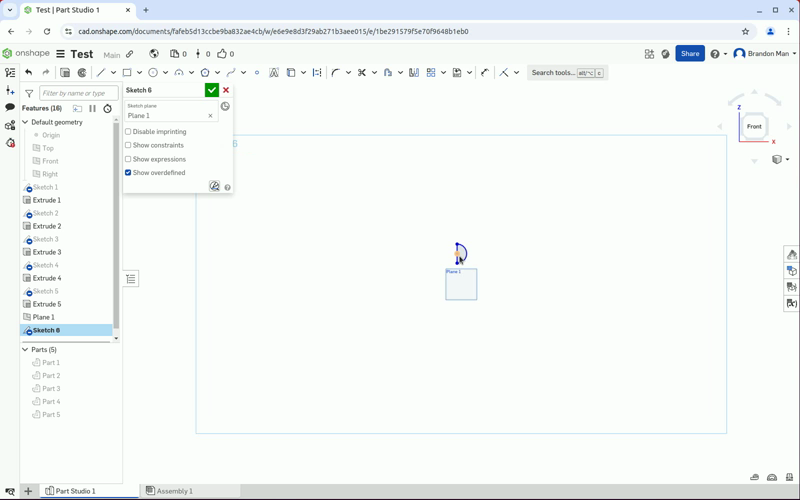
scroll(6)
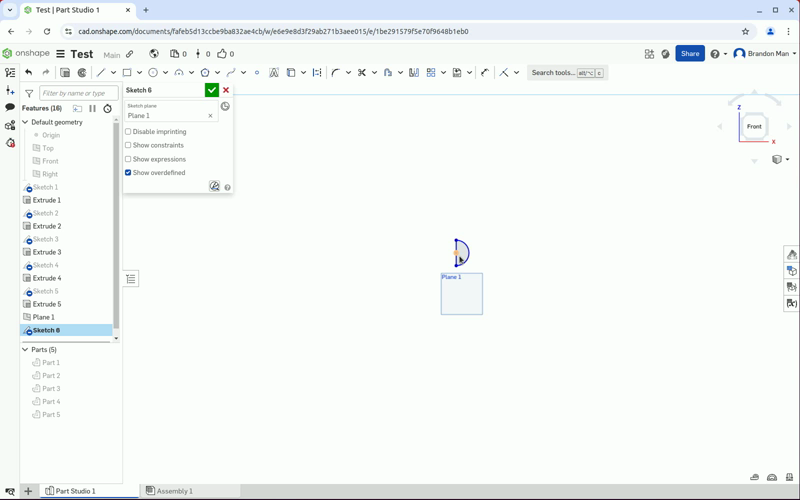
scroll(6)
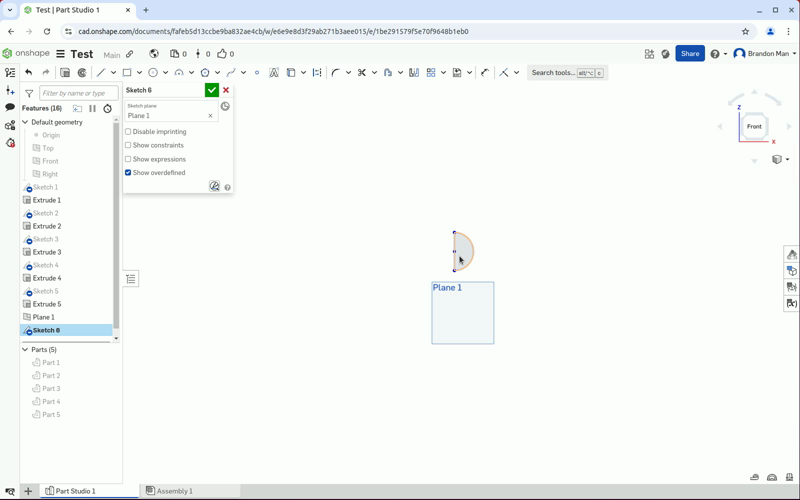
scroll(6)
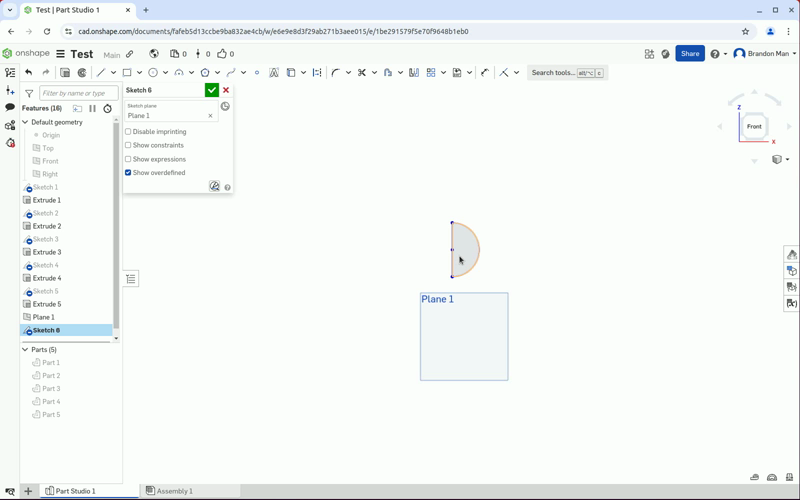
scroll(6)
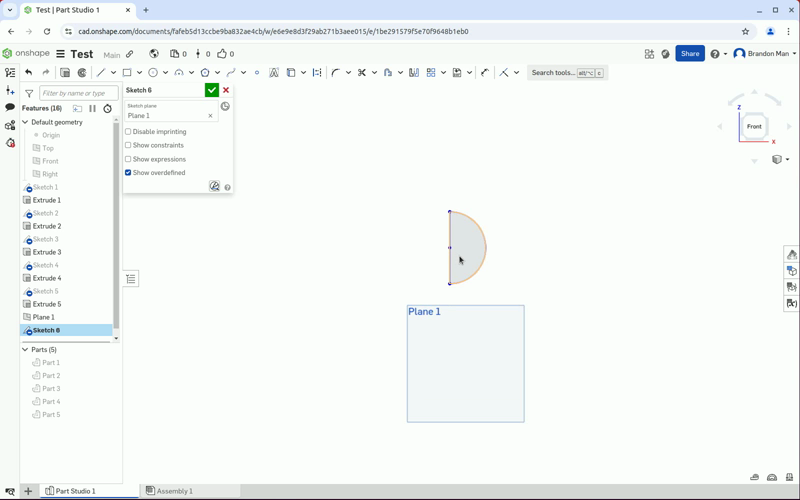
scroll(6)
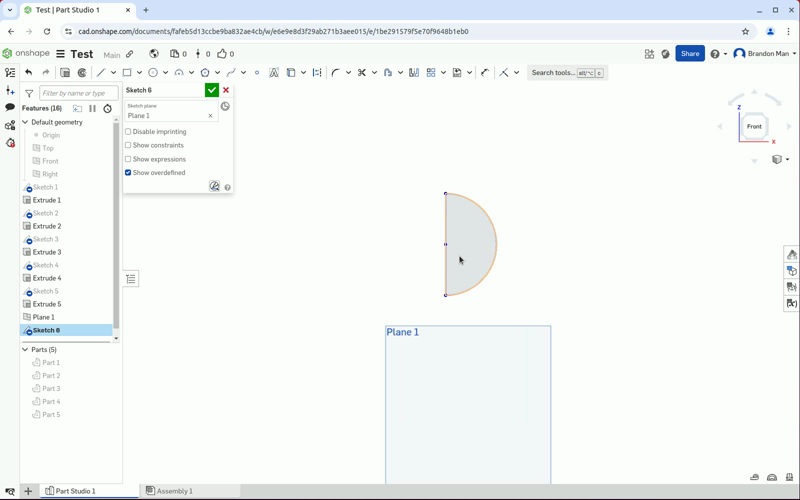
scroll(6)
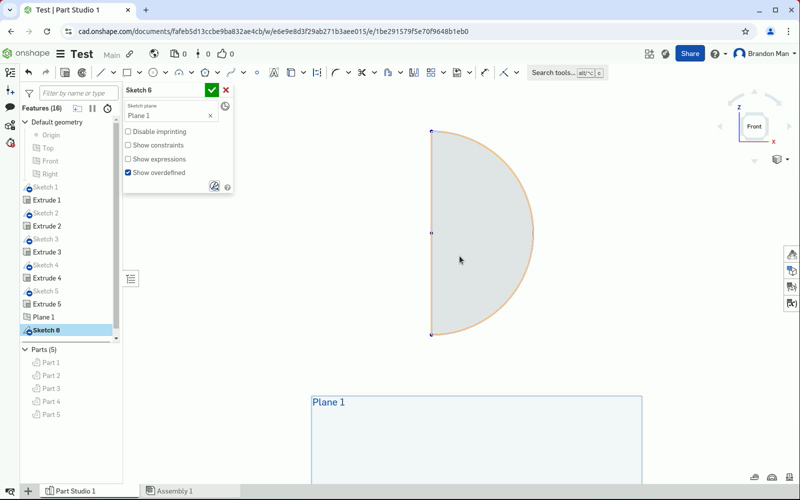
click(459, 255)
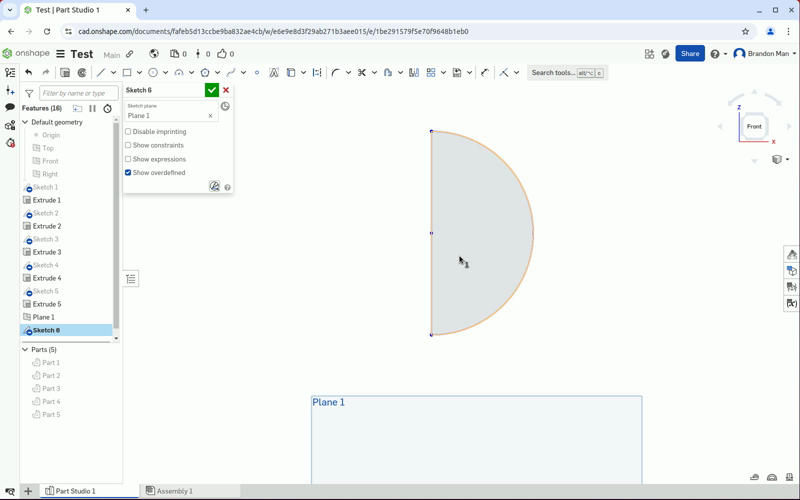
scroll(-6)
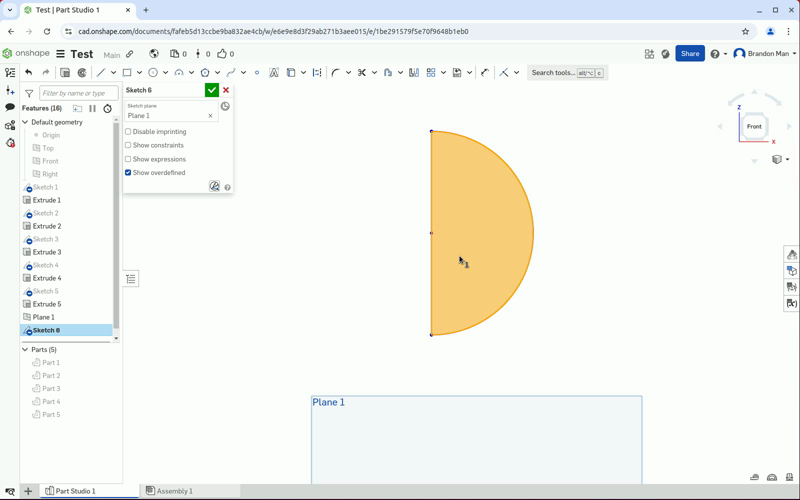
scroll(-6)
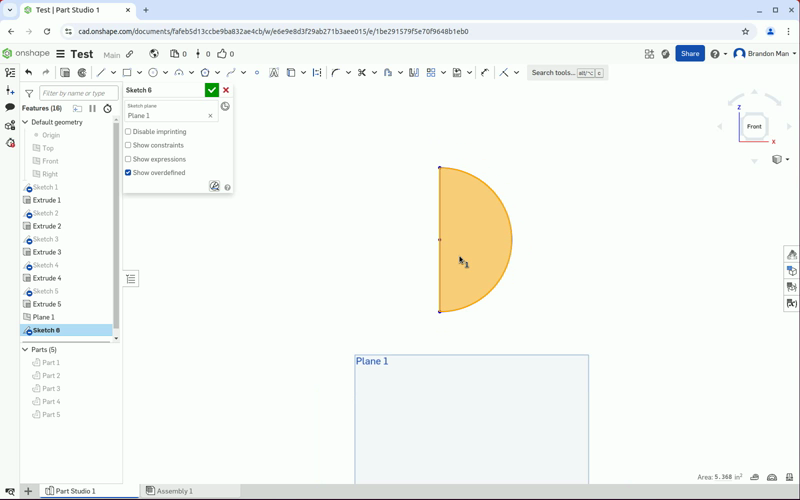
scroll(-6)
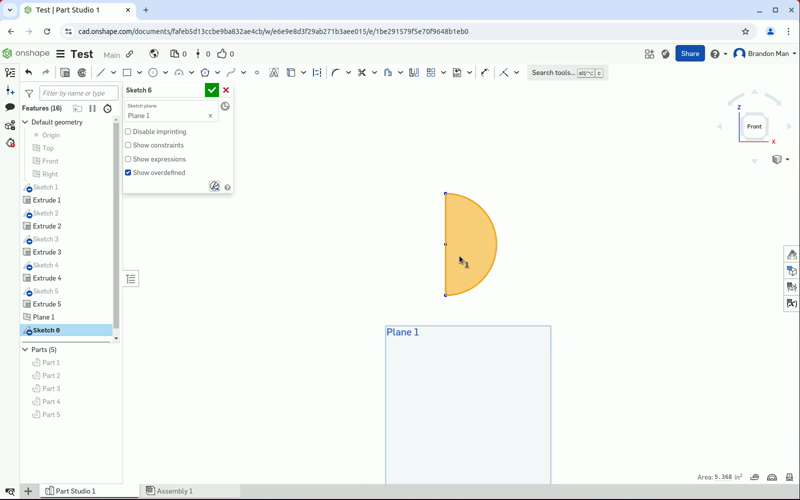
scroll(-6)
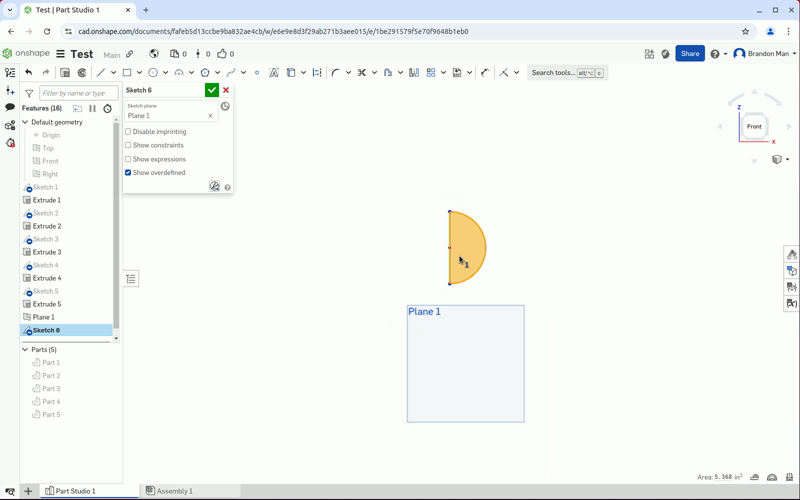
scroll(-6)
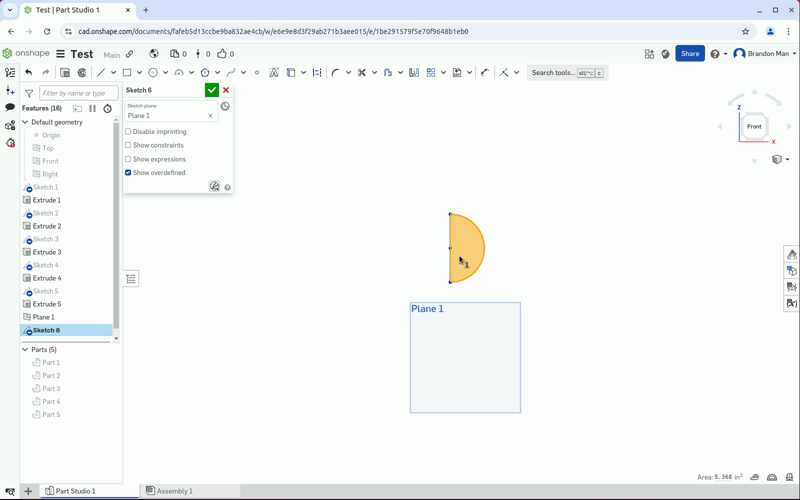
scroll(-6)
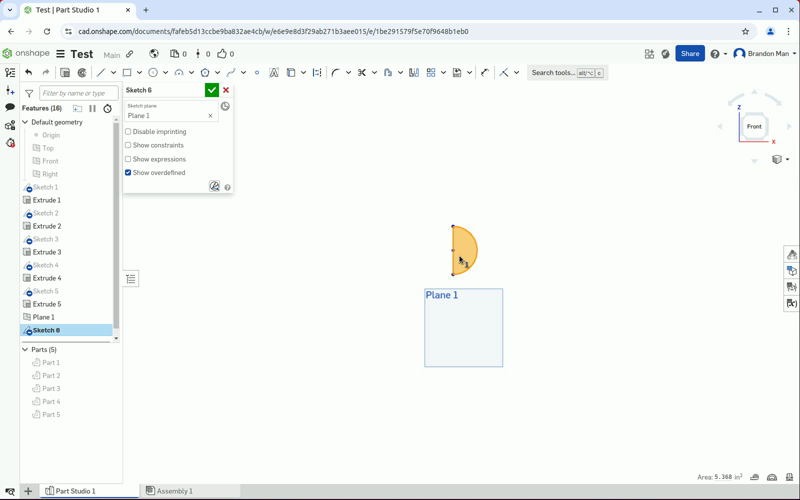
scroll(-6)
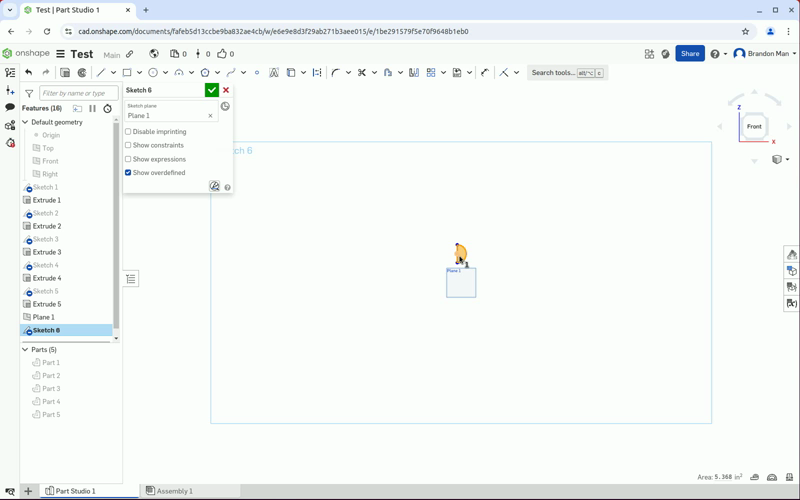
mouse_move(73, 352)
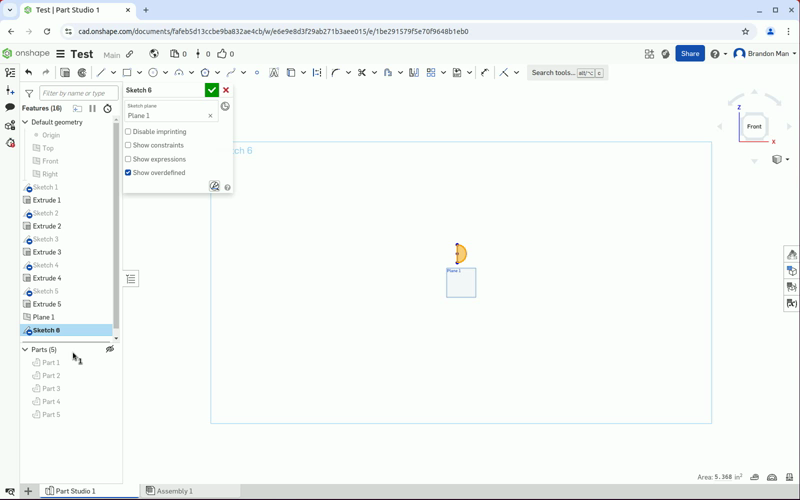
key(shift+y)
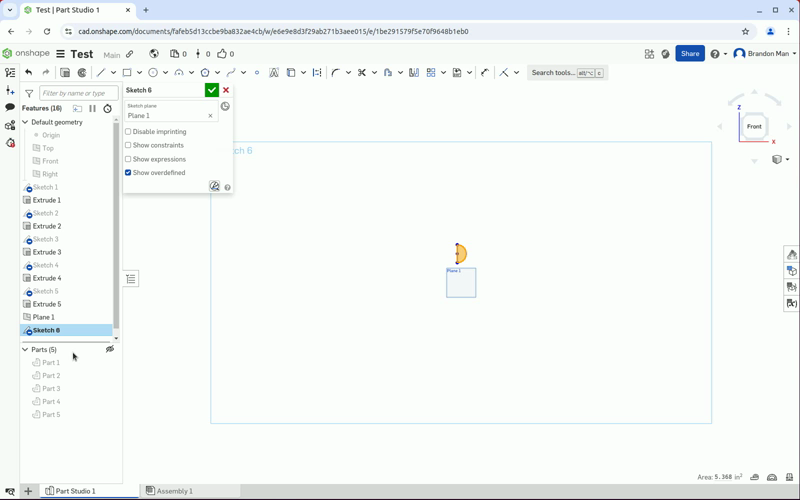
key(shift+e)
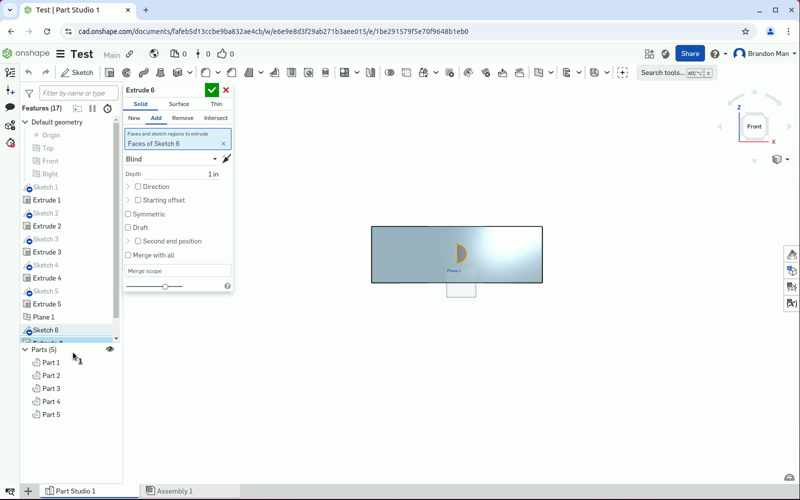
mouse_move(143, 106)
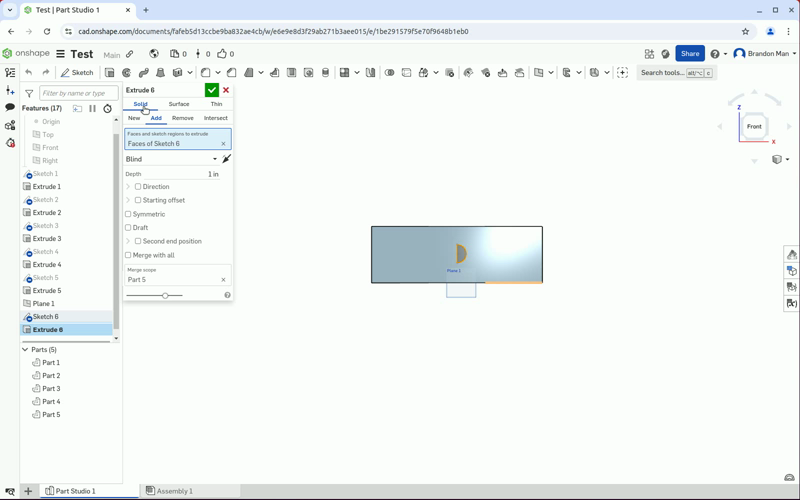
click(143, 106)
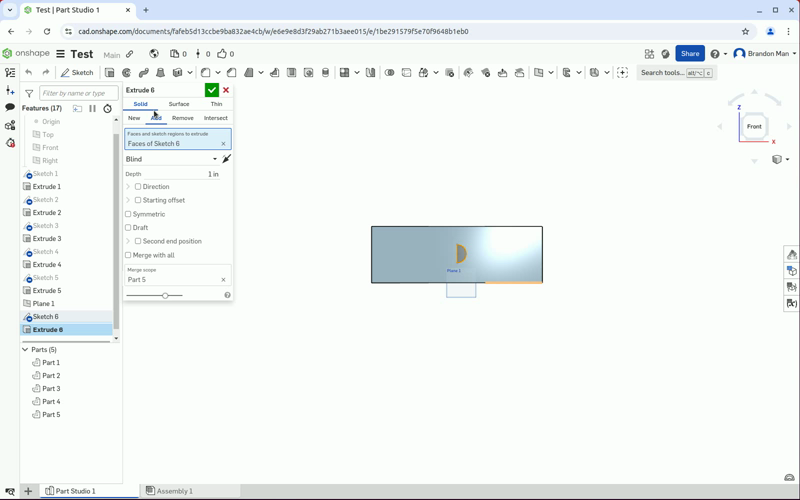
mouse_move(186, 120)
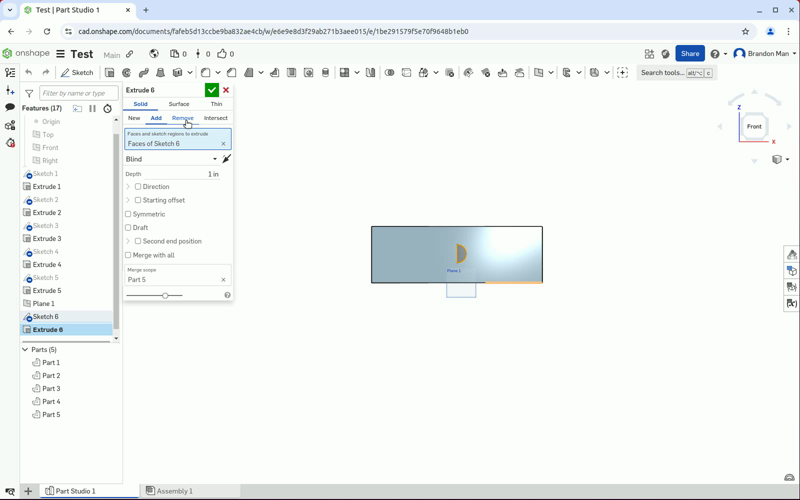
click(186, 120)
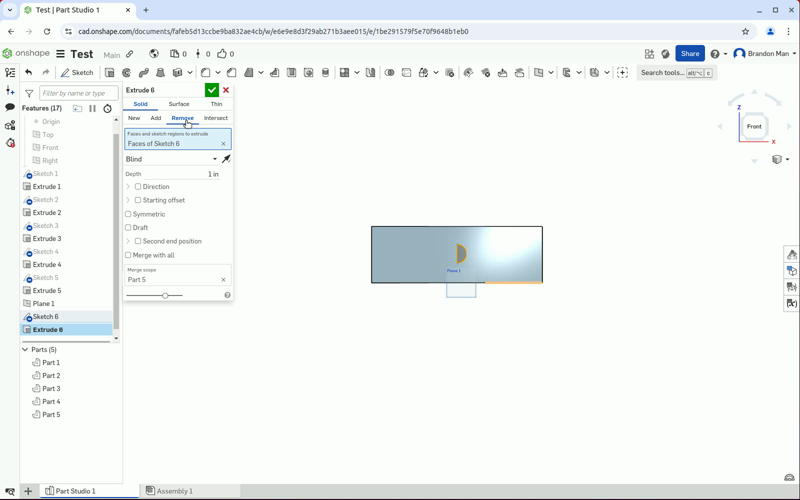
key(tab, 4)
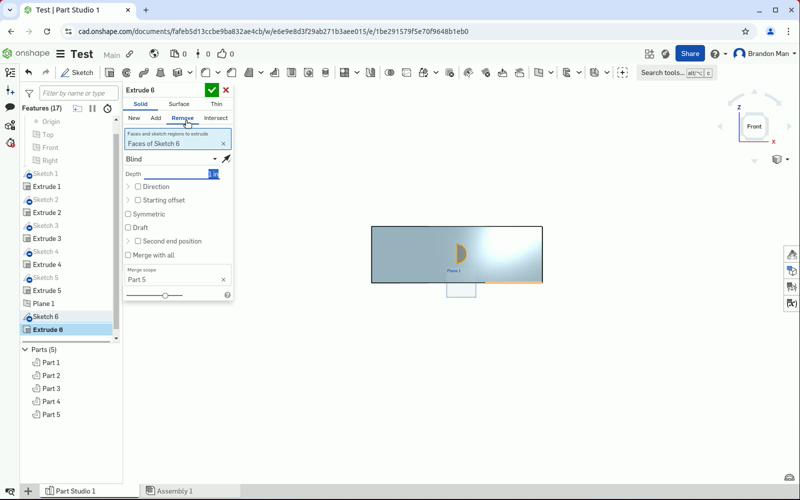
text(4.574)
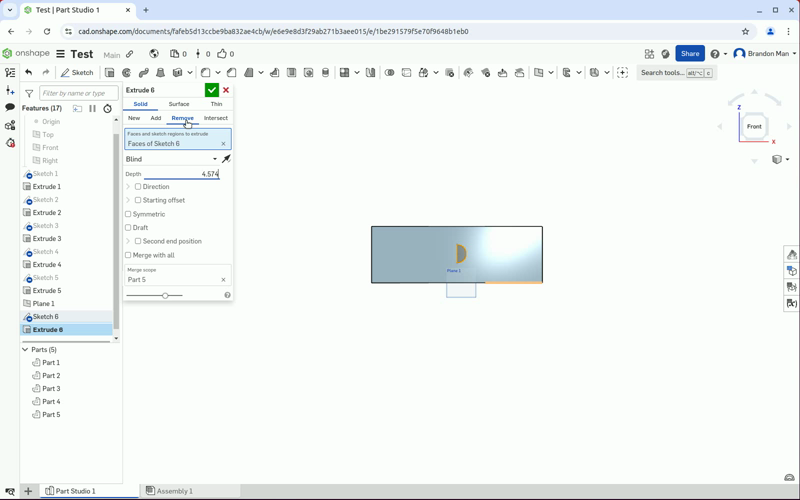
key(tab, 6)
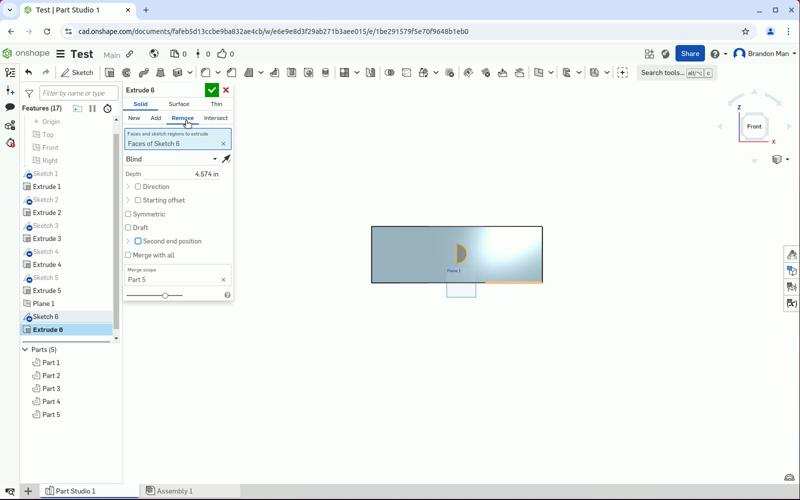
key(space)
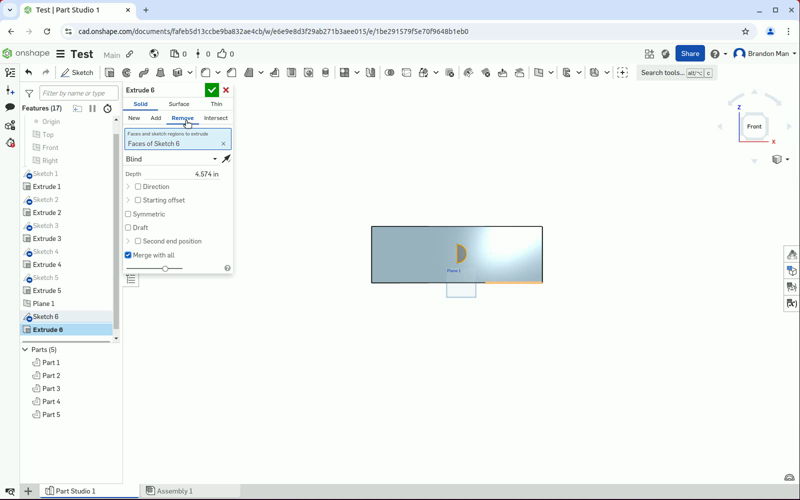
key(enter)
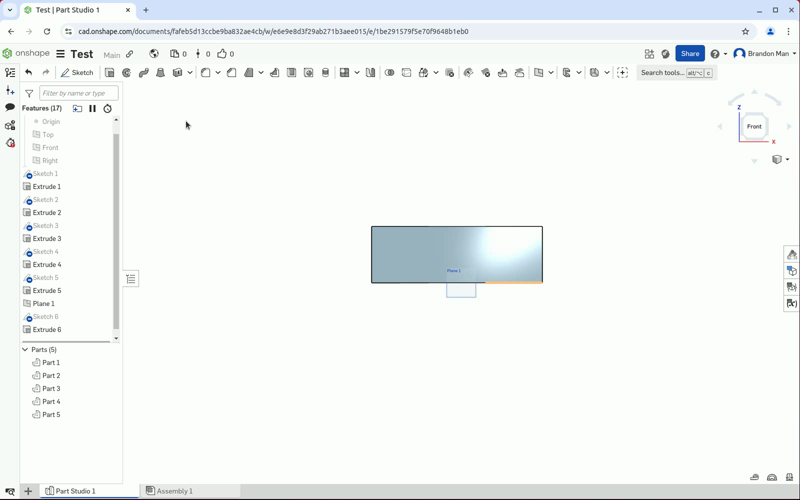
key(shift+h)
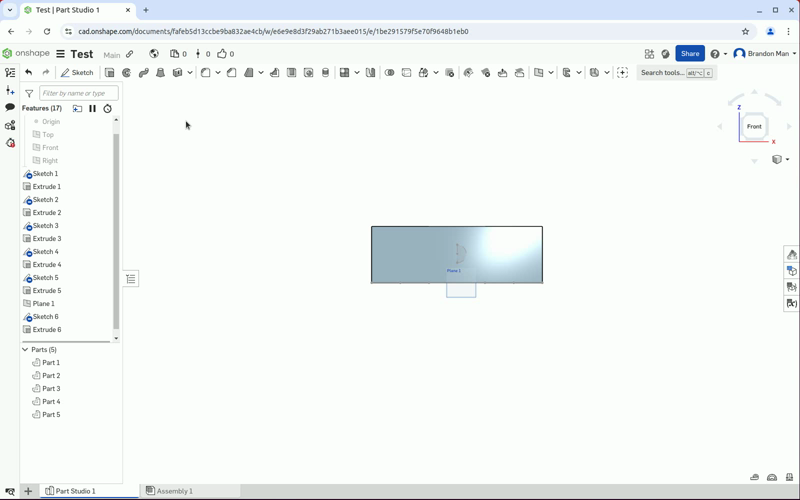
key(shift+h)
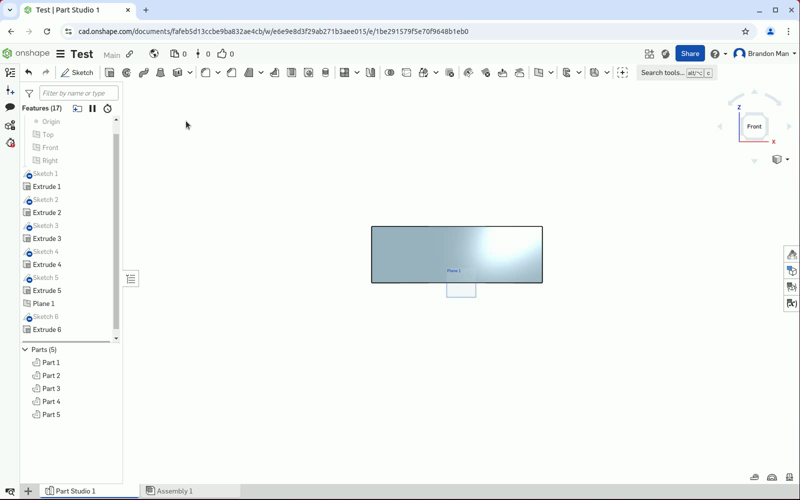
mouse_move(69, 176)
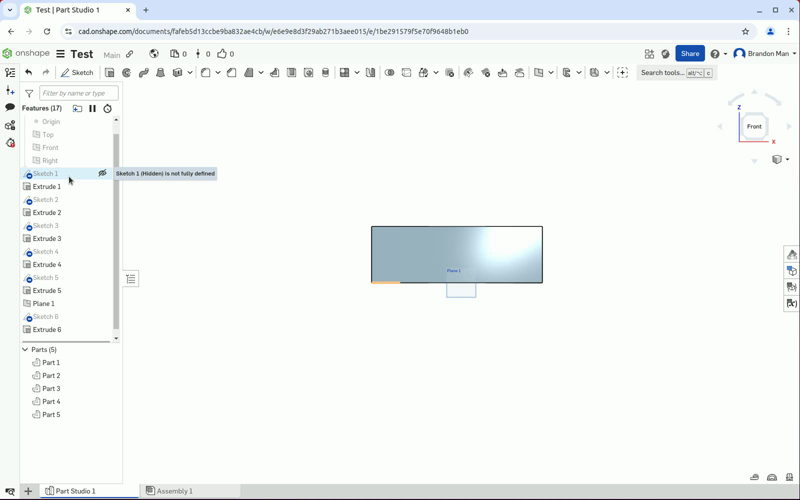
click(69, 176)
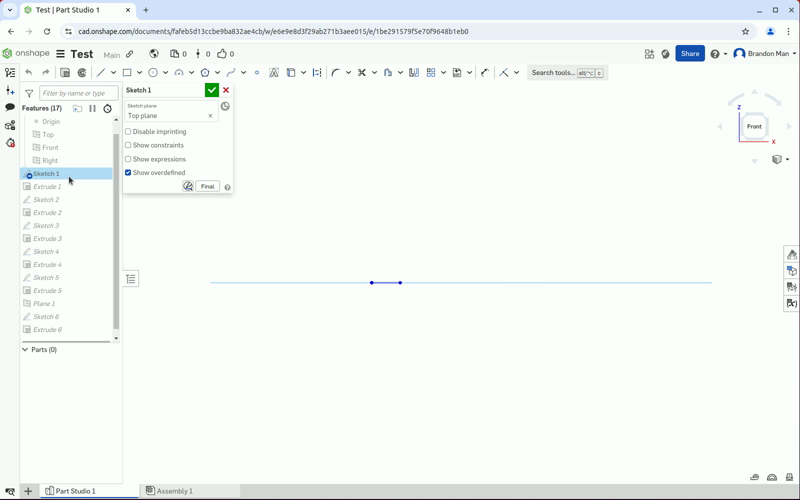
mouse_move(229, 92)
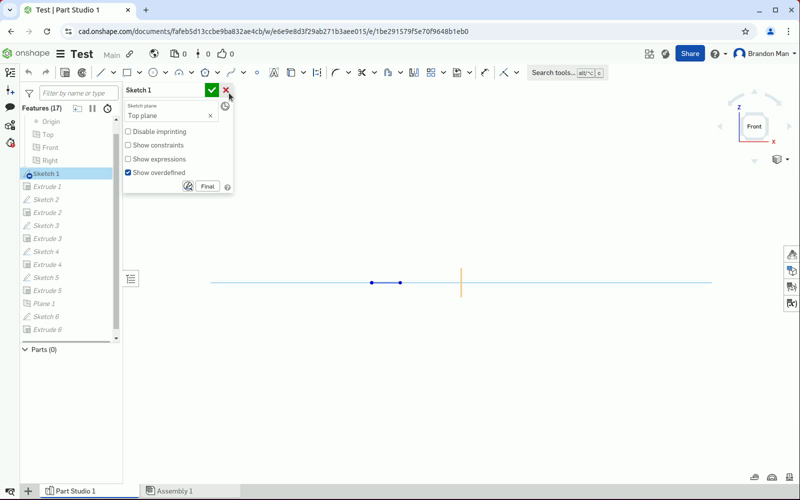
click(229, 92)
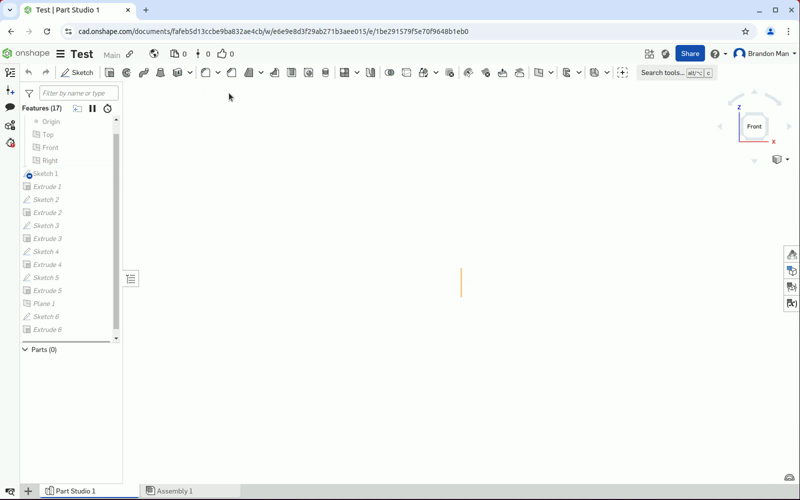
key(shift+s)
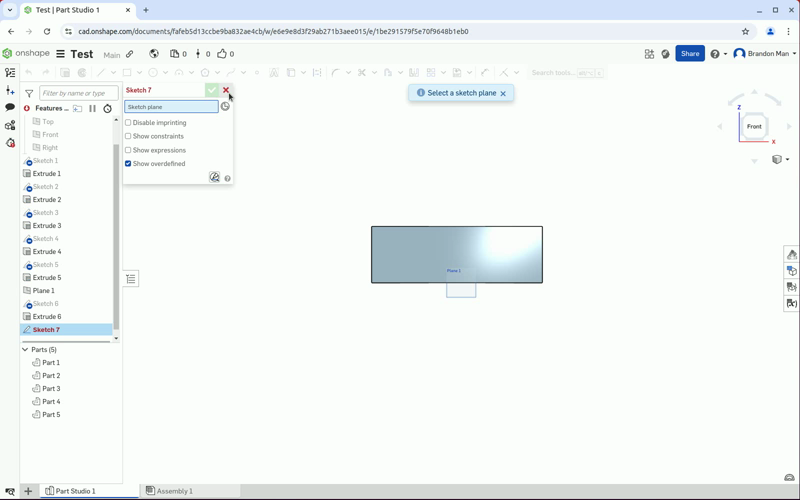
mouse_move(69, 293)
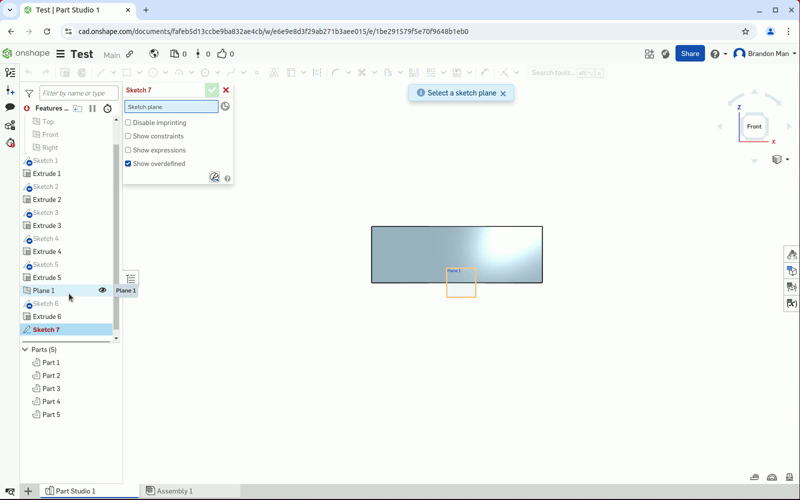
click(69, 293)
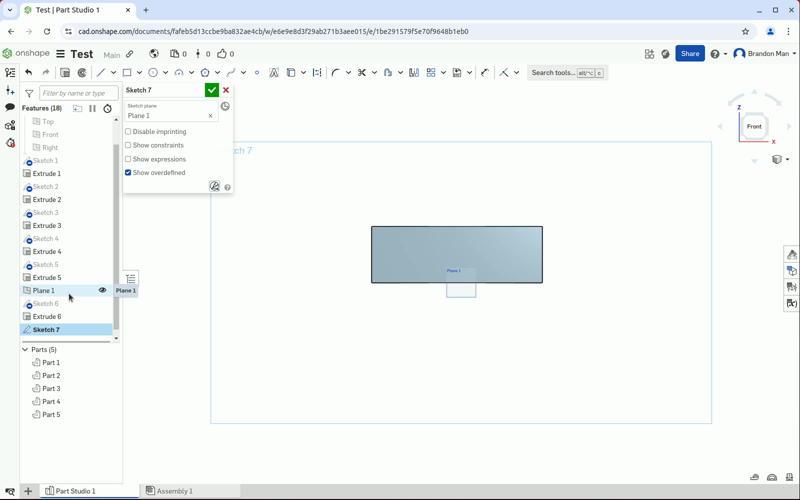
mouse_move(73, 352)
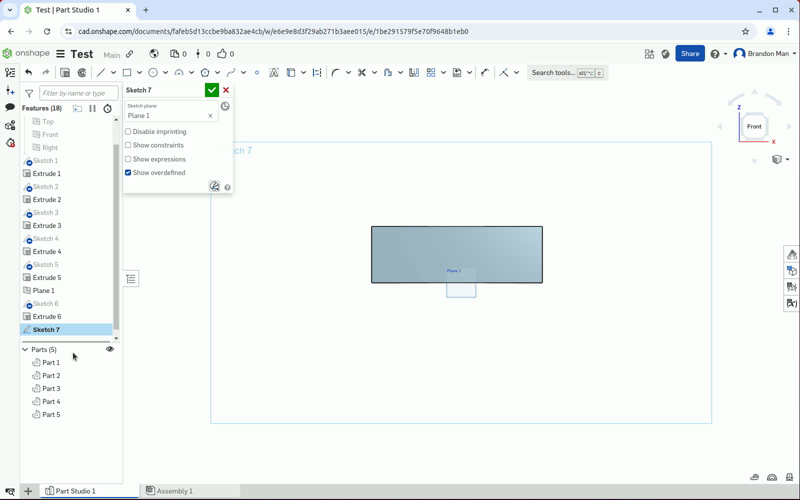
key(y)
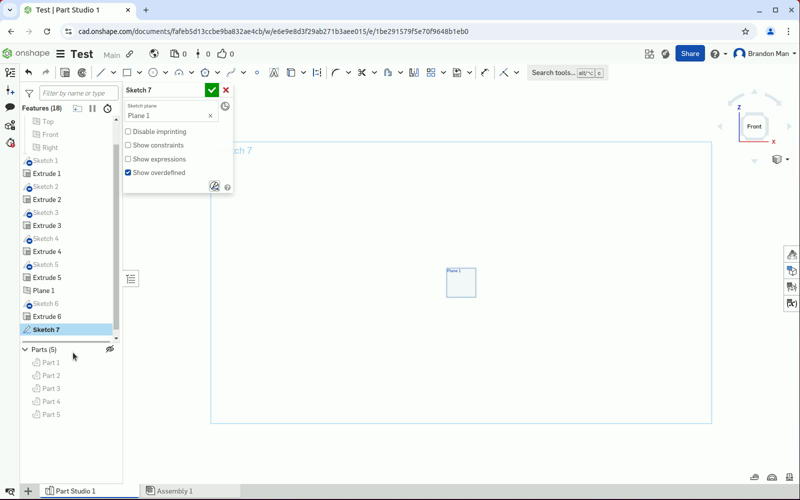
key(l)
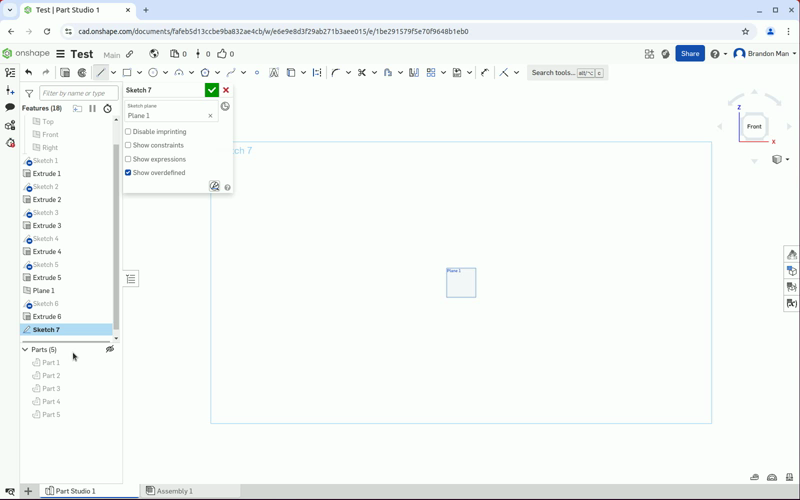
key_down(shift)
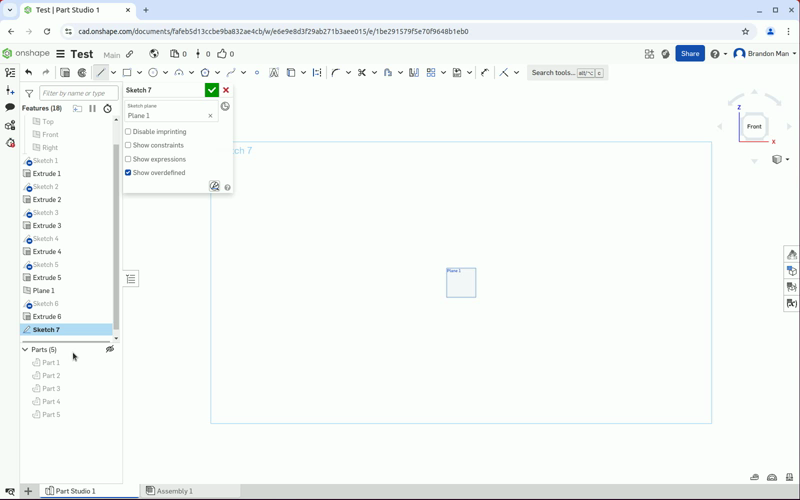
mouse_move(457, 262)
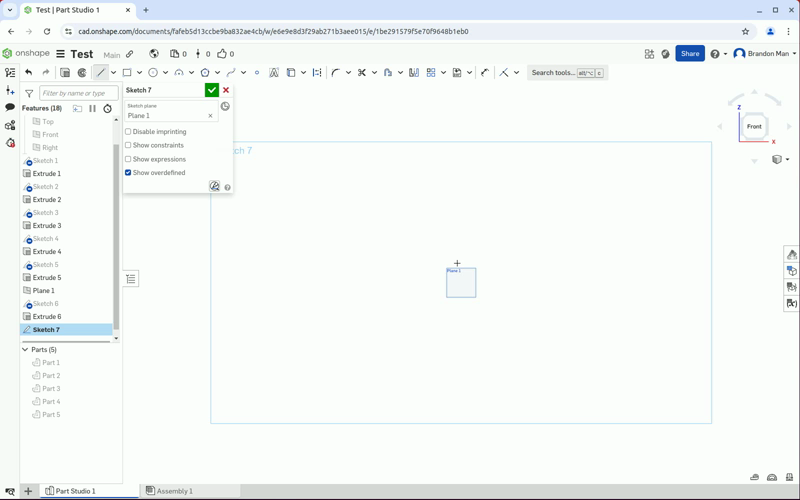
click(457, 262)
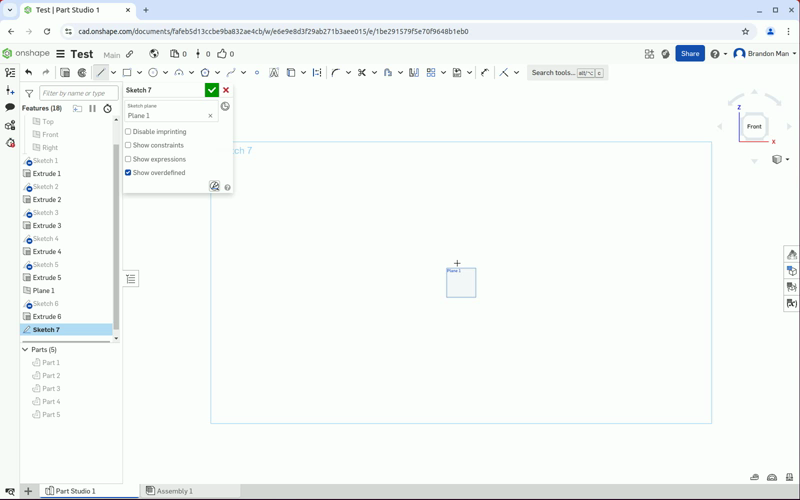
key_up(shift)
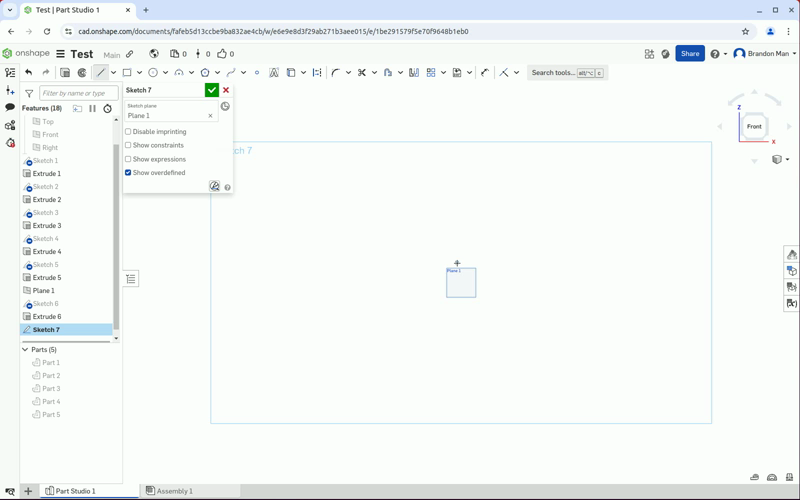
key_down(shift)
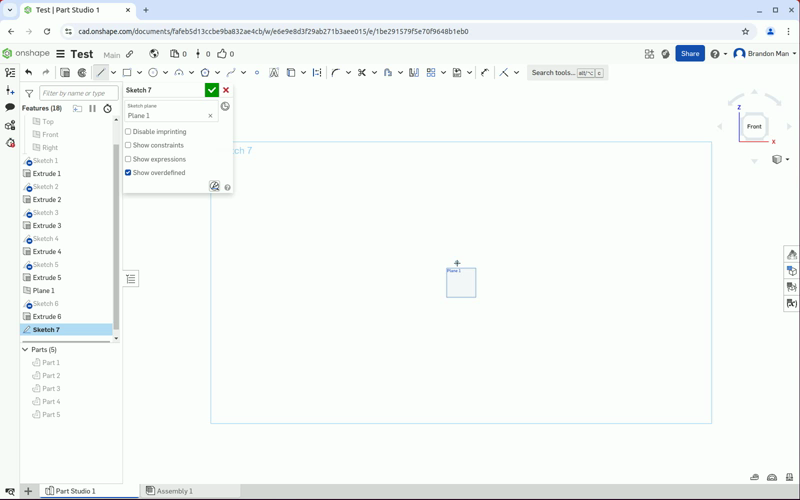
mouse_move(487, 262)
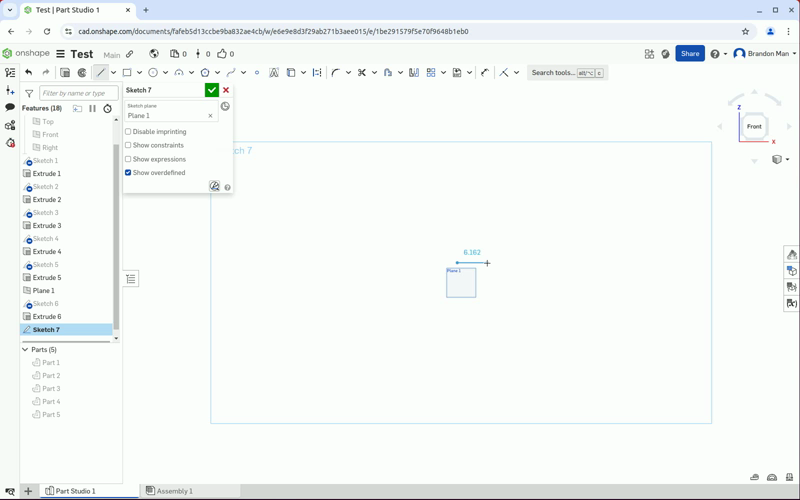
mouse_move(457, 244)
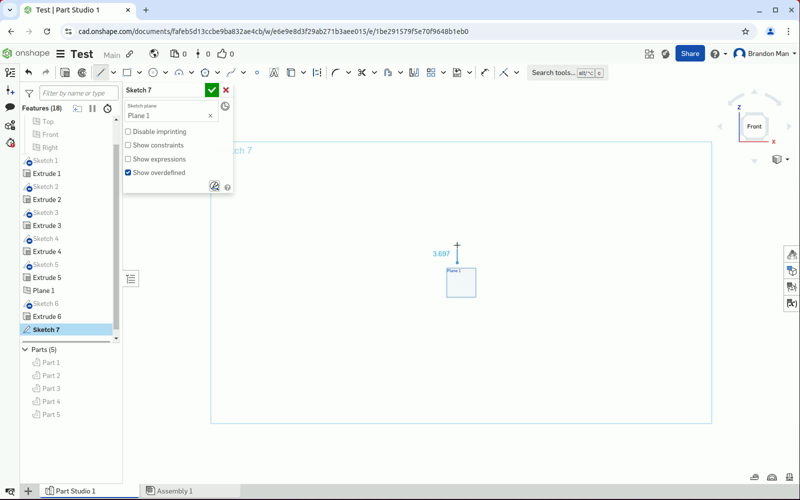
click(457, 244)
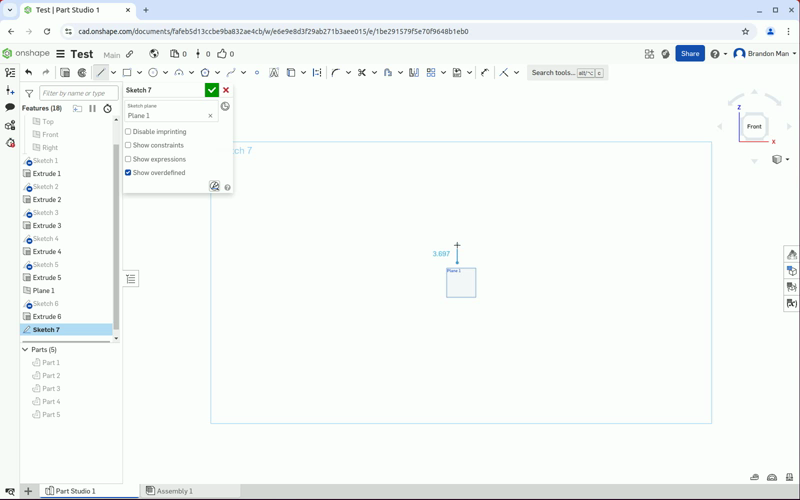
key_up(shift)
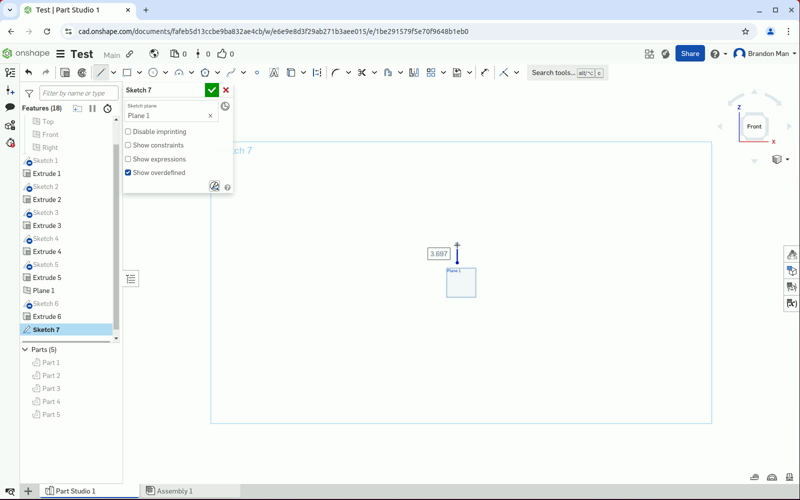
key(esc)
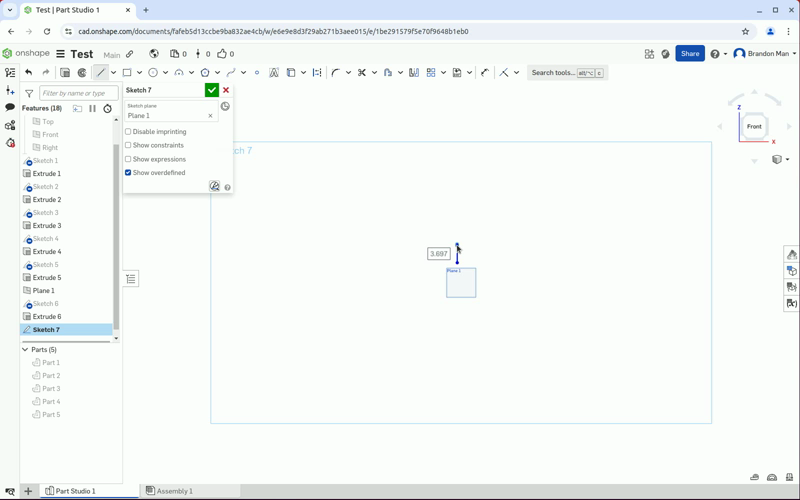
key(a)
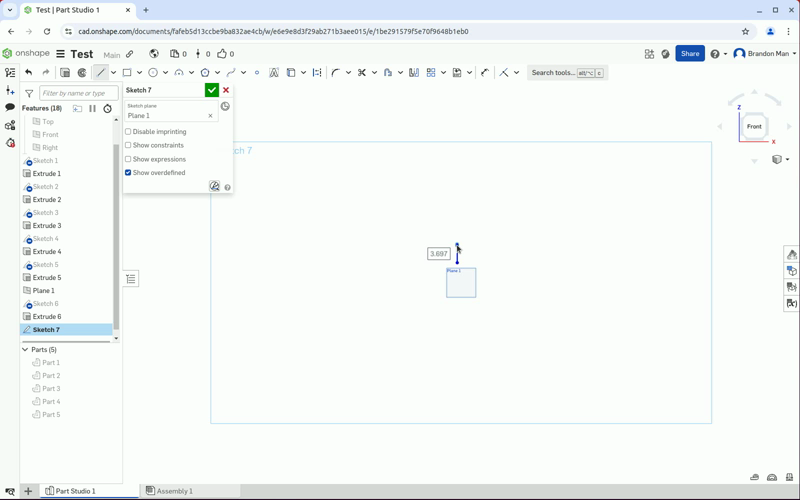
mouse_move(457, 244)
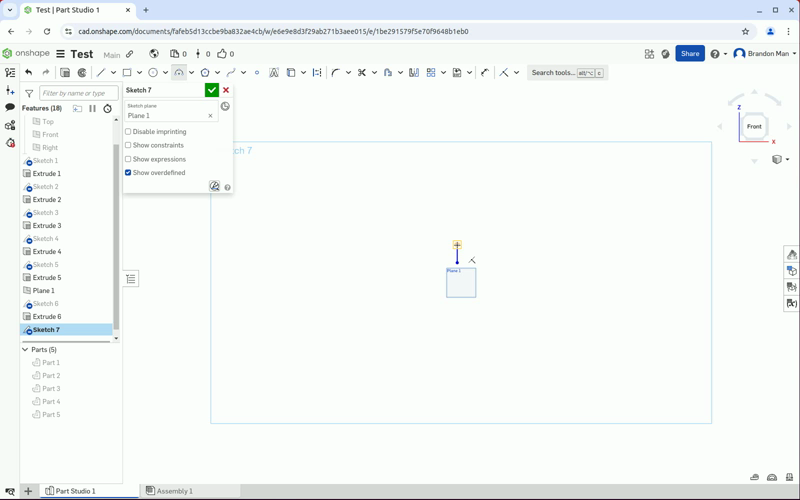
click(457, 244)
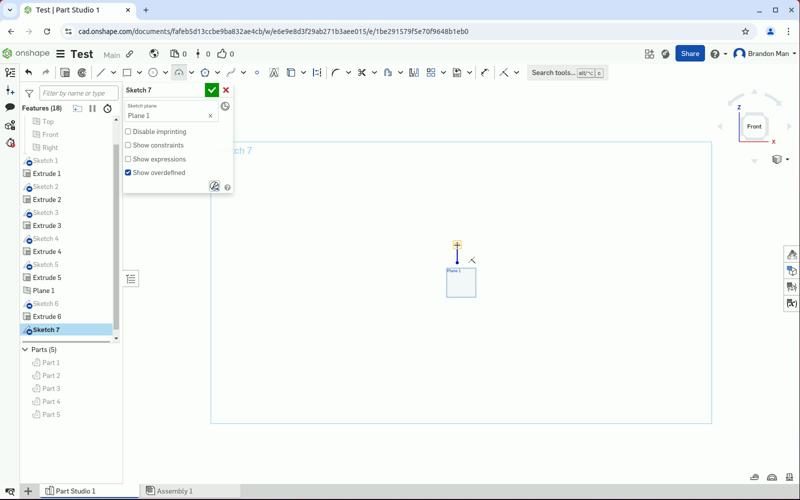
mouse_move(457, 262)
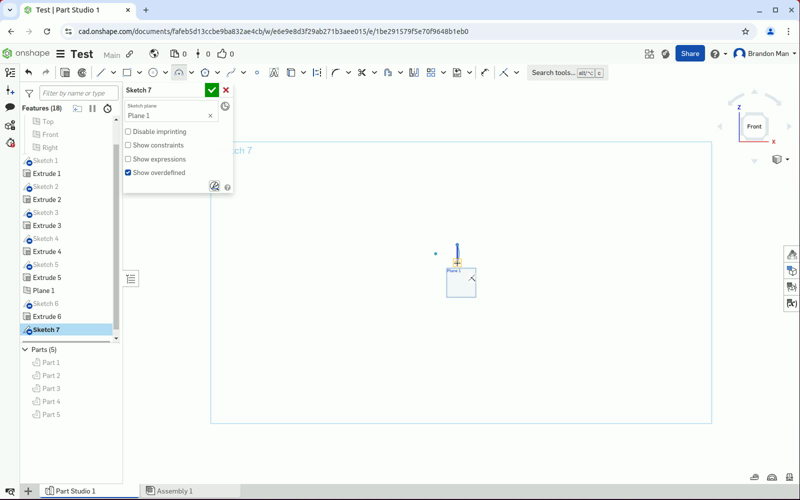
click(457, 262)
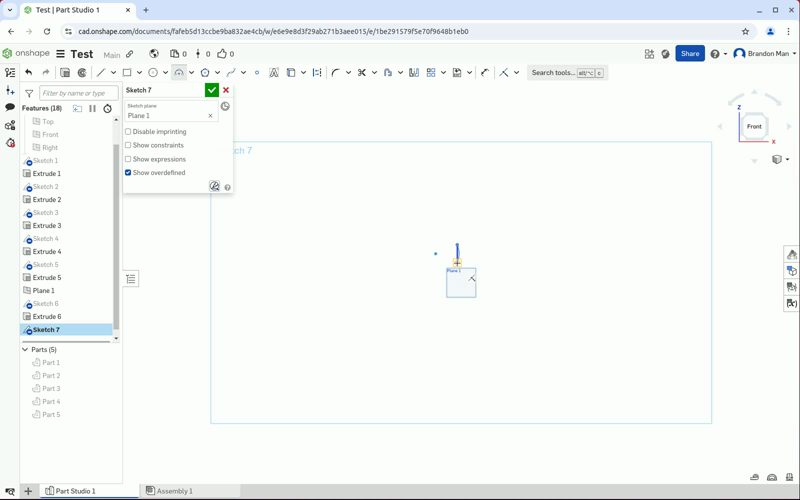
key_down(shift)
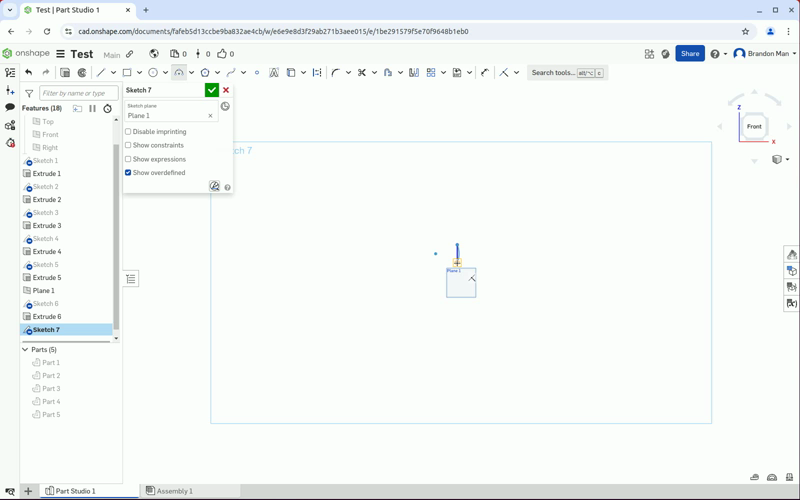
mouse_move(448, 253)
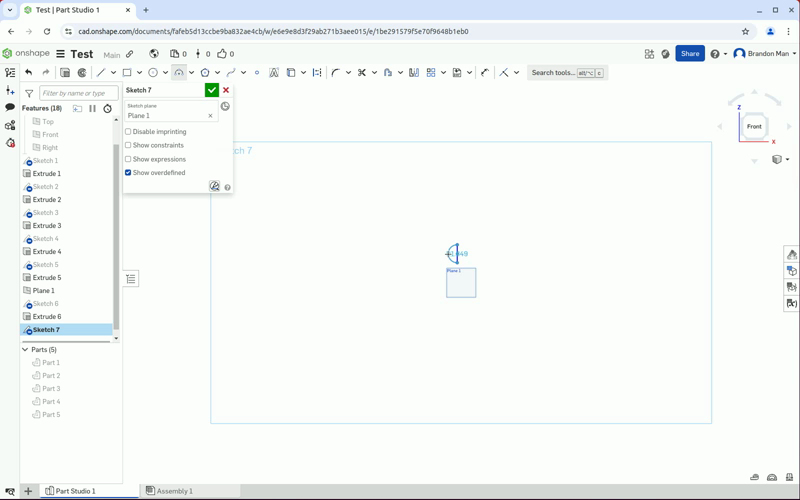
click(448, 253)
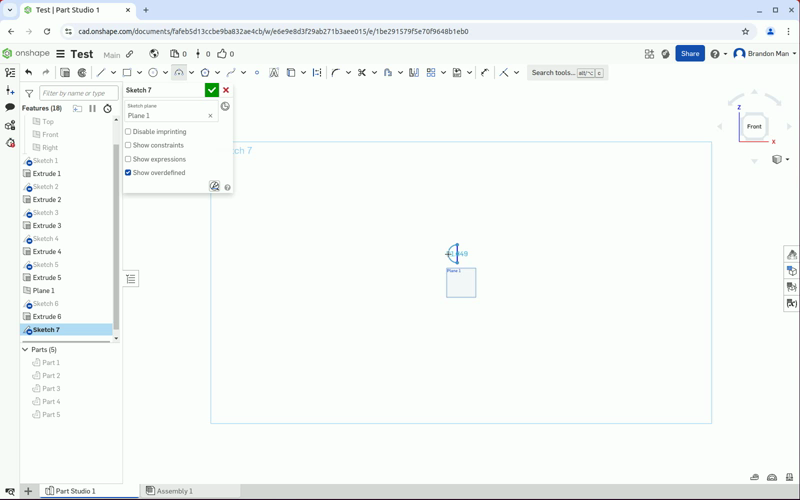
key_up(shift)
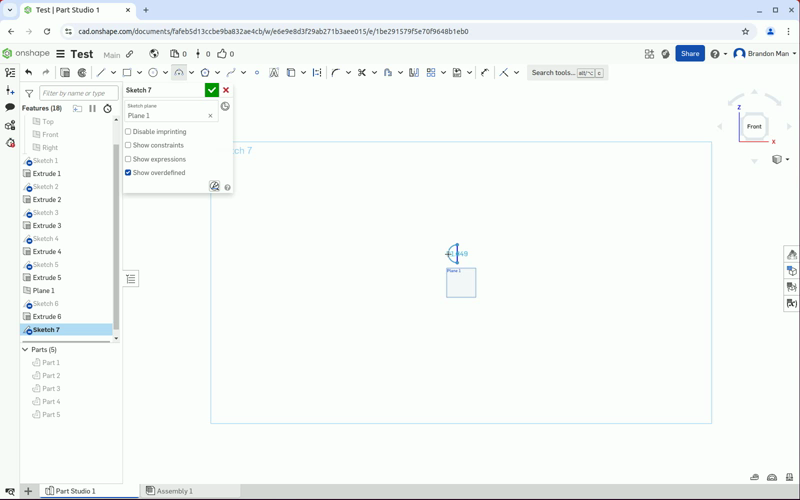
key(esc)
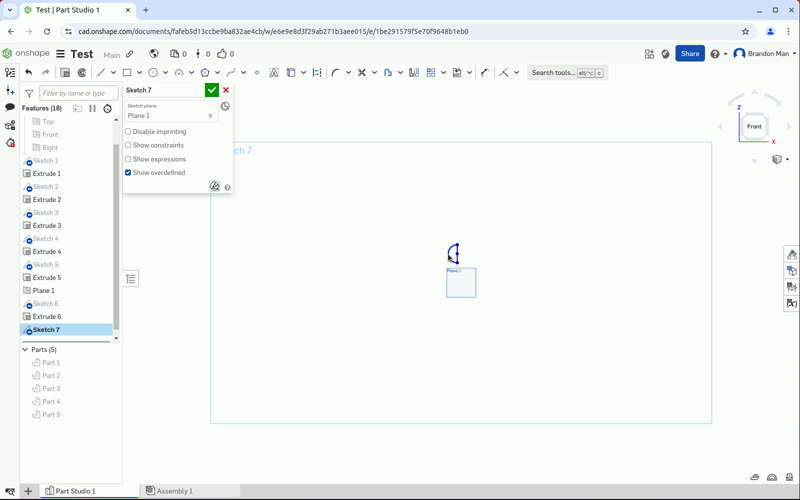
mouse_move(448, 251)
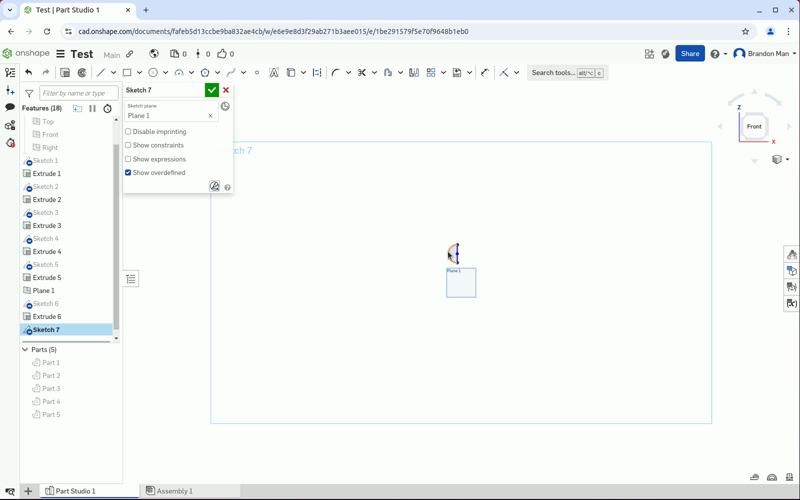
scroll(6)
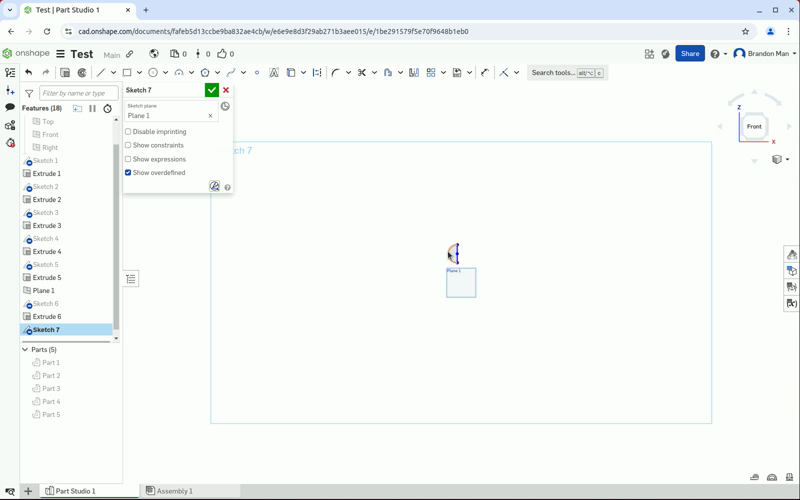
scroll(6)
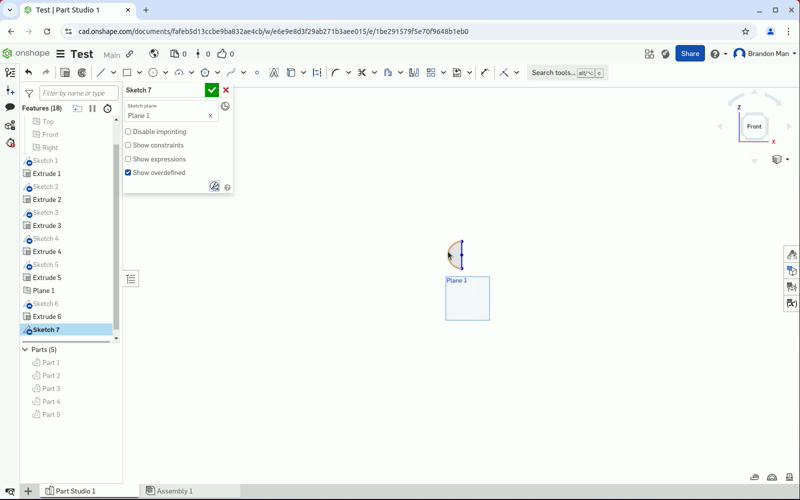
scroll(6)
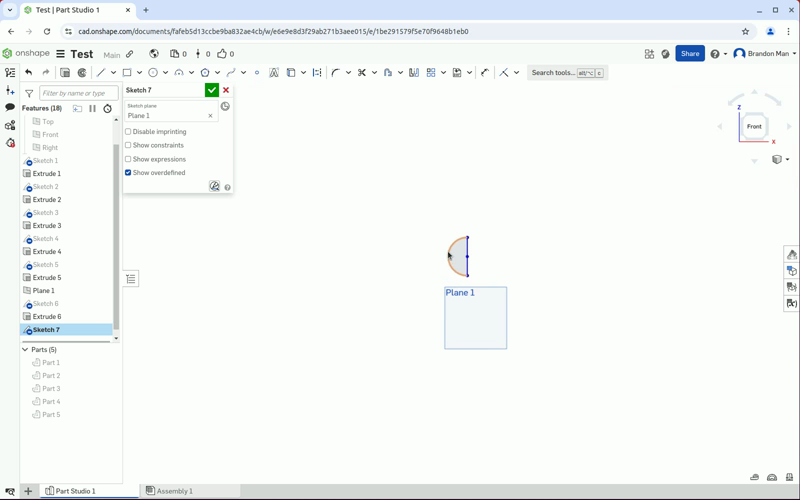
scroll(6)
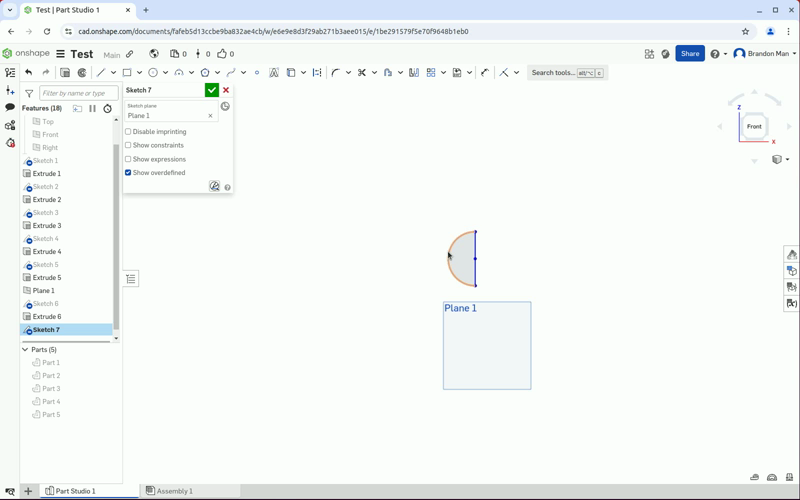
scroll(6)
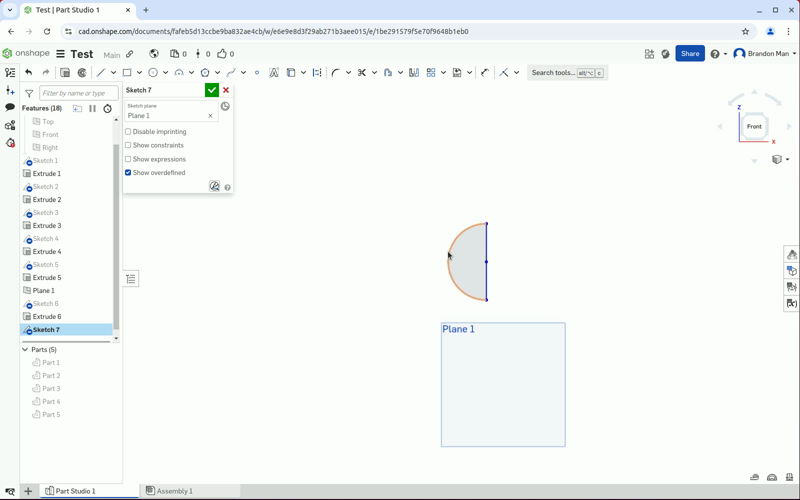
scroll(6)
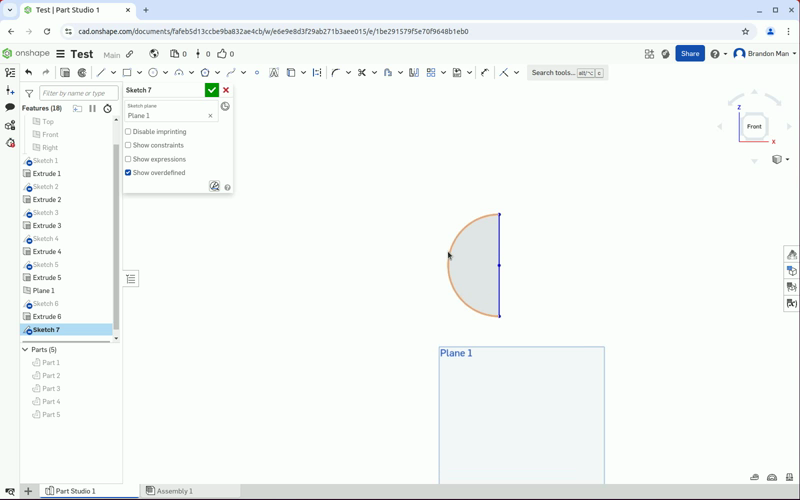
scroll(6)
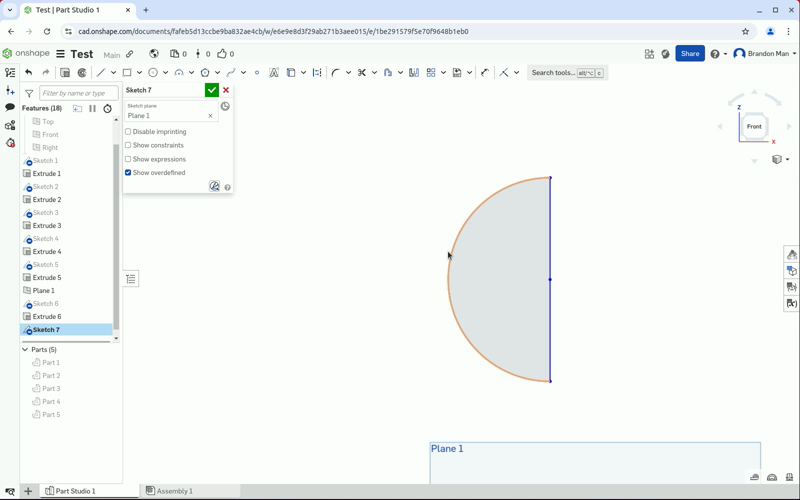
click(448, 251)
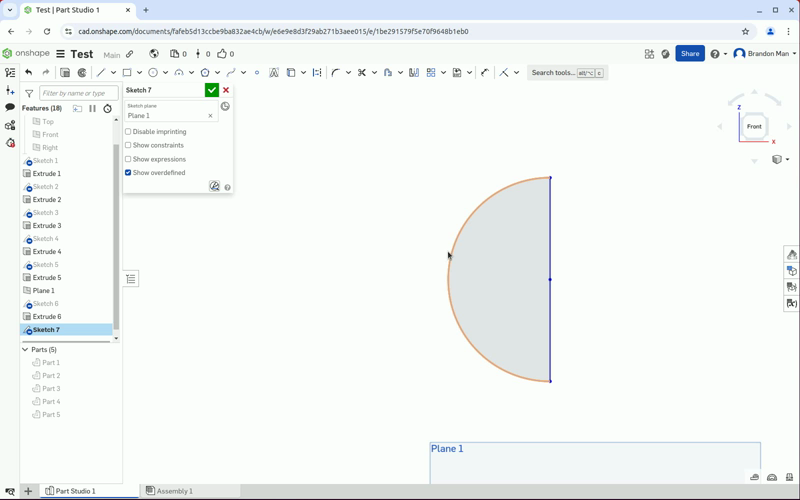
scroll(-6)
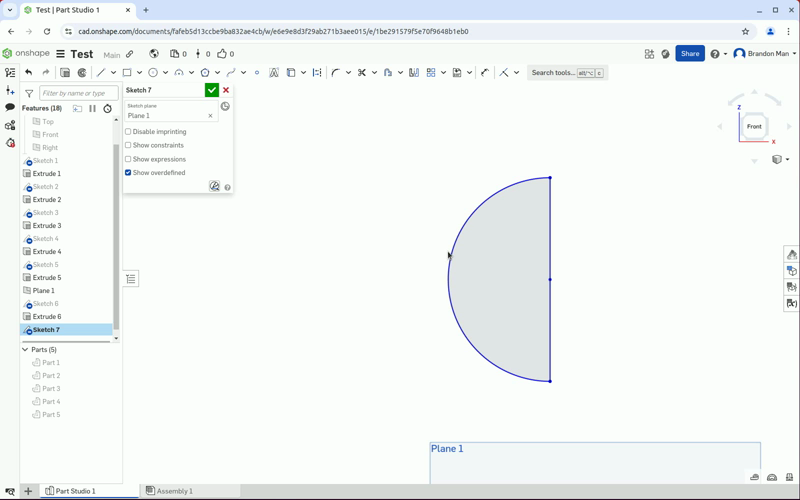
scroll(-6)
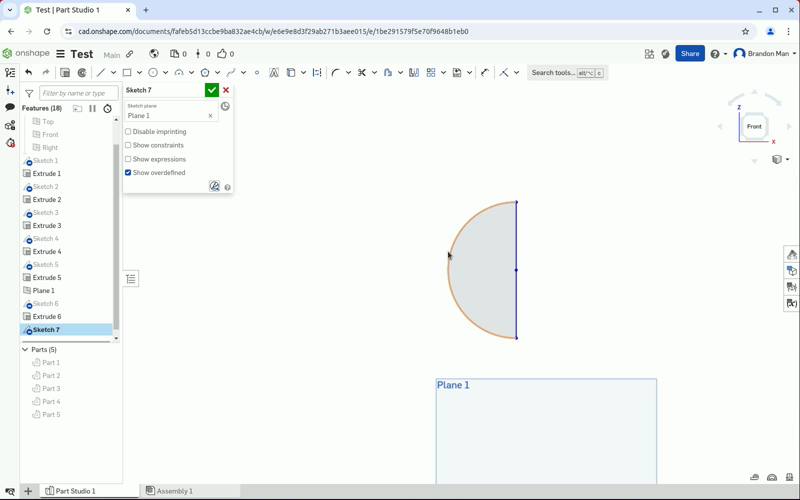
scroll(-6)
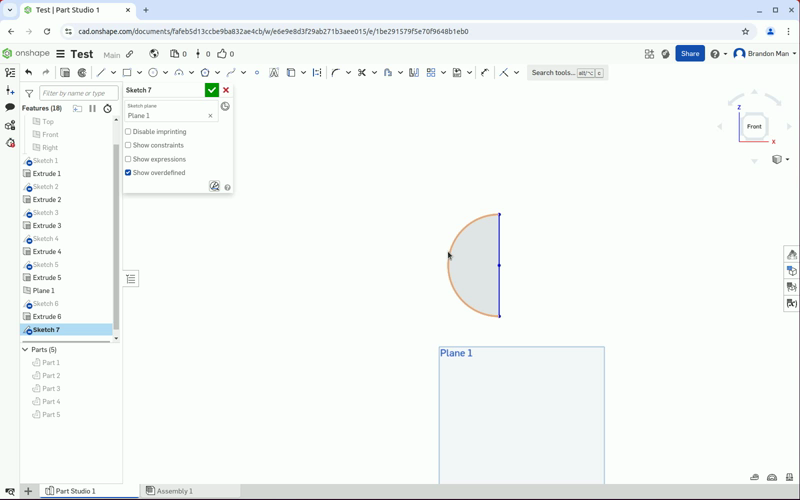
scroll(-6)
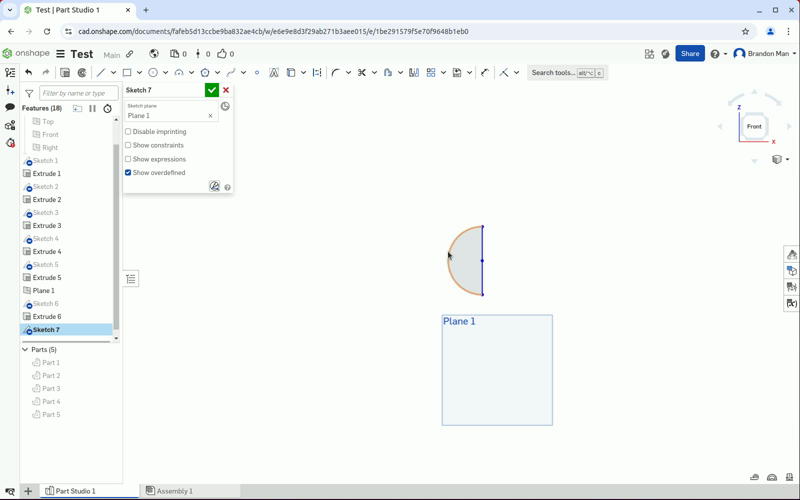
scroll(-6)
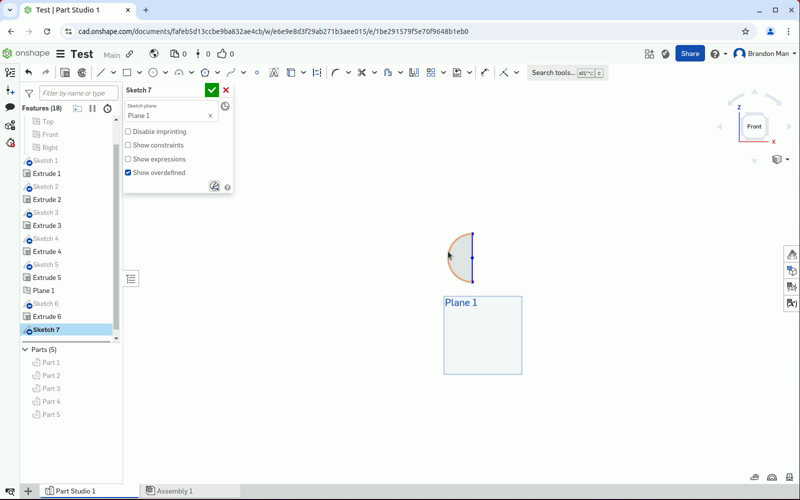
scroll(-6)
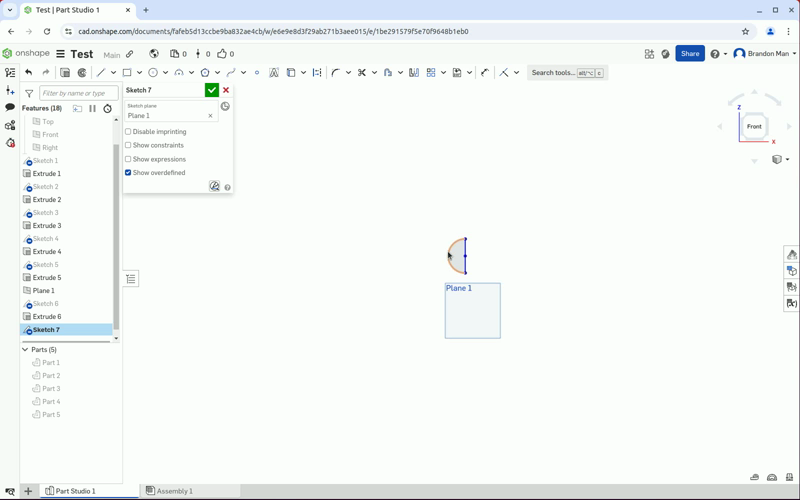
scroll(-6)
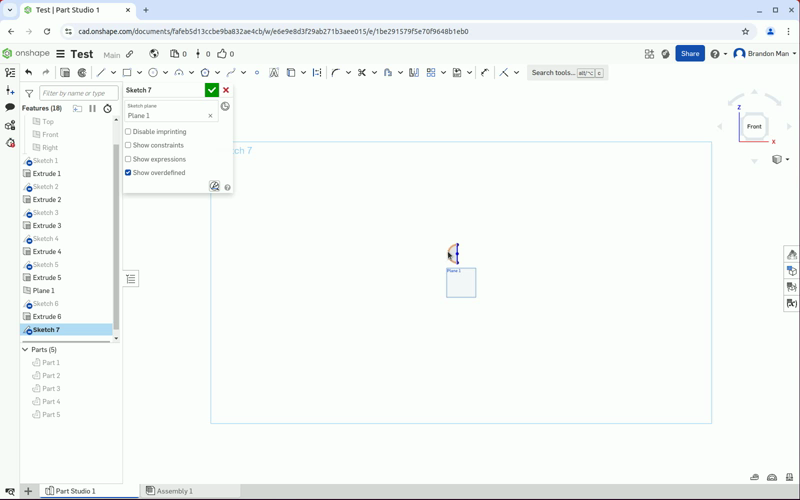
mouse_move(73, 352)
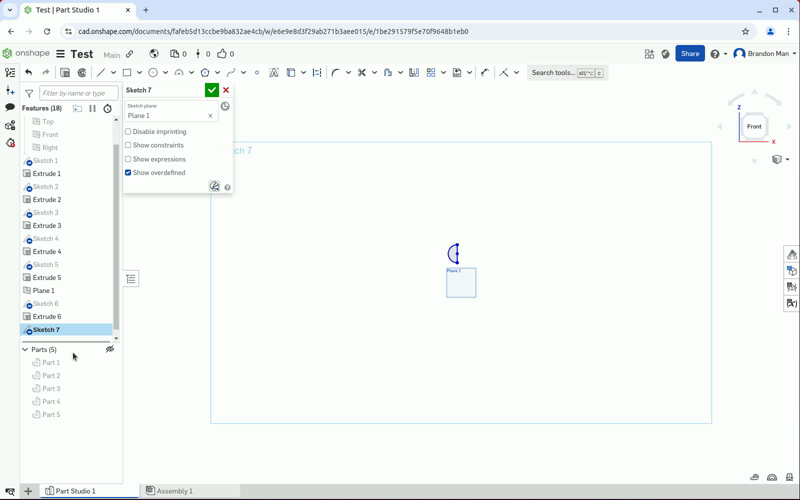
key(shift+y)
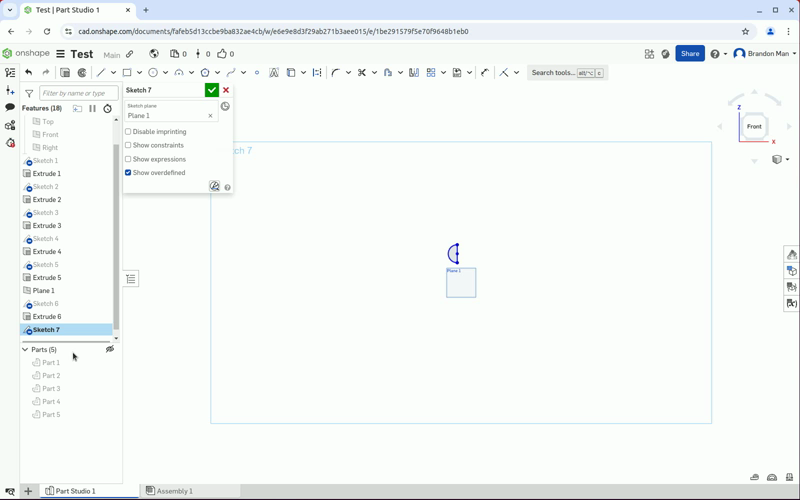
key(shift+e)
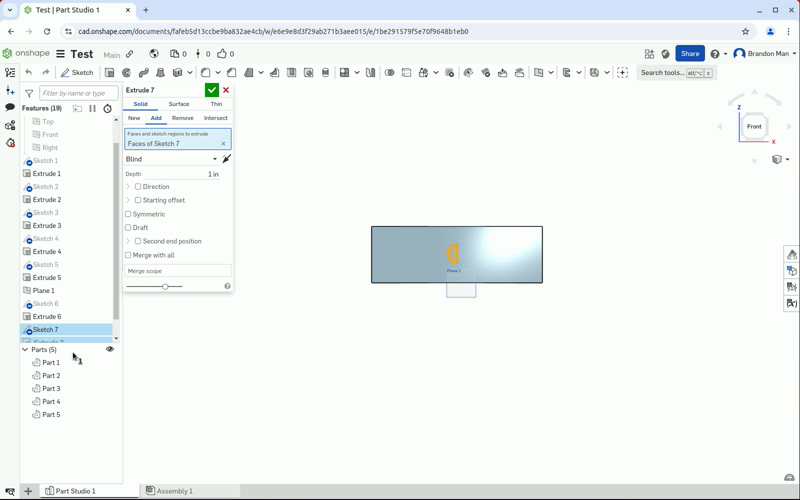
mouse_move(143, 106)
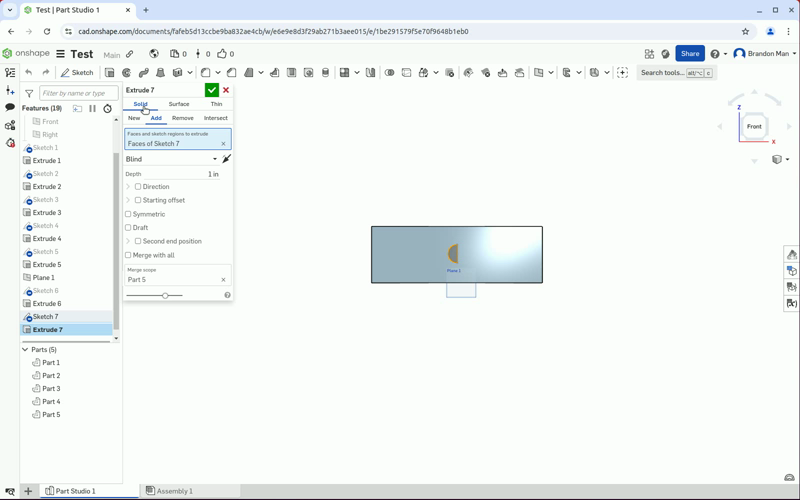
click(143, 106)
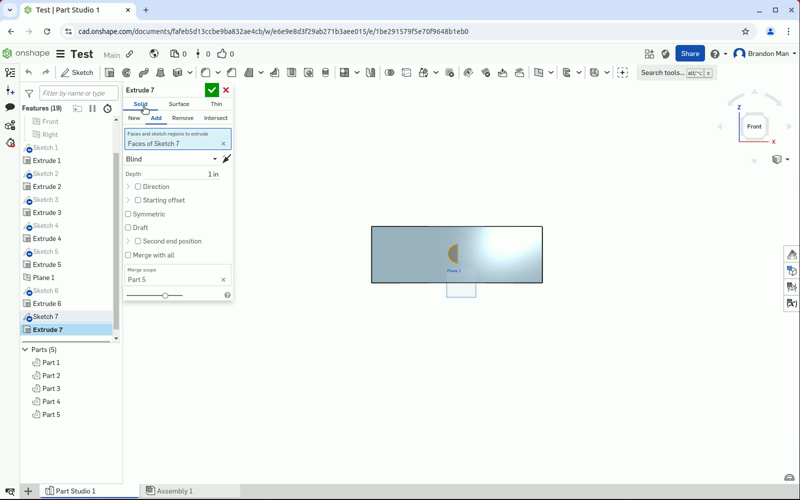
mouse_move(186, 120)
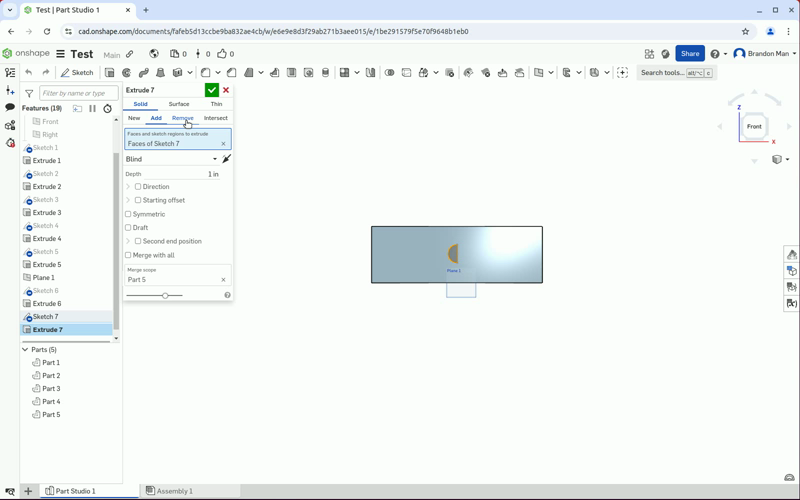
click(186, 120)
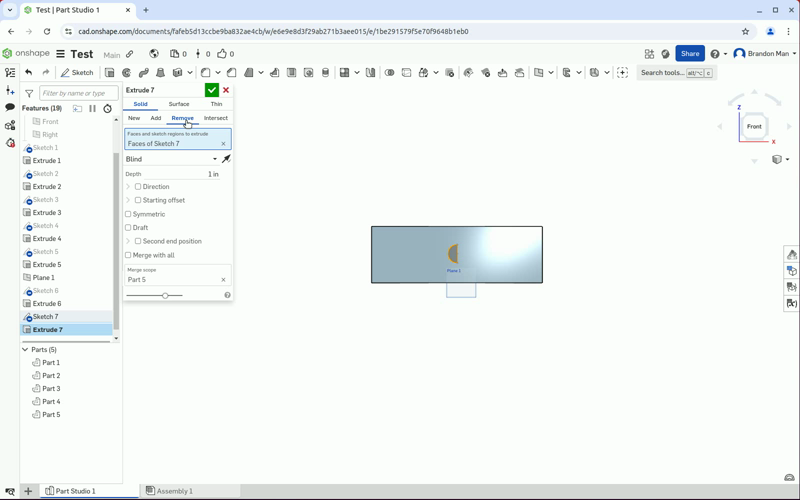
key(tab, 4)
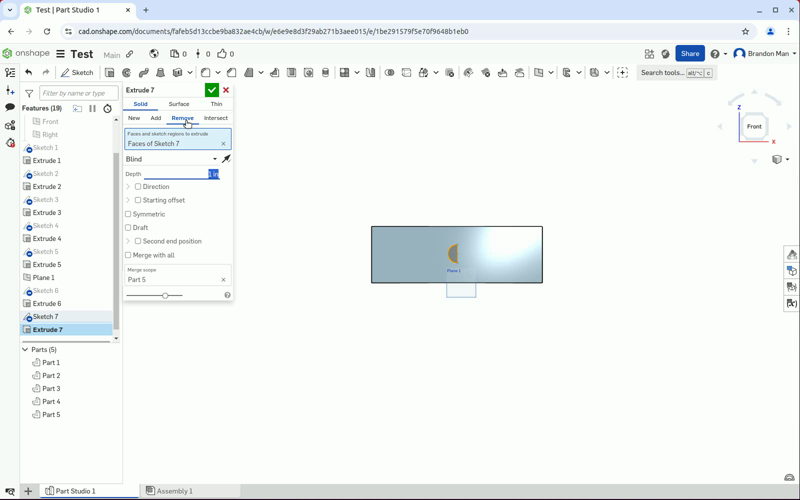
text(4.574)
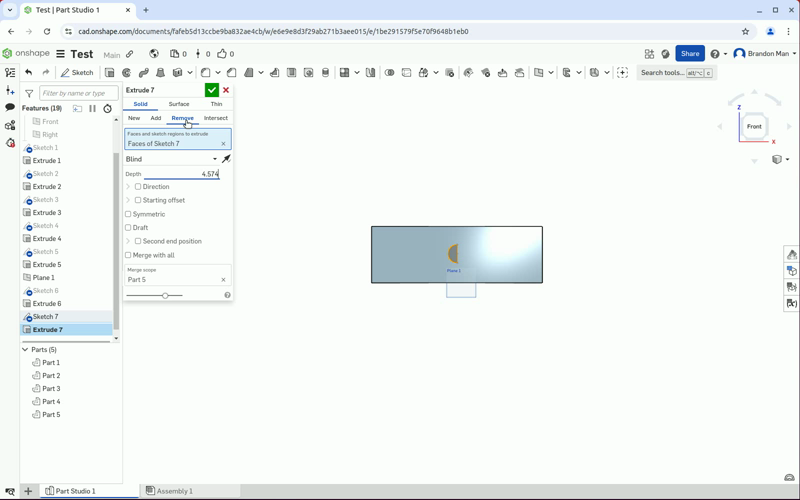
key(tab, 6)
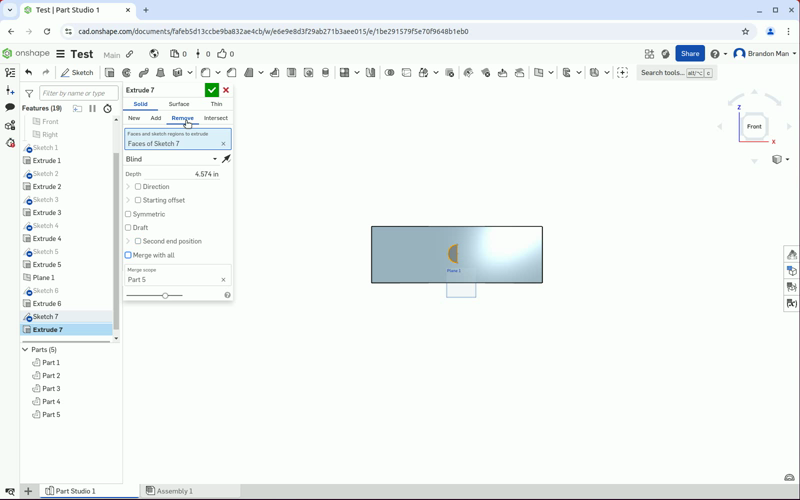
key(space)
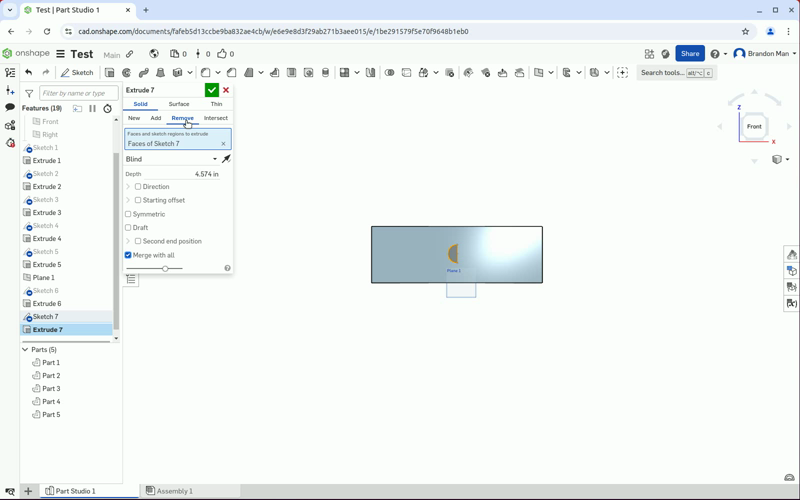
key(enter)
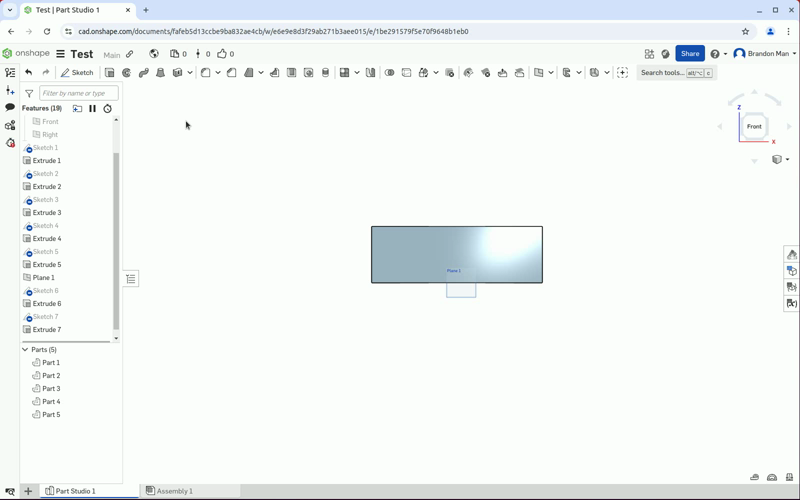
key(shift+h)
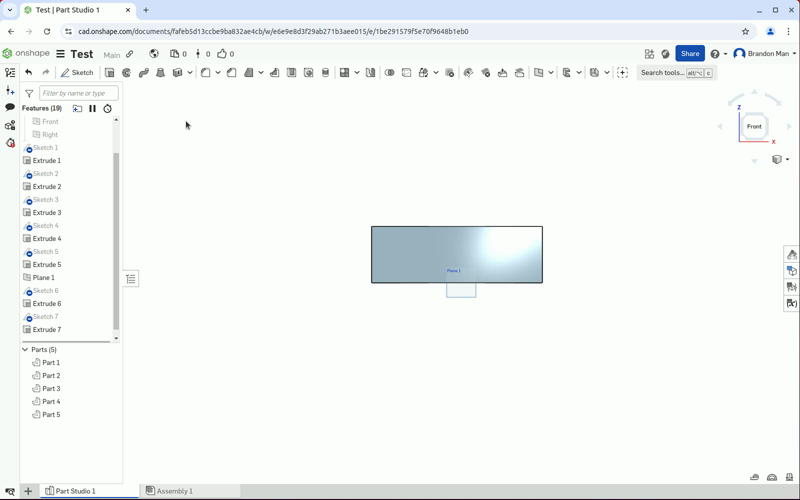
key(shift+h)
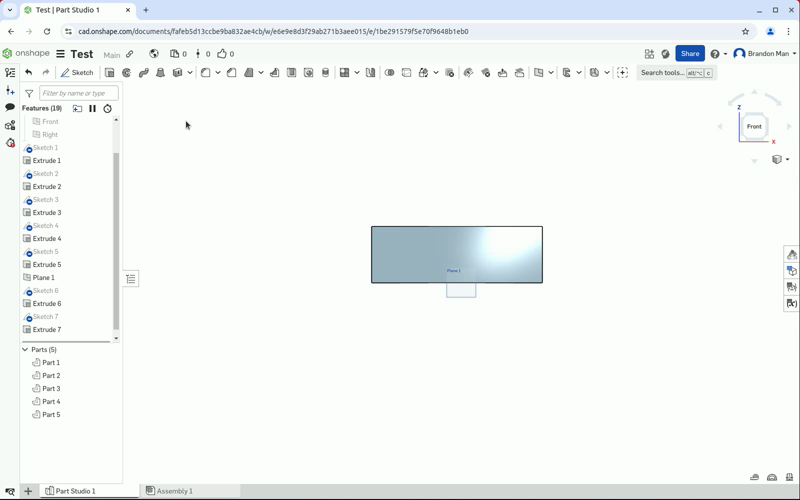
key(shift+7)
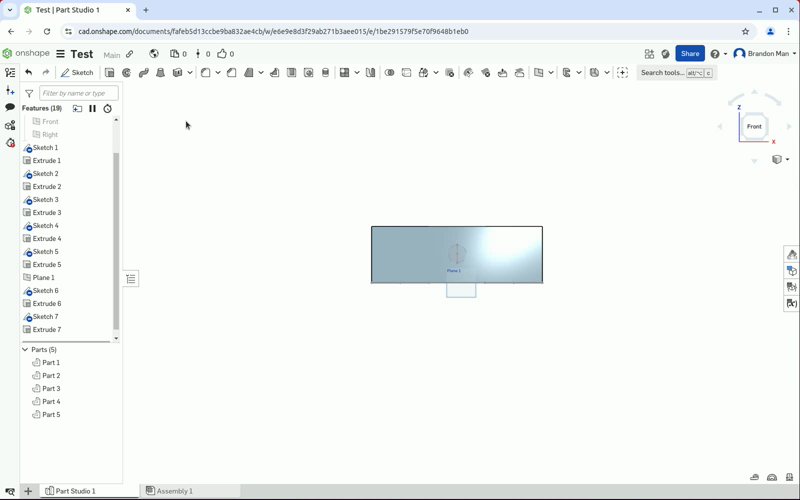
key(left, 2)
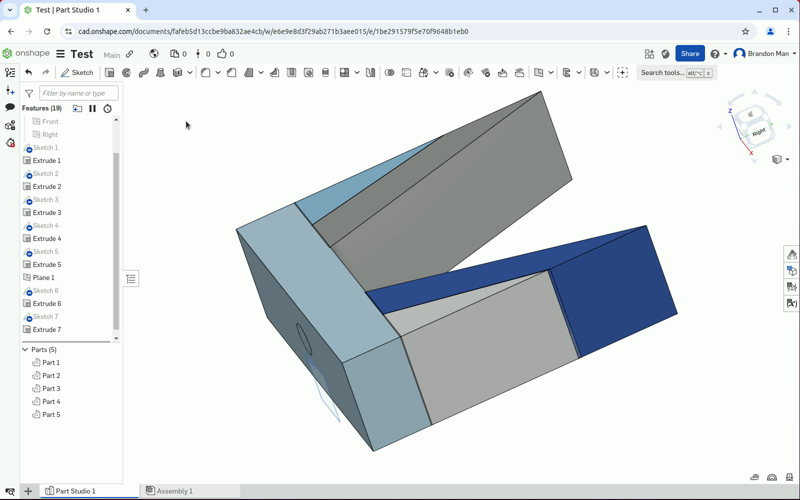
key(down, 2)
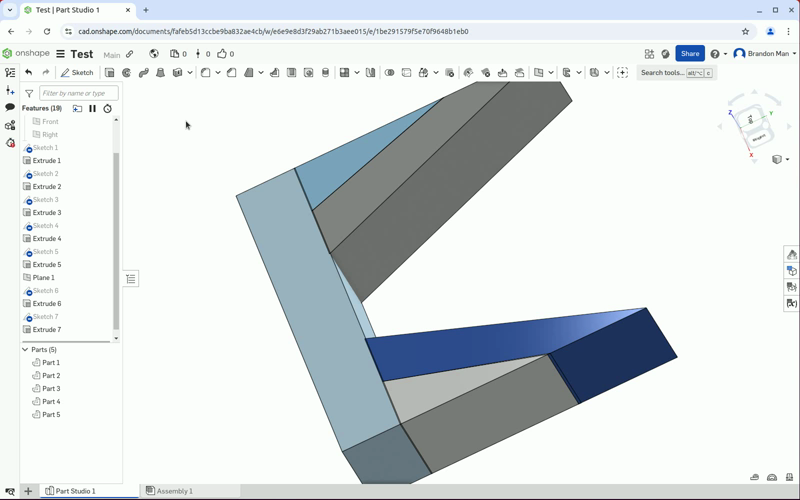
key(up, 2)
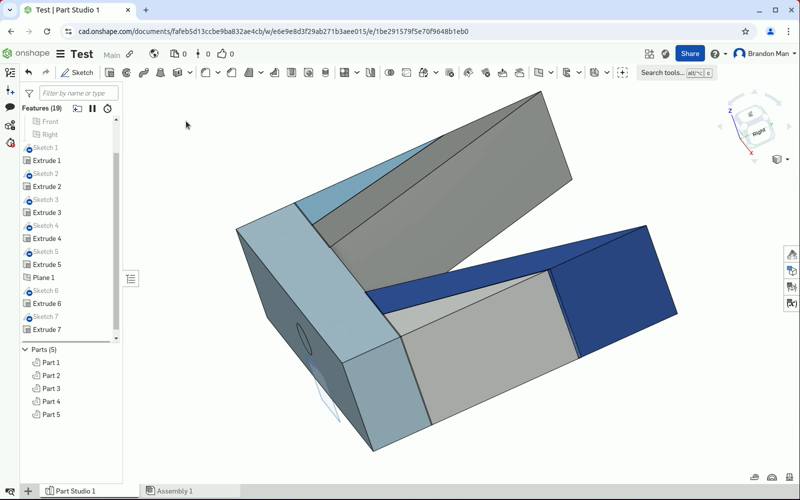
key(right, 2)
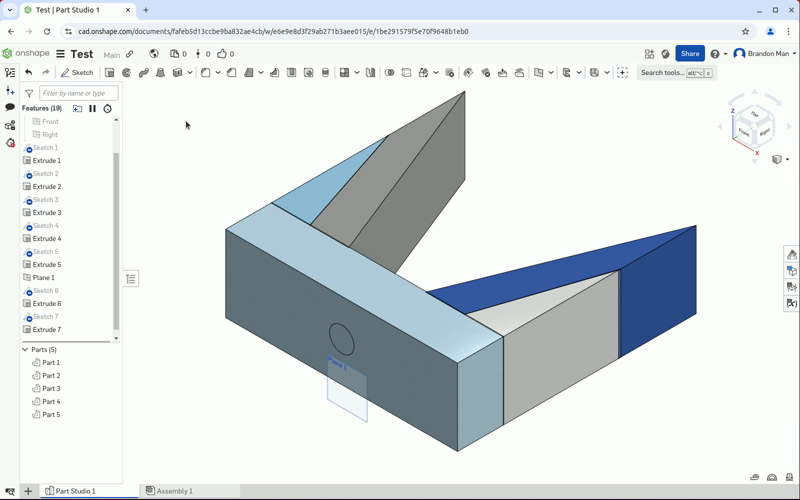
mouse_move(69, 150)
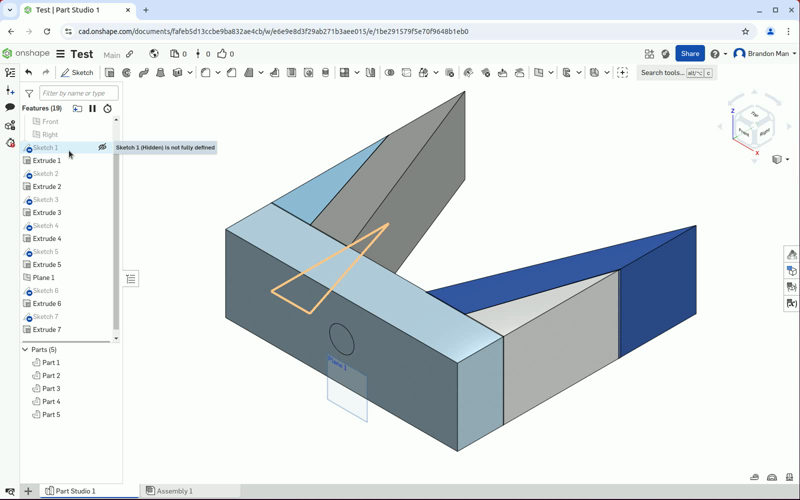
click(69, 150)